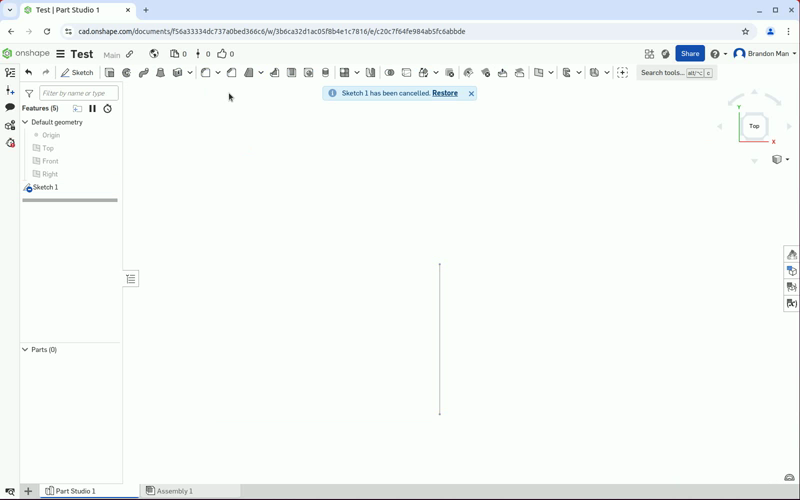
key(shift+h)
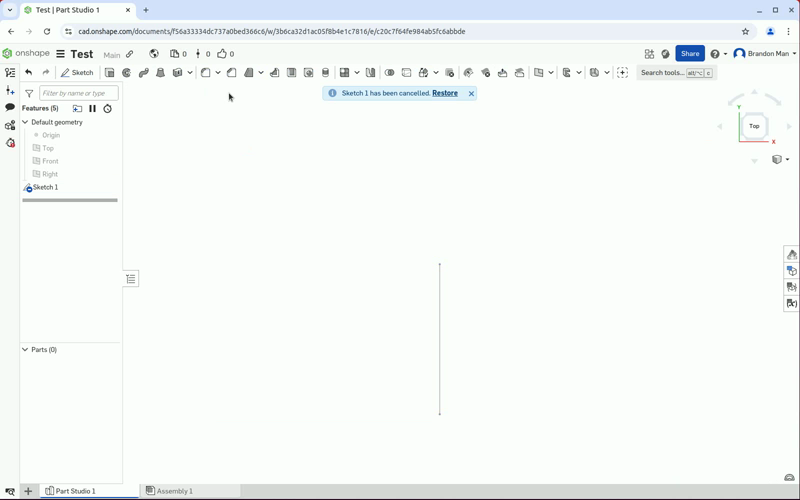
key(shift+s)
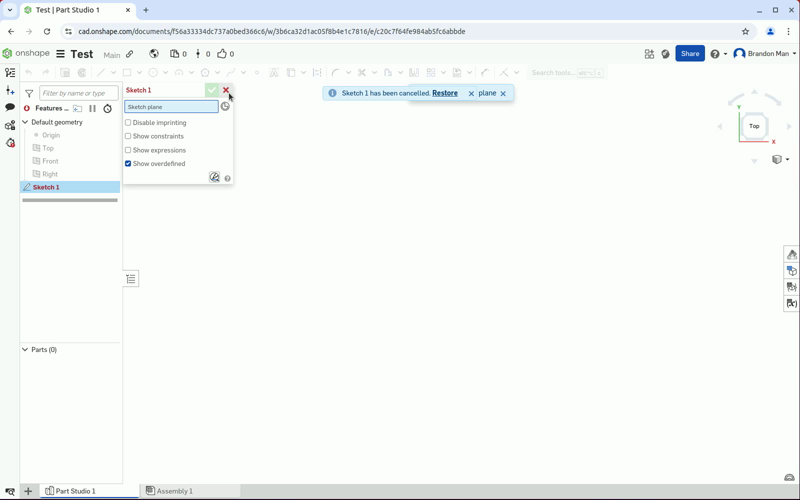
mouse_move(73, 150)
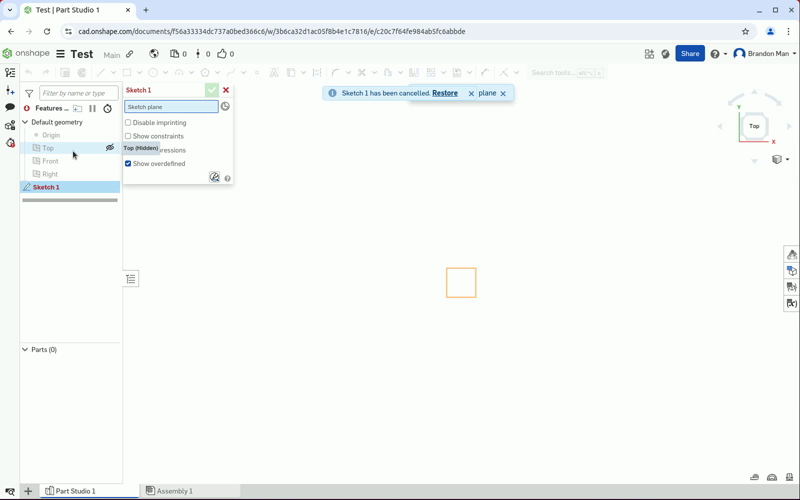
click(73, 150)
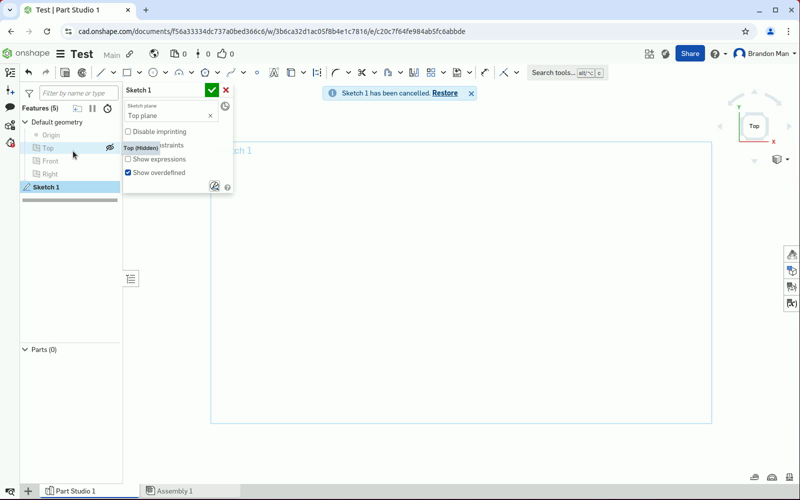
mouse_move(73, 352)
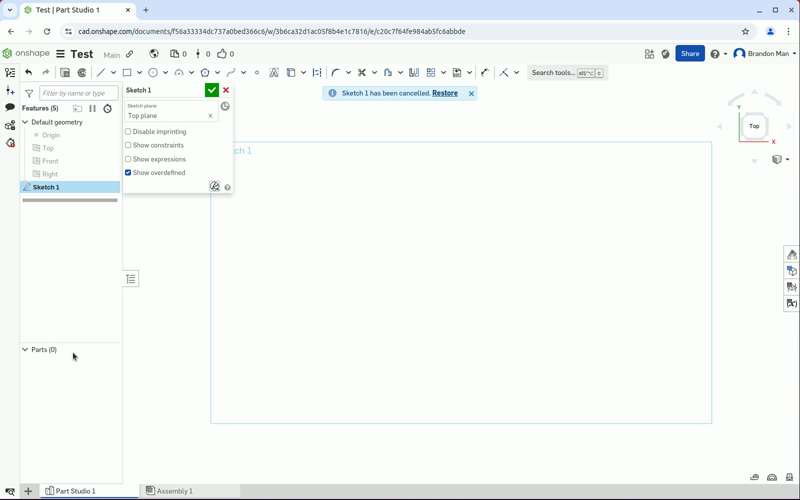
key(y)
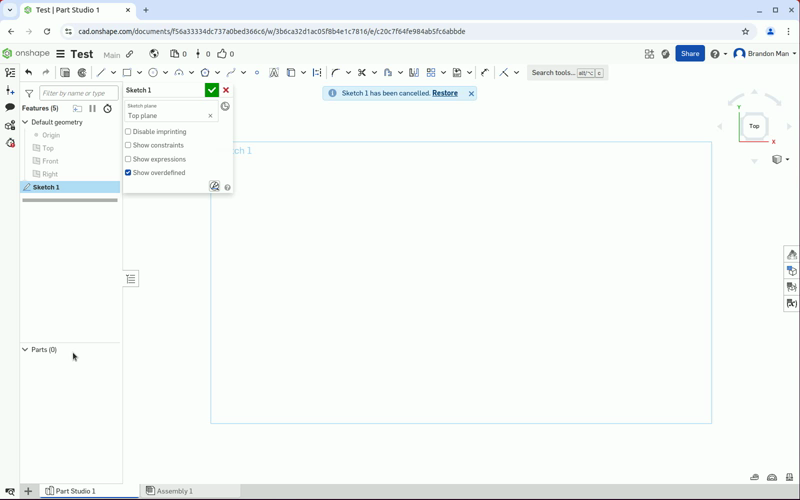
key(l)
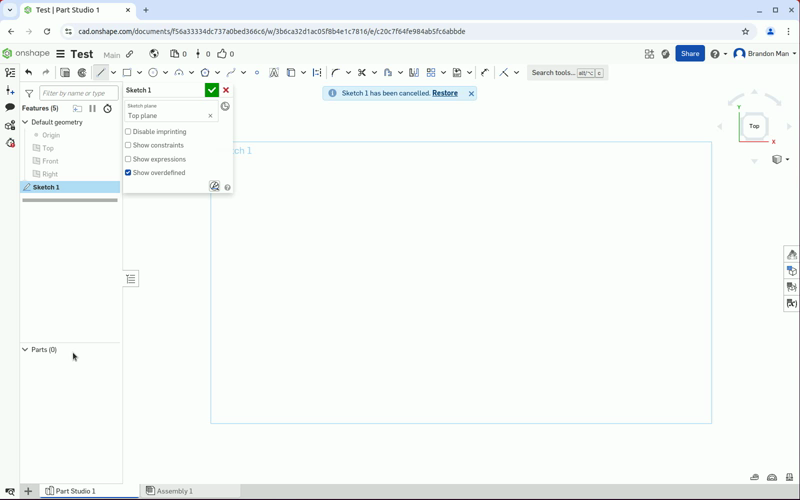
key_down(shift)
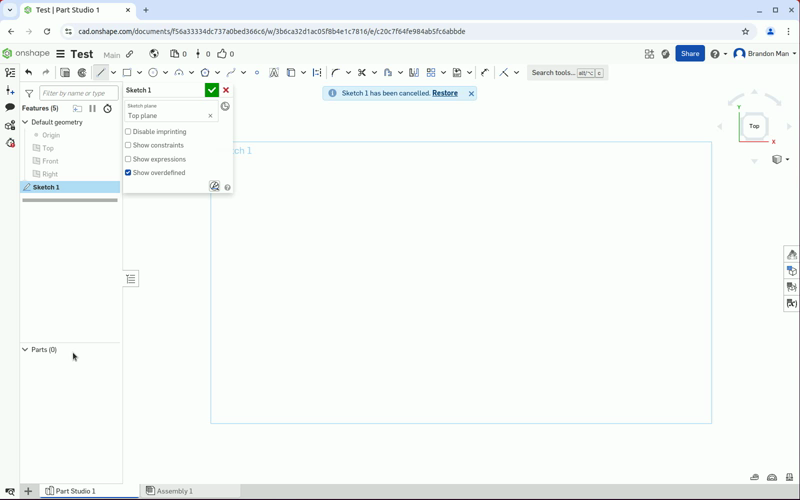
mouse_move(403, 325)
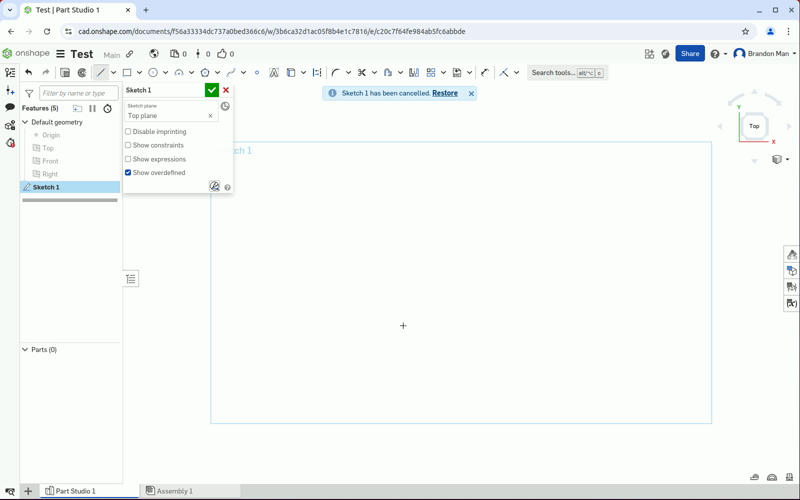
click(403, 325)
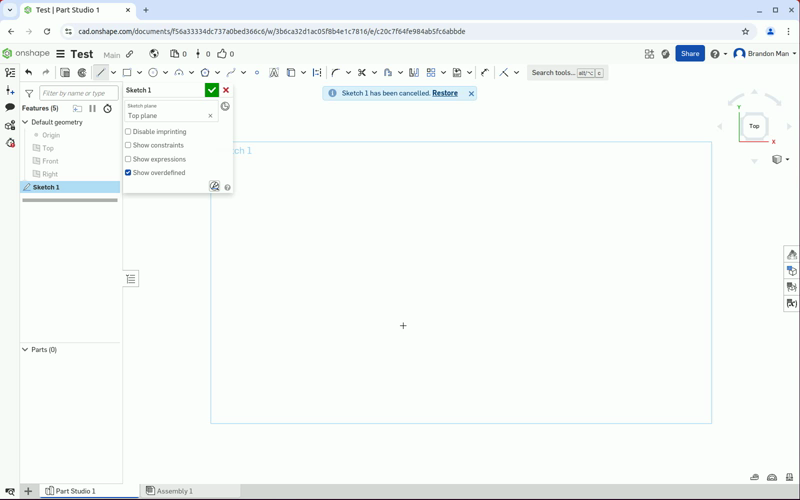
key_up(shift)
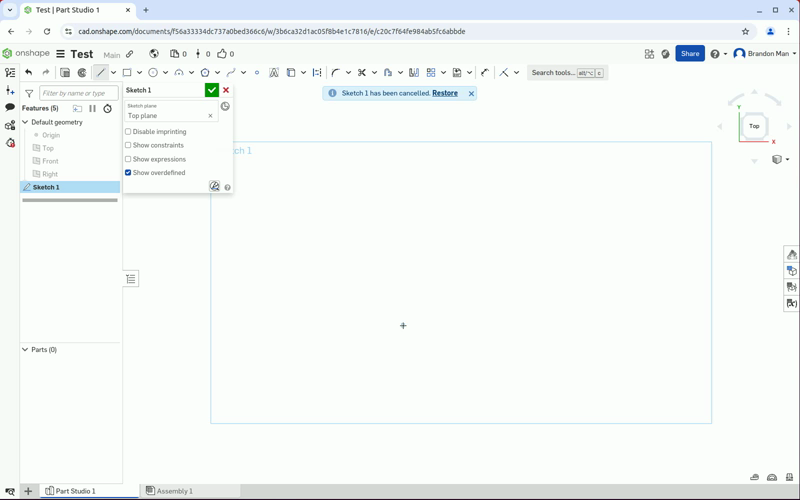
key_down(shift)
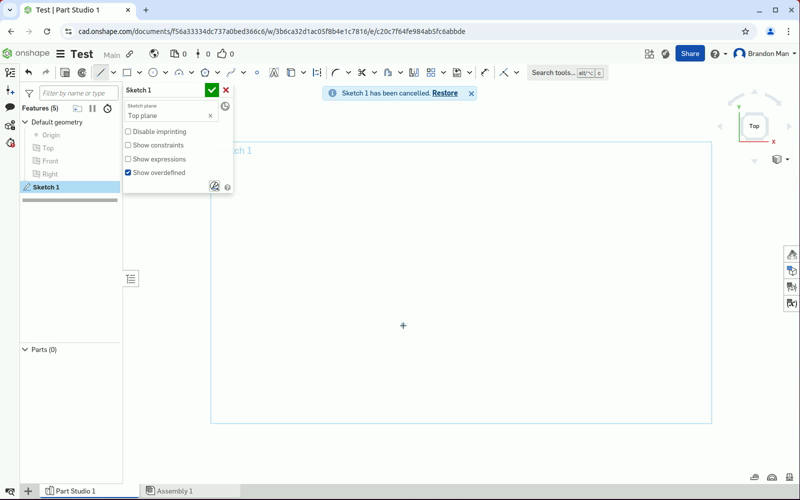
mouse_move(518, 325)
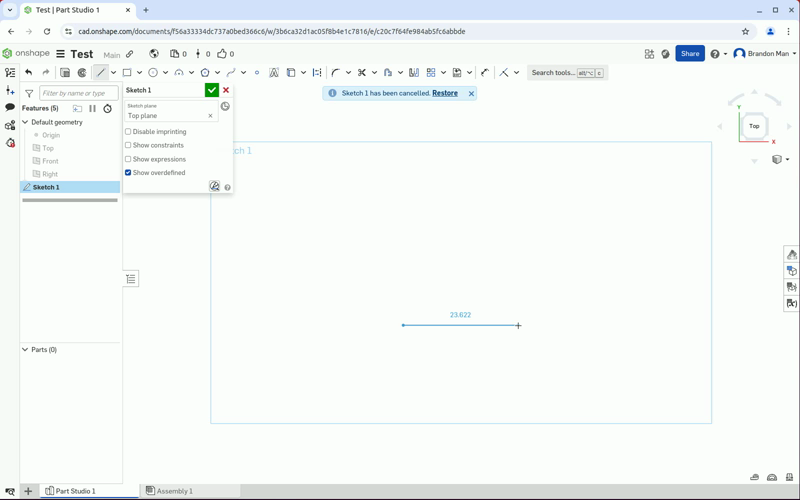
click(518, 325)
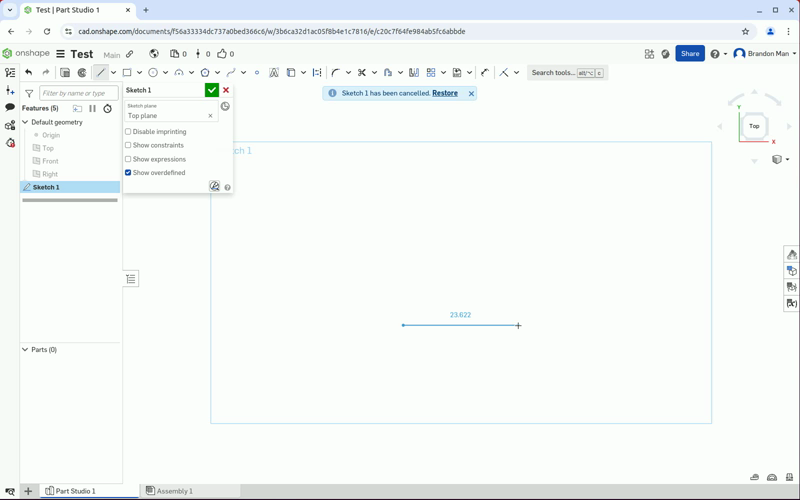
key_up(shift)
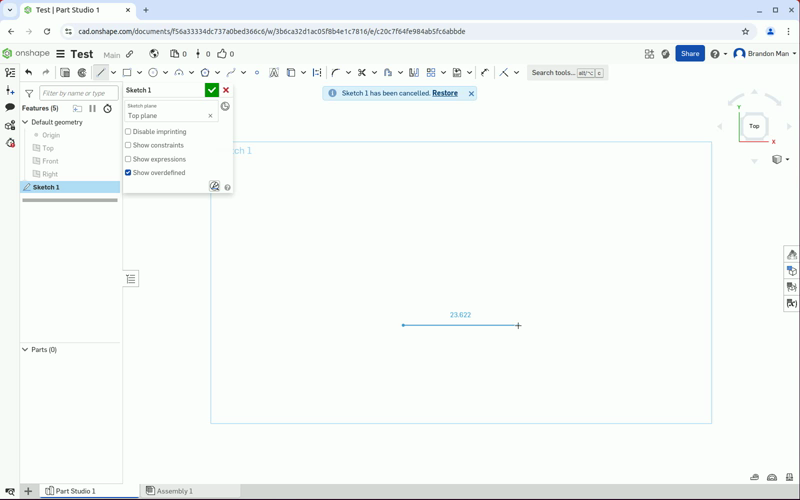
key_down(shift)
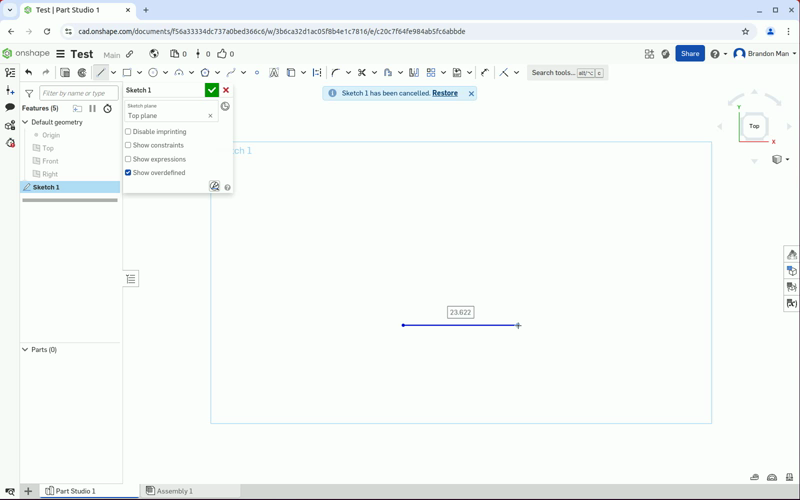
mouse_move(518, 241)
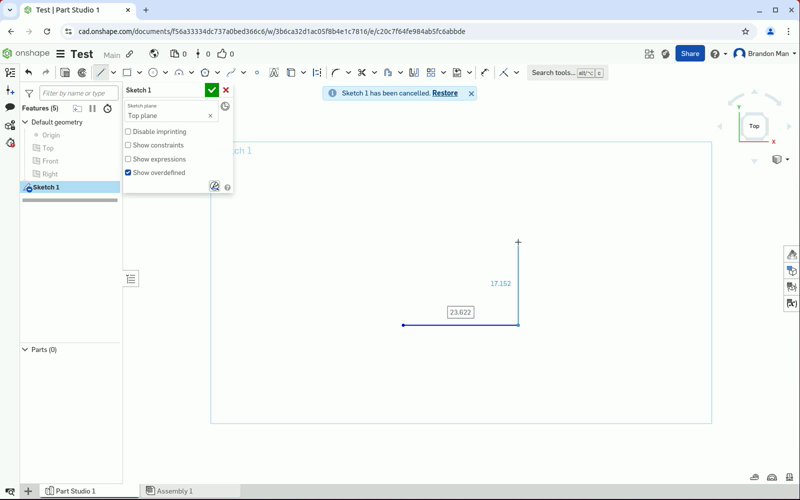
click(518, 241)
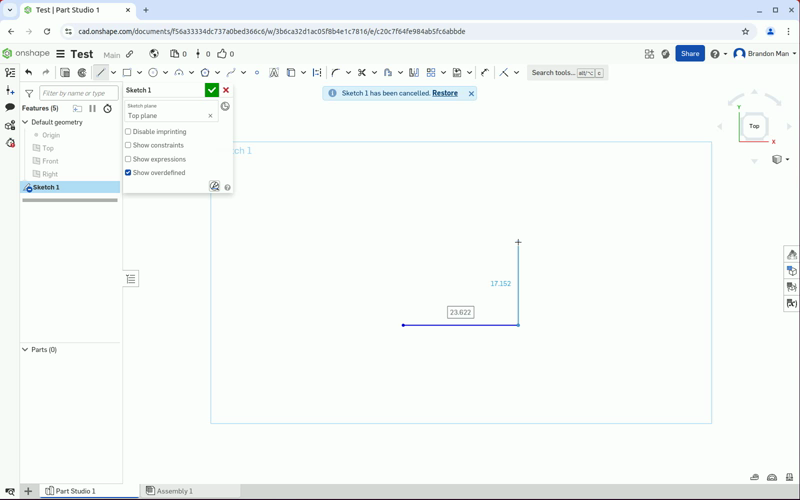
key_up(shift)
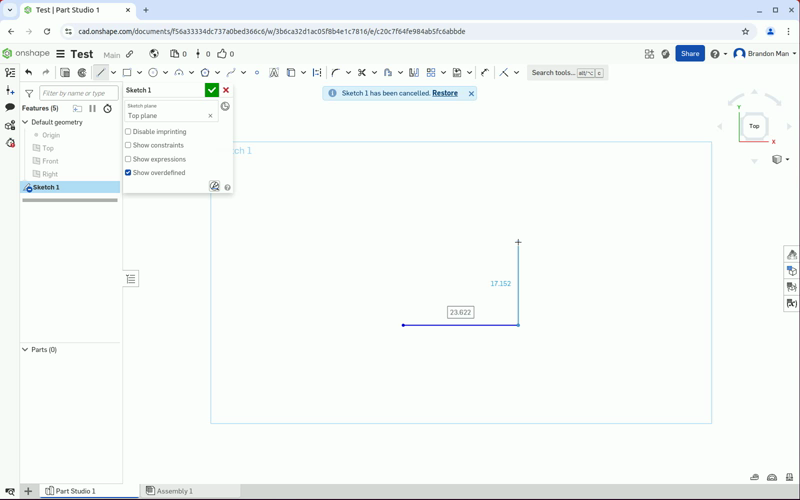
key_down(shift)
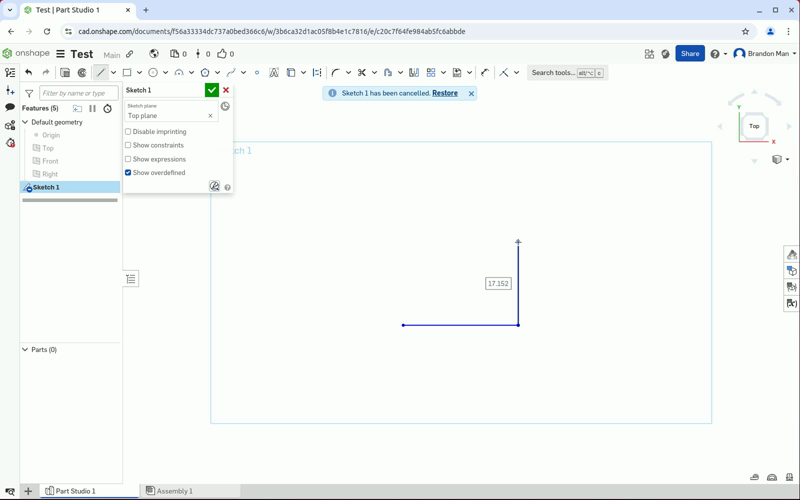
mouse_move(403, 241)
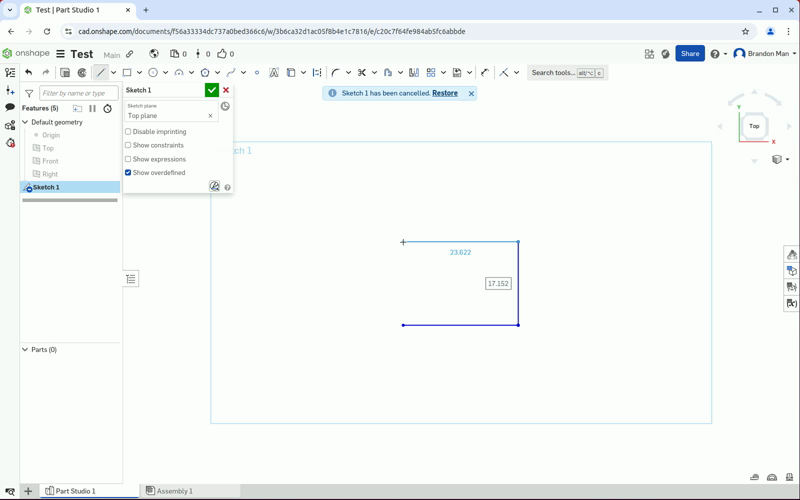
click(403, 241)
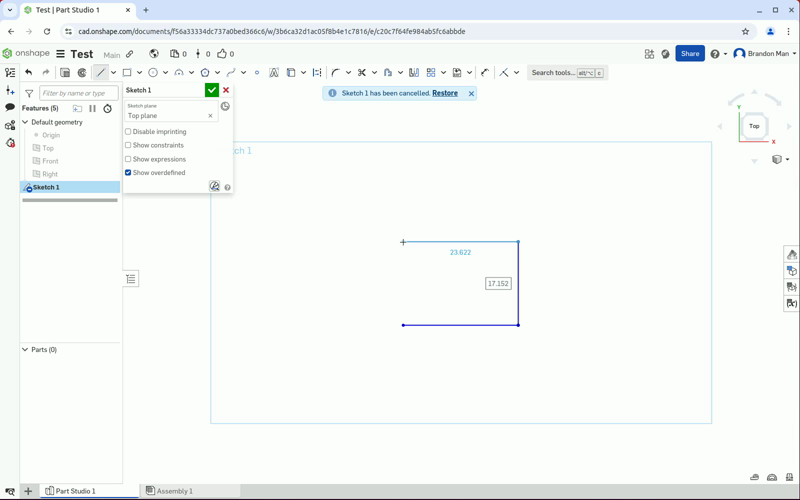
key_up(shift)
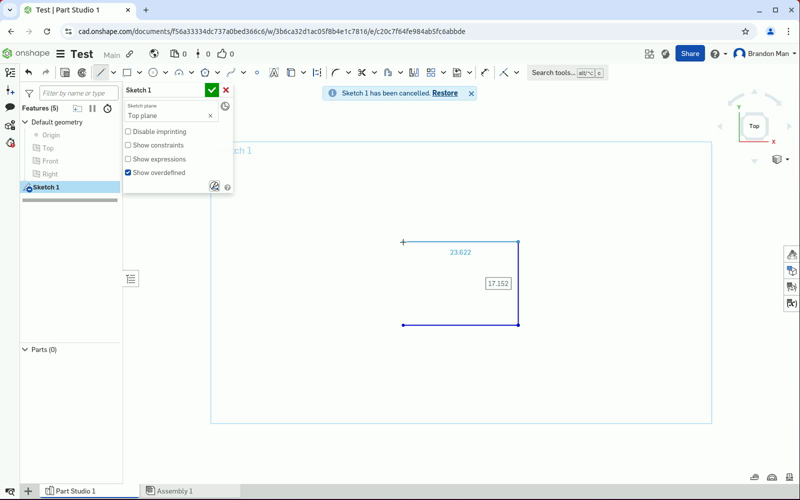
key_down(shift)
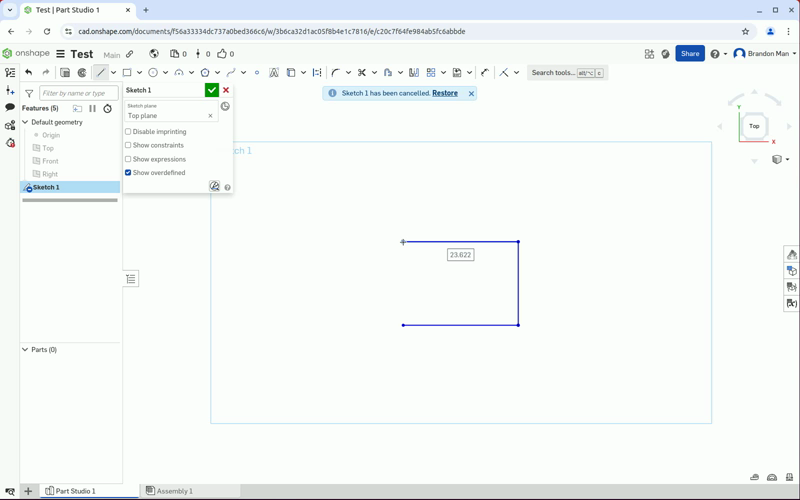
mouse_move(403, 325)
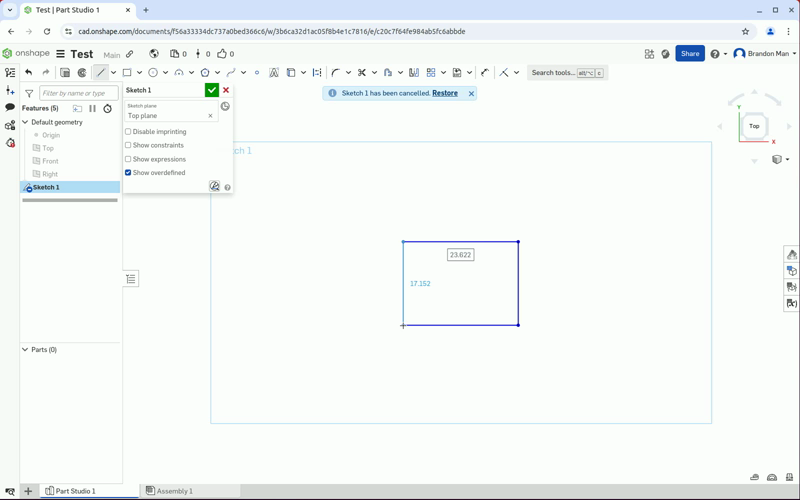
key_up(shift)
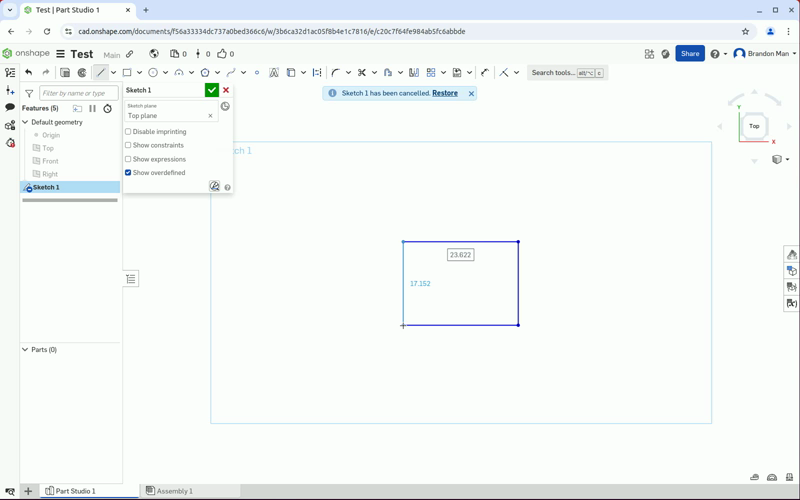
click(403, 325)
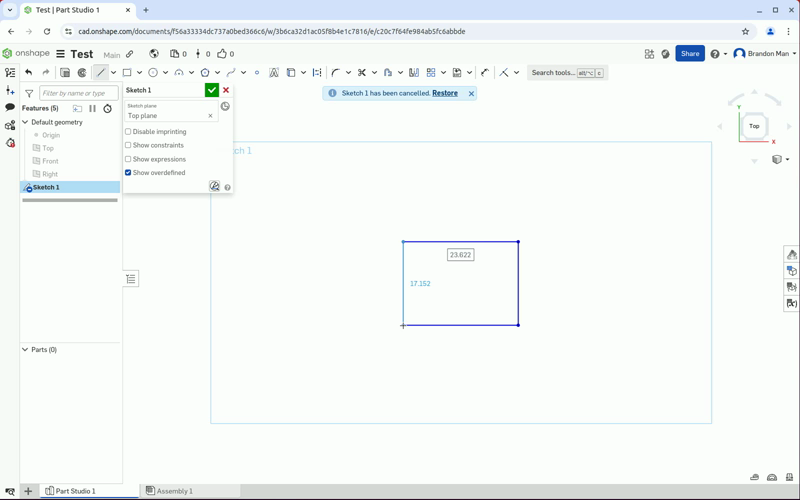
key(esc)
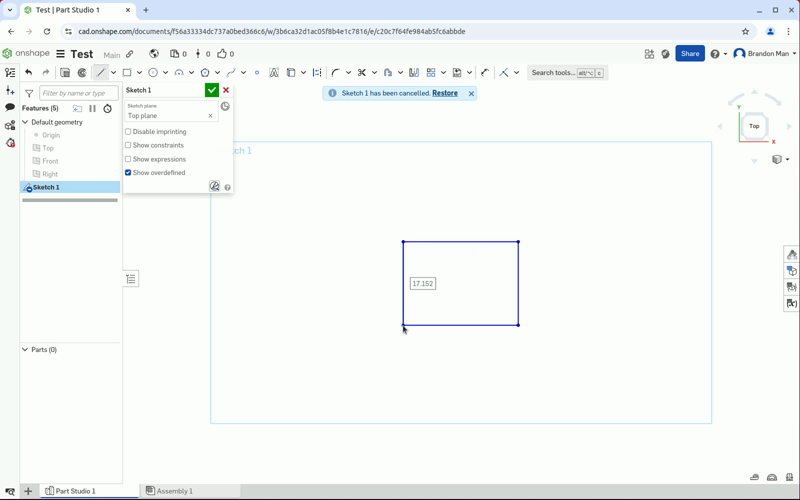
mouse_move(483, 306)
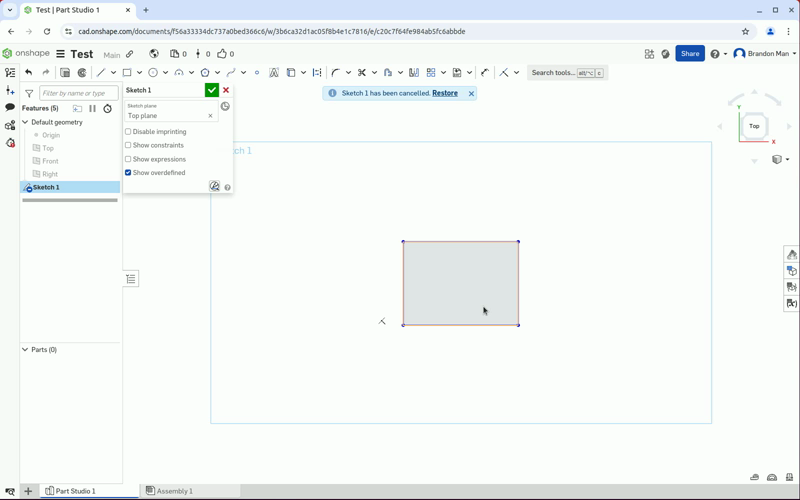
click(483, 306)
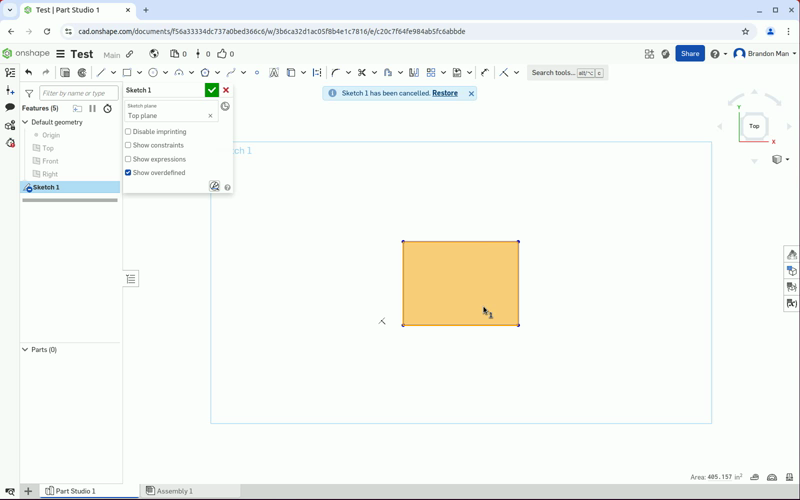
mouse_move(73, 352)
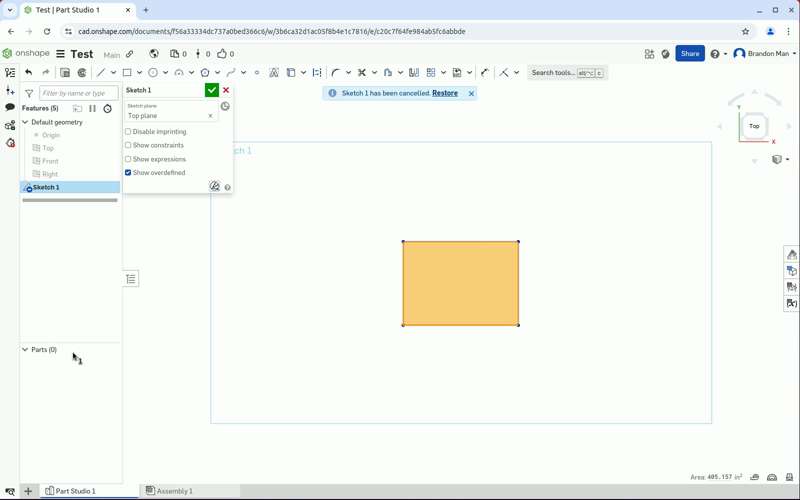
key(shift+y)
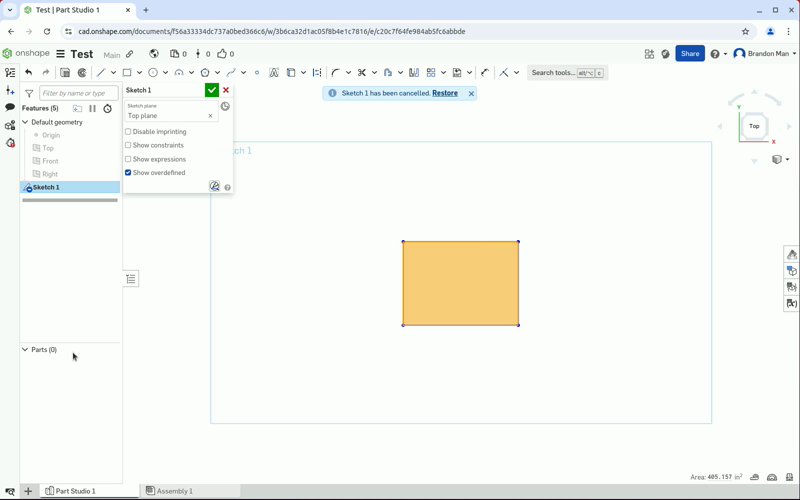
key(shift+e)
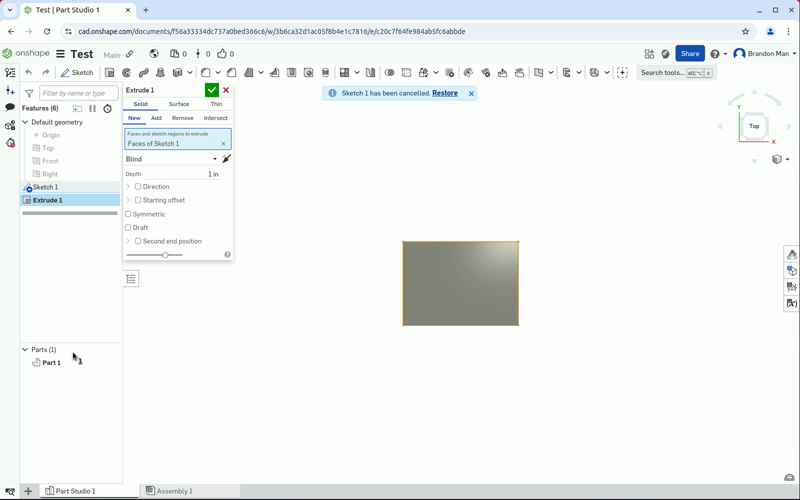
mouse_move(143, 106)
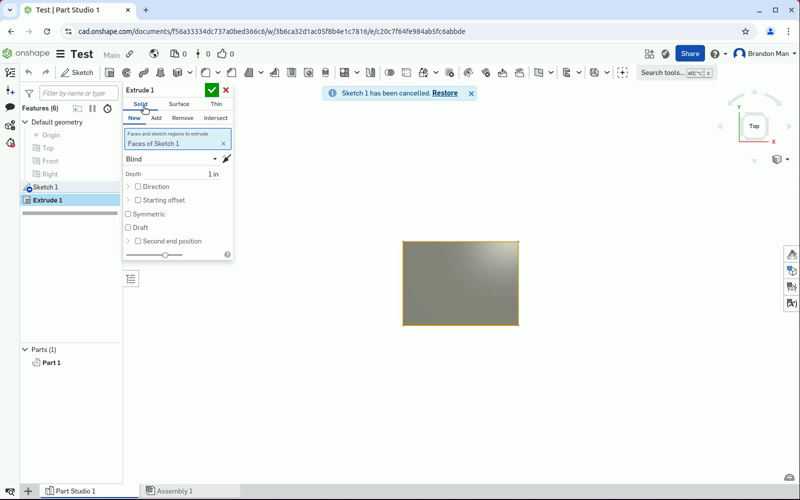
click(143, 106)
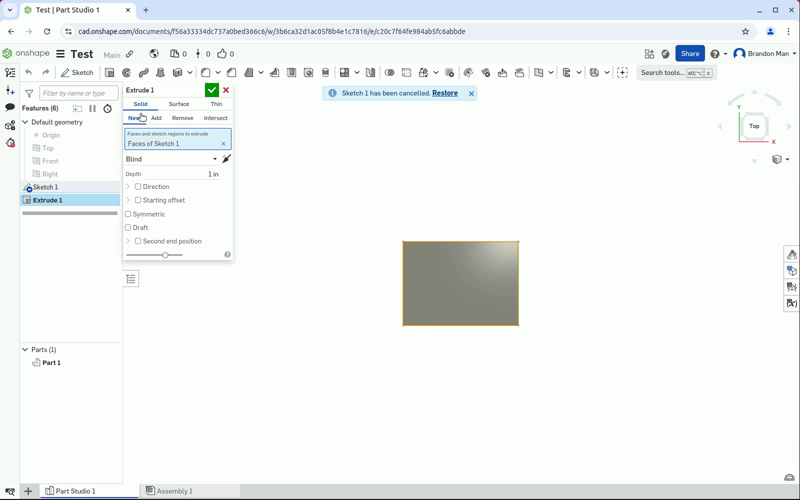
mouse_move(137, 120)
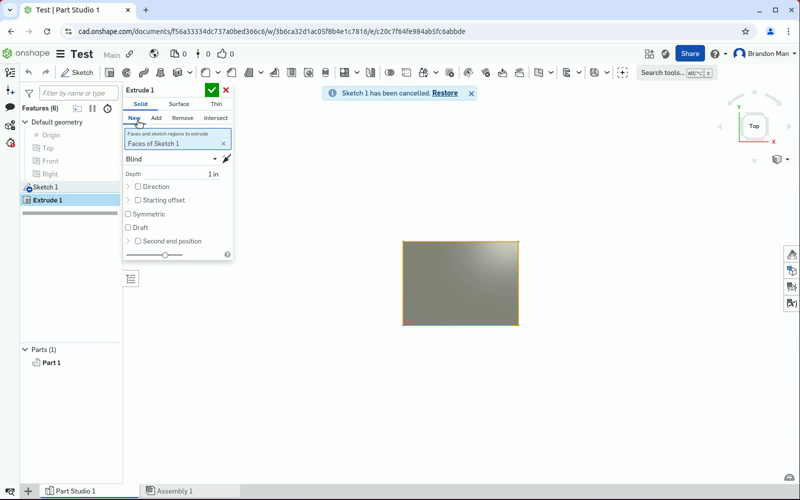
click(137, 120)
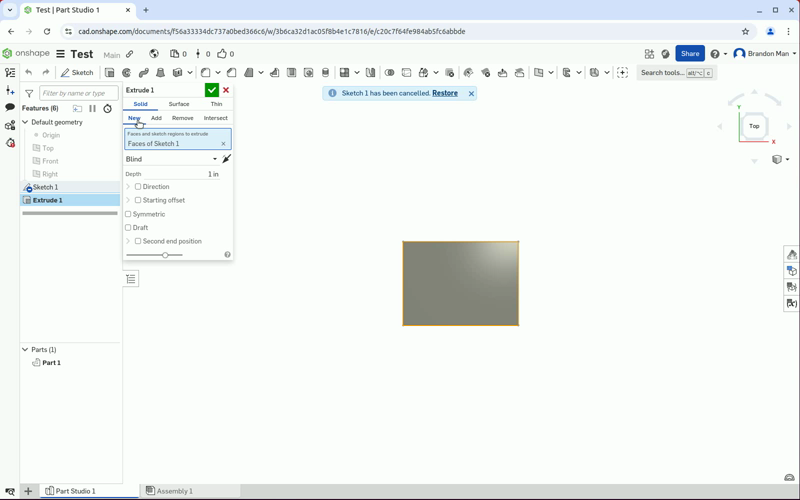
key(tab, 4)
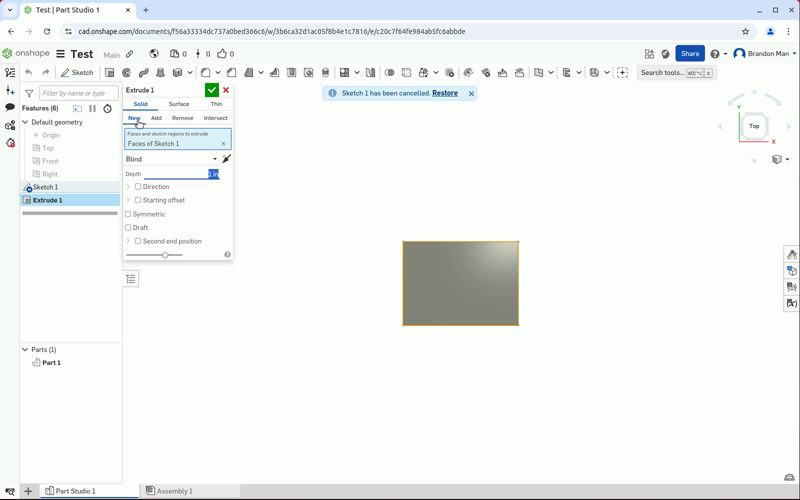
text(-0.482)
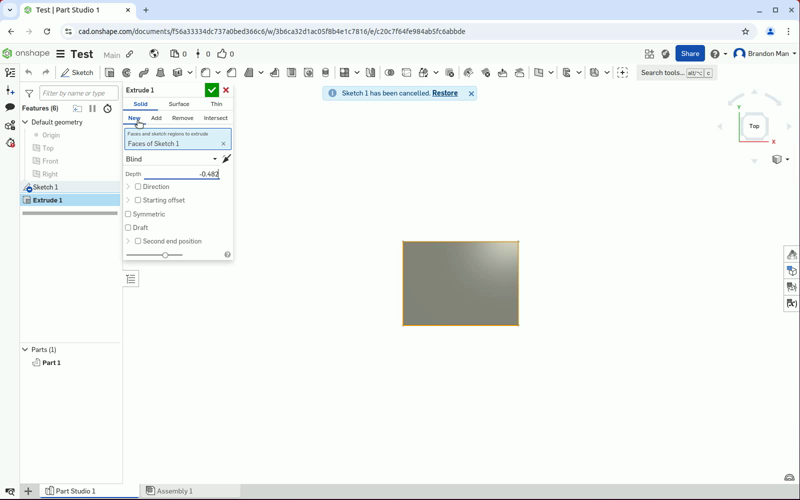
key(tab, 3)
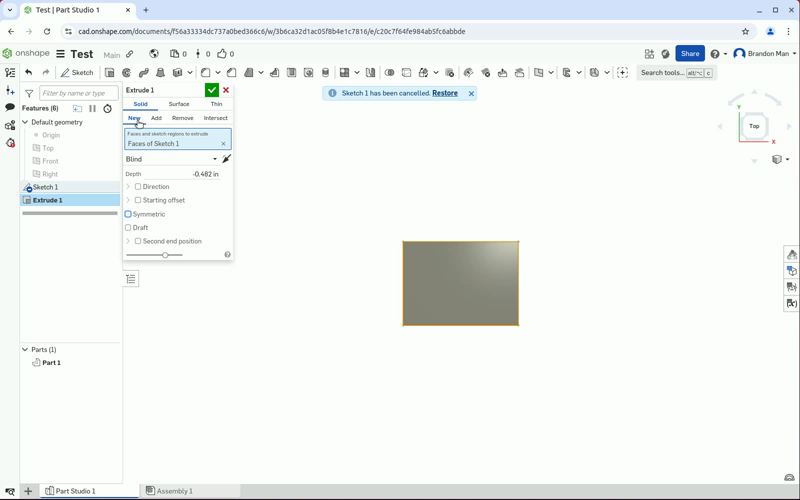
key(space)
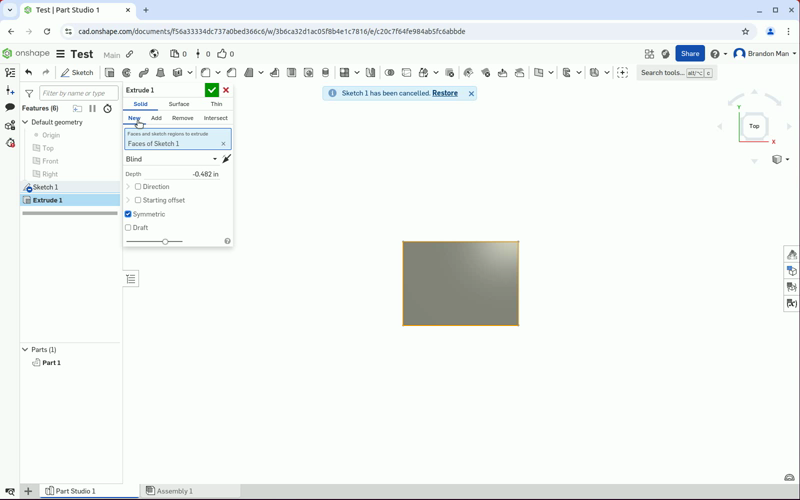
key(enter)
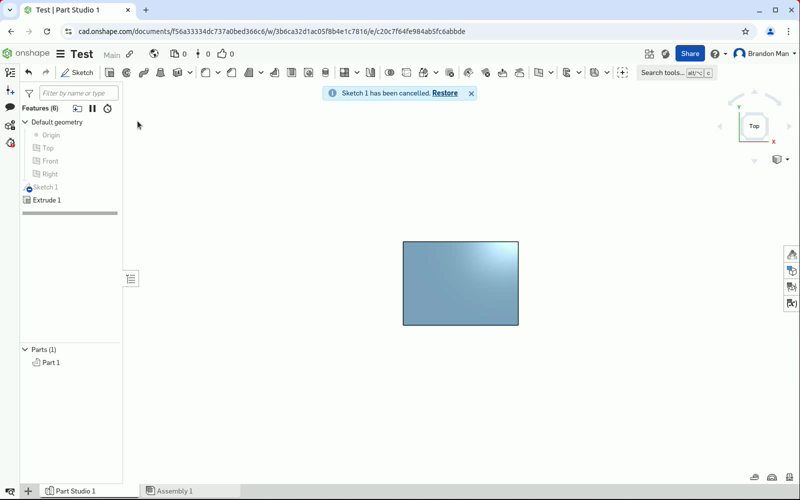
key(shift+h)
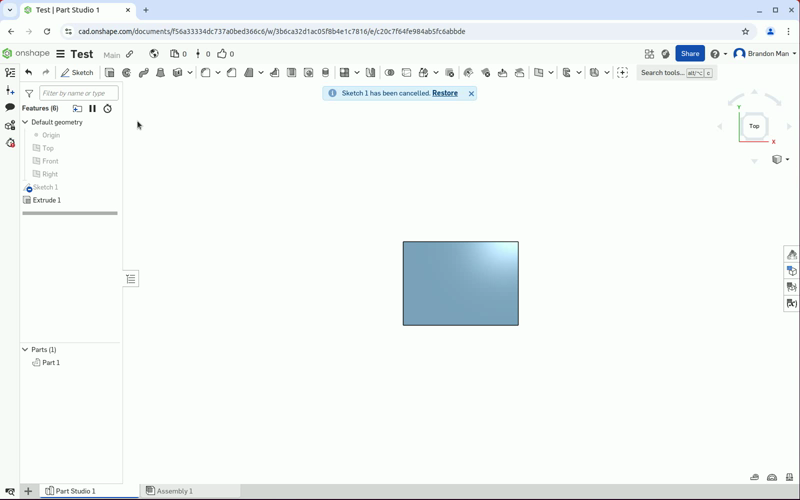
key(shift+h)
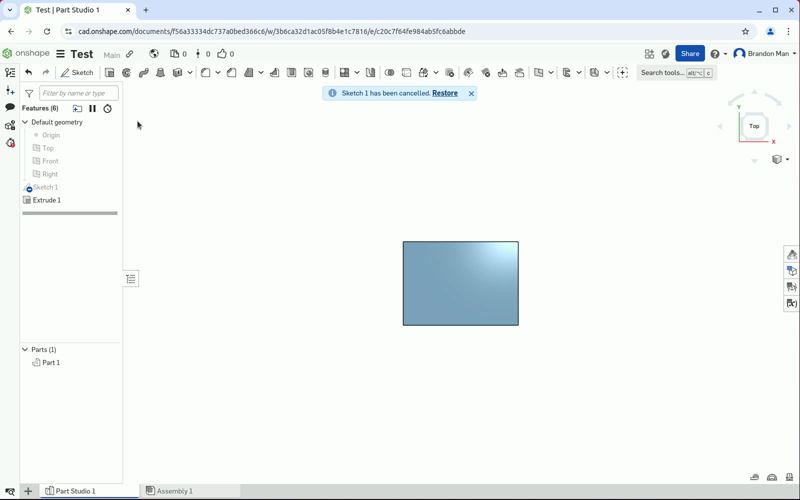
mouse_move(73, 189)
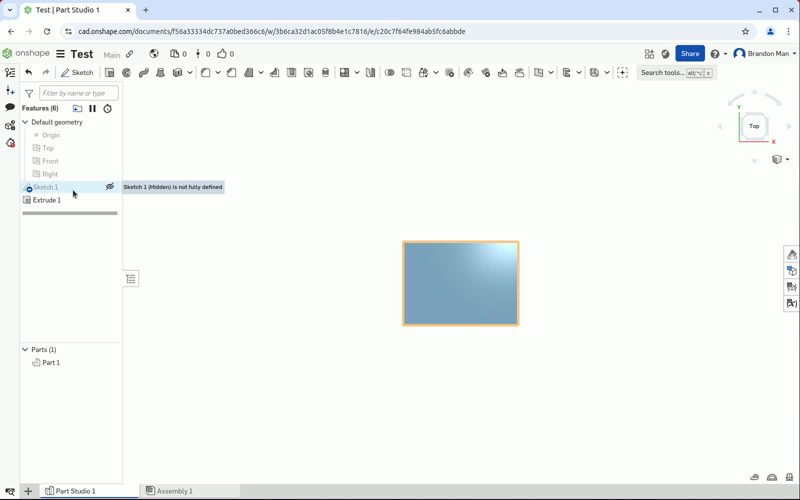
click(73, 189)
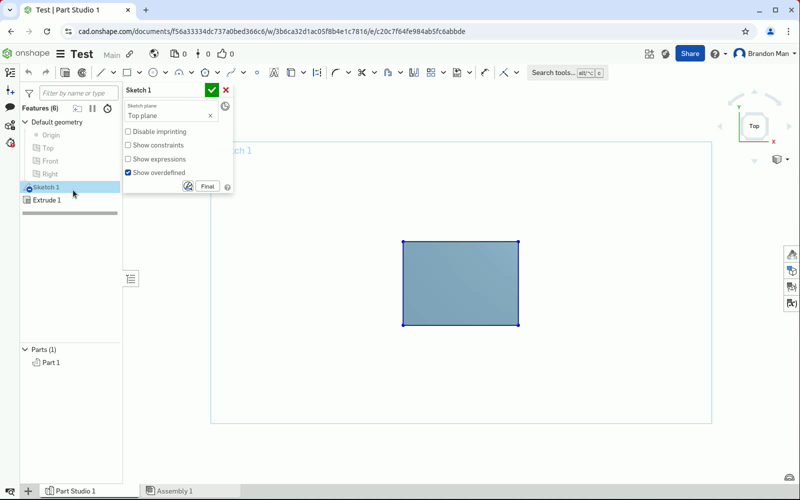
mouse_move(229, 92)
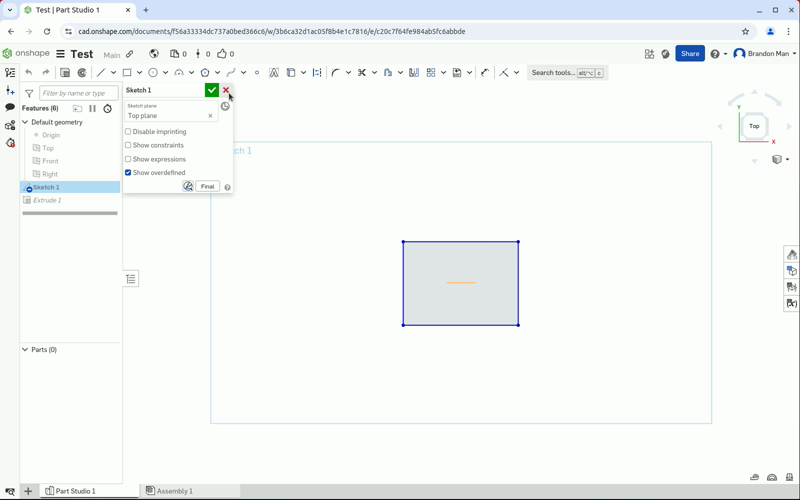
click(229, 92)
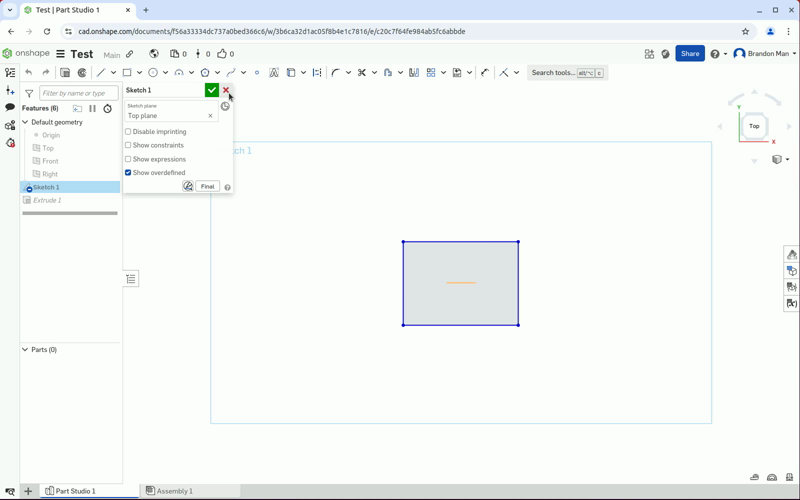
key(shift+s)
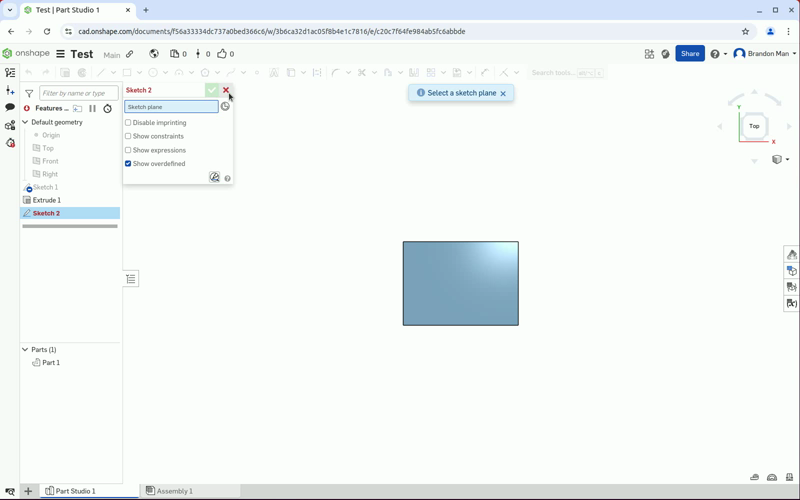
mouse_move(73, 150)
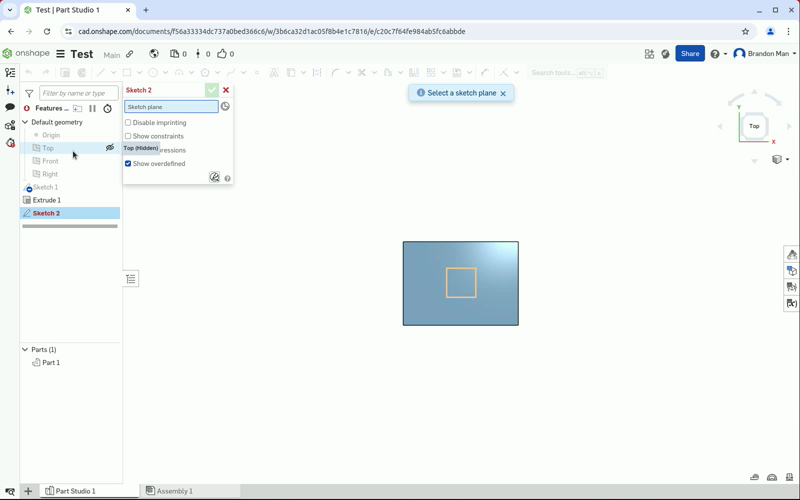
click(73, 150)
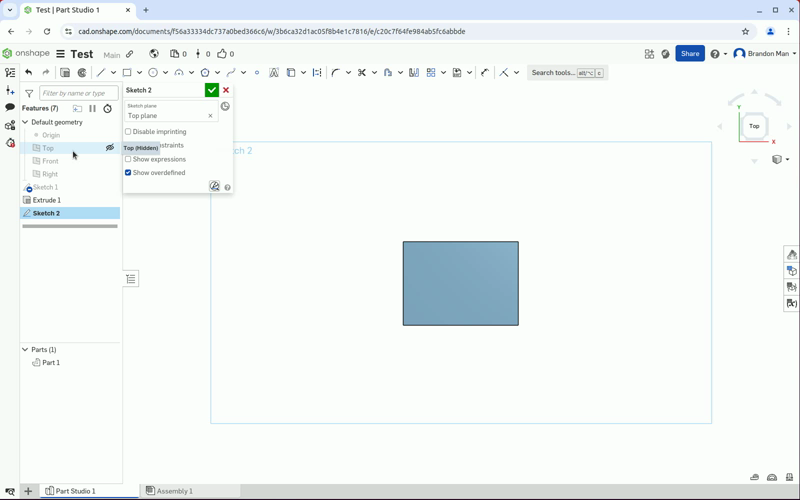
mouse_move(73, 352)
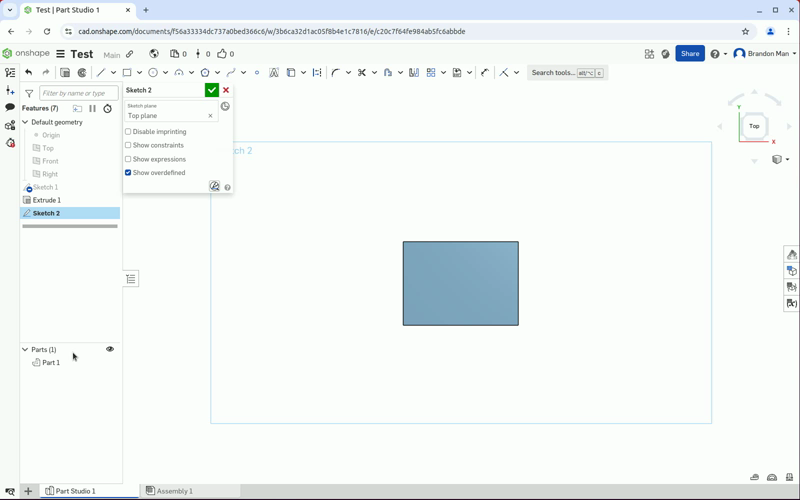
key(y)
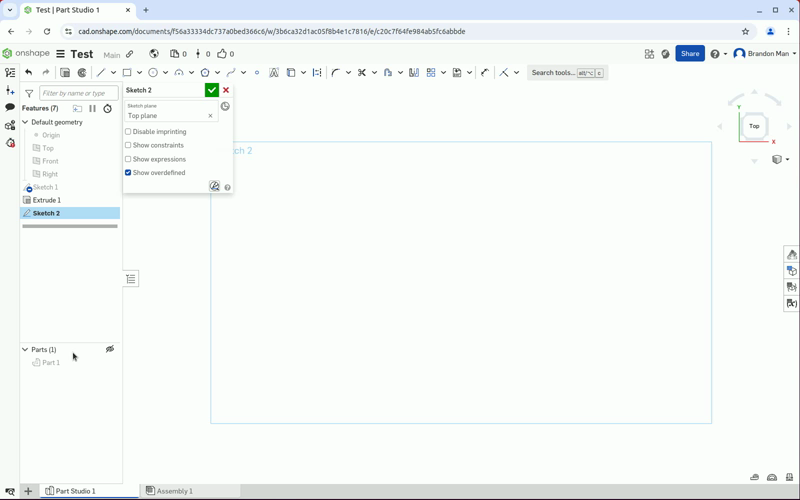
key(l)
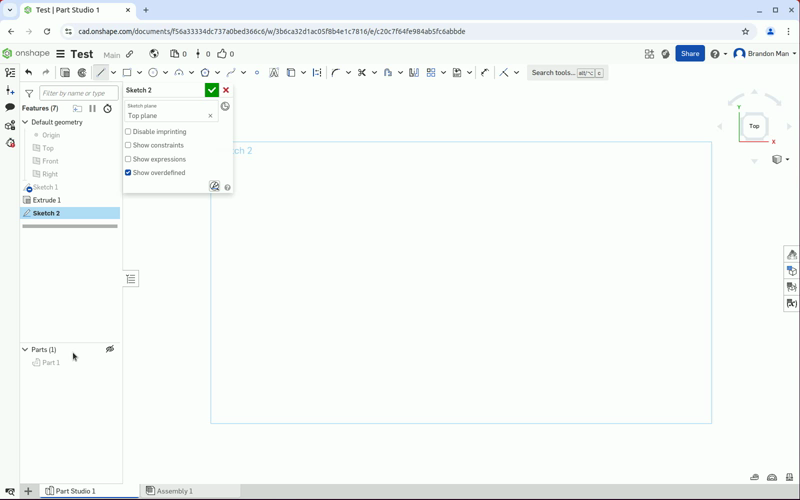
key_down(shift)
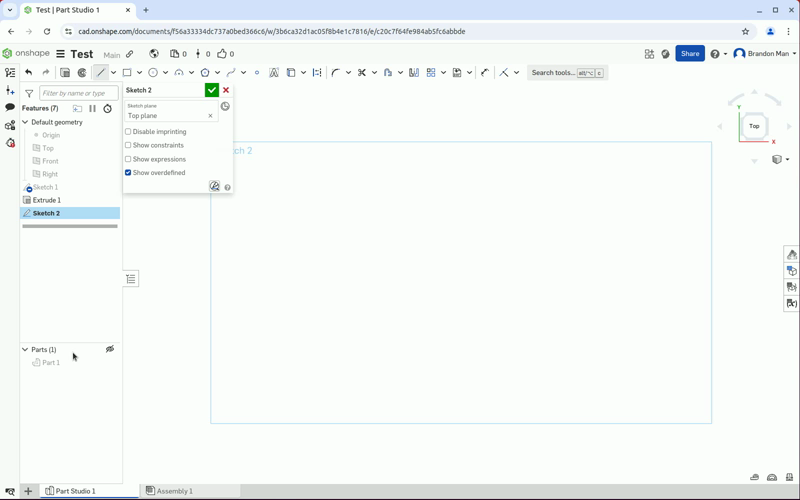
mouse_move(401, 326)
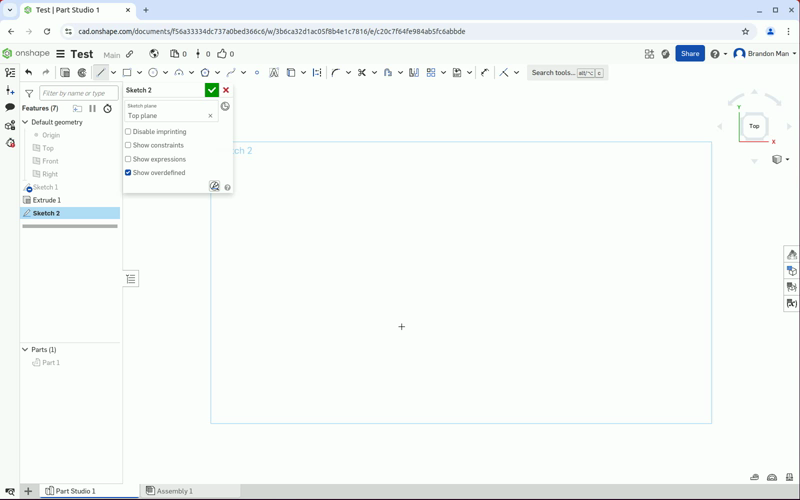
click(401, 326)
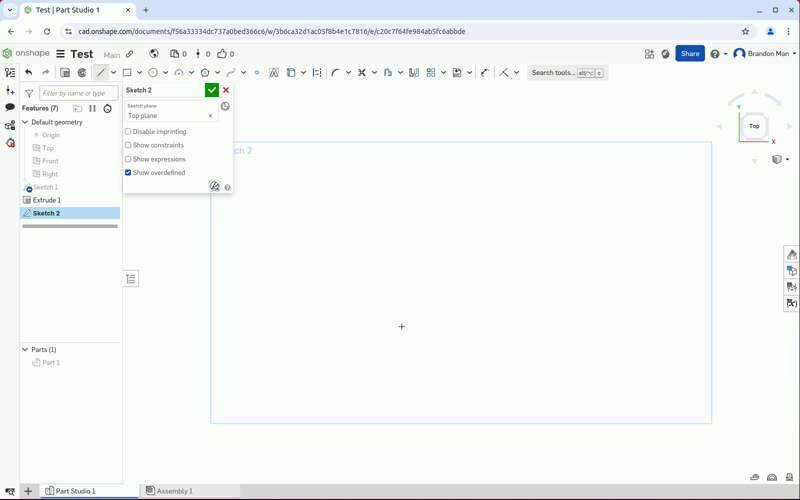
key_up(shift)
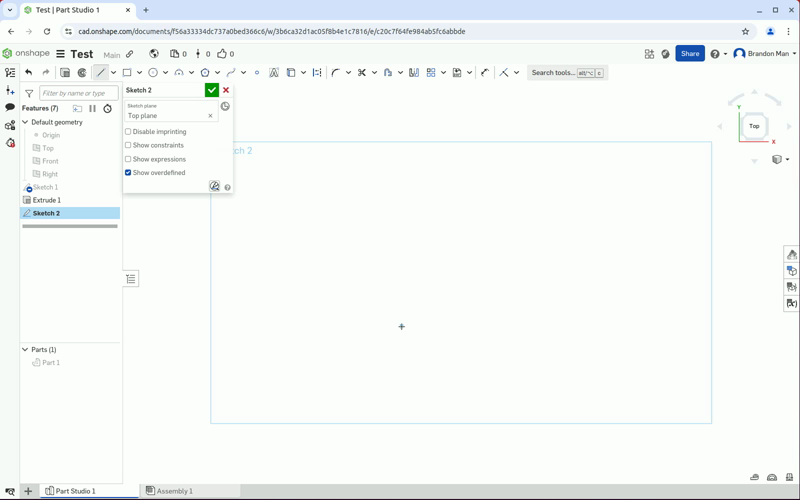
key_down(shift)
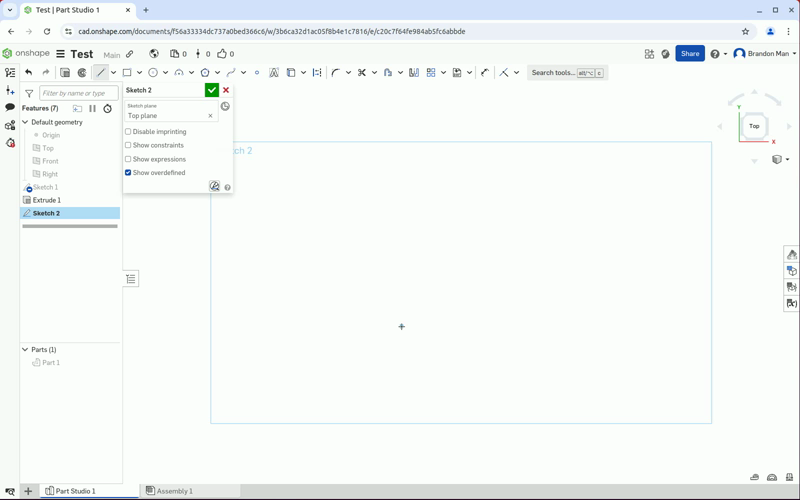
mouse_move(519, 326)
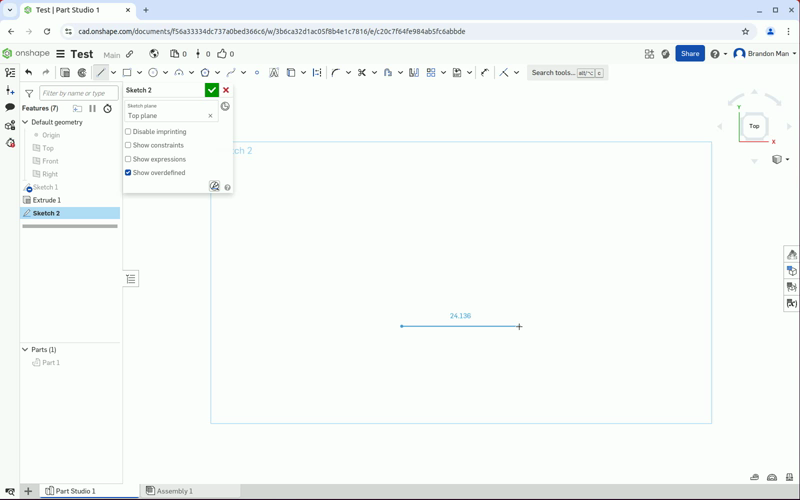
click(519, 326)
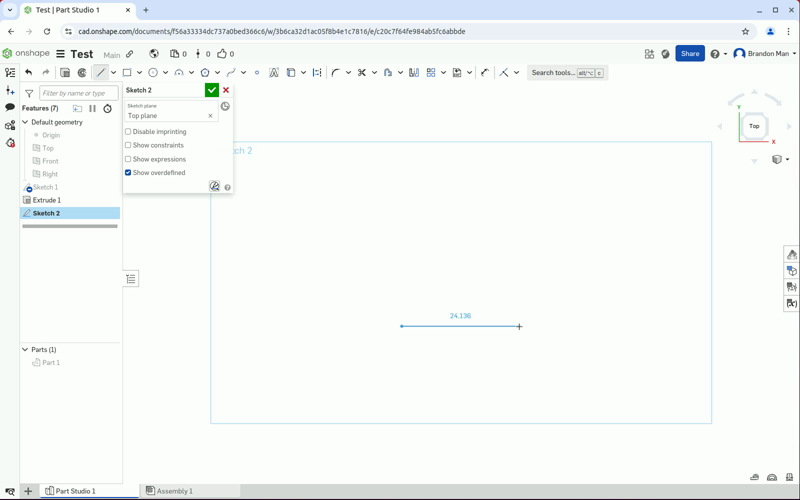
key_up(shift)
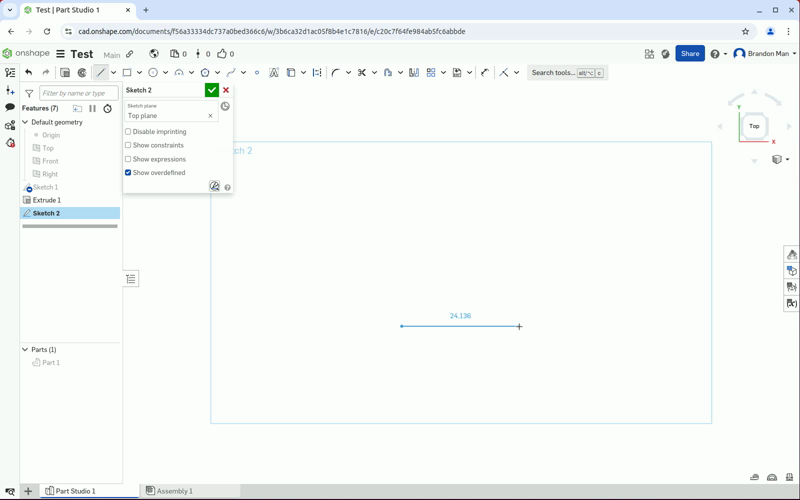
key_down(shift)
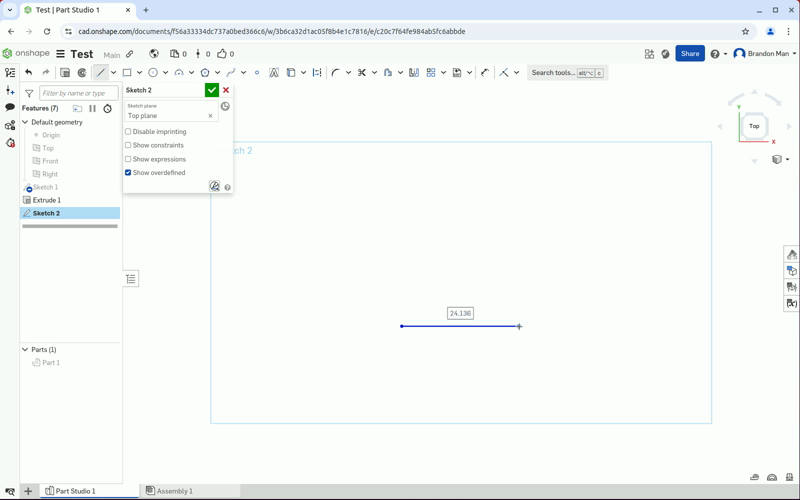
mouse_move(519, 240)
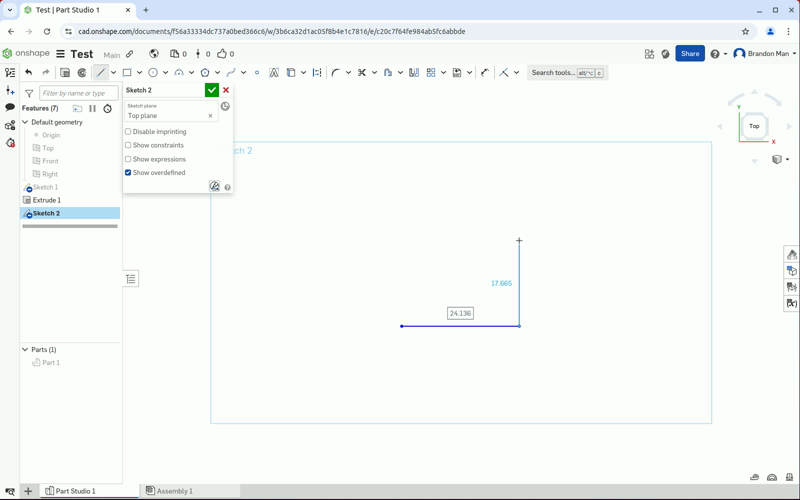
click(519, 240)
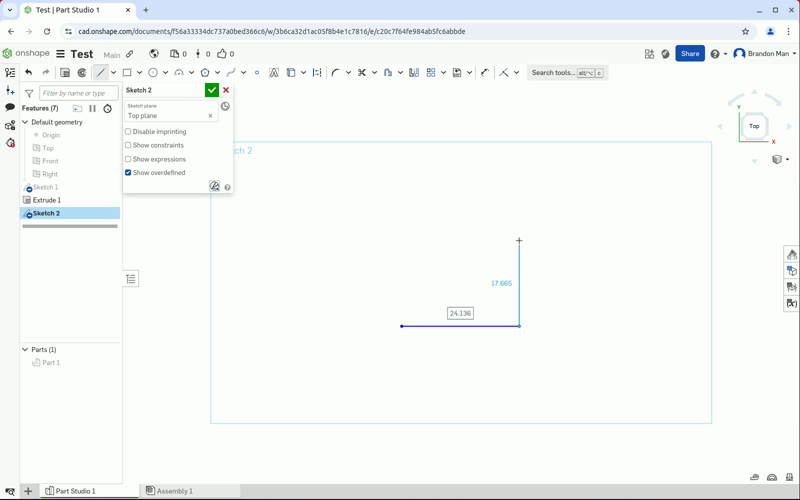
key_up(shift)
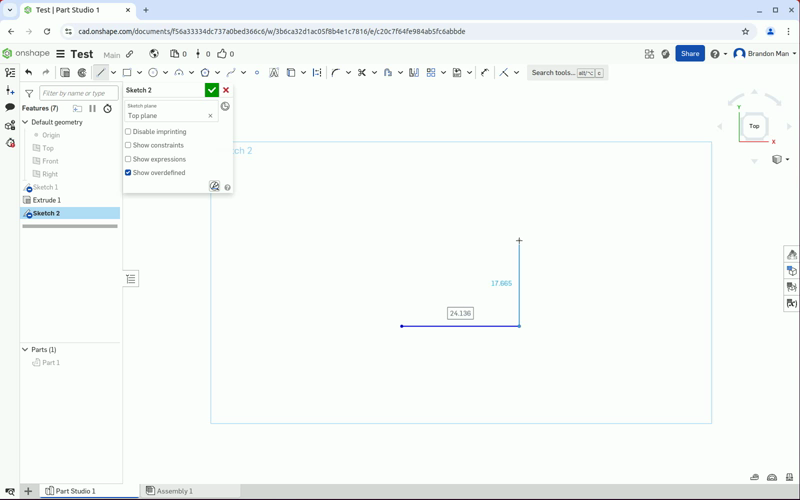
key_down(shift)
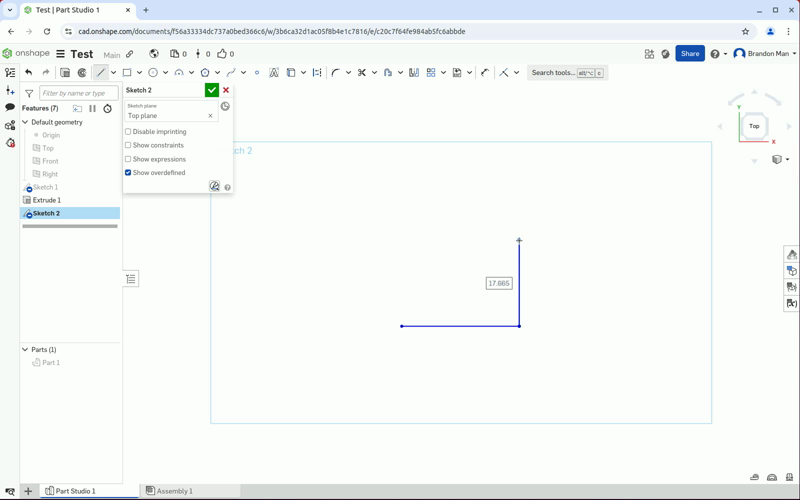
mouse_move(401, 240)
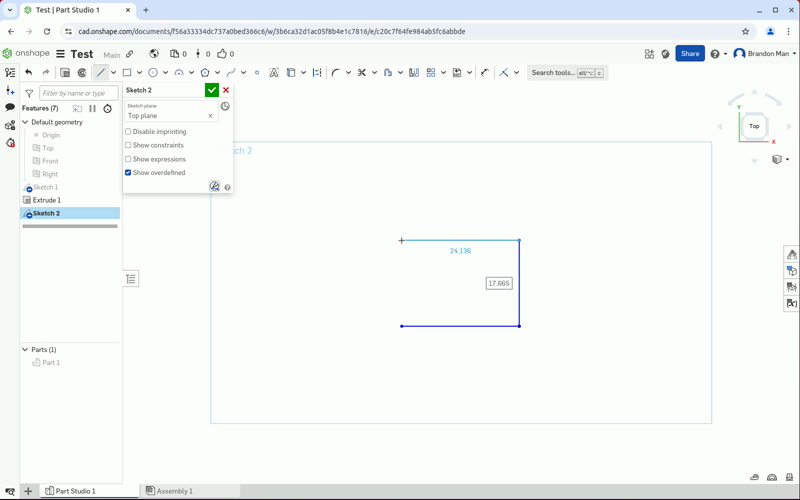
click(401, 240)
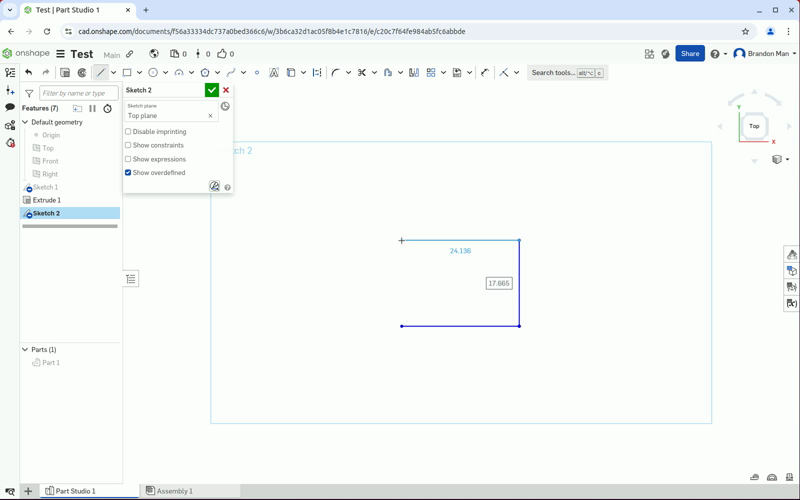
key_up(shift)
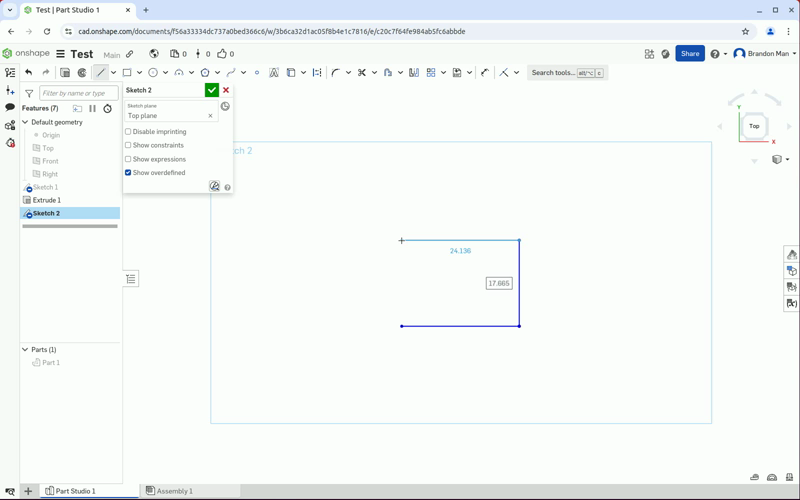
key_down(shift)
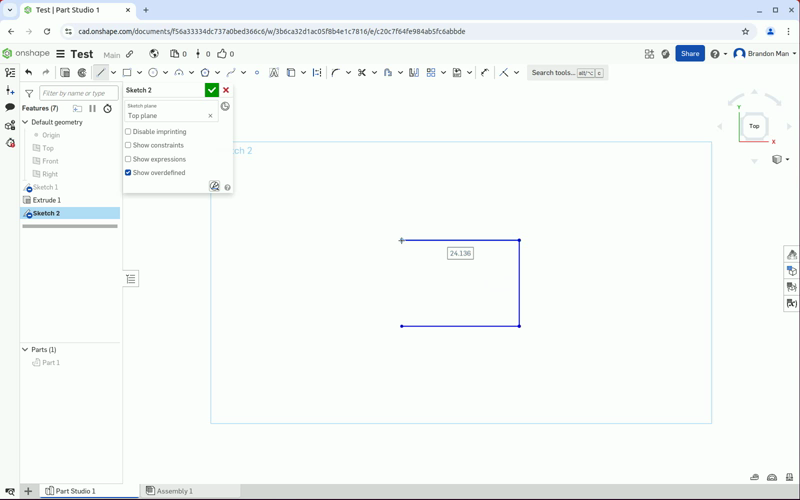
mouse_move(401, 326)
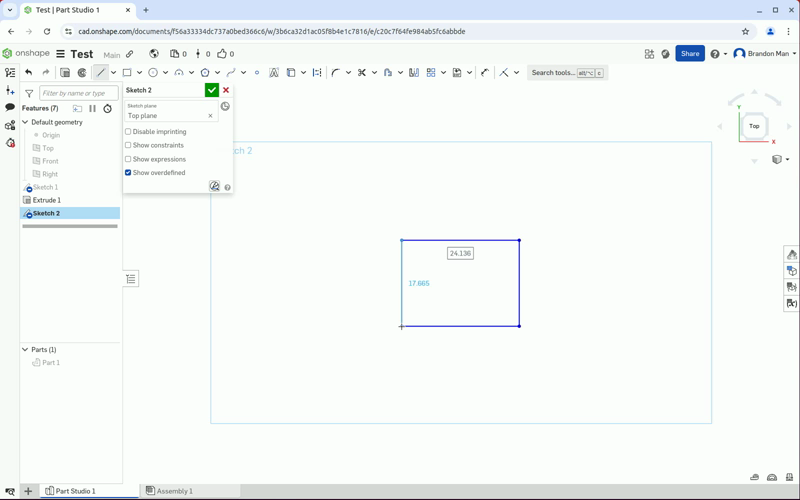
key_up(shift)
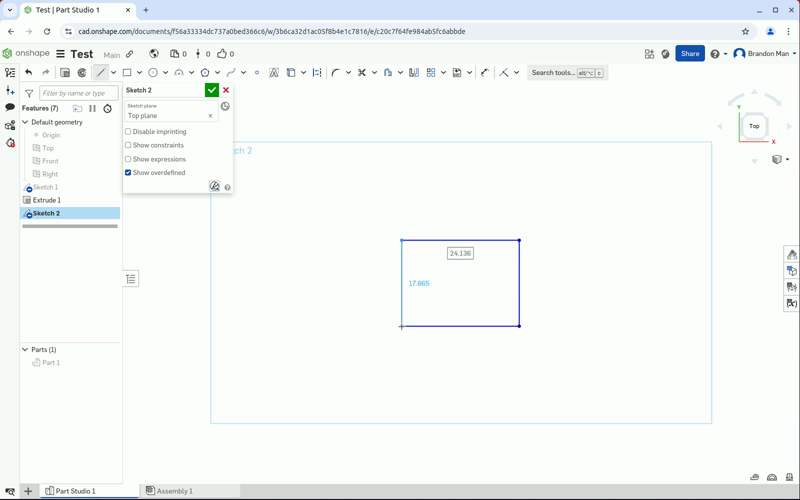
click(401, 326)
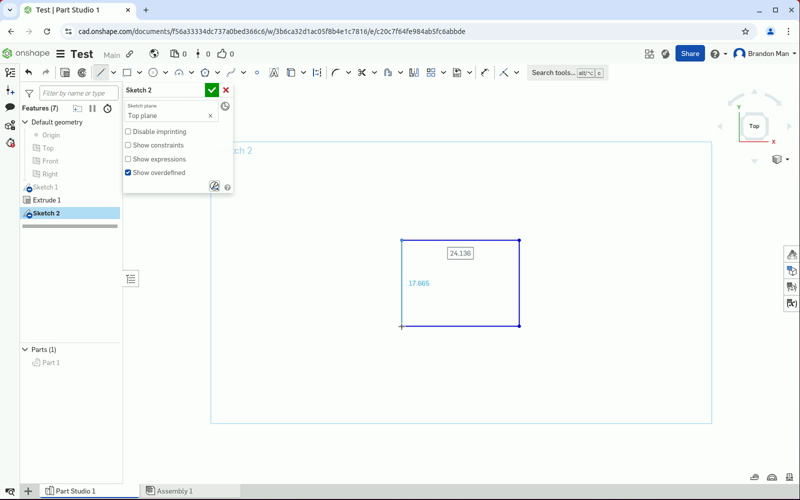
key(esc)
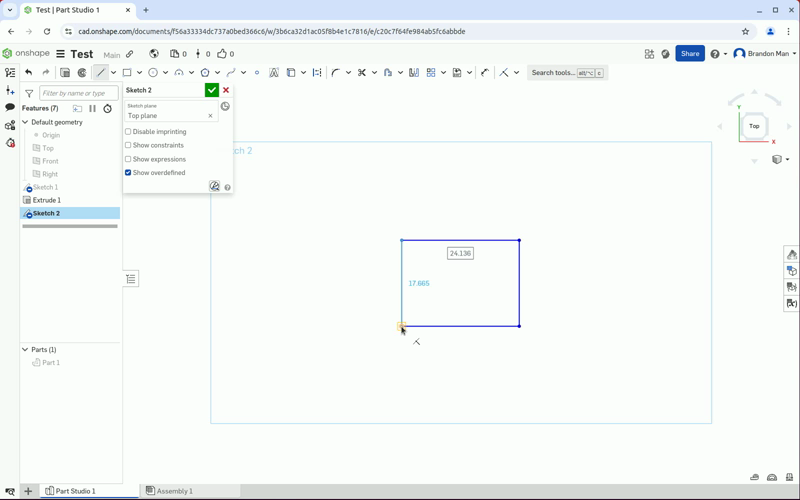
key(l)
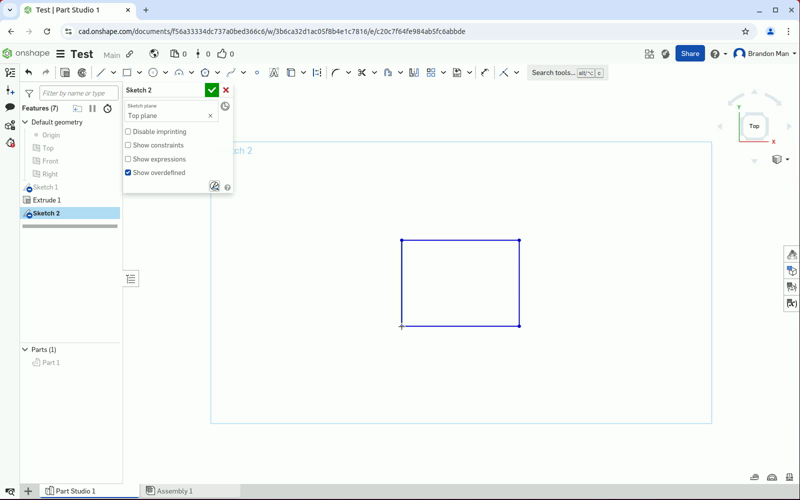
key_down(shift)
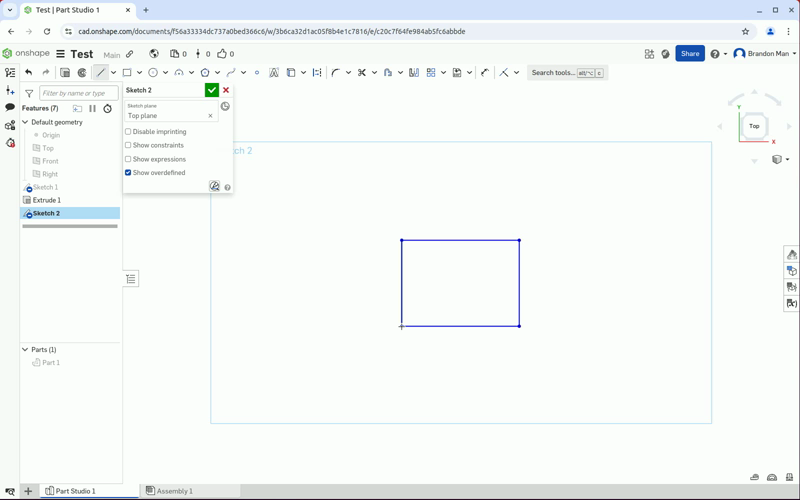
mouse_move(403, 324)
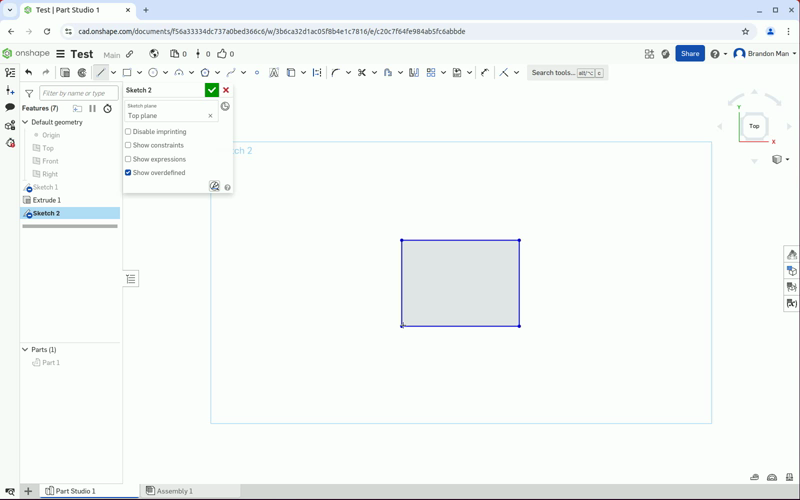
scroll(6)
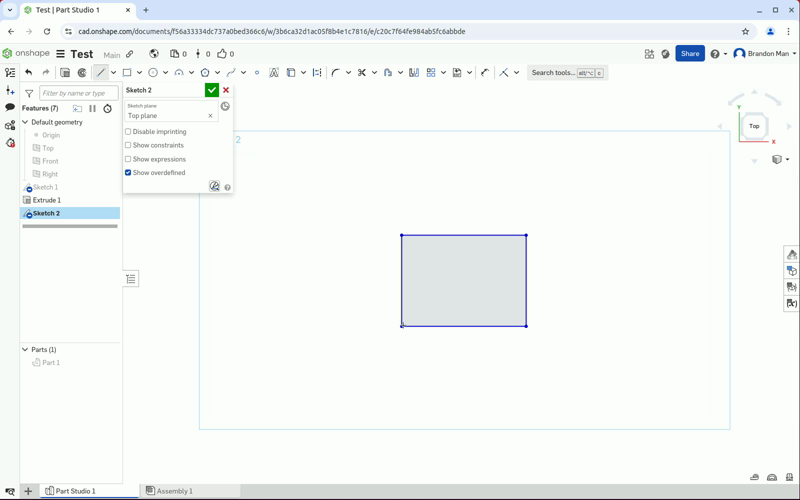
scroll(6)
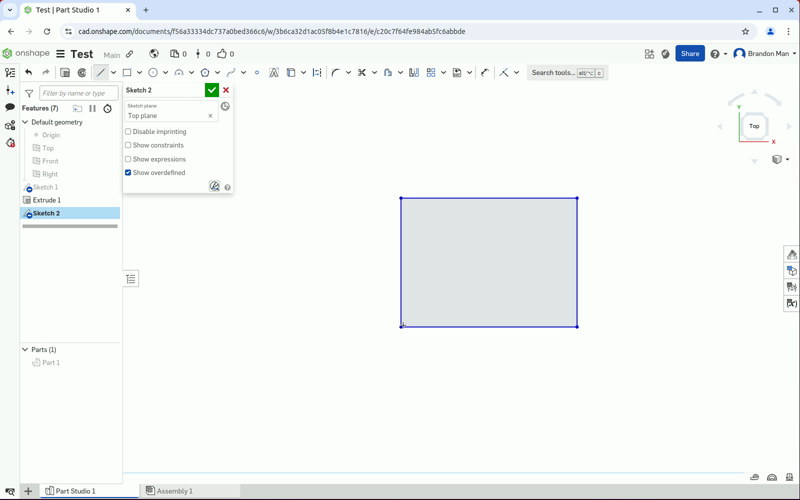
scroll(6)
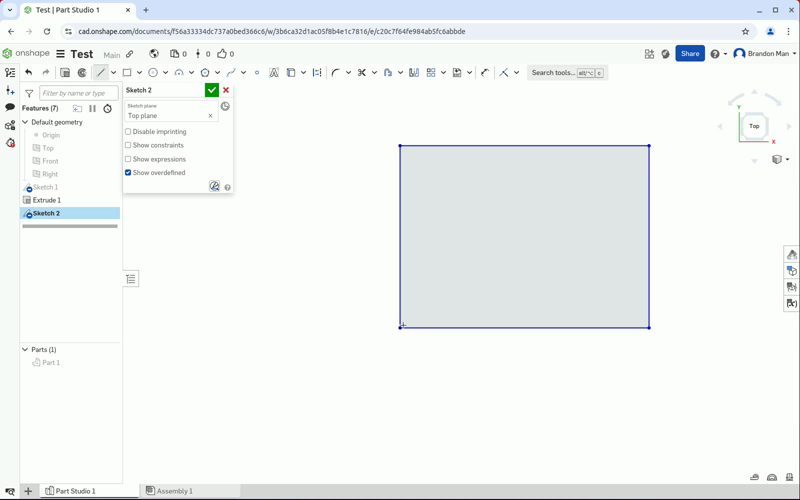
scroll(6)
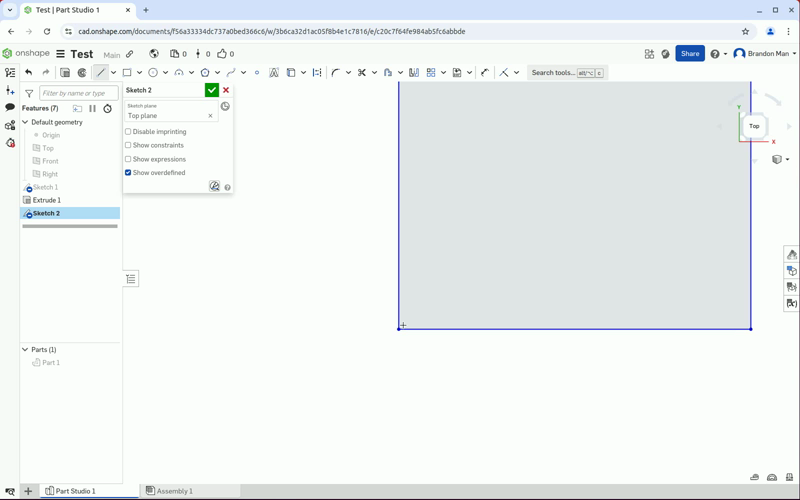
scroll(6)
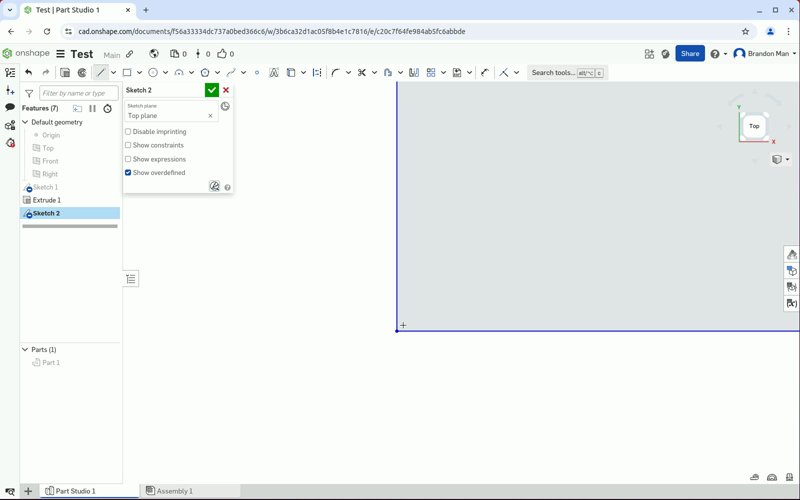
scroll(6)
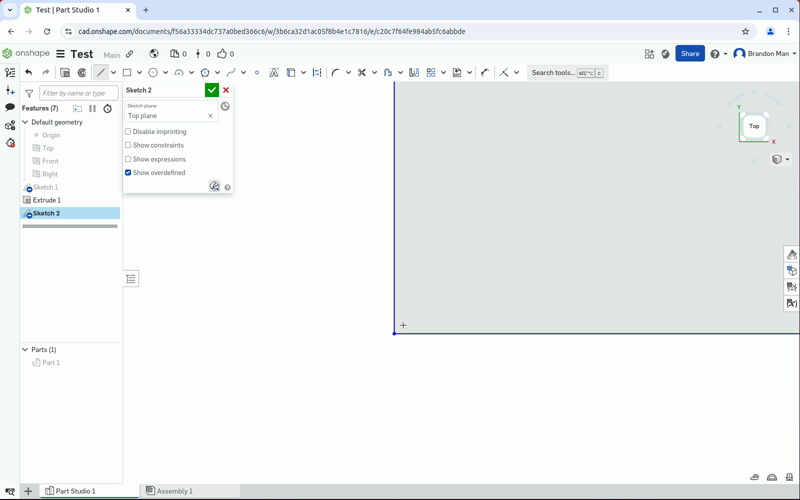
scroll(6)
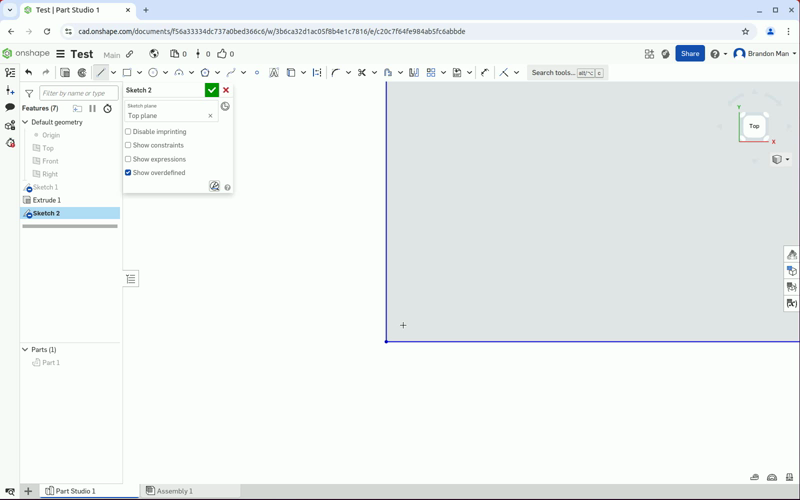
click(403, 324)
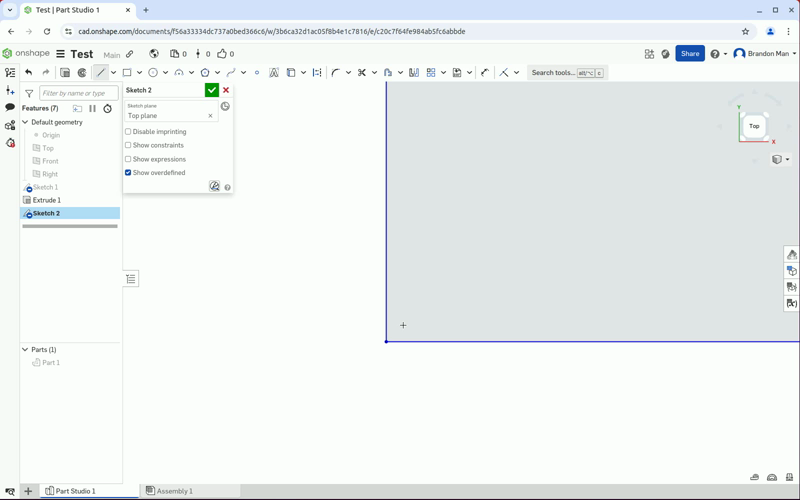
scroll(-6)
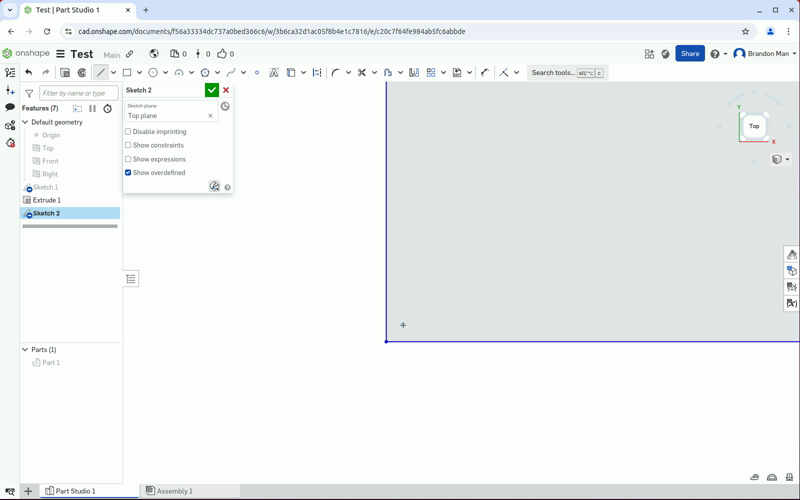
scroll(-6)
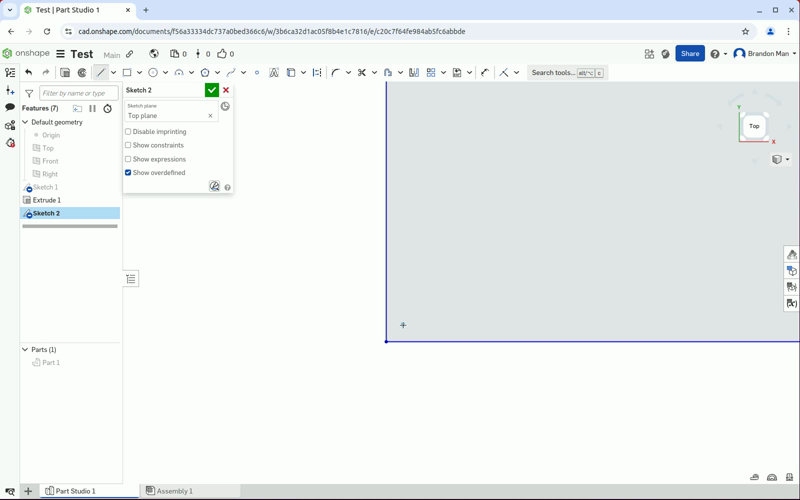
scroll(-6)
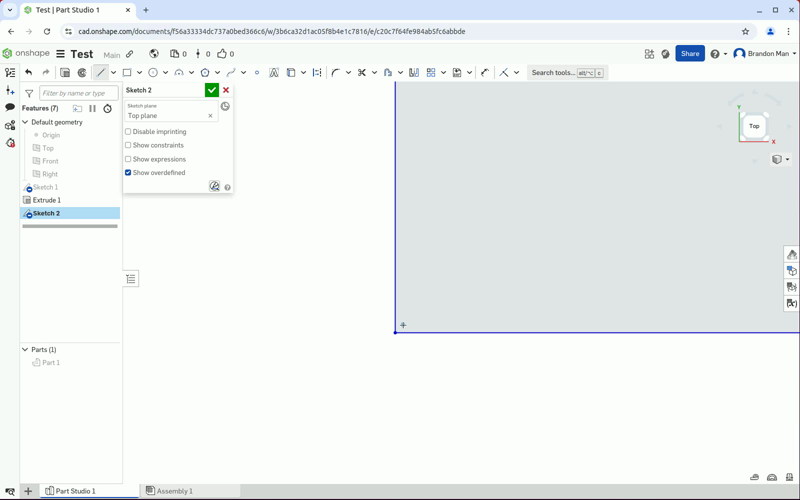
scroll(-6)
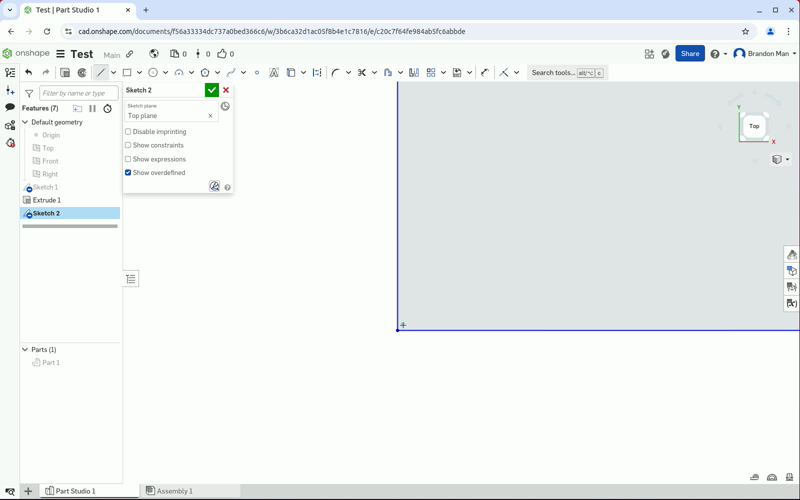
scroll(-6)
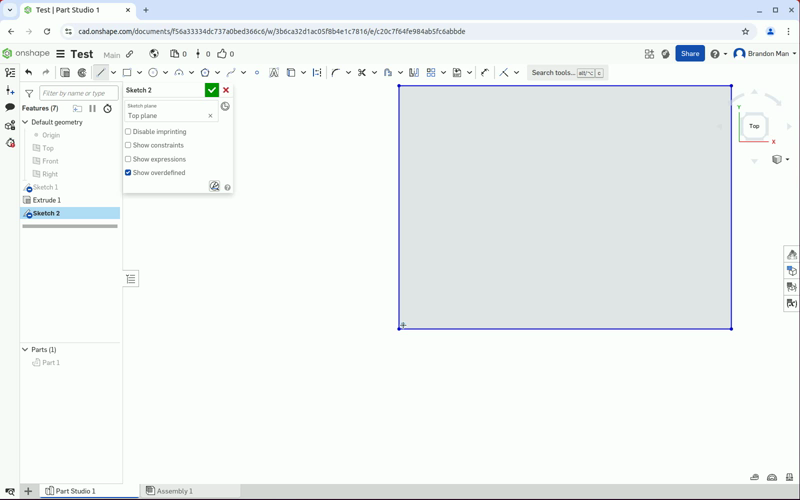
scroll(-6)
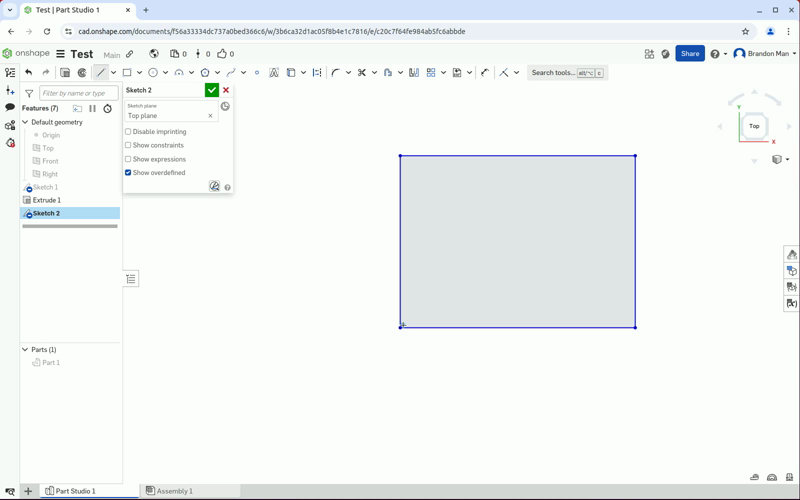
scroll(-6)
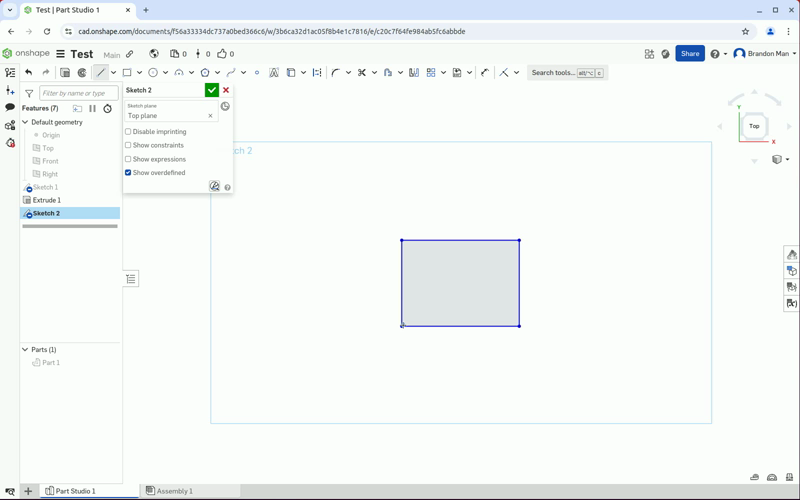
key_up(shift)
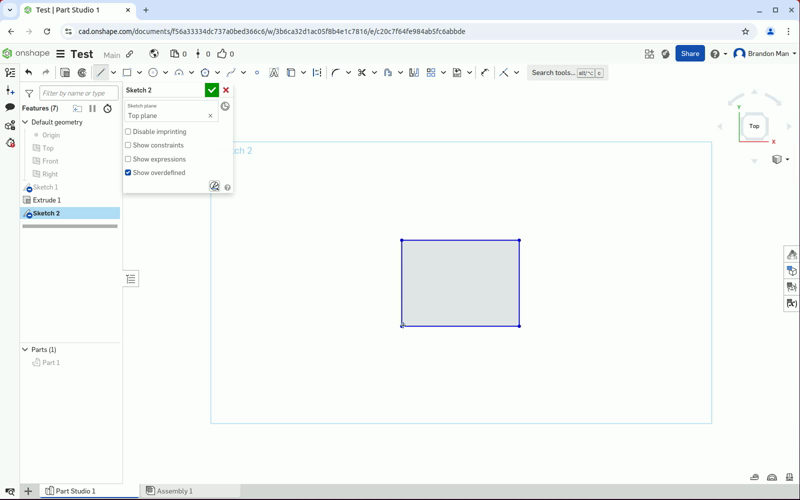
key_down(shift)
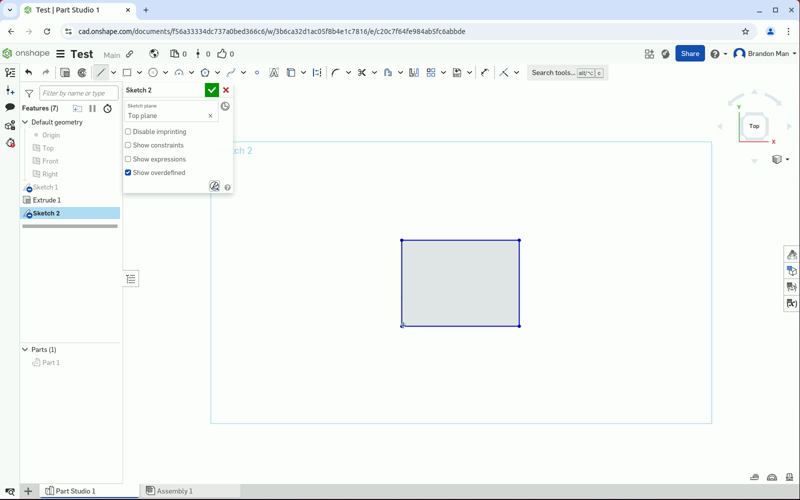
mouse_move(518, 324)
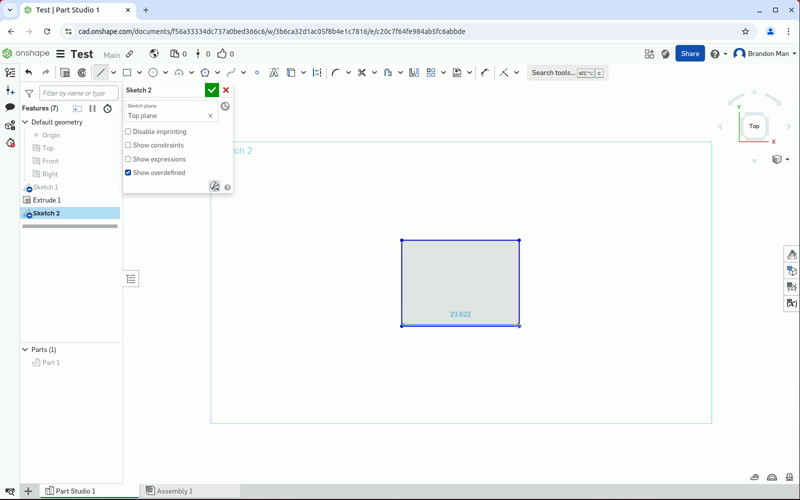
scroll(6)
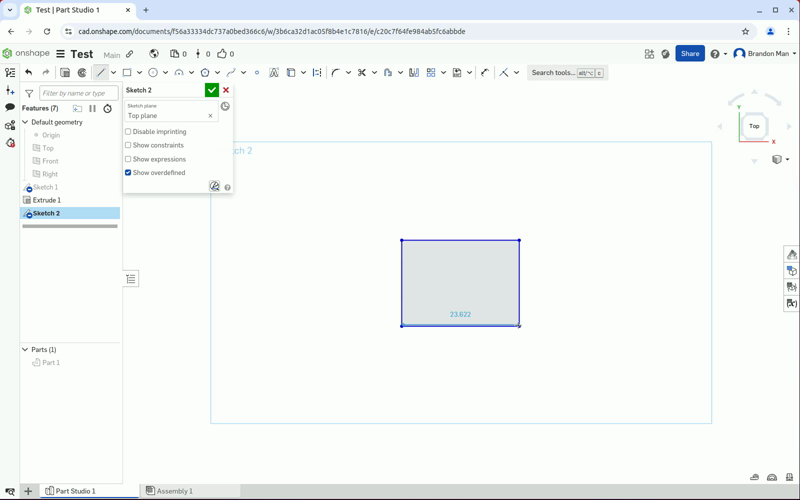
scroll(6)
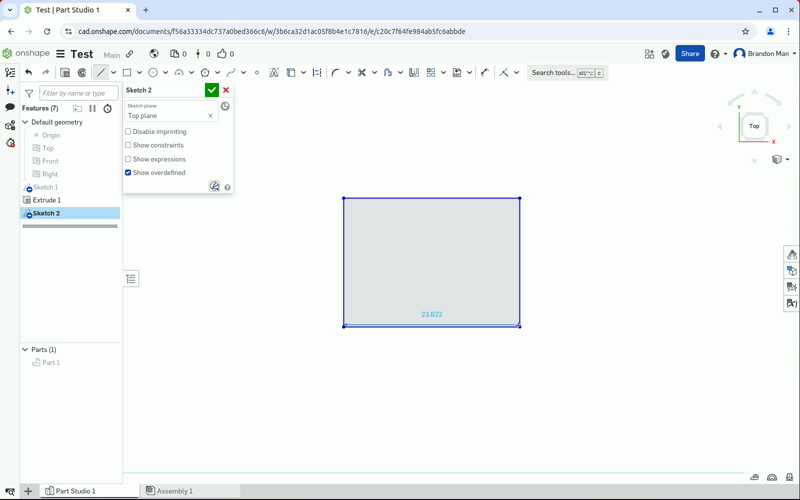
scroll(6)
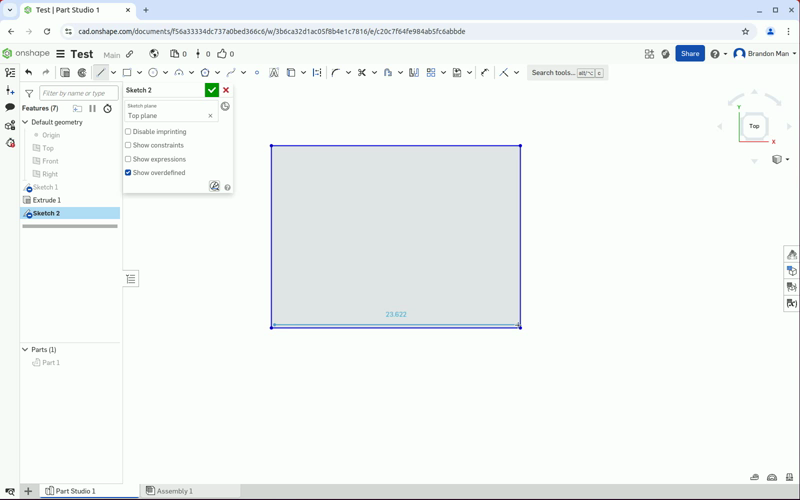
scroll(6)
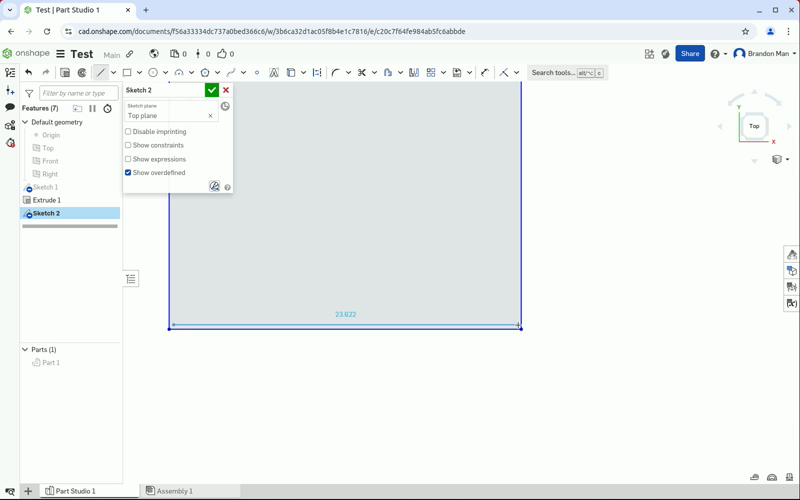
scroll(6)
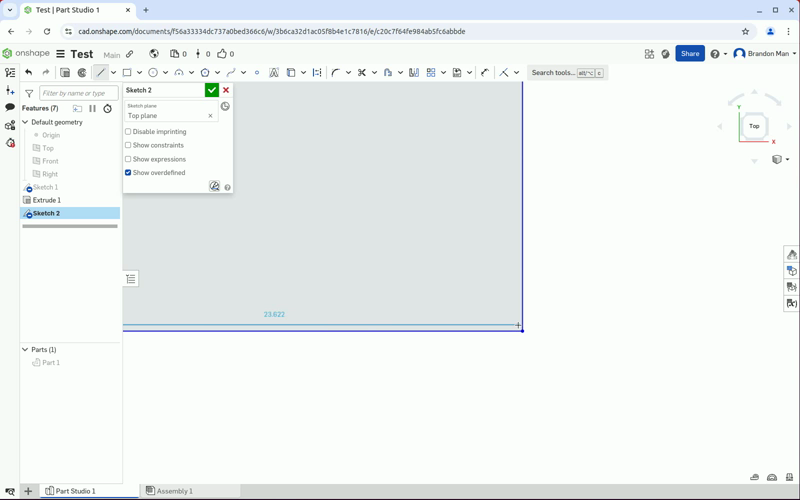
scroll(6)
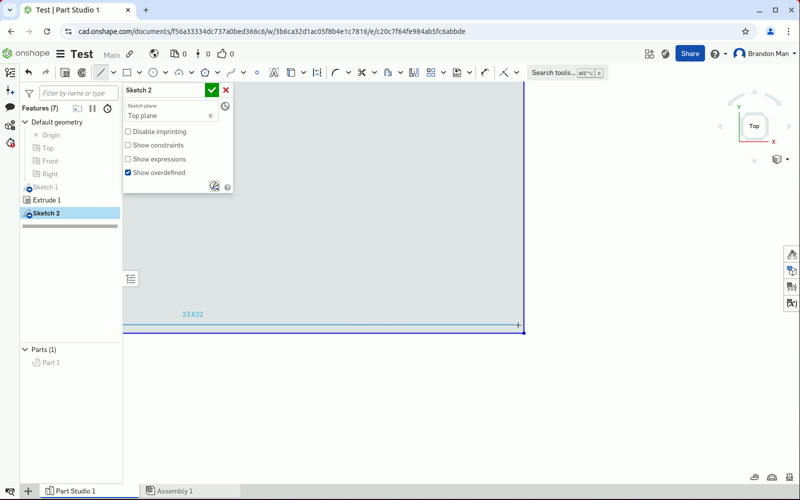
scroll(6)
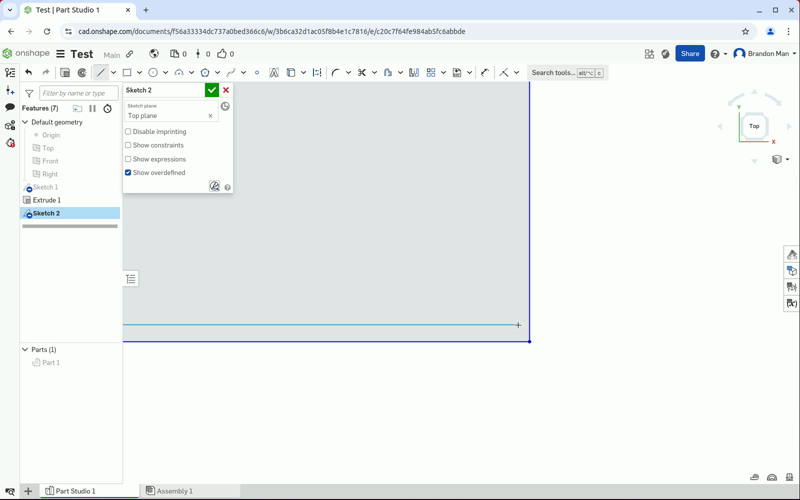
click(518, 324)
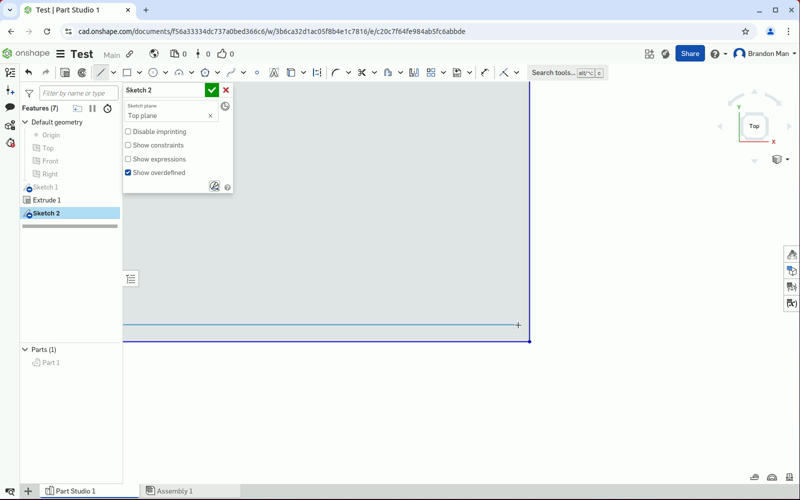
scroll(-6)
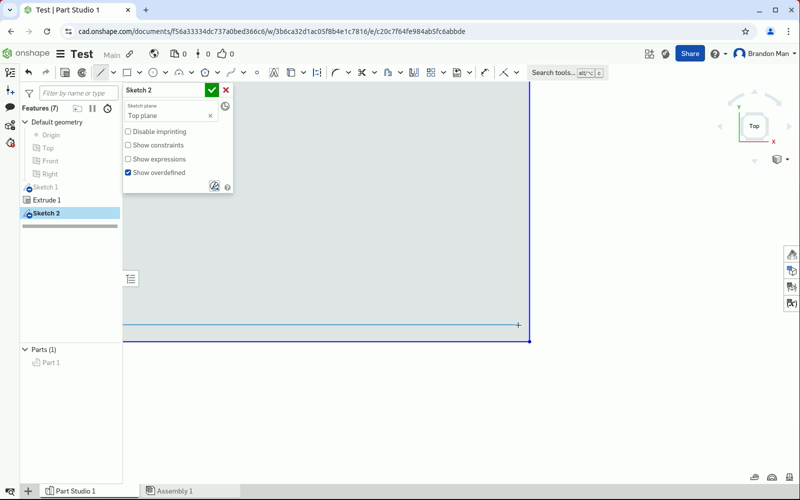
scroll(-6)
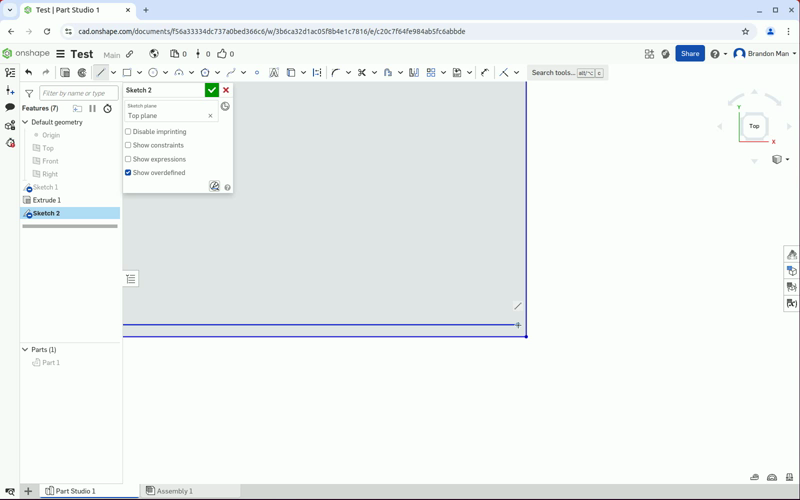
scroll(-6)
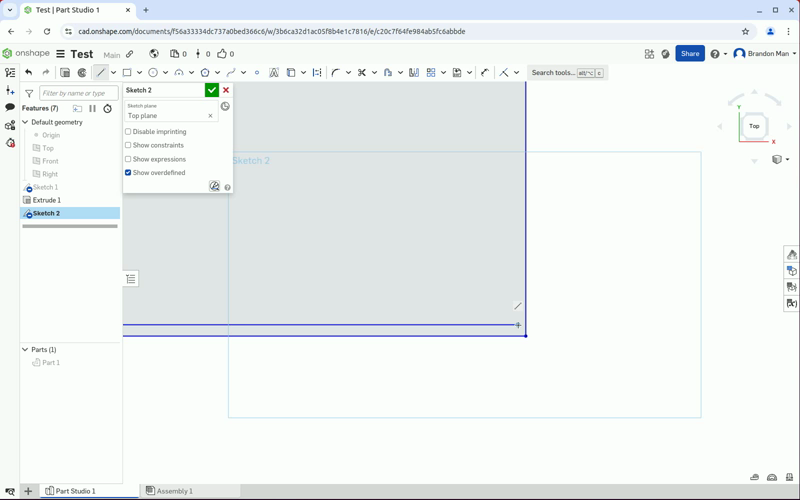
scroll(-6)
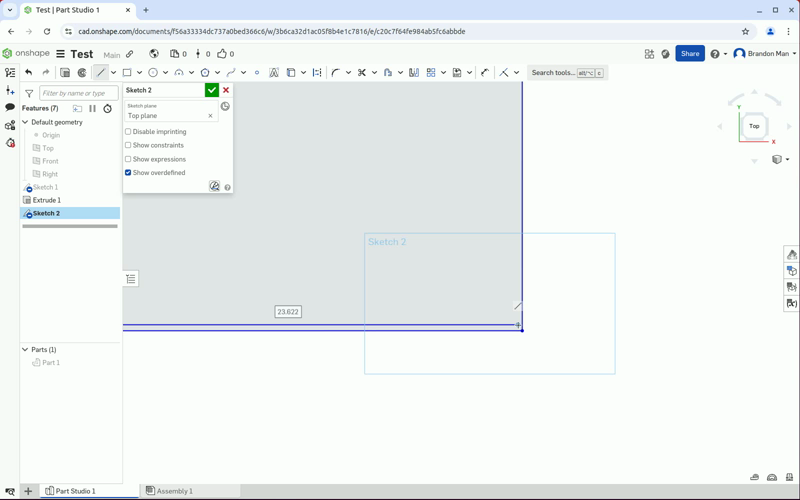
scroll(-6)
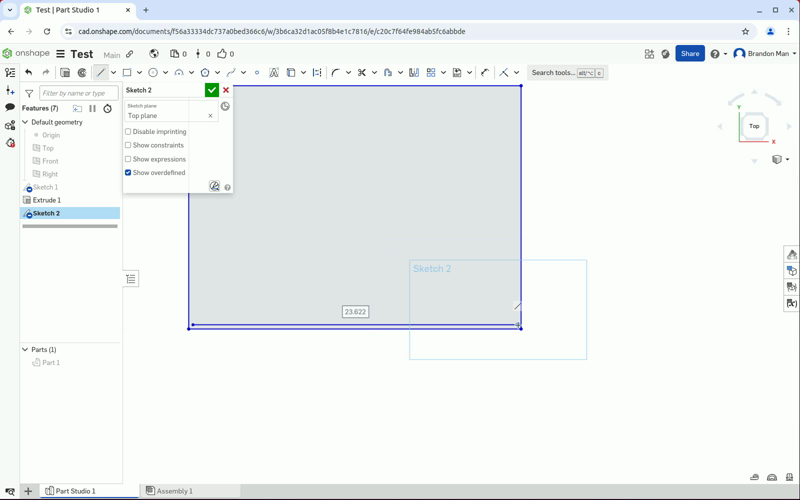
scroll(-6)
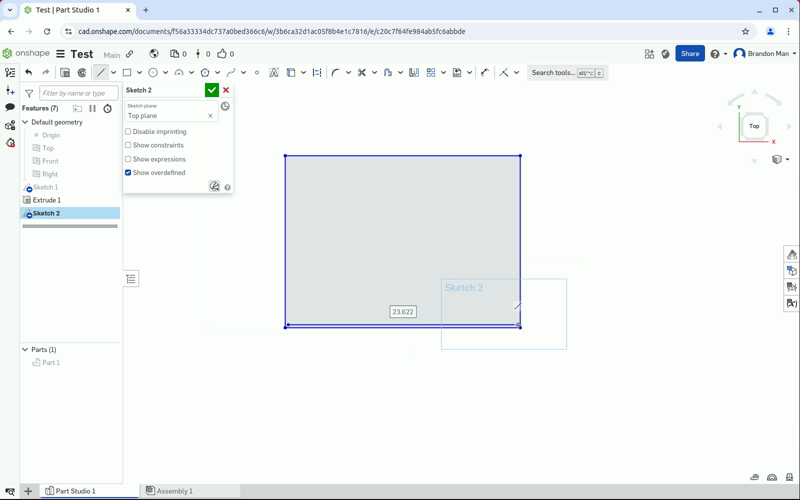
scroll(-6)
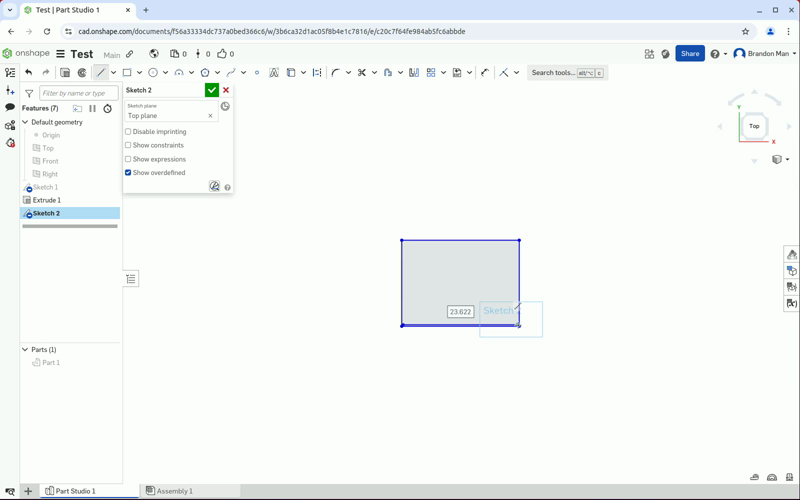
key_up(shift)
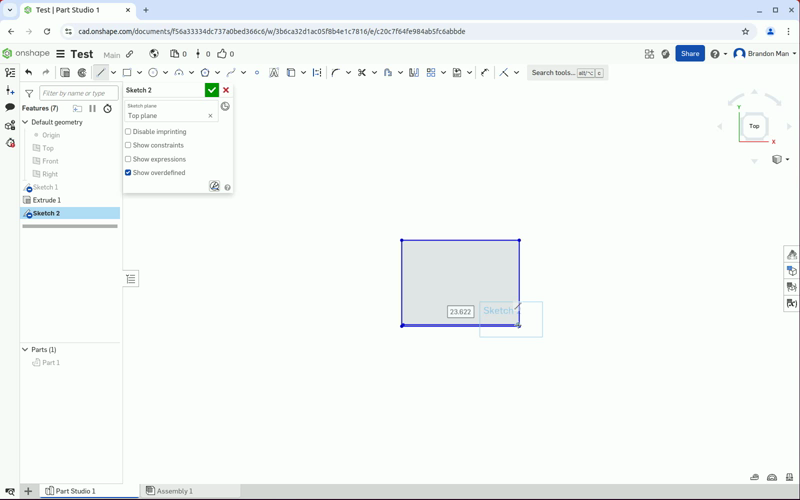
key_down(shift)
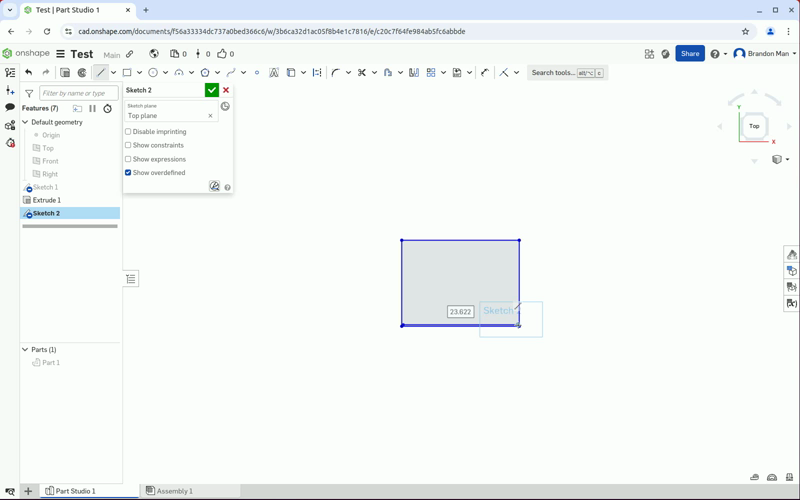
mouse_move(518, 241)
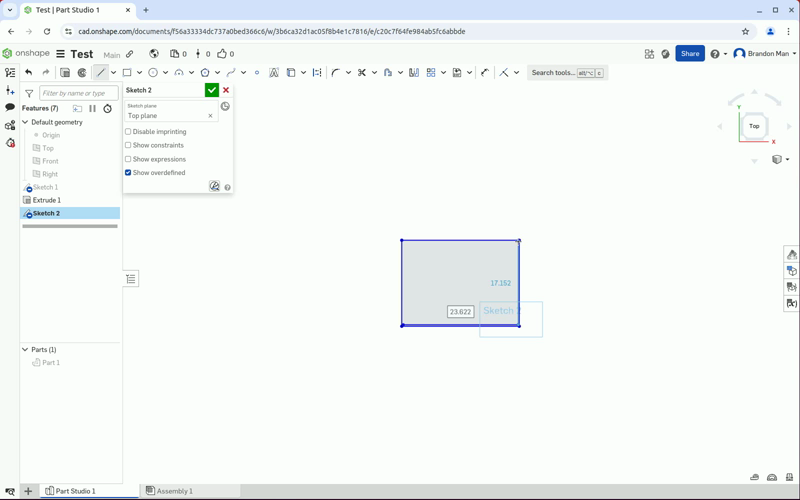
scroll(6)
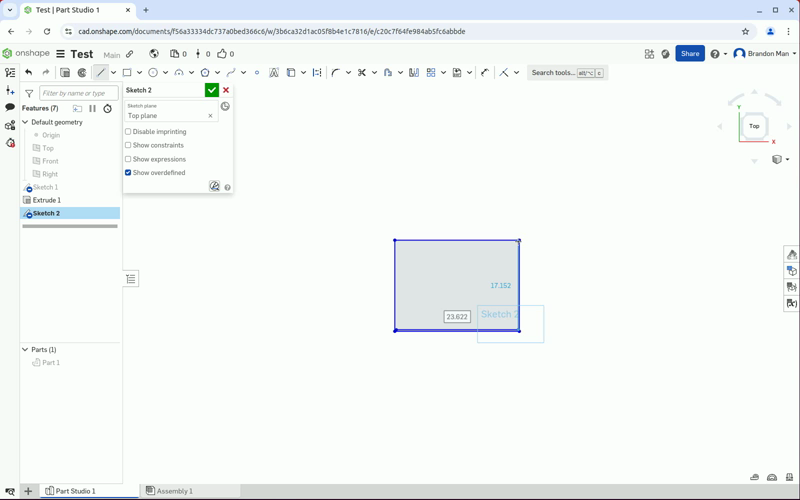
scroll(6)
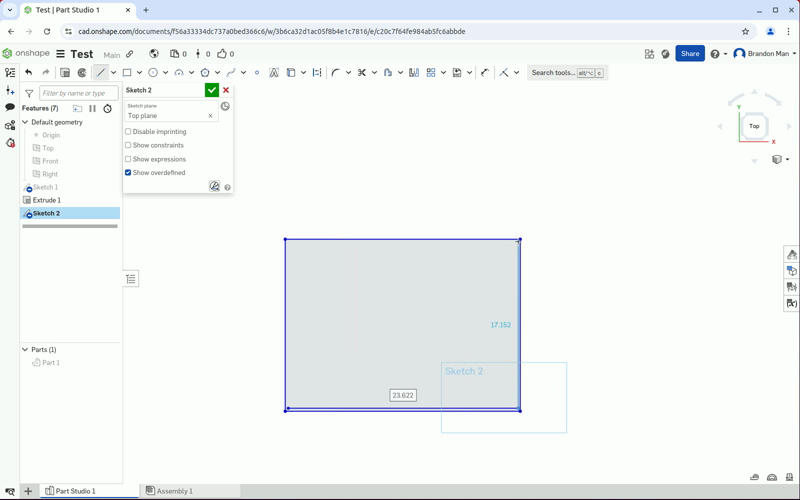
scroll(6)
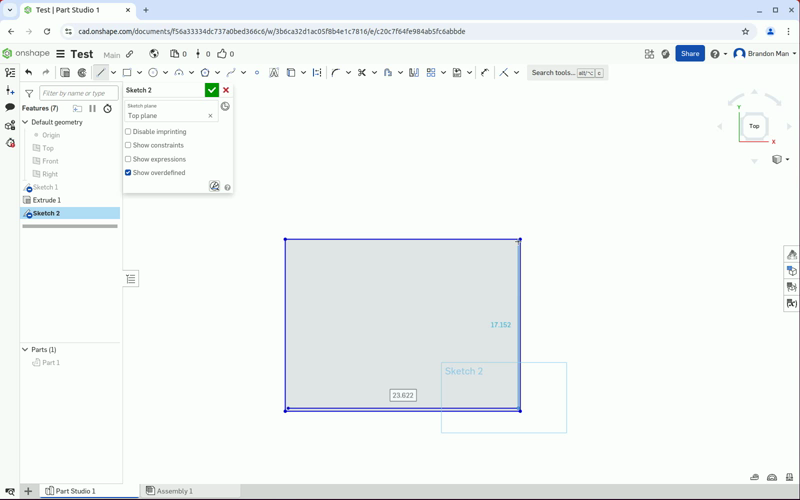
scroll(6)
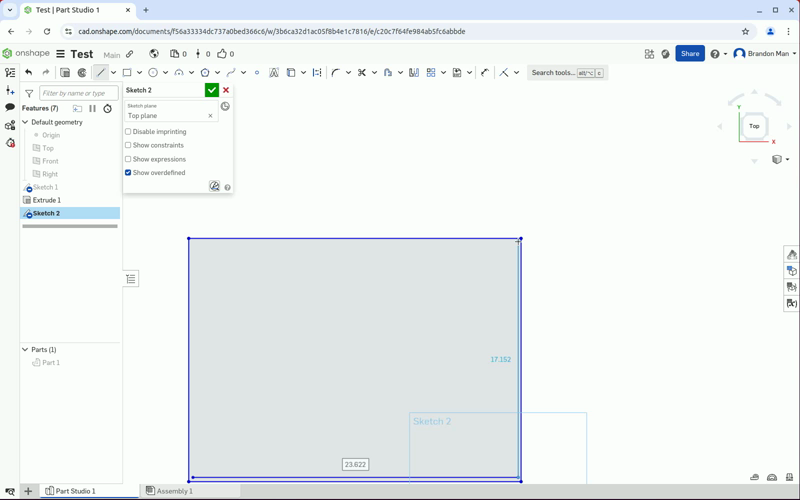
scroll(6)
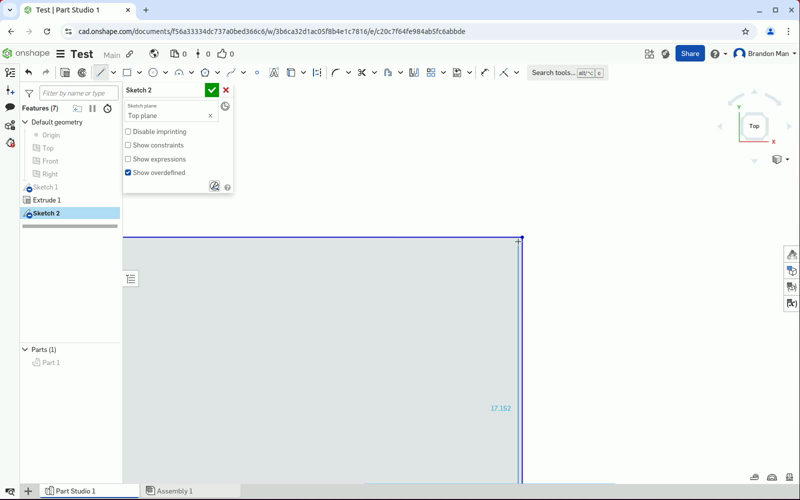
scroll(6)
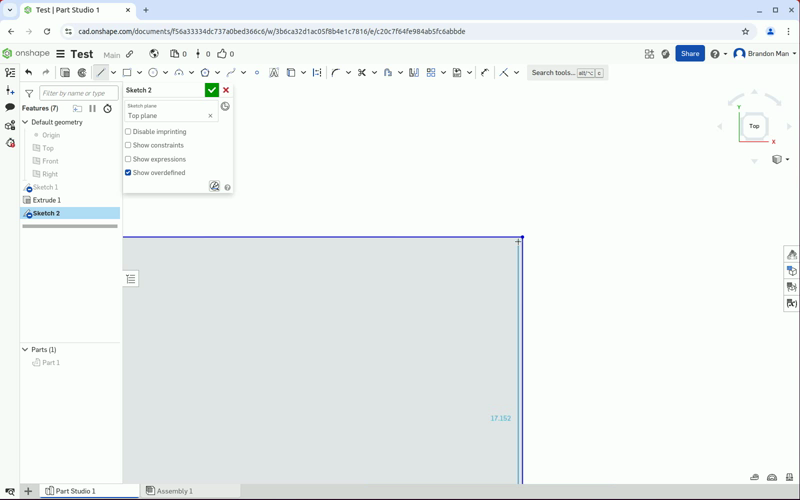
scroll(6)
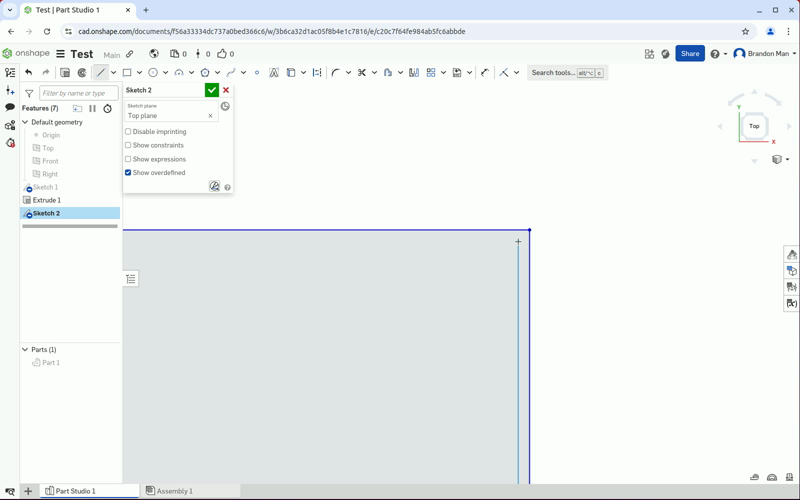
click(518, 241)
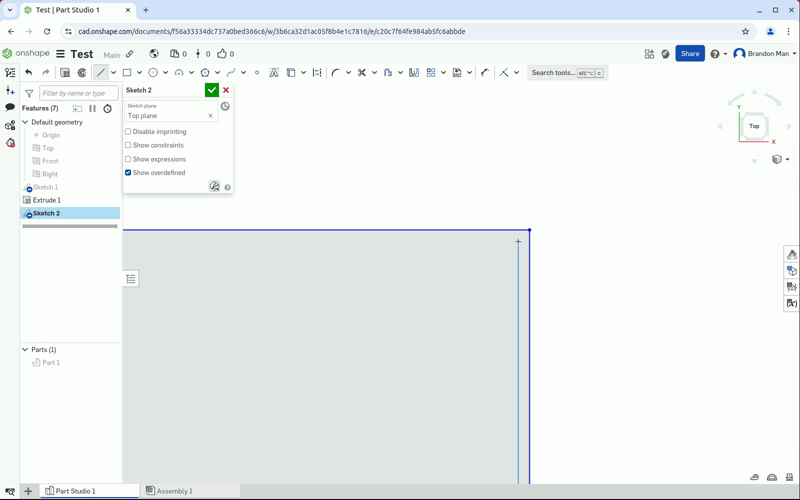
scroll(-6)
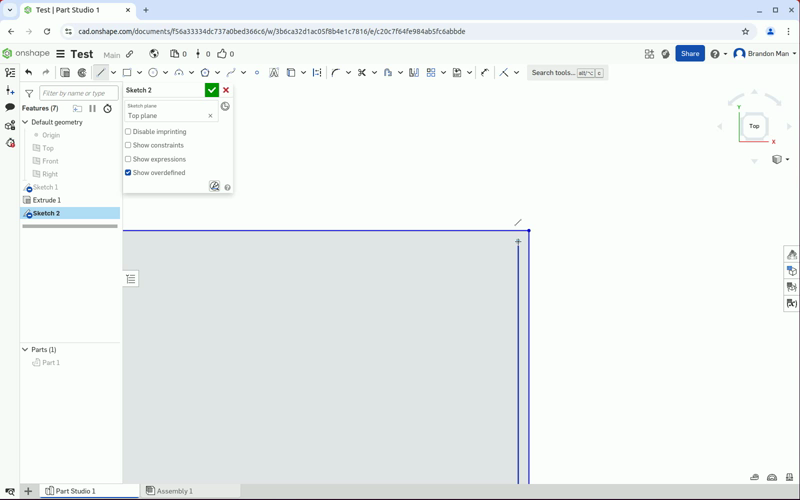
scroll(-6)
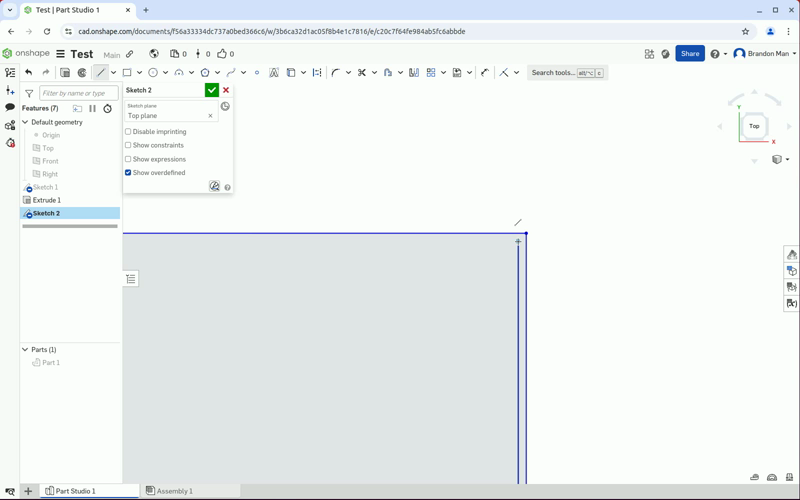
scroll(-6)
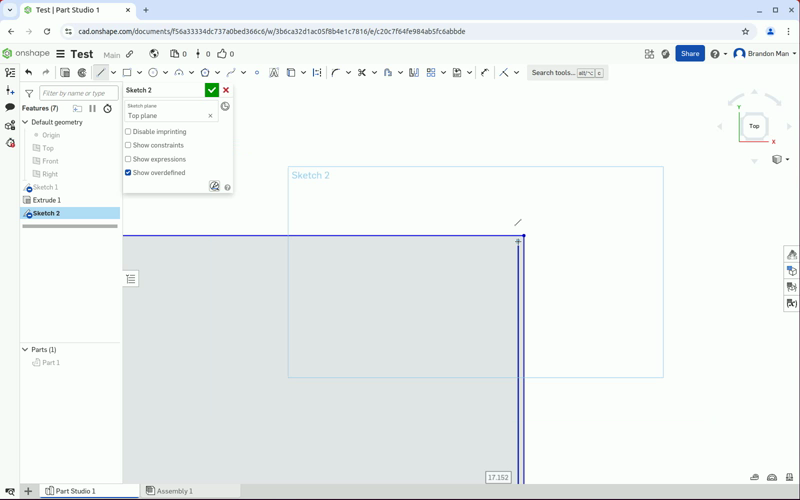
scroll(-6)
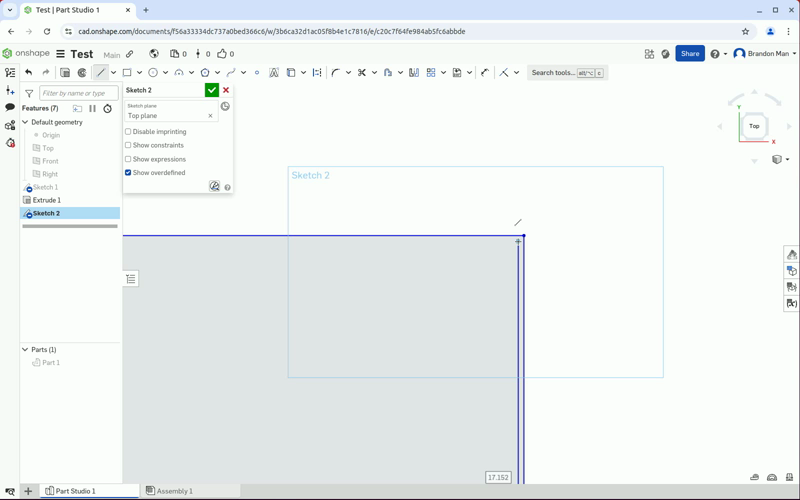
scroll(-6)
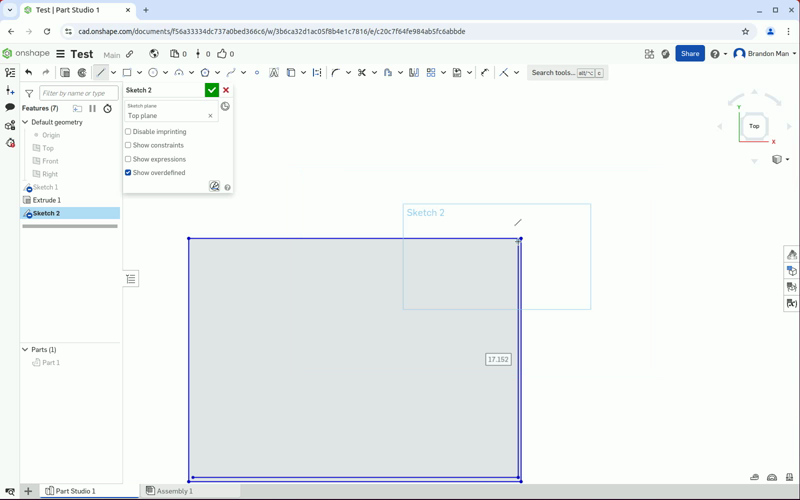
scroll(-6)
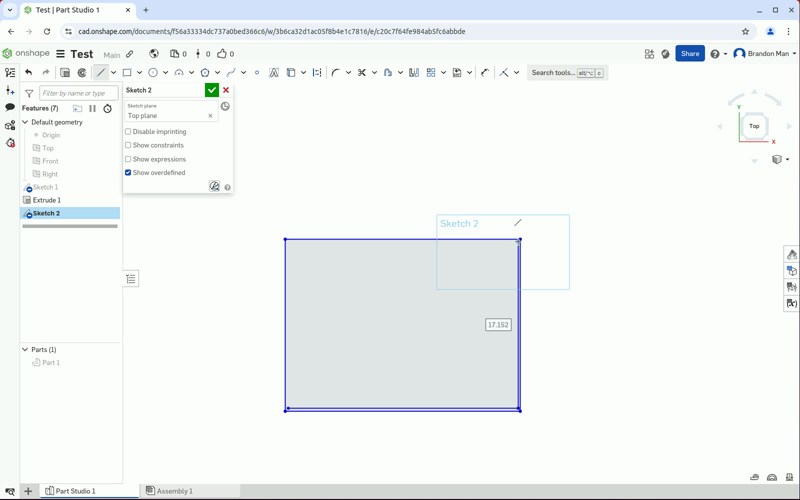
scroll(-6)
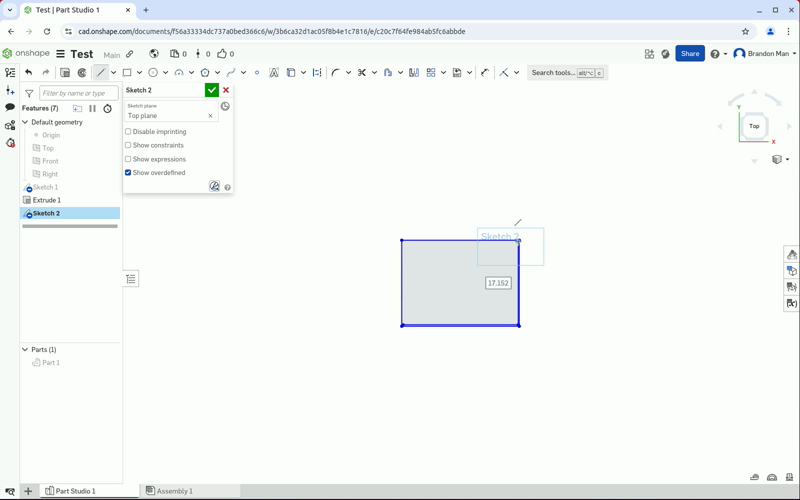
key_up(shift)
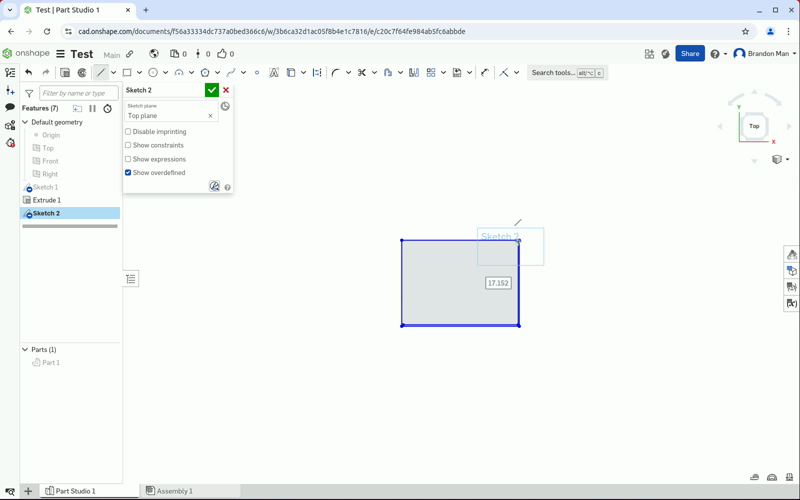
key_down(shift)
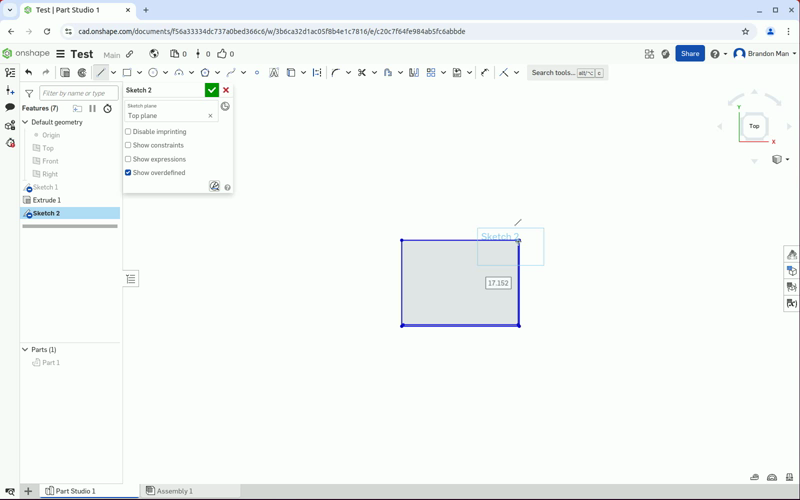
mouse_move(403, 241)
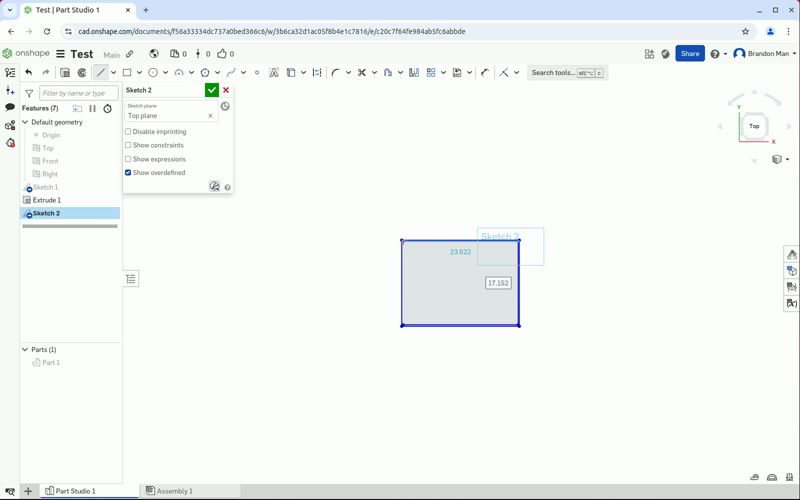
scroll(6)
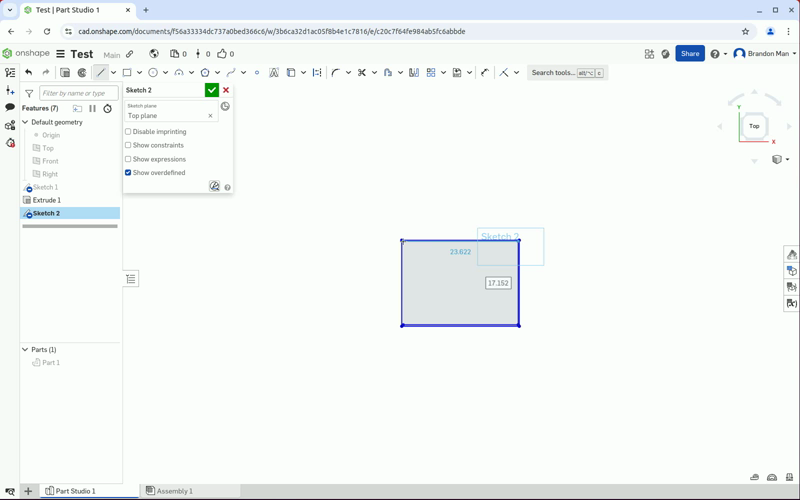
scroll(6)
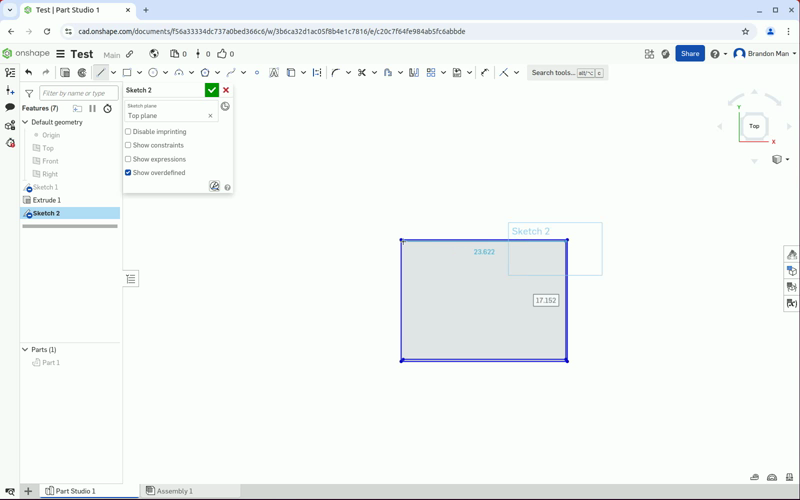
scroll(6)
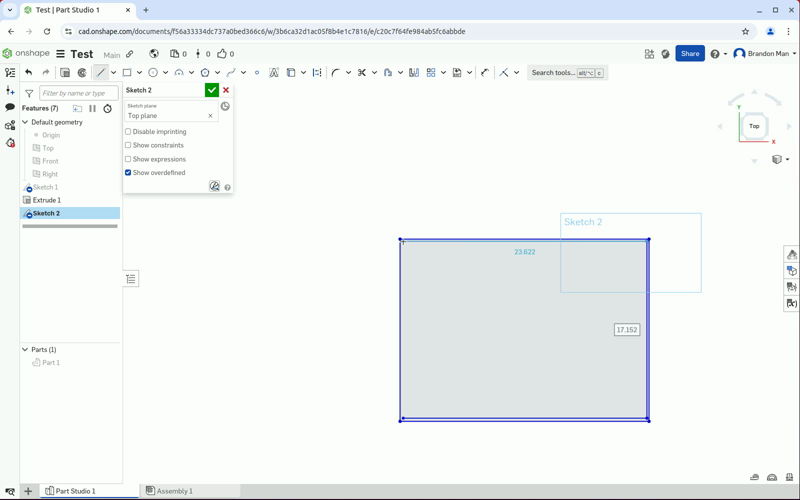
scroll(6)
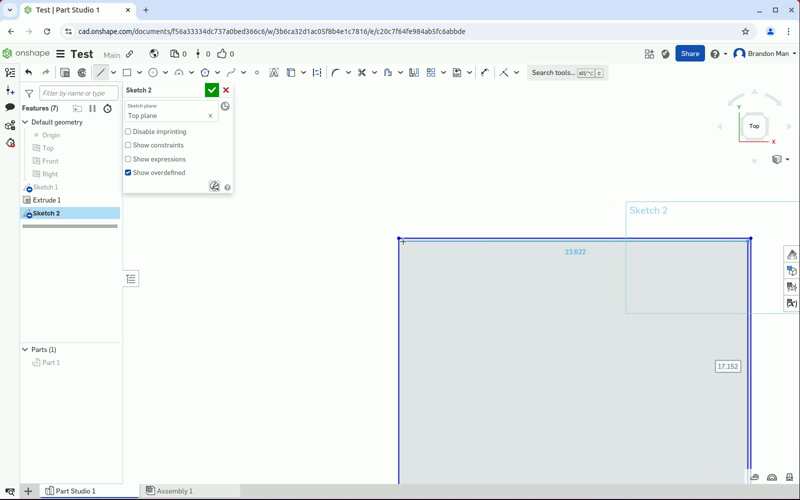
scroll(6)
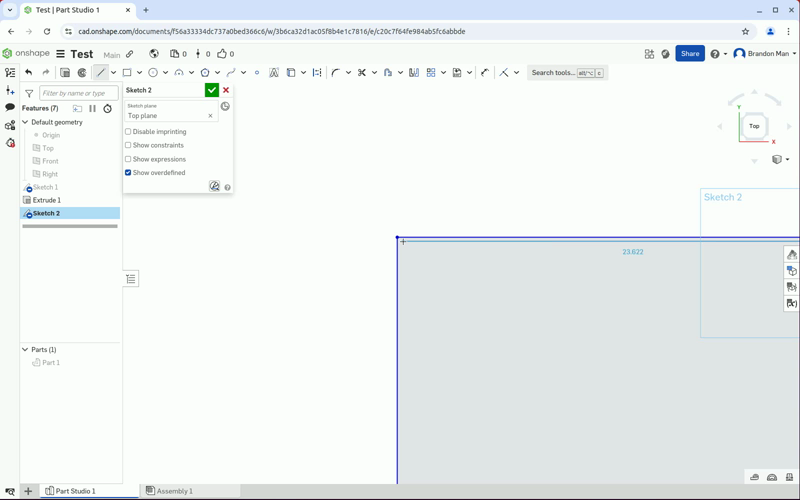
scroll(6)
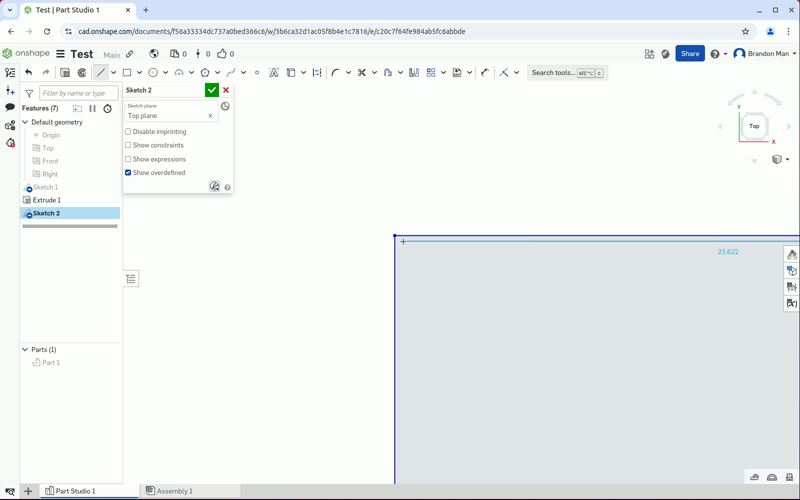
scroll(6)
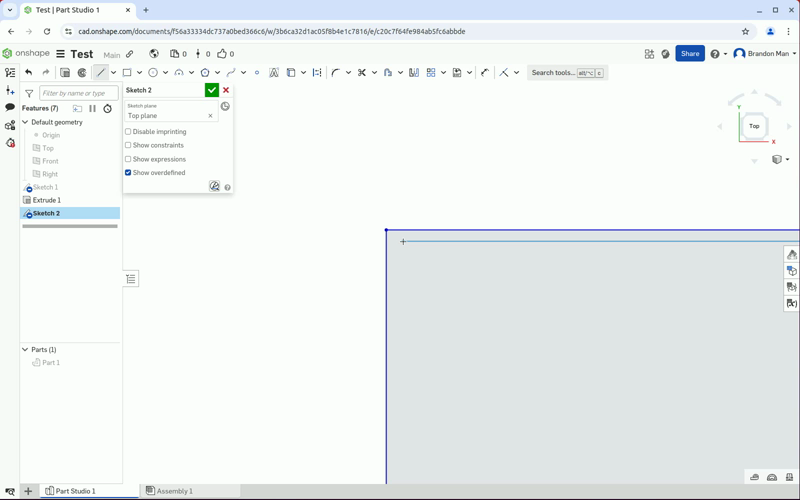
click(403, 241)
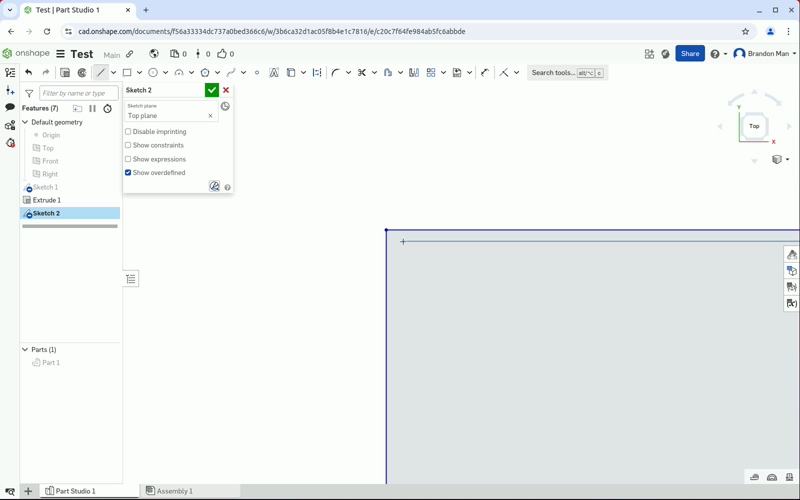
scroll(-6)
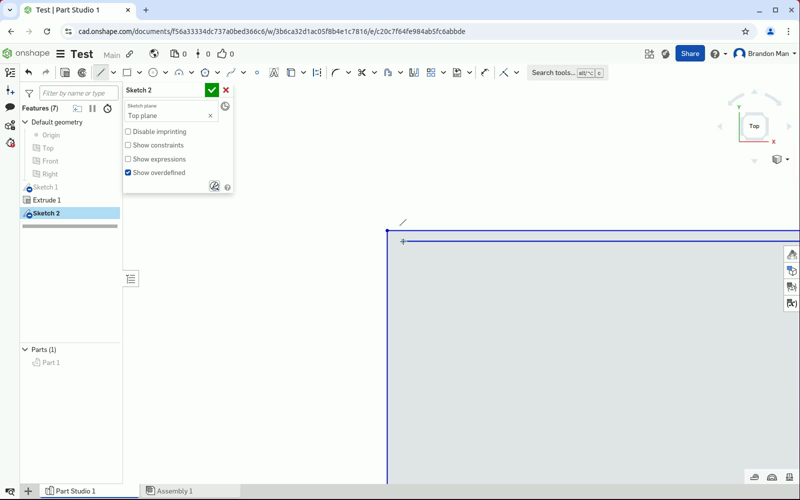
scroll(-6)
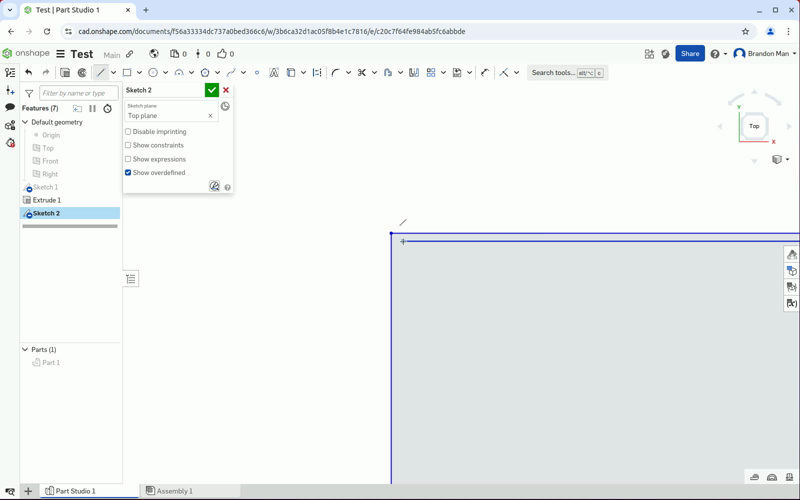
scroll(-6)
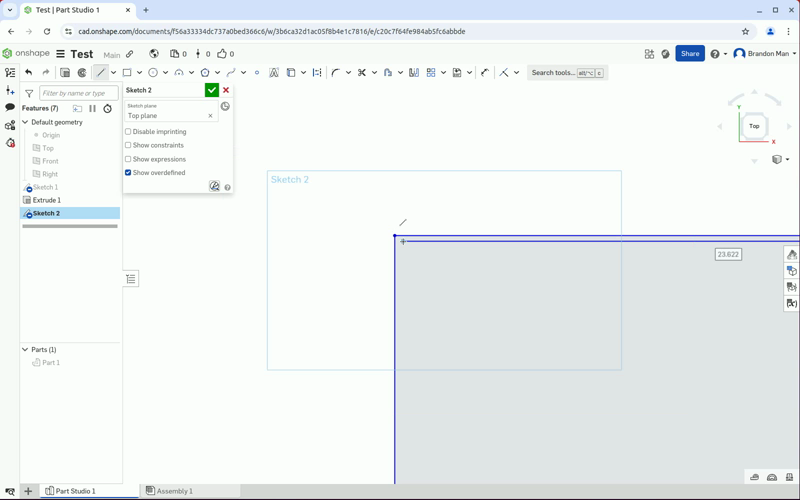
scroll(-6)
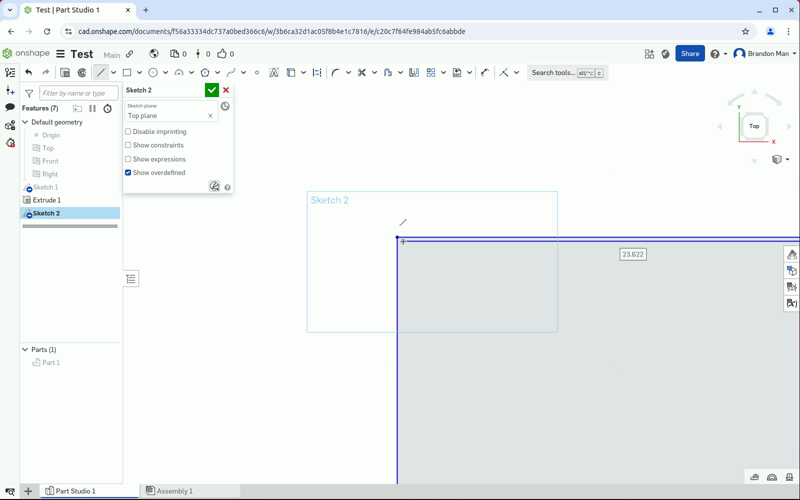
scroll(-6)
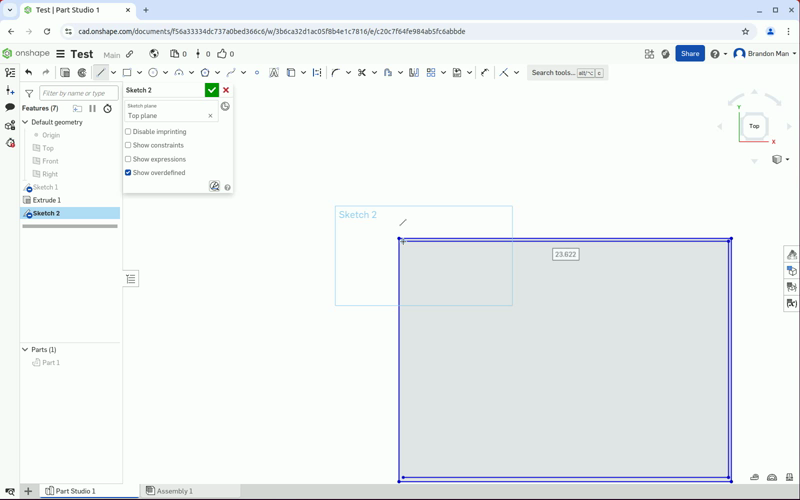
scroll(-6)
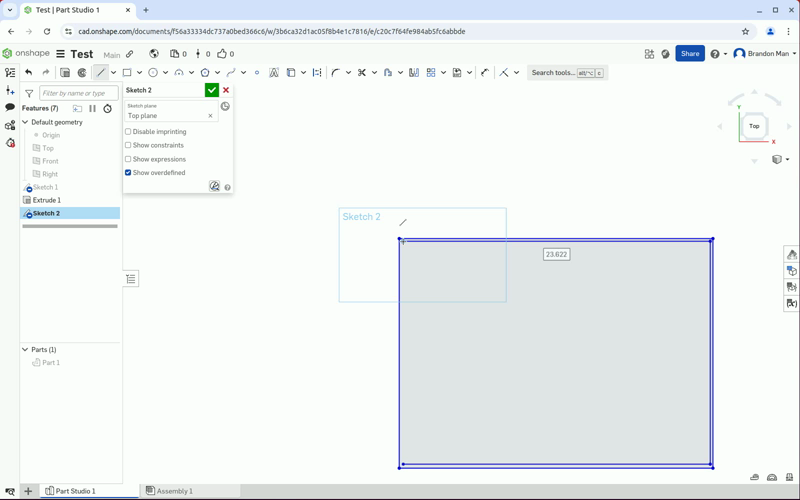
scroll(-6)
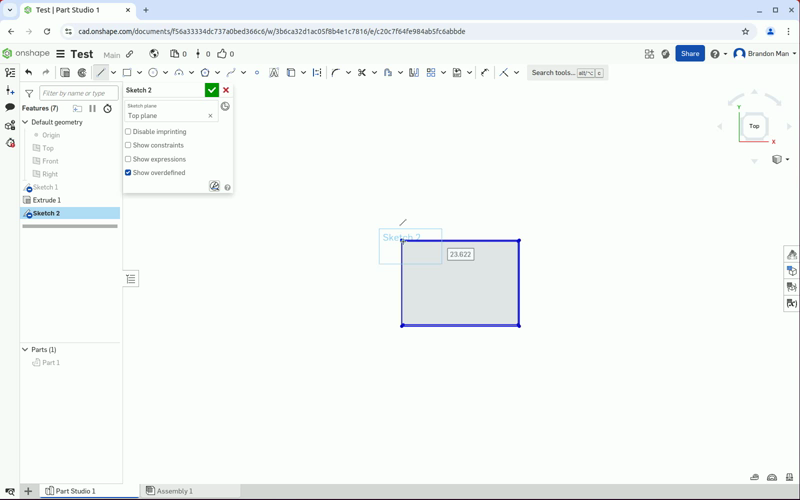
key_up(shift)
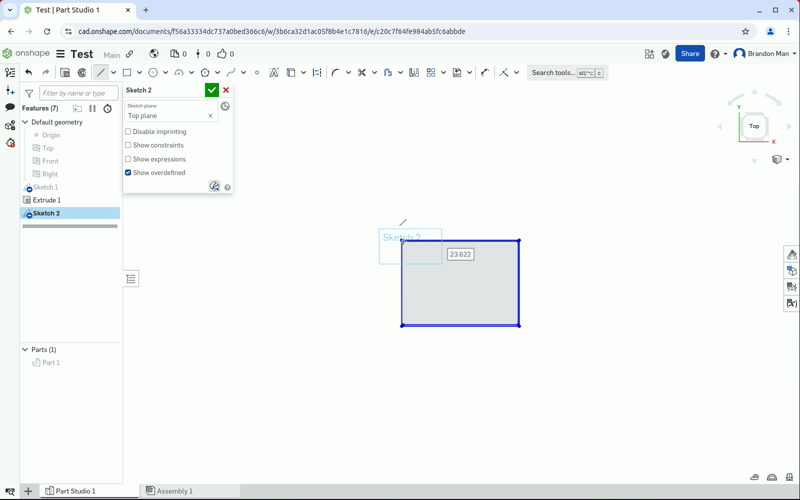
key_down(shift)
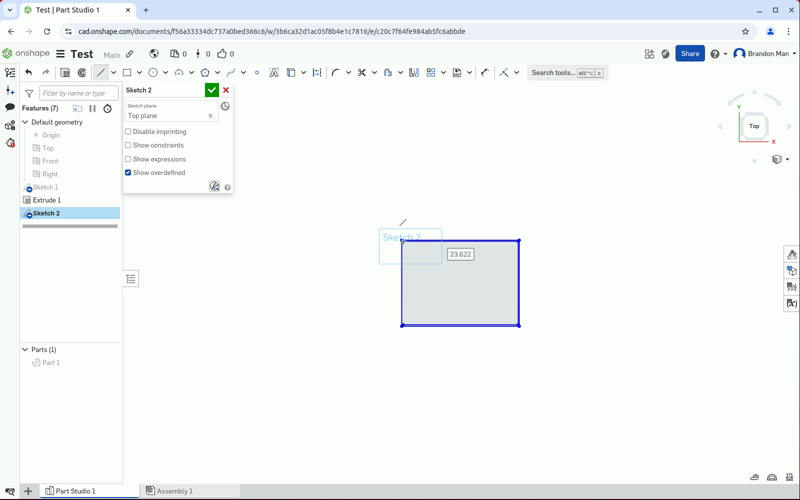
mouse_move(403, 324)
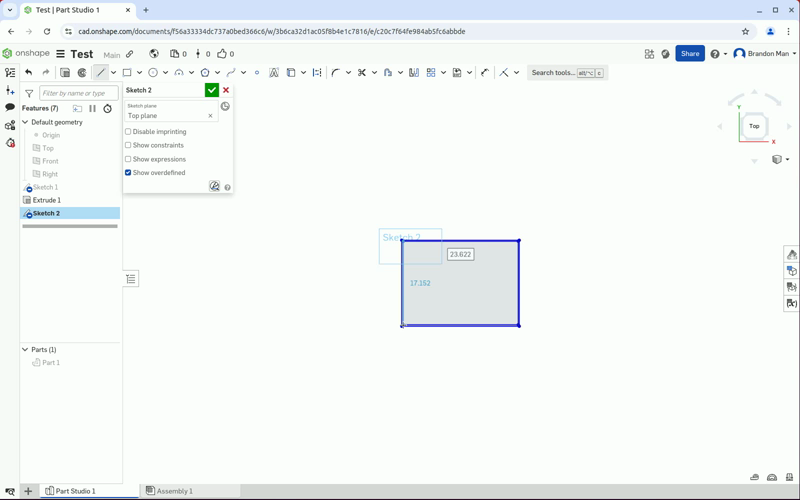
scroll(6)
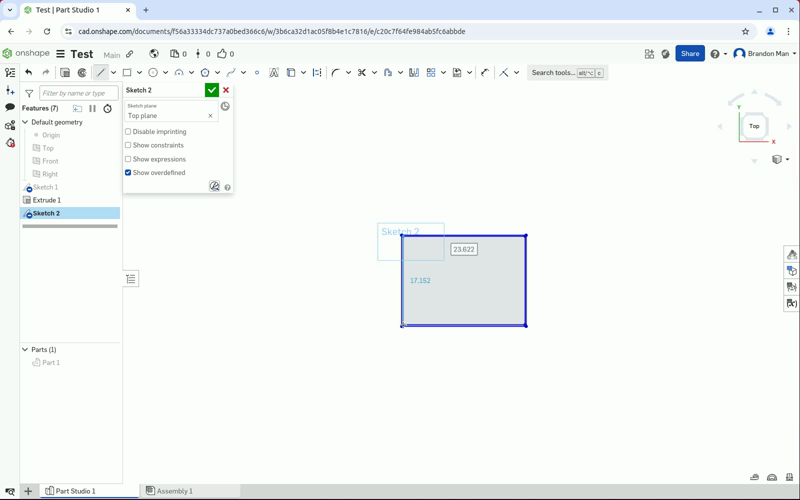
scroll(6)
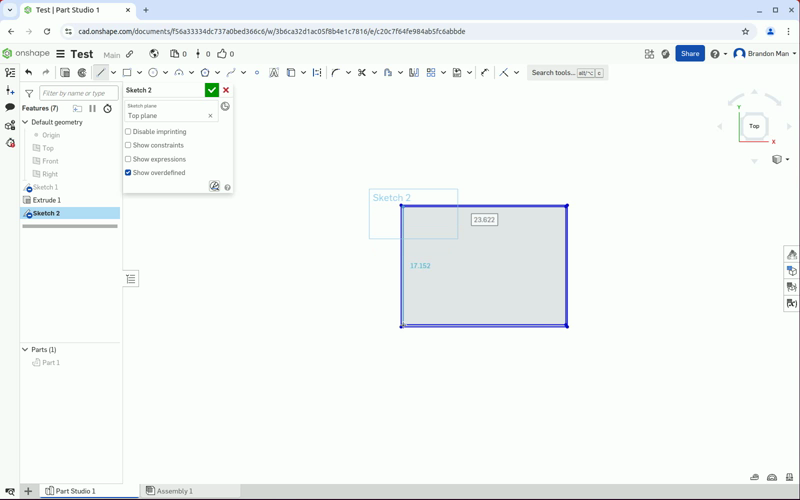
scroll(6)
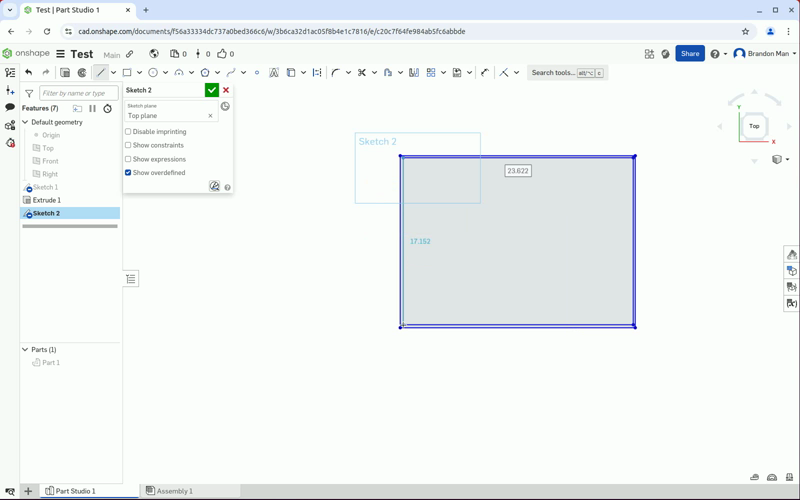
scroll(6)
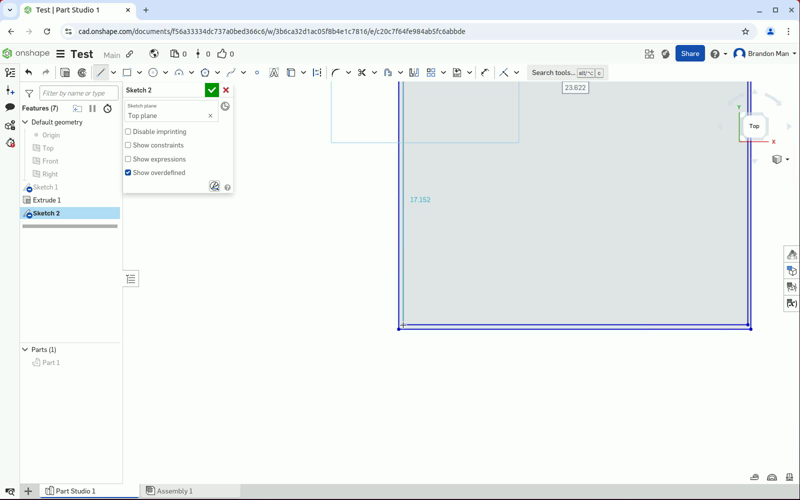
scroll(6)
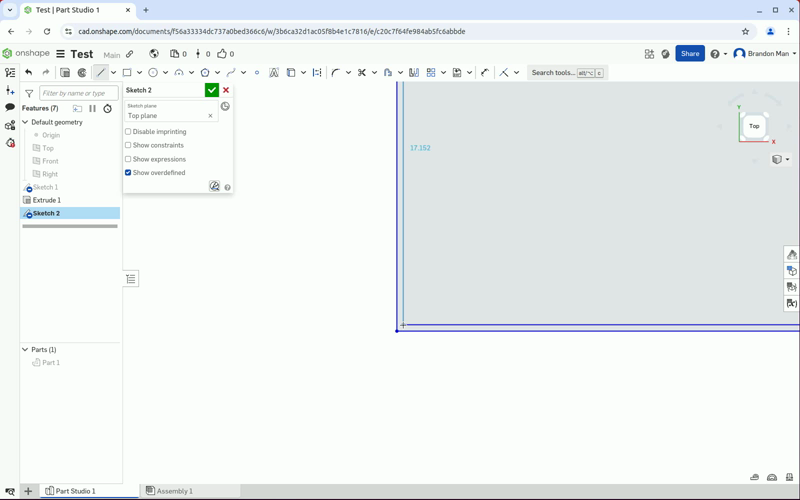
scroll(6)
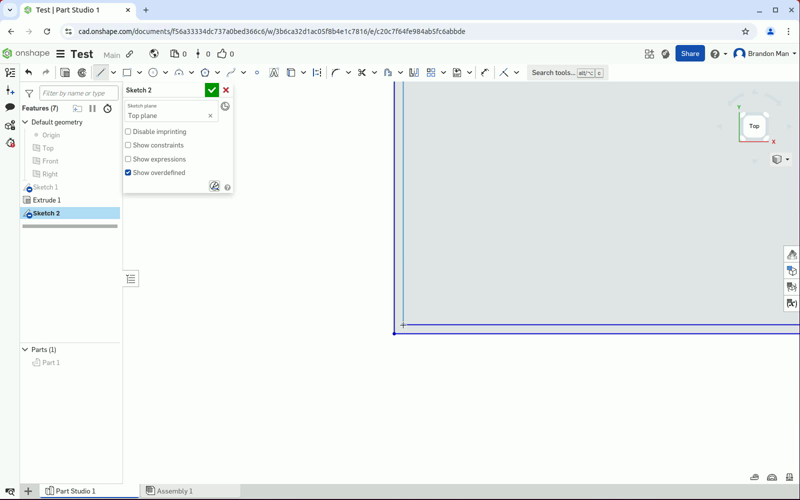
scroll(6)
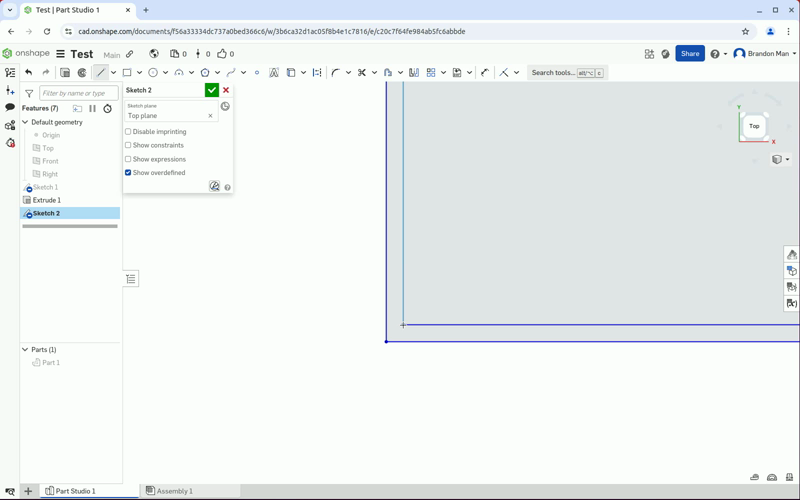
key_up(shift)
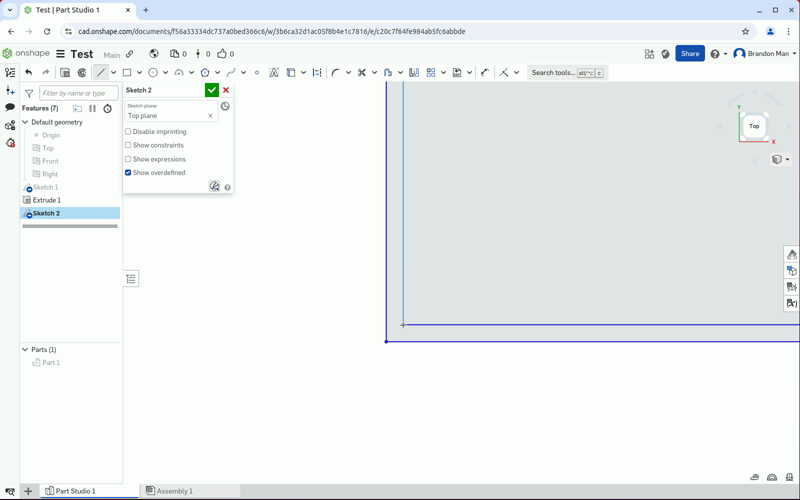
click(403, 324)
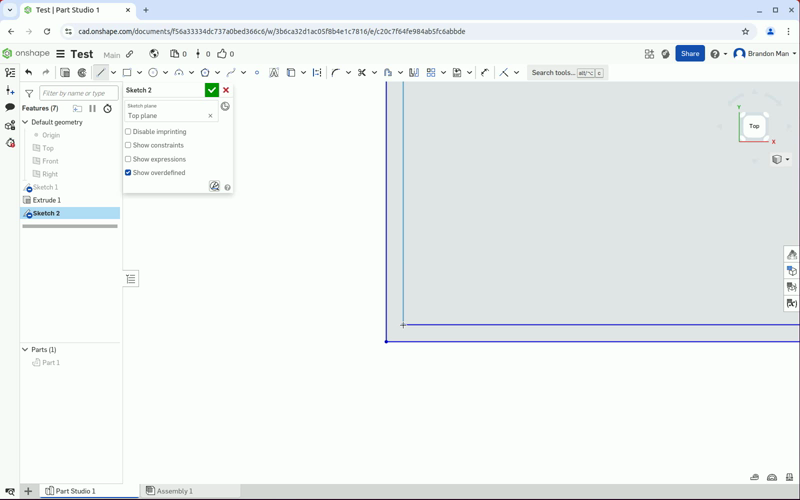
scroll(-6)
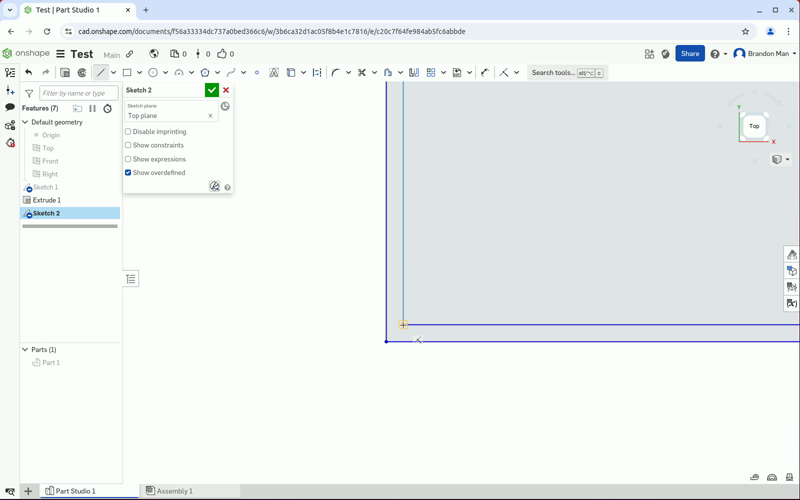
scroll(-6)
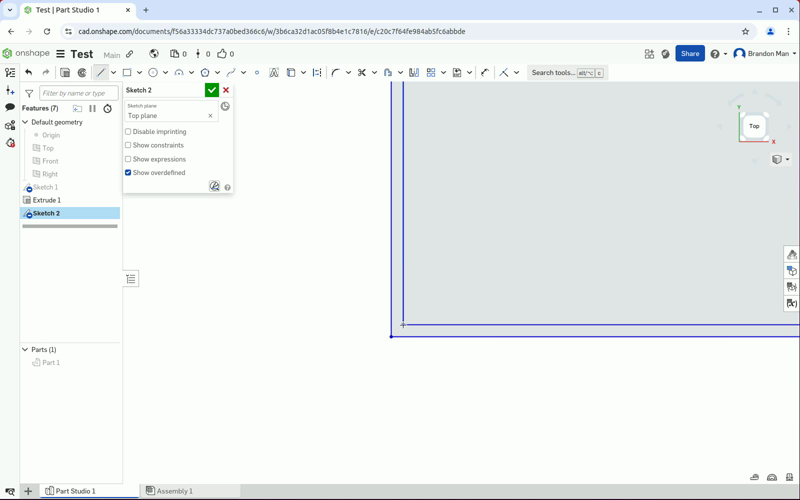
scroll(-6)
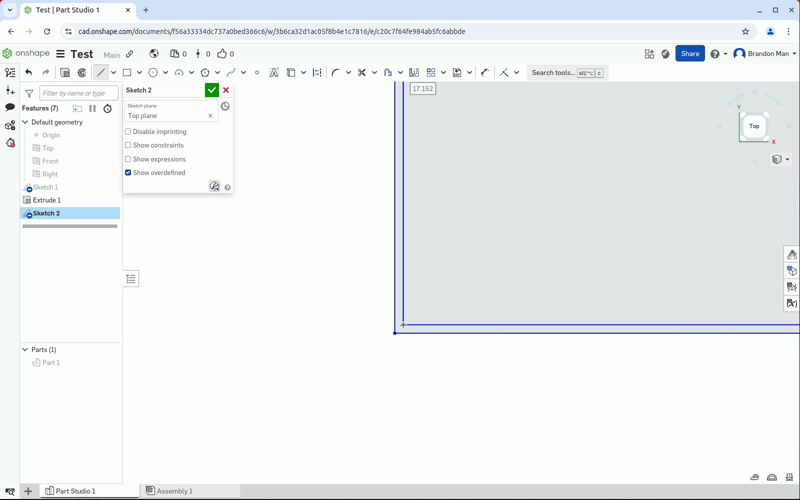
scroll(-6)
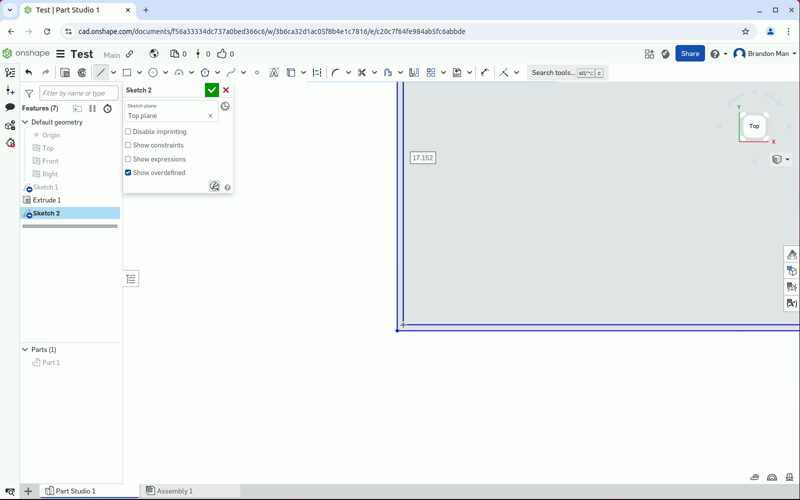
scroll(-6)
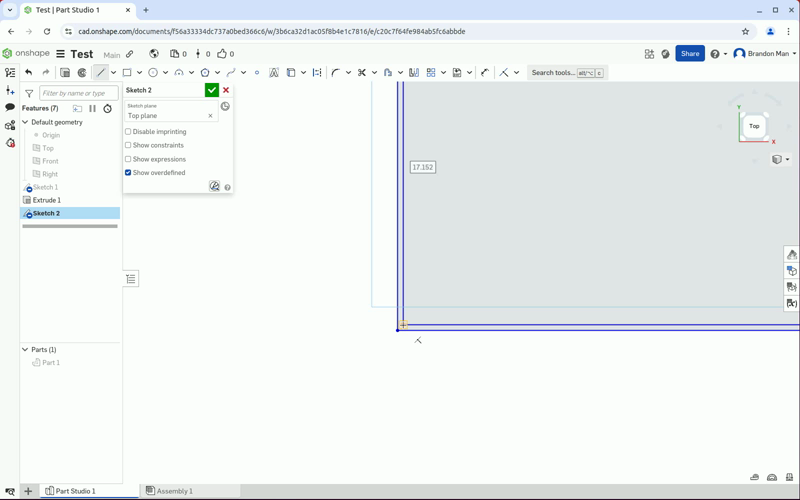
scroll(-6)
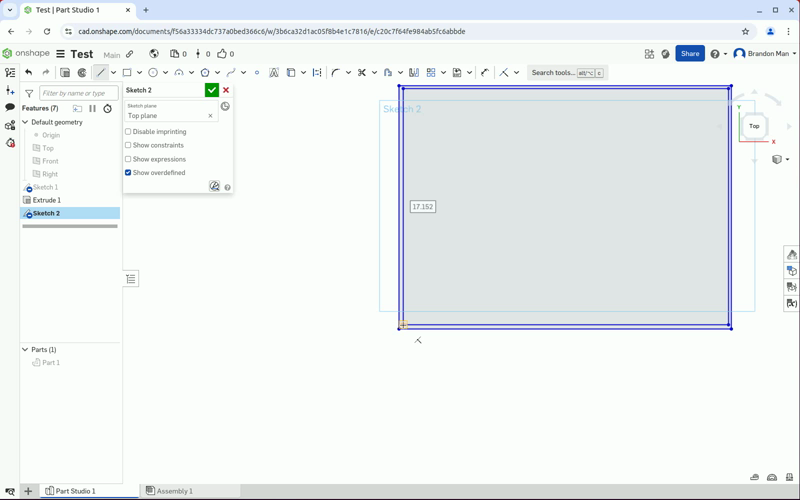
scroll(-6)
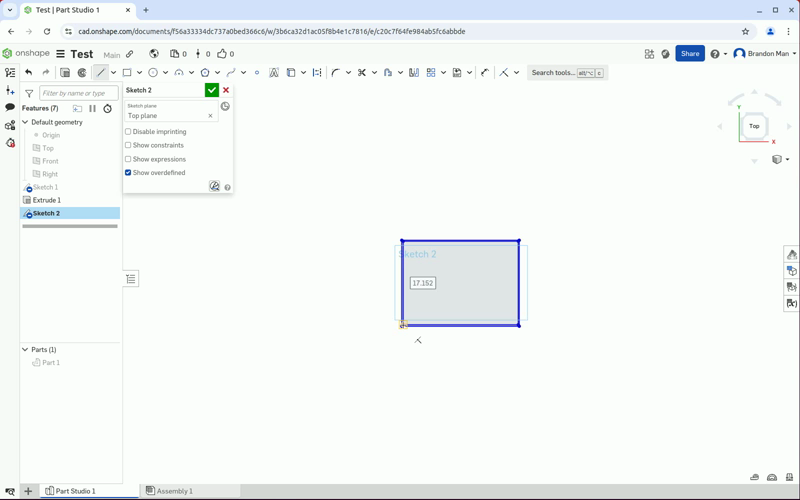
key(esc)
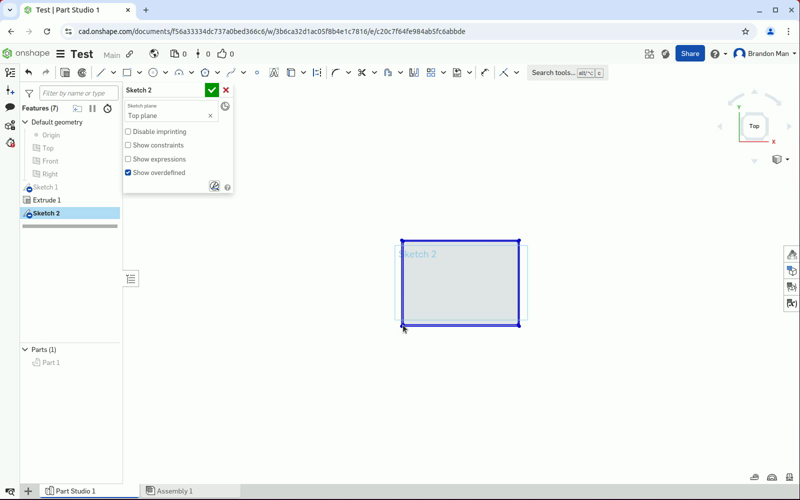
mouse_move(440, 240)
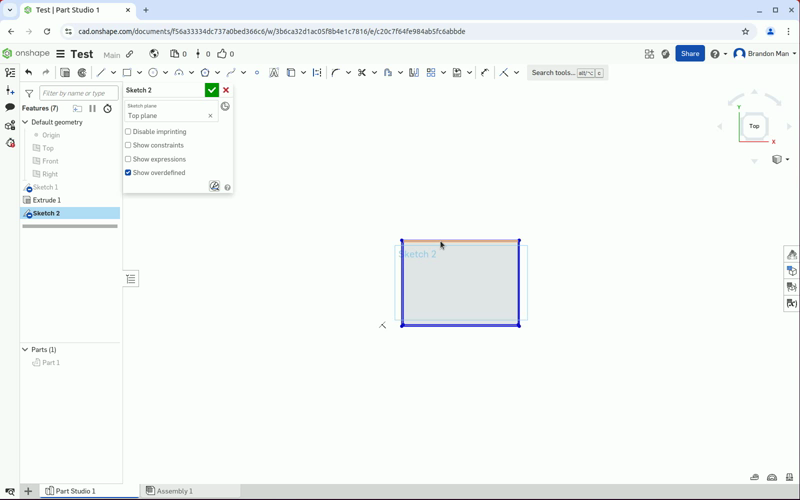
scroll(6)
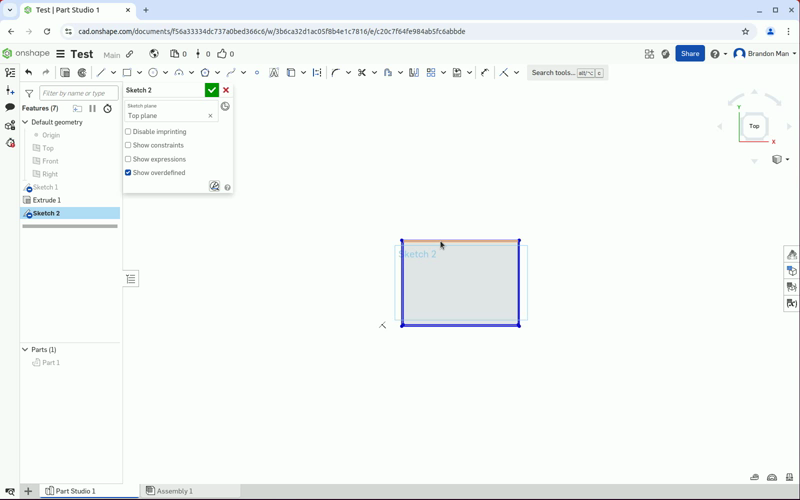
scroll(6)
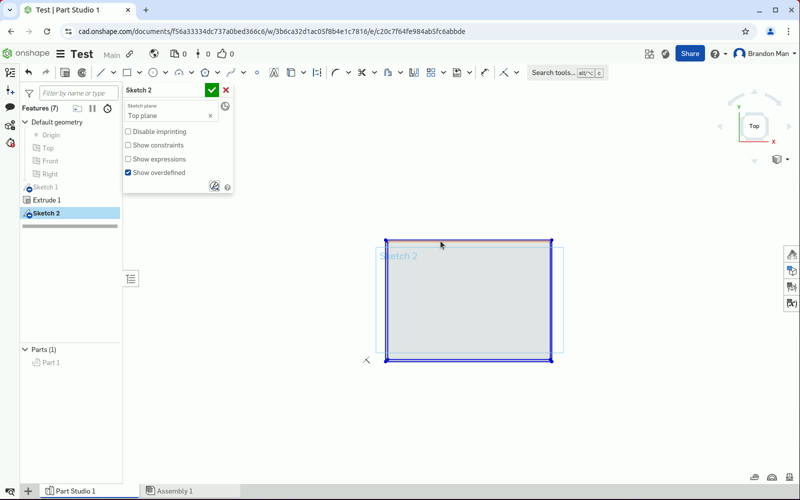
scroll(6)
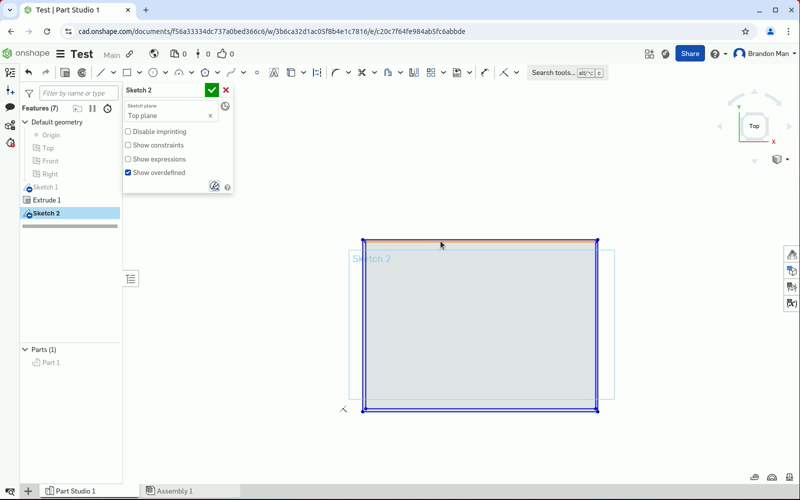
scroll(6)
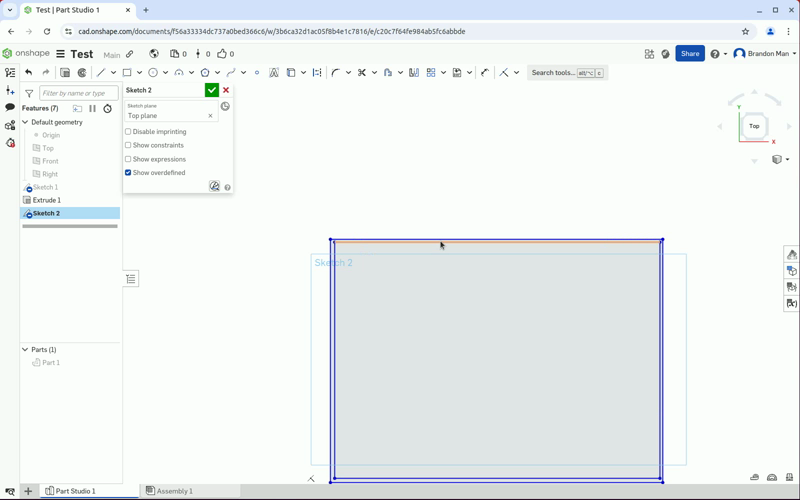
scroll(6)
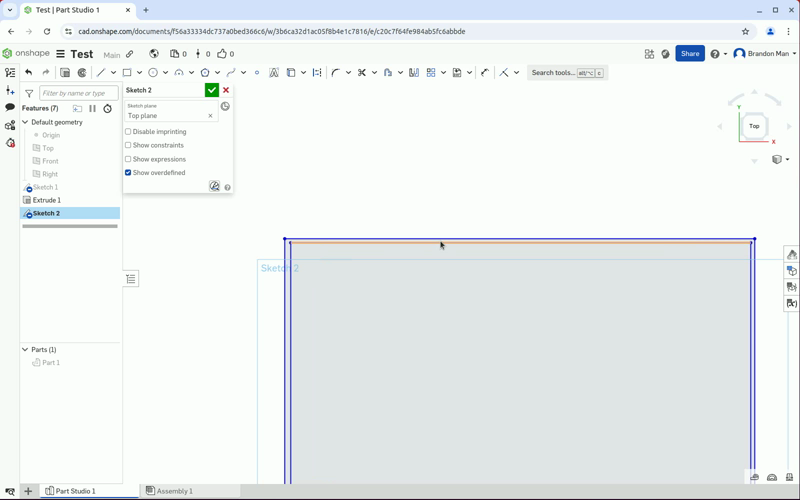
scroll(6)
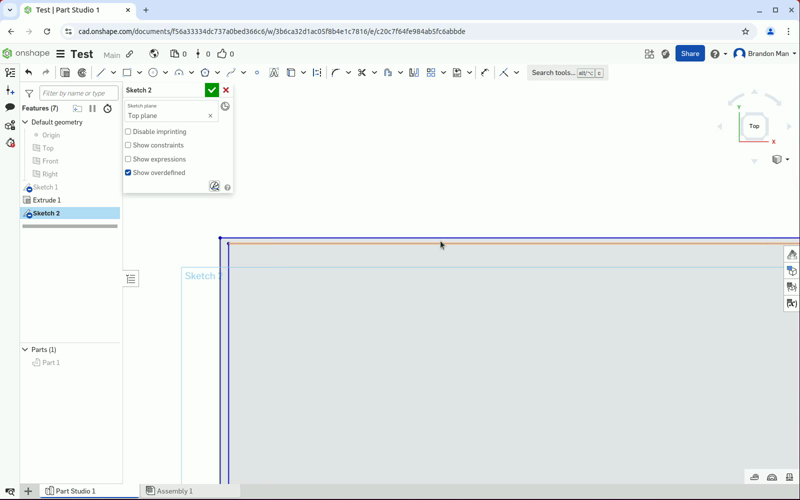
scroll(6)
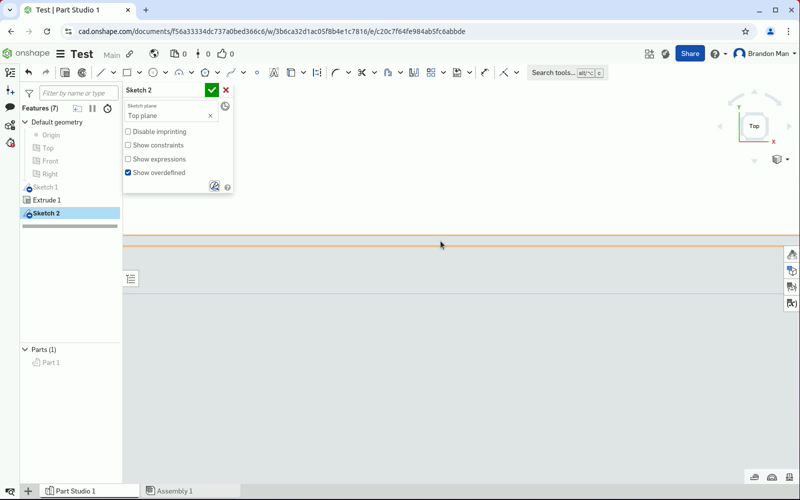
click(440, 240)
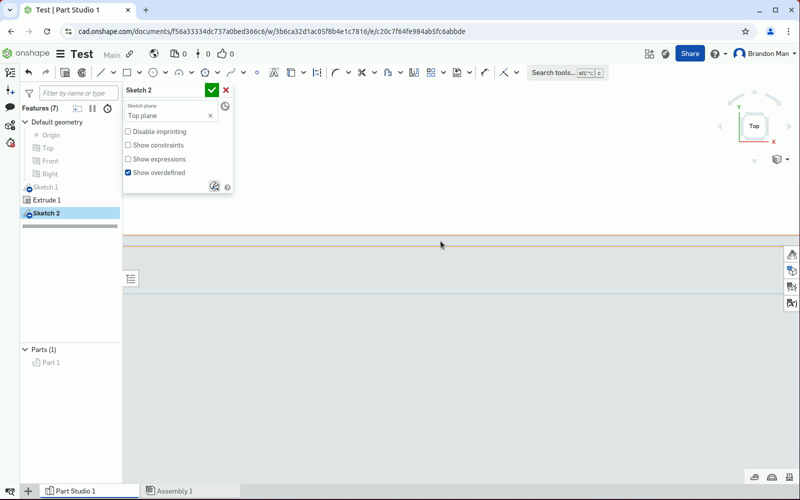
scroll(-6)
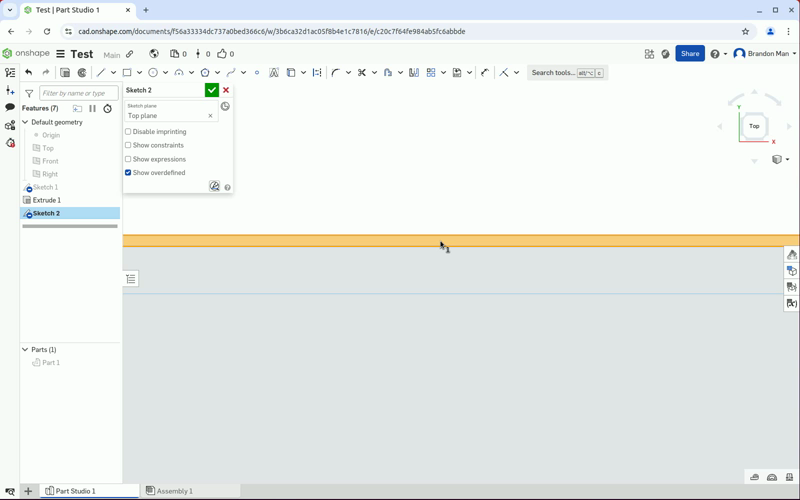
scroll(-6)
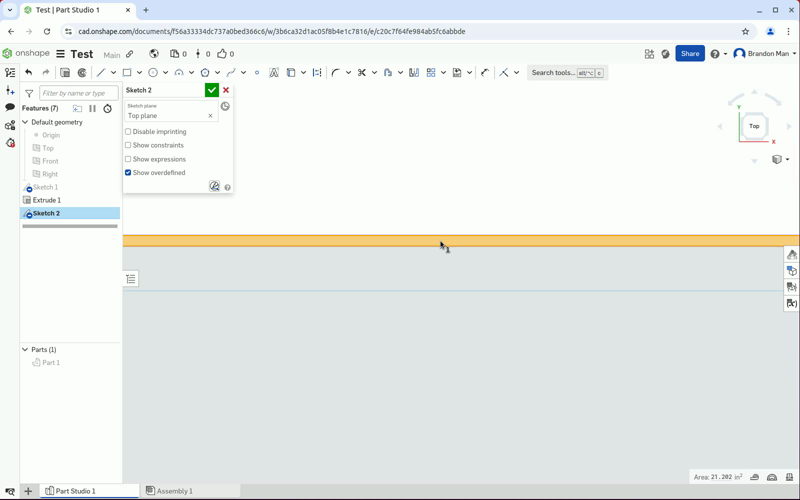
scroll(-6)
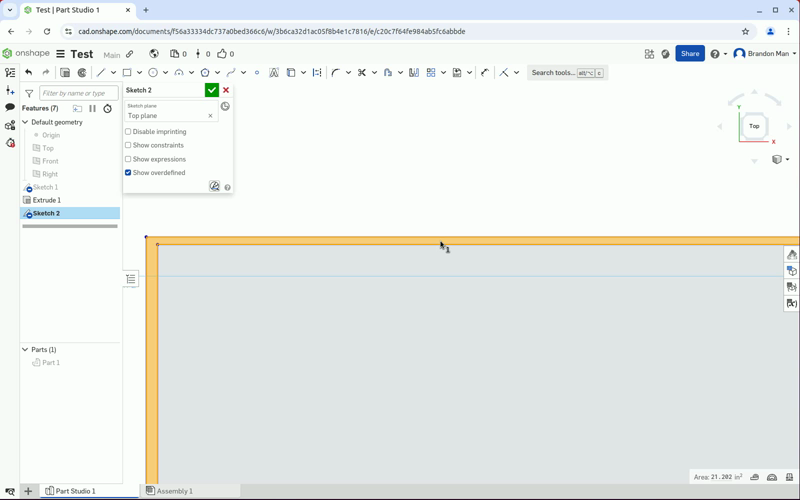
scroll(-6)
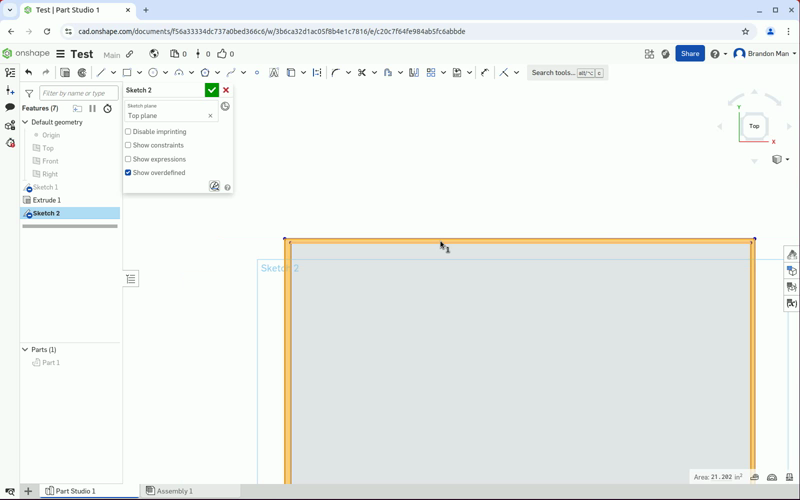
scroll(-6)
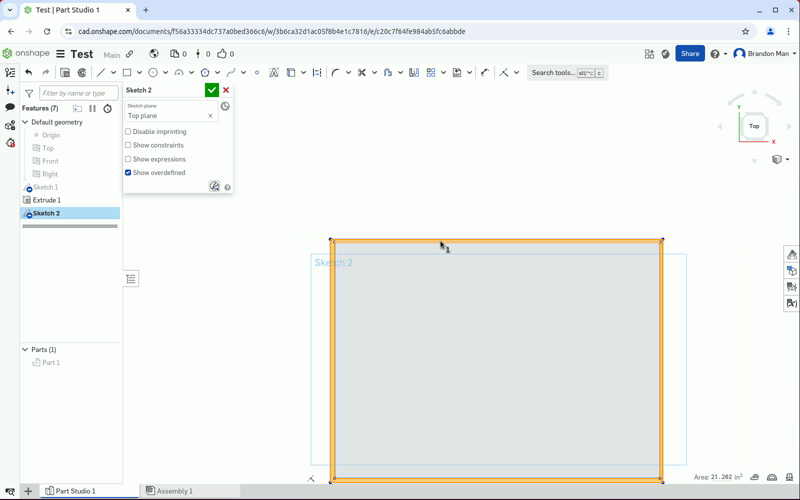
scroll(-6)
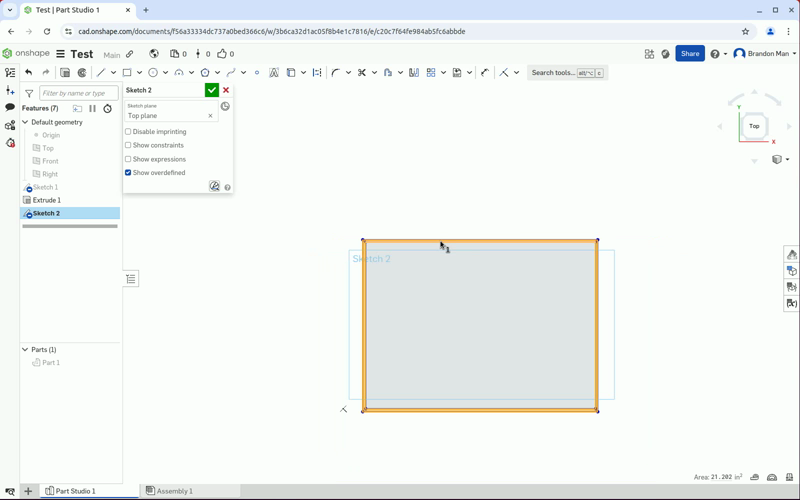
scroll(-6)
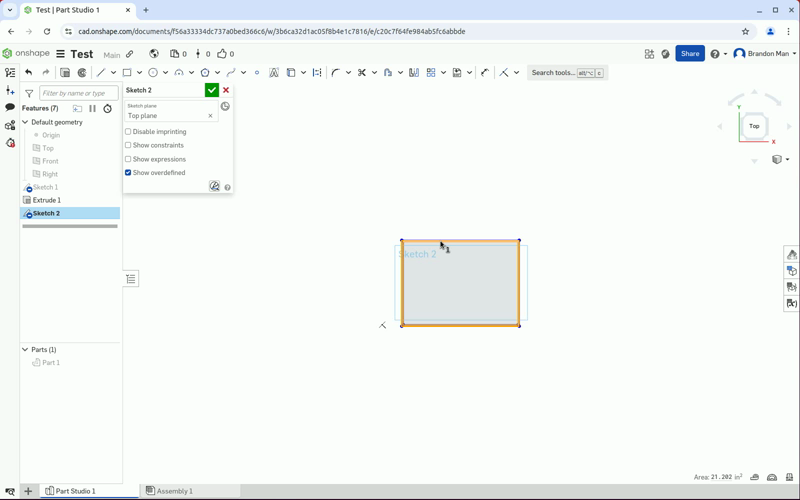
mouse_move(73, 352)
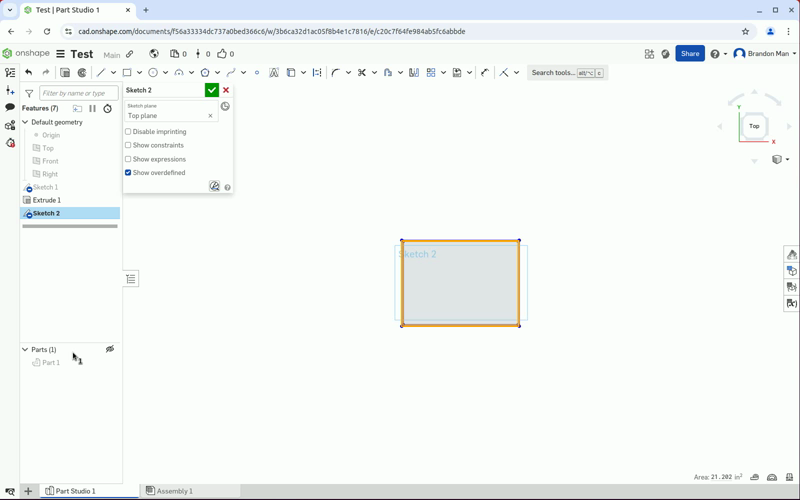
key(shift+y)
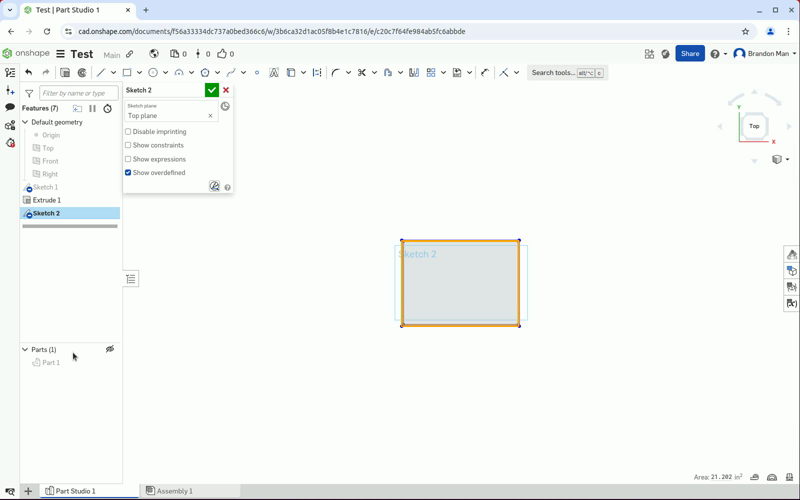
key(shift+e)
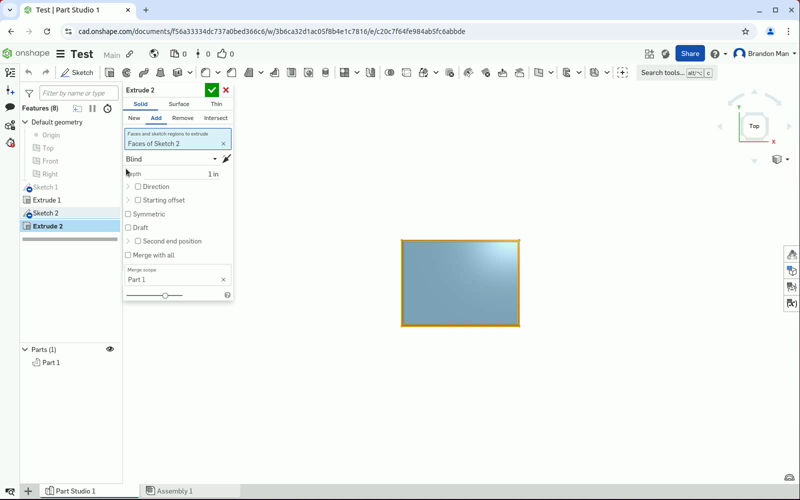
mouse_move(143, 106)
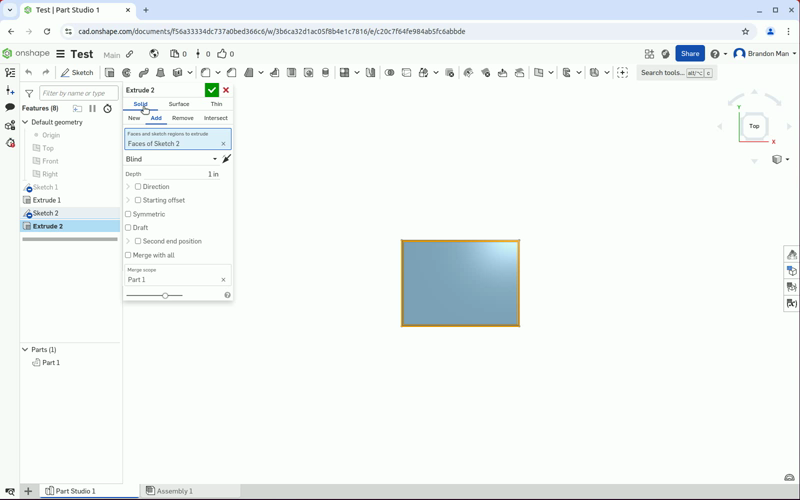
click(143, 106)
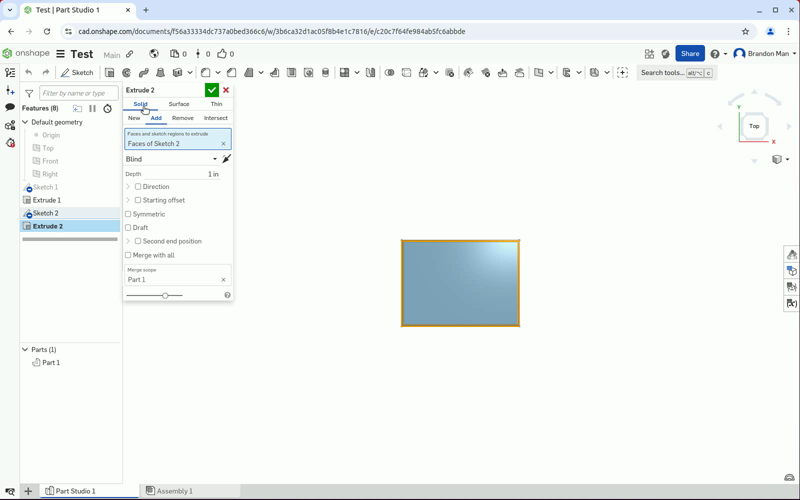
mouse_move(137, 120)
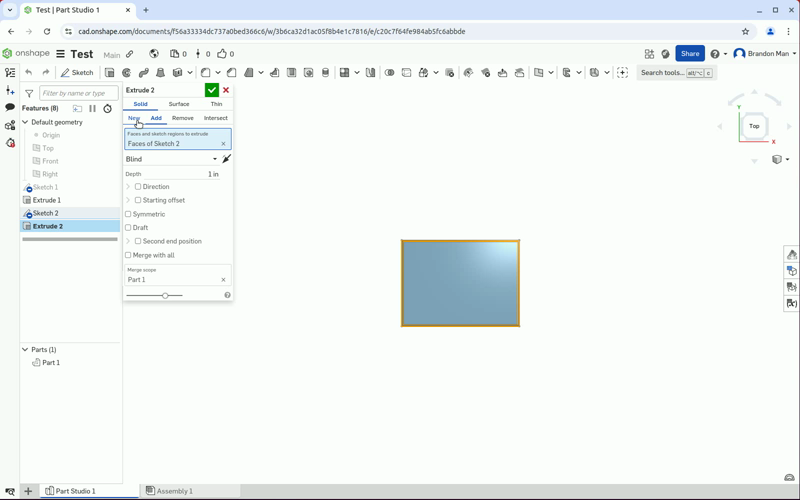
click(137, 120)
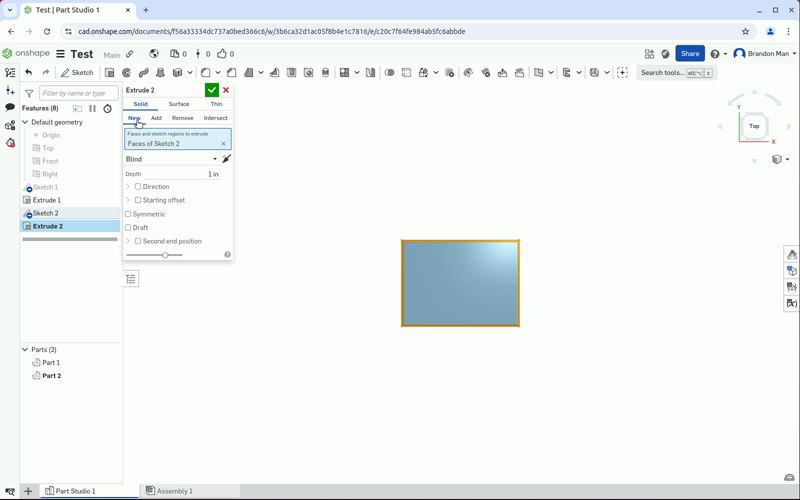
key(tab, 4)
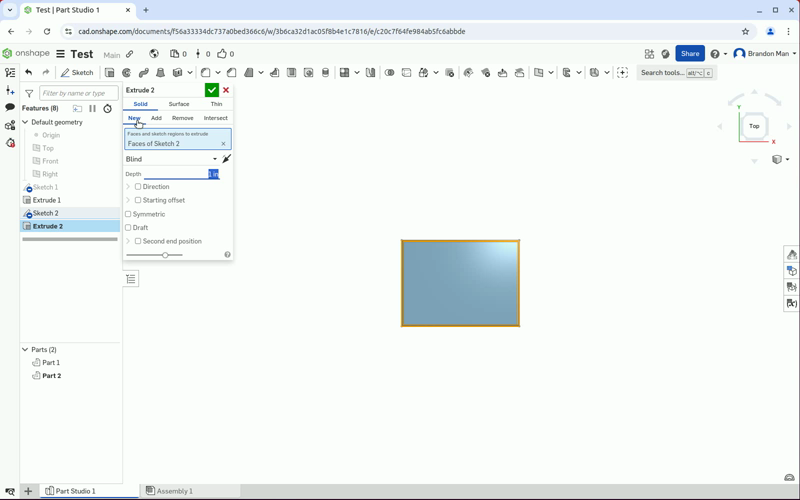
text(0.482)
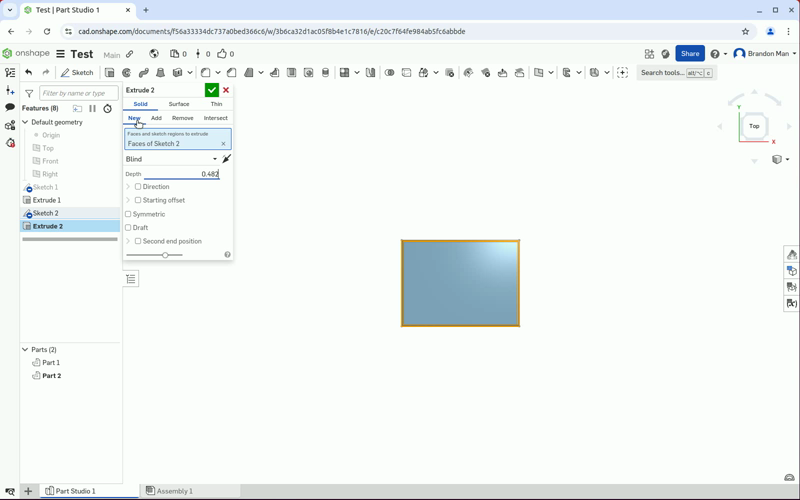
key(tab, 3)
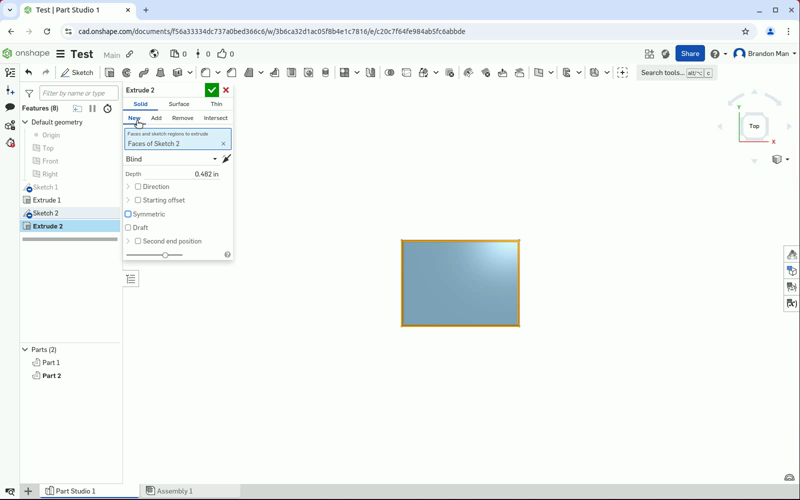
key(space)
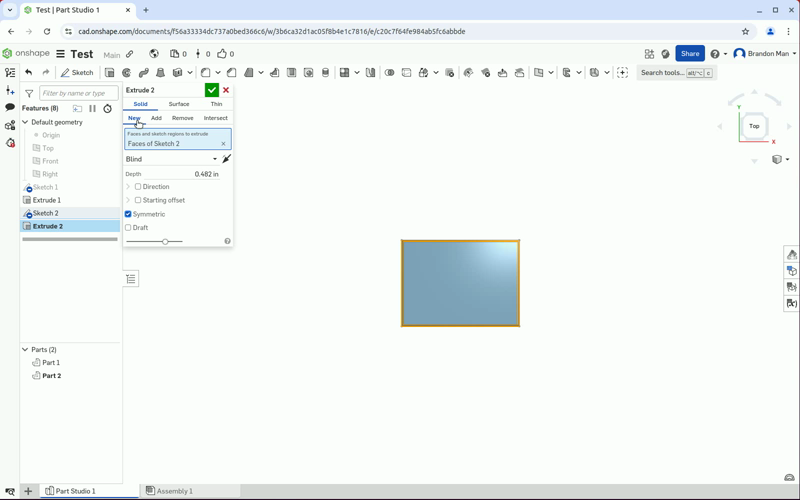
key(enter)
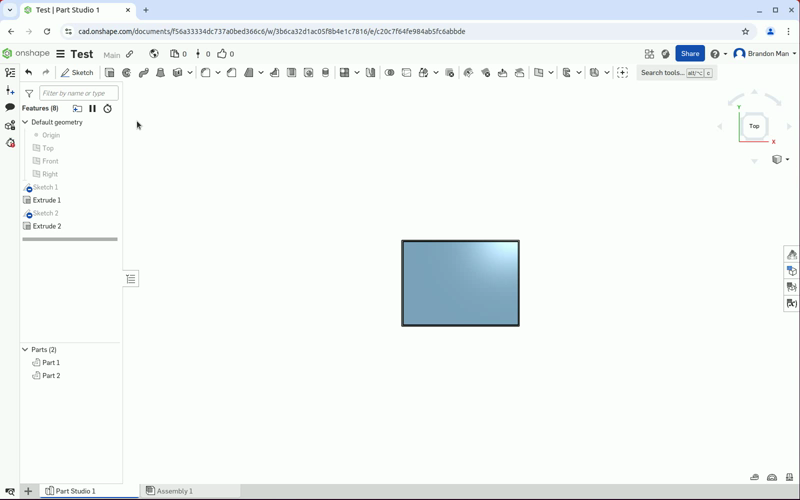
key(shift+h)
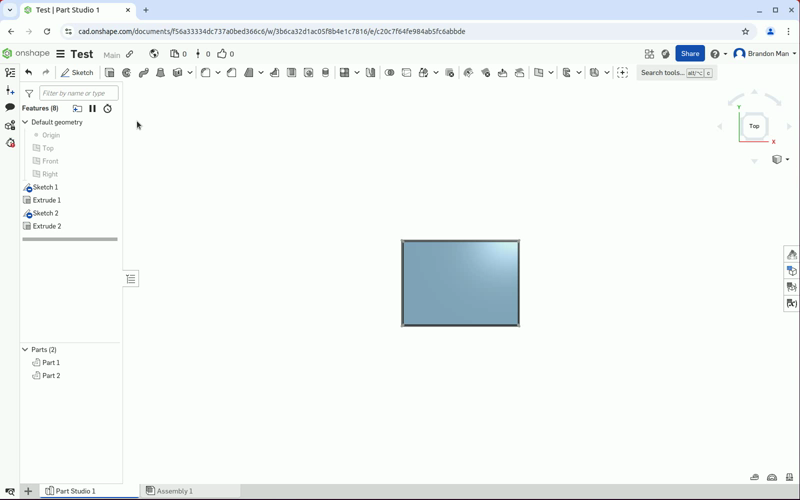
key(shift+h)
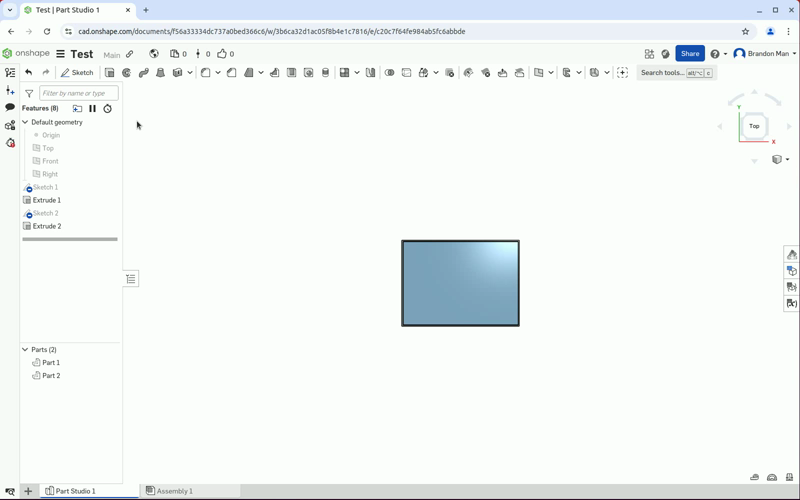
mouse_move(73, 189)
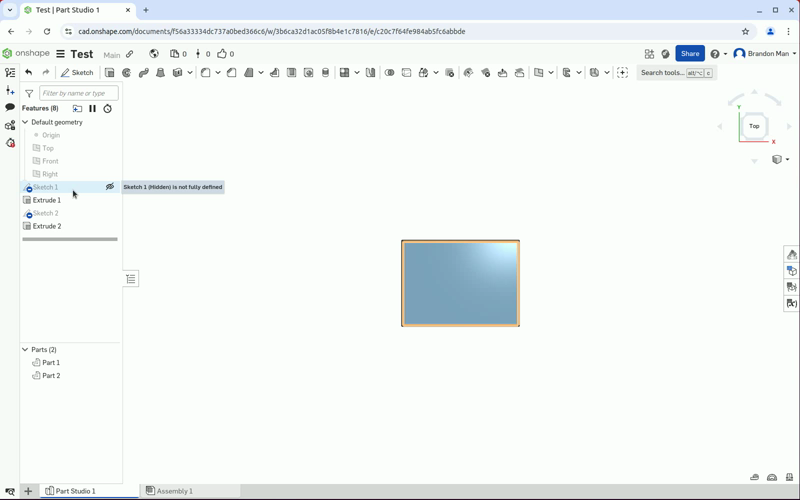
click(73, 189)
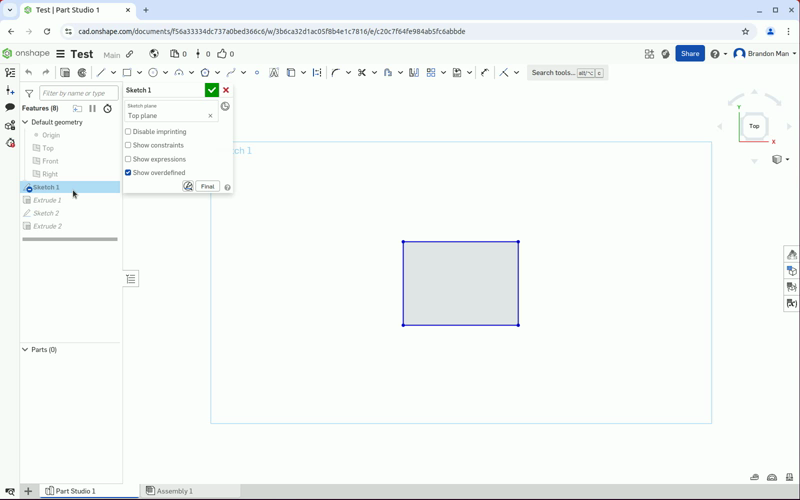
mouse_move(229, 92)
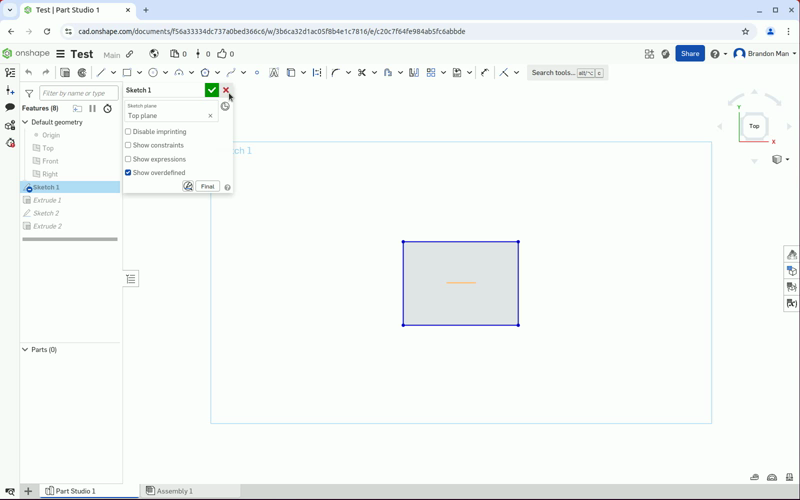
click(229, 92)
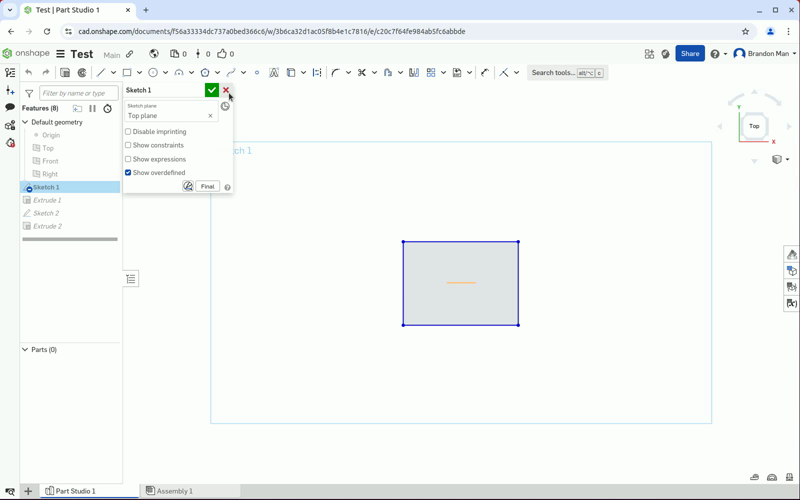
key(shift+s)
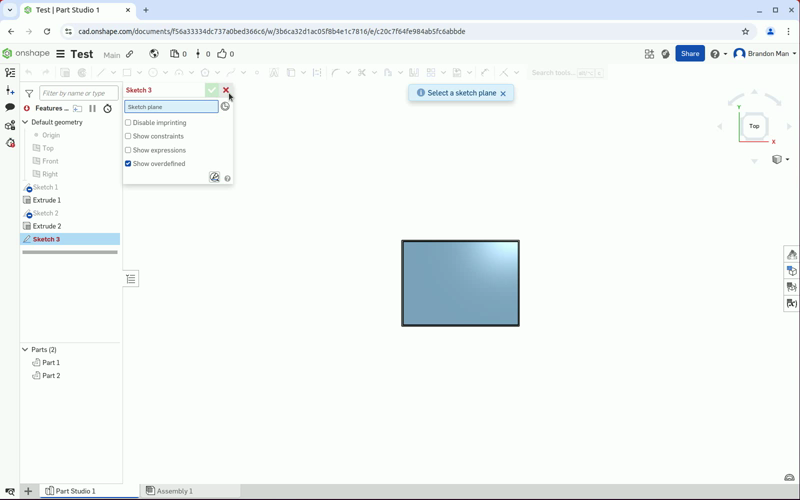
mouse_move(73, 150)
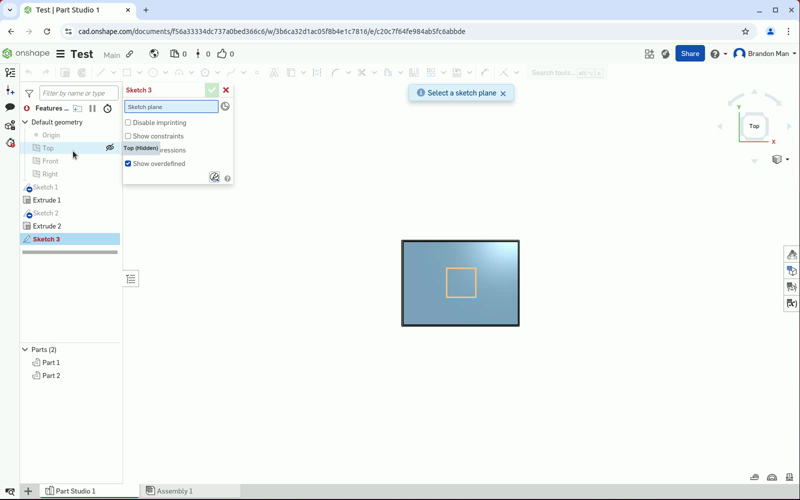
click(73, 150)
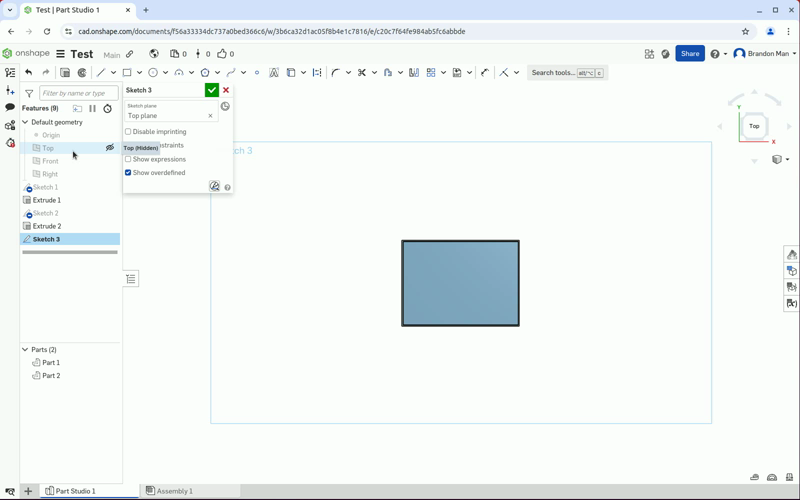
mouse_move(73, 352)
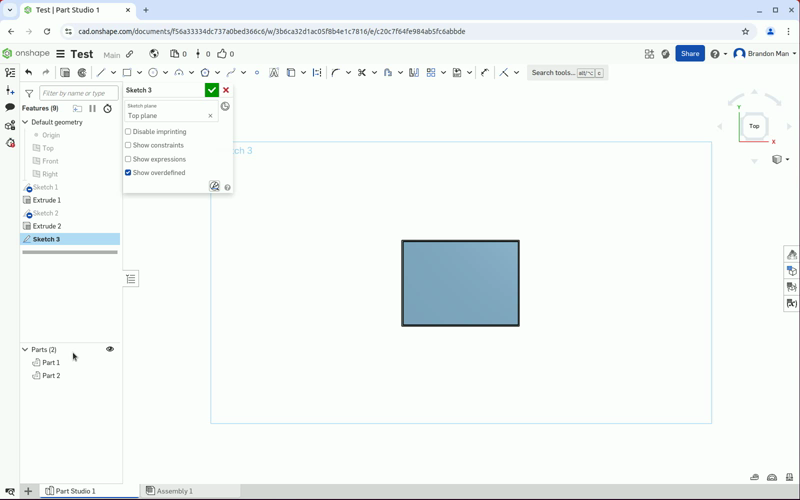
key(y)
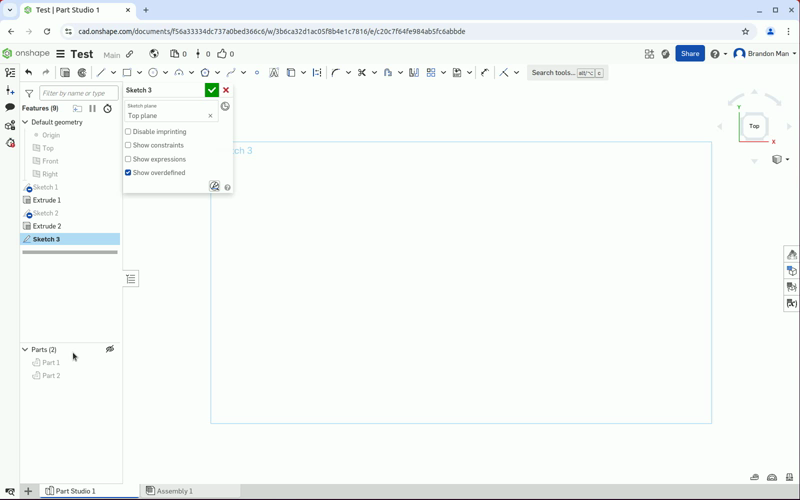
key(l)
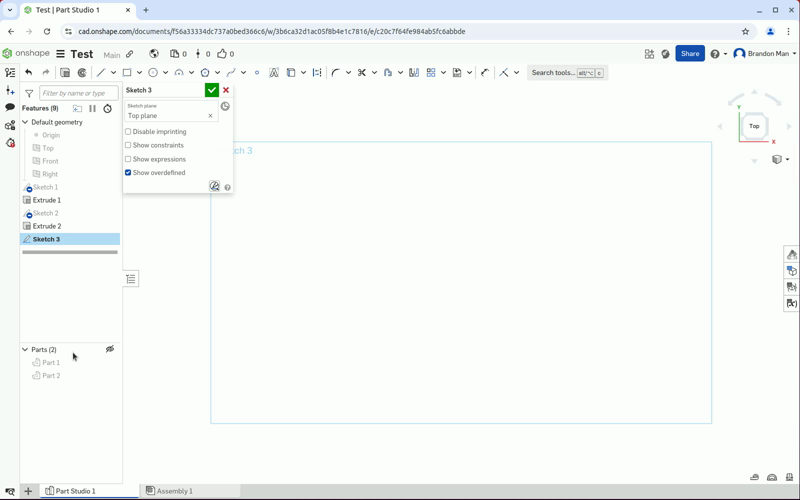
key_down(shift)
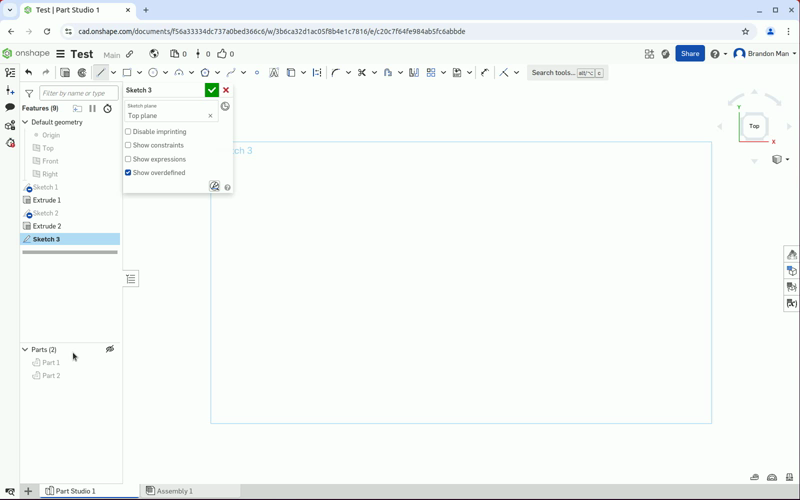
mouse_move(399, 326)
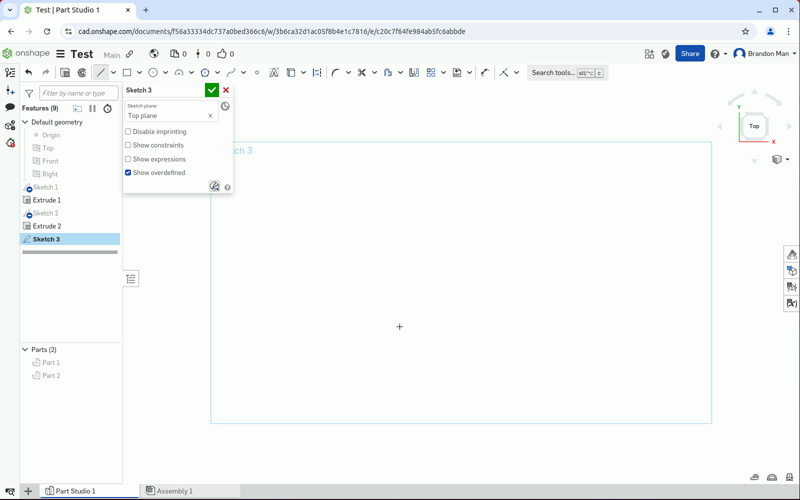
click(399, 326)
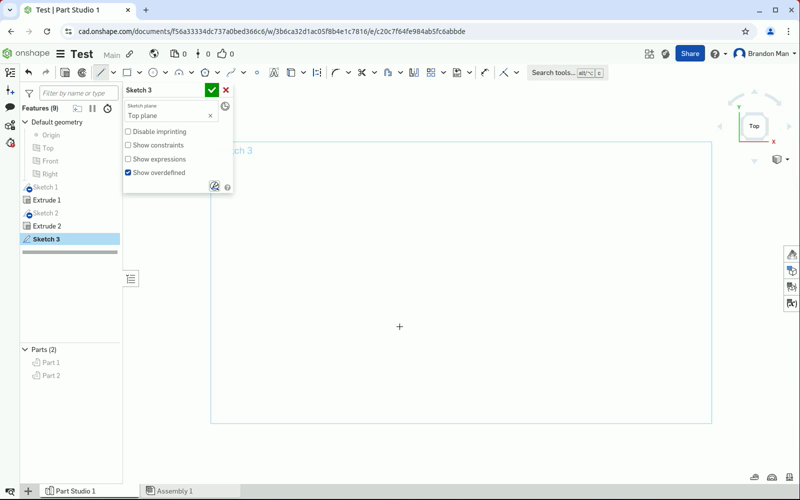
key_up(shift)
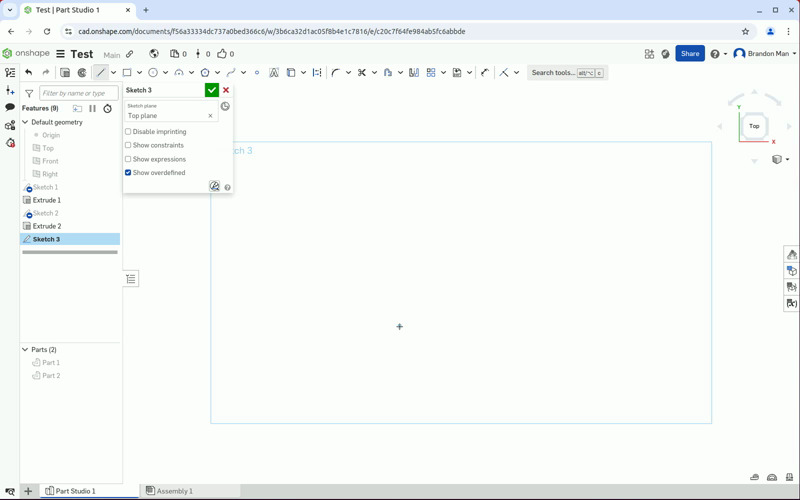
key_down(shift)
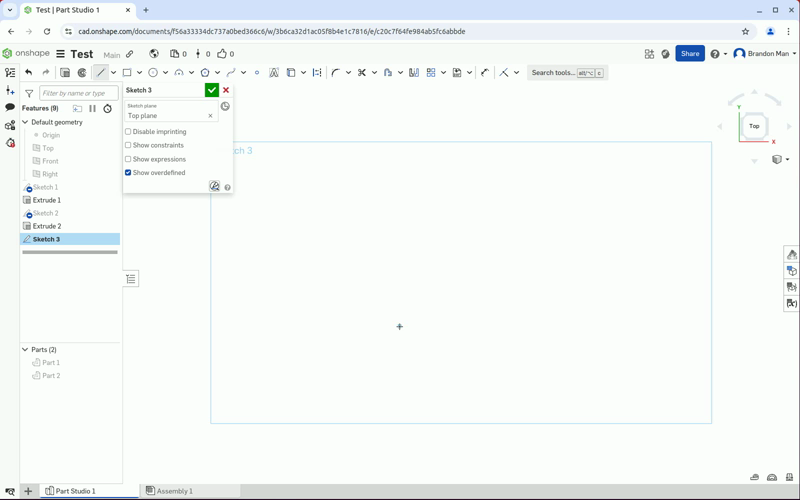
mouse_move(429, 326)
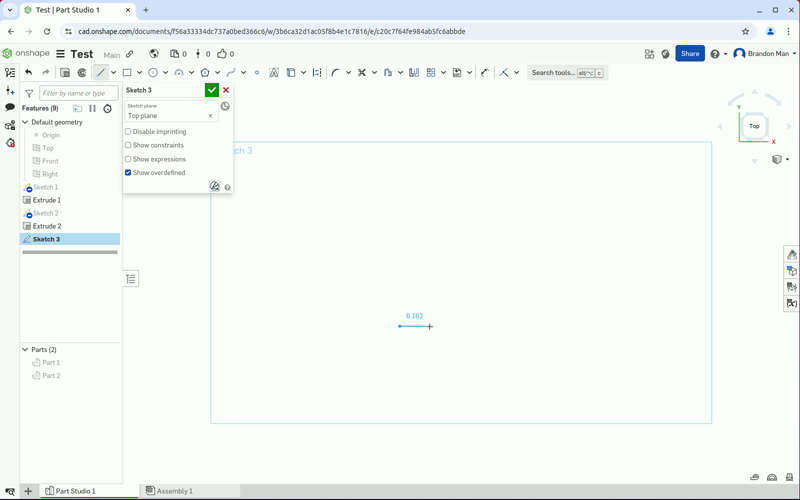
mouse_move(402, 326)
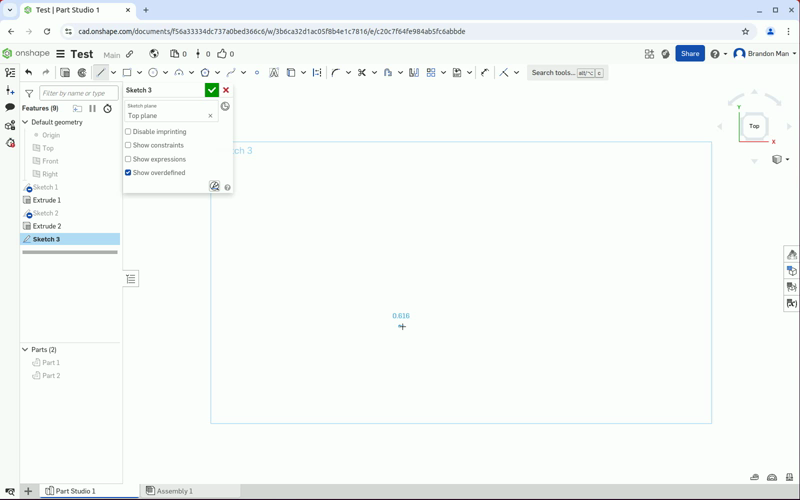
scroll(6)
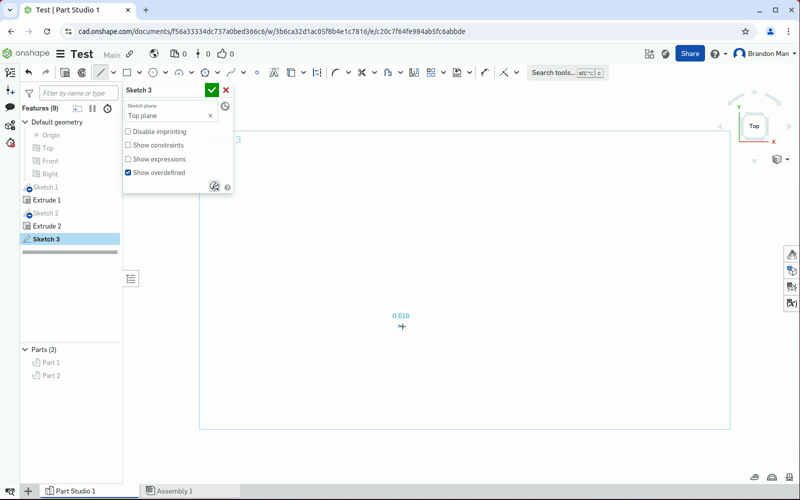
scroll(6)
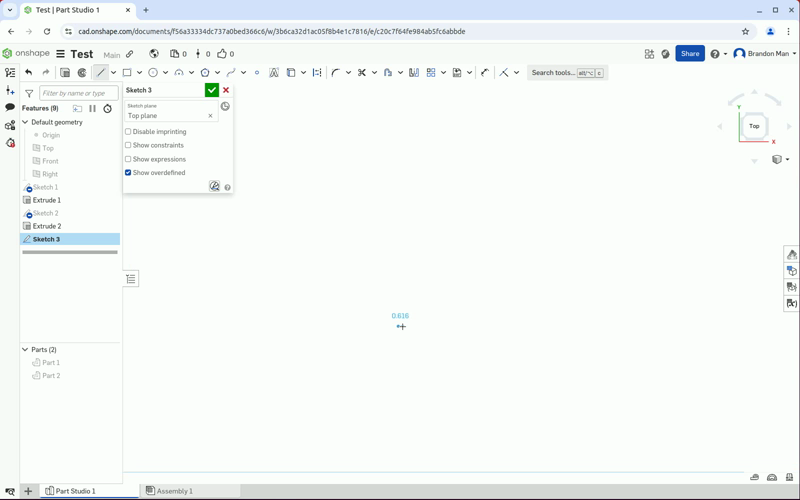
scroll(6)
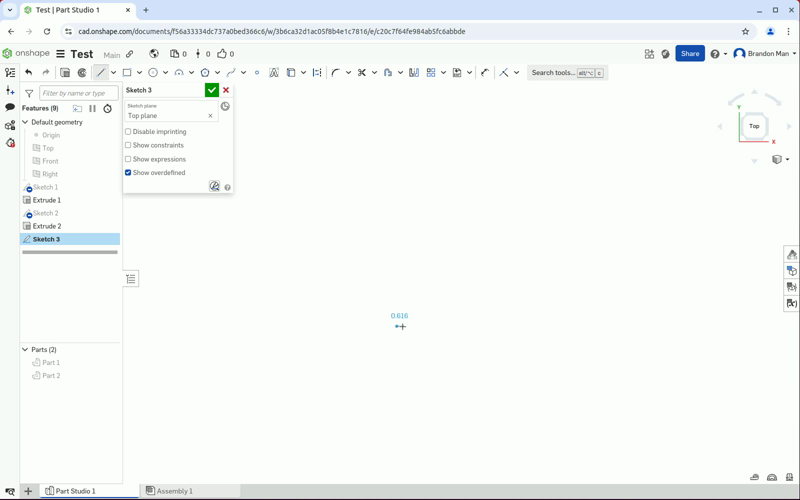
scroll(6)
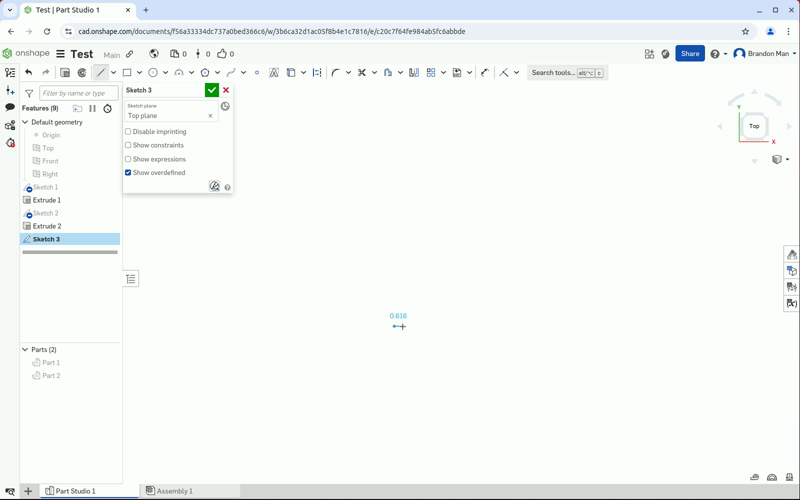
scroll(6)
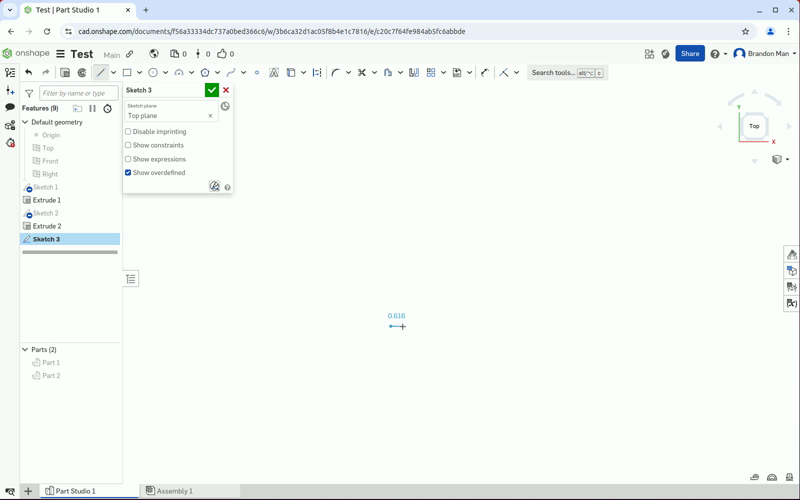
scroll(6)
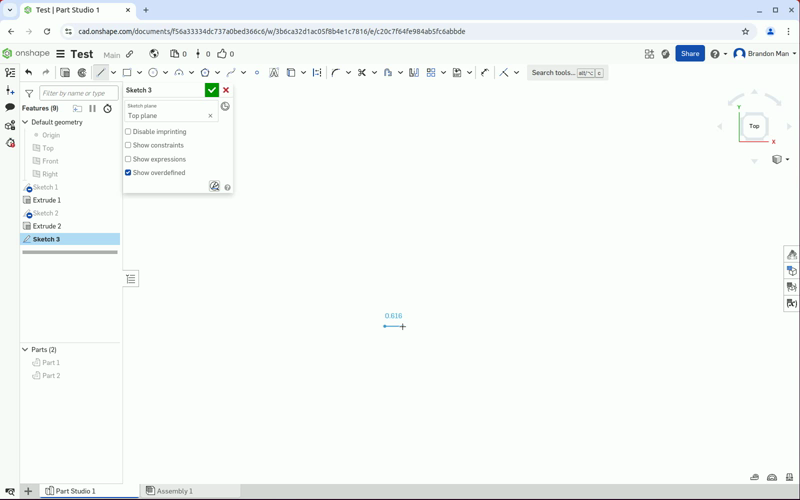
scroll(6)
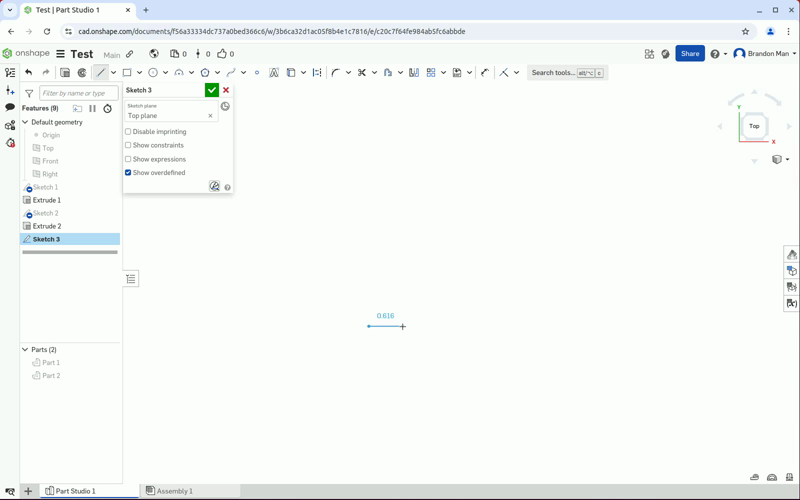
click(402, 326)
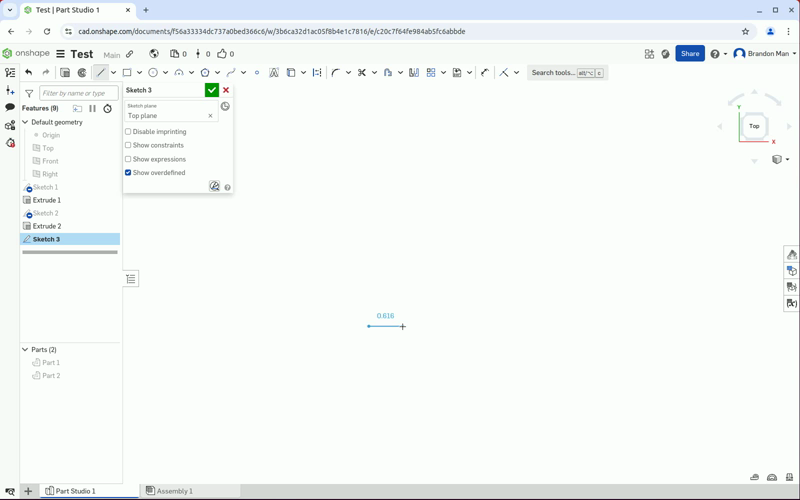
scroll(-6)
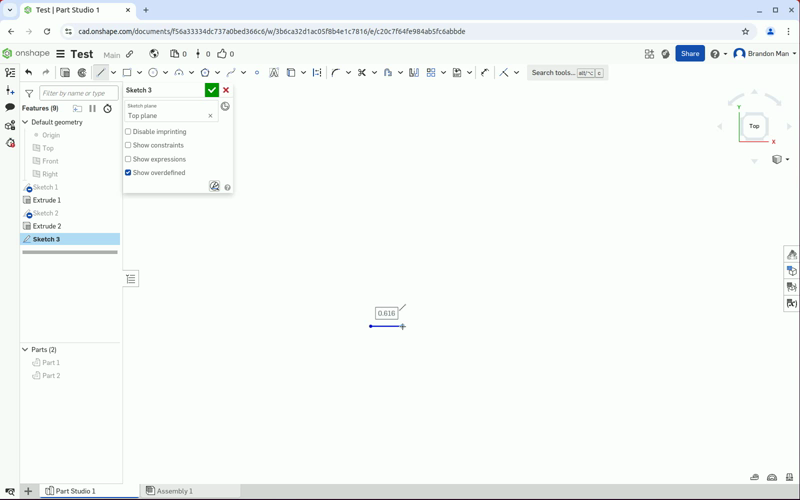
scroll(-6)
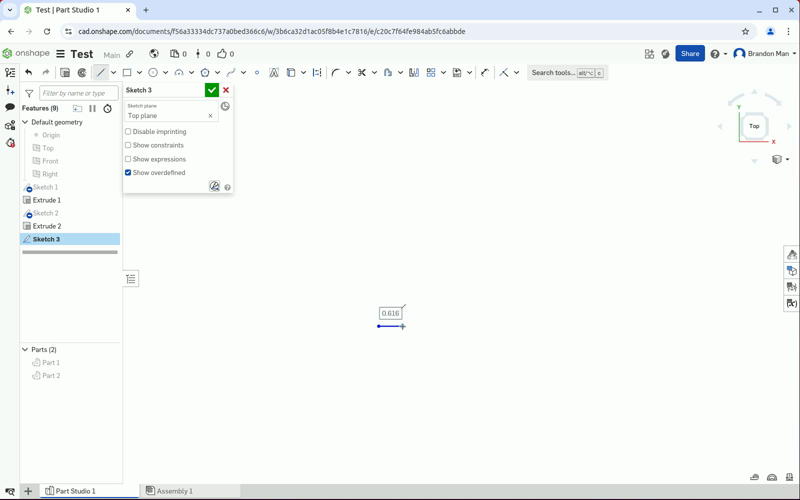
scroll(-6)
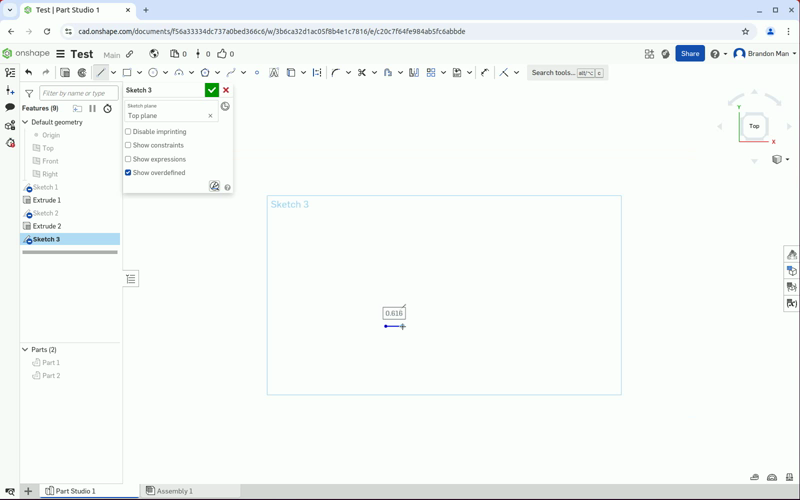
scroll(-6)
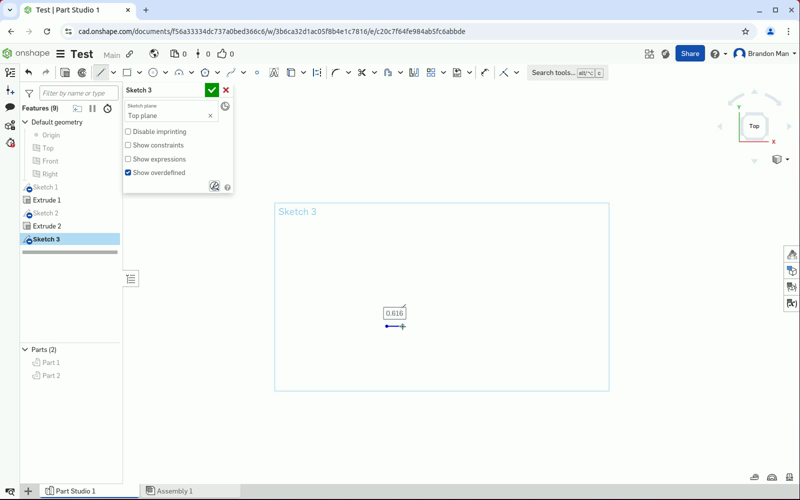
scroll(-6)
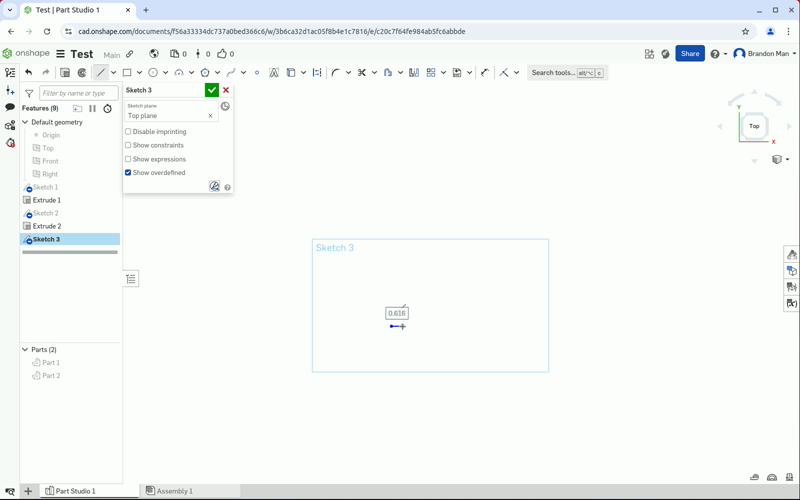
scroll(-6)
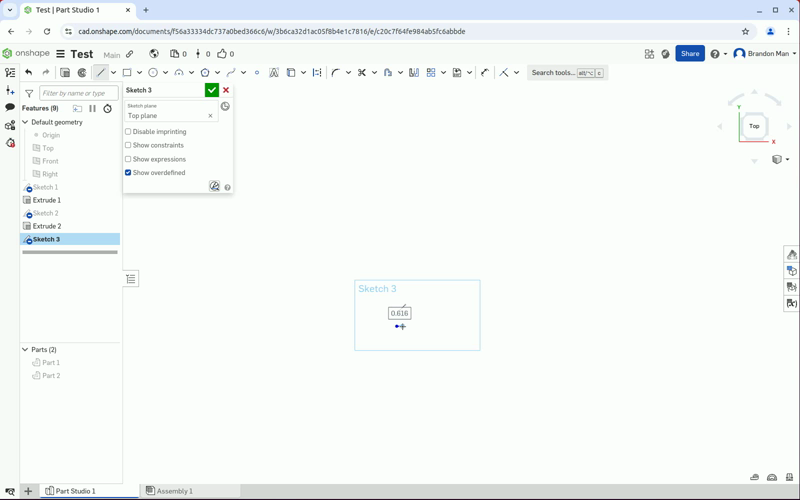
scroll(-6)
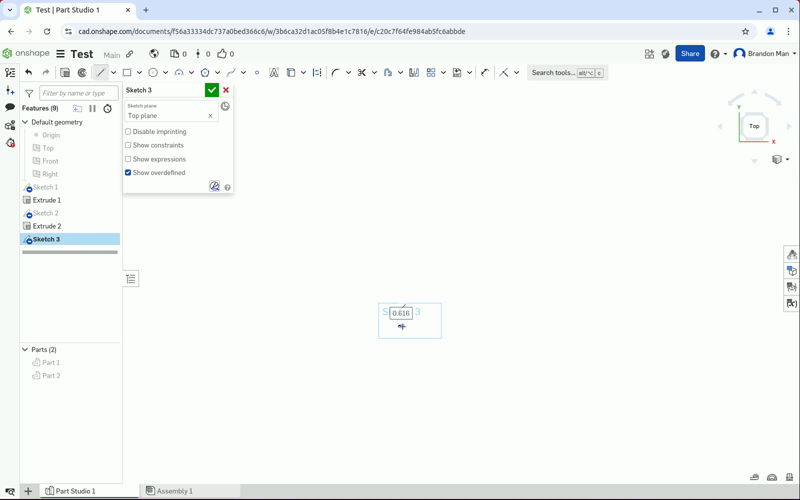
key_up(shift)
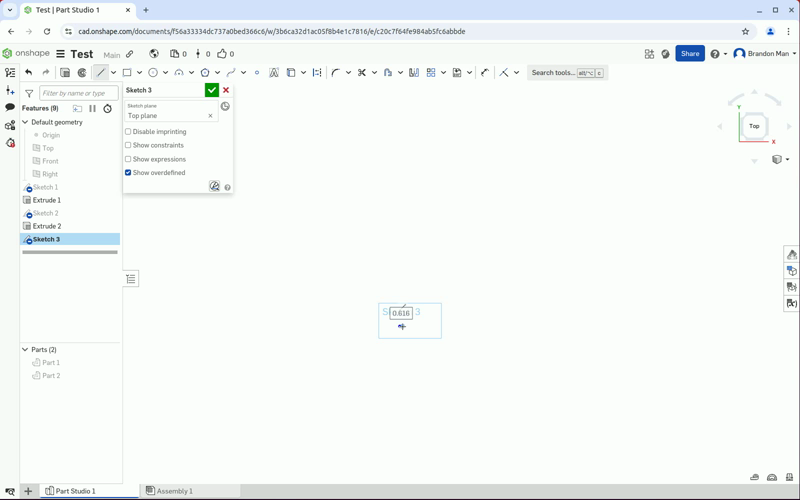
key_down(shift)
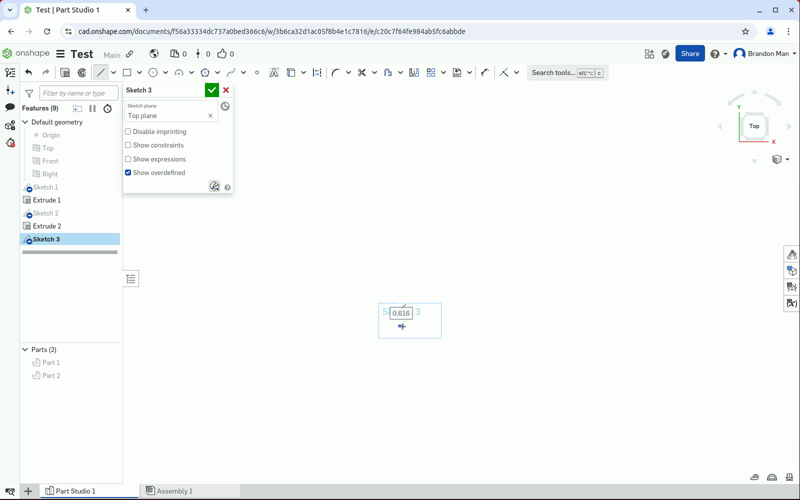
mouse_move(402, 240)
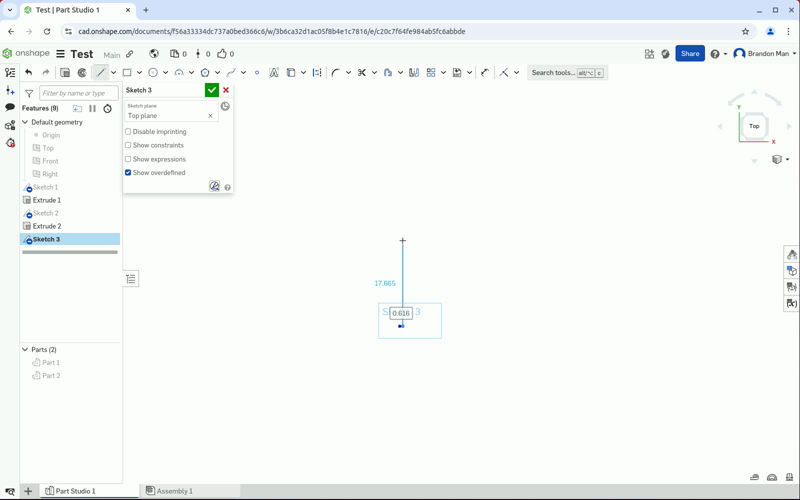
click(402, 240)
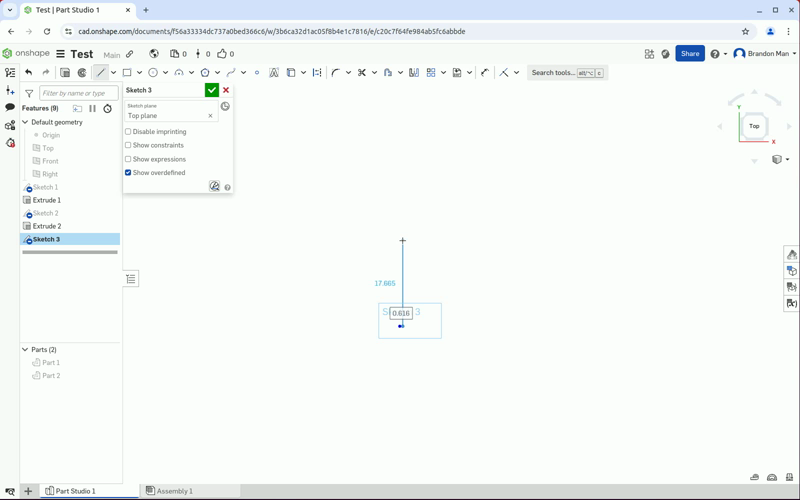
key_up(shift)
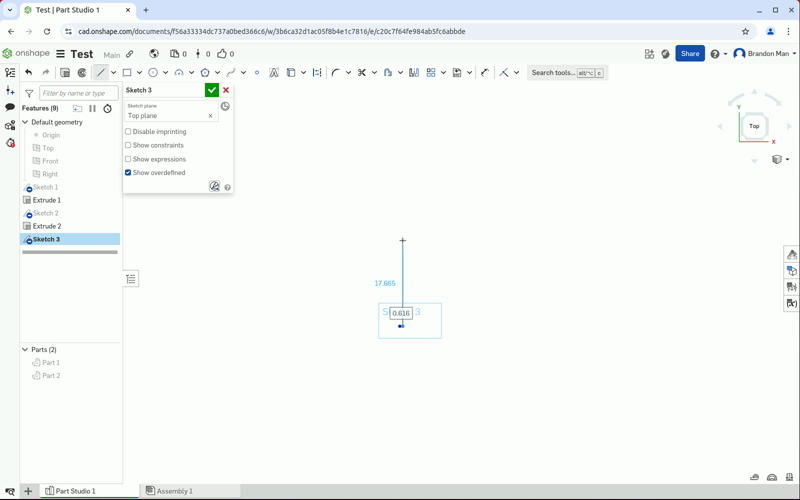
key_down(shift)
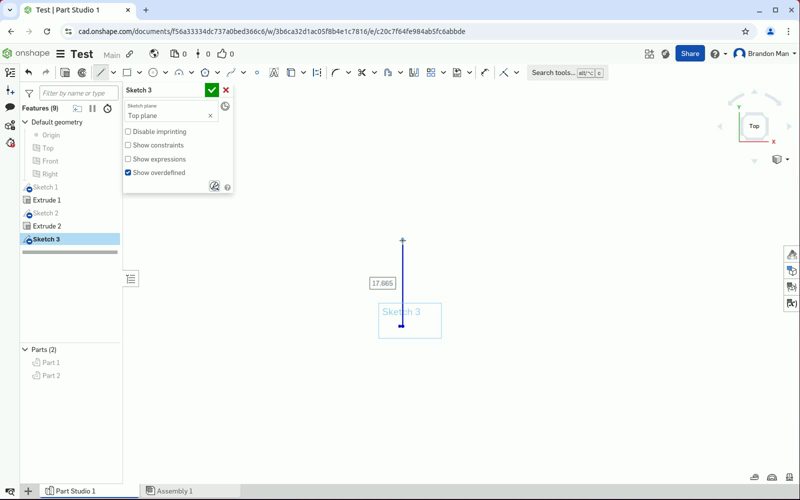
mouse_move(432, 240)
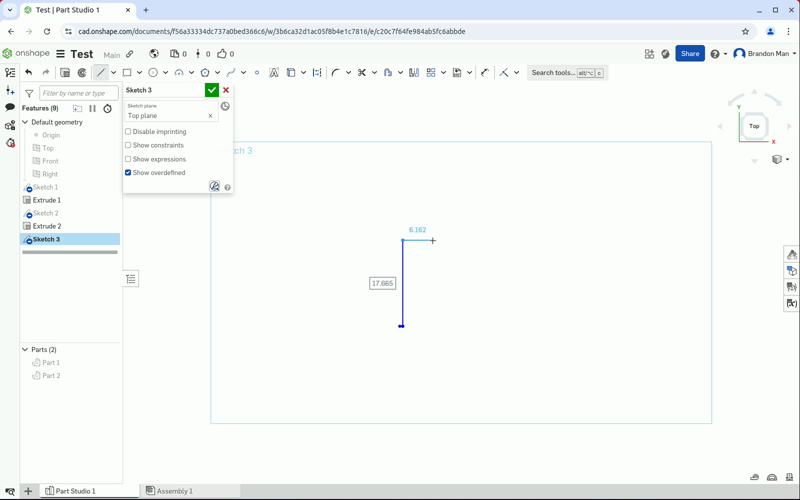
mouse_move(399, 240)
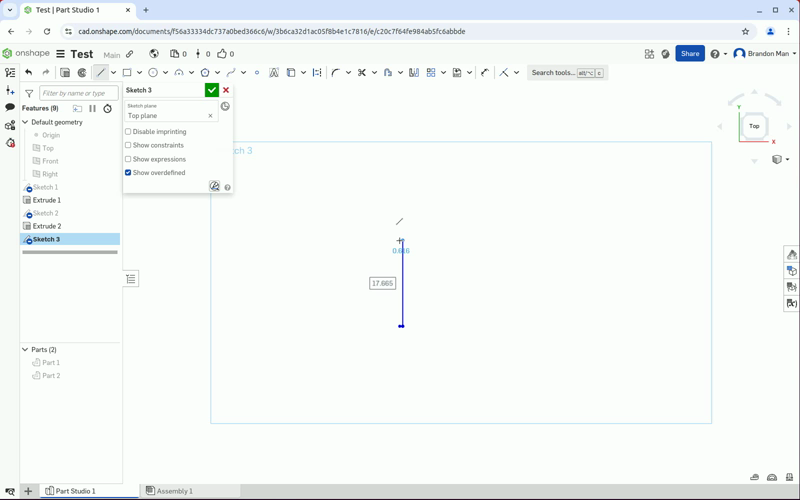
scroll(6)
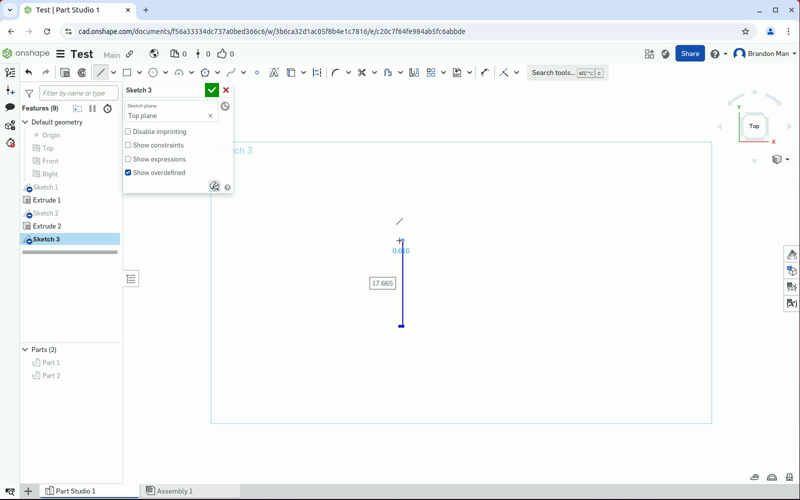
scroll(6)
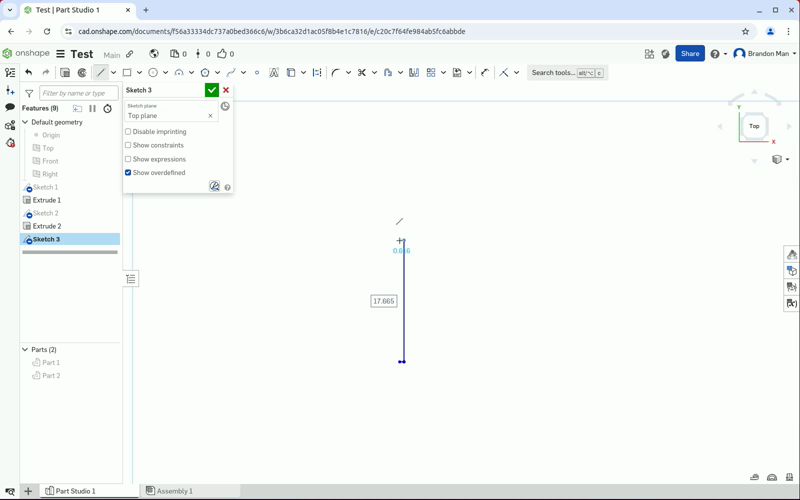
scroll(6)
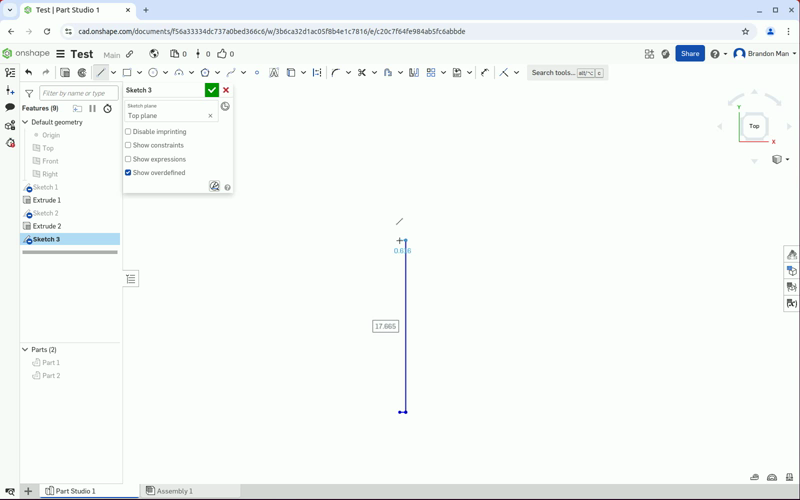
scroll(6)
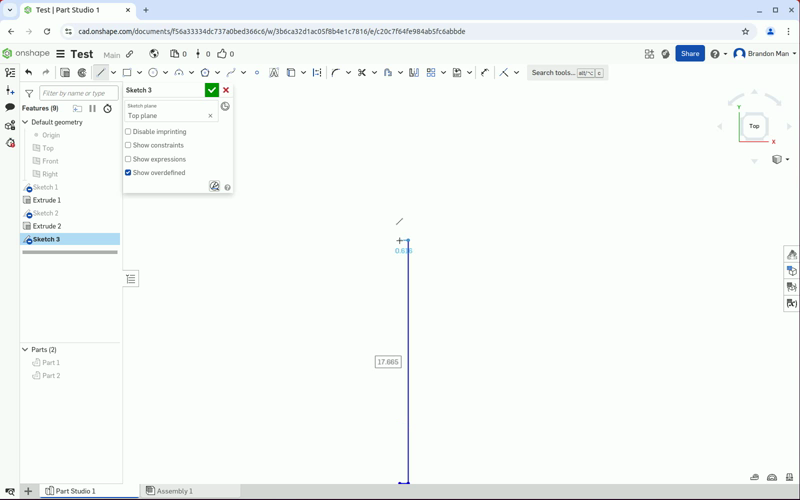
scroll(6)
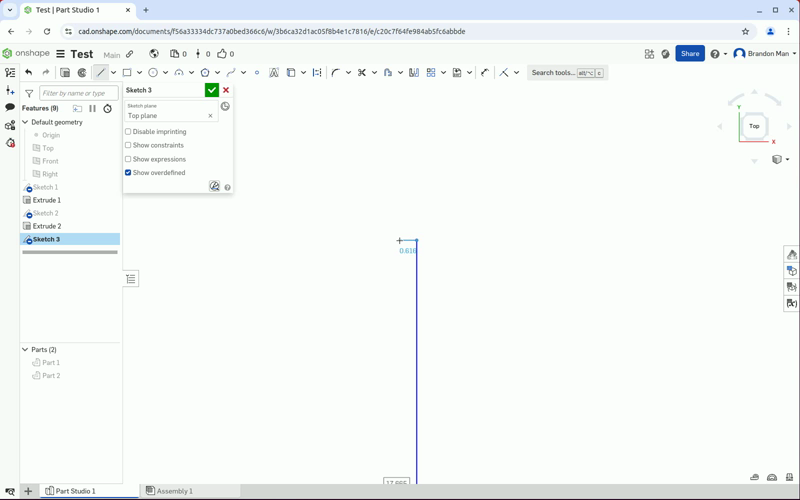
scroll(6)
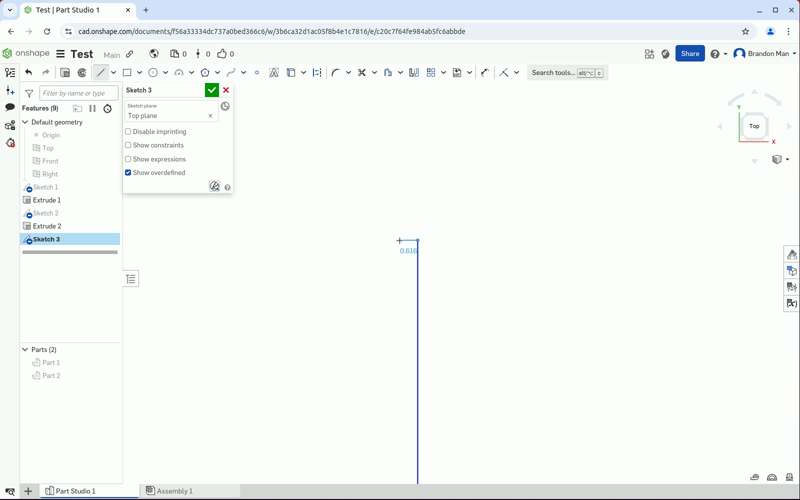
scroll(6)
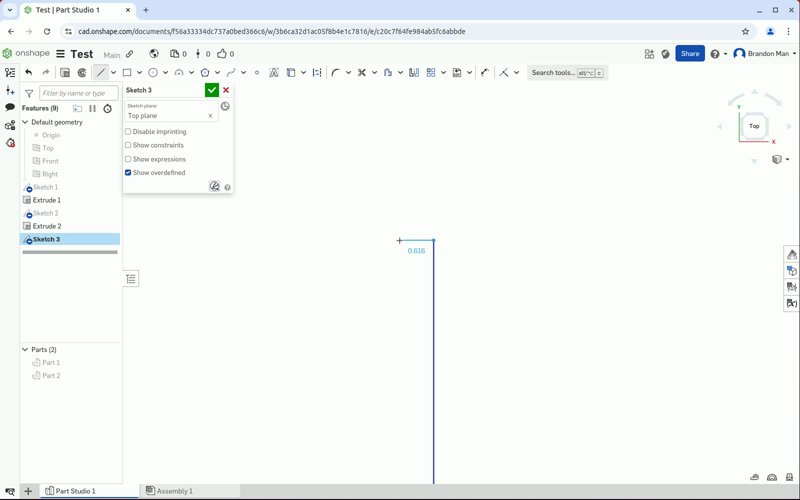
click(399, 240)
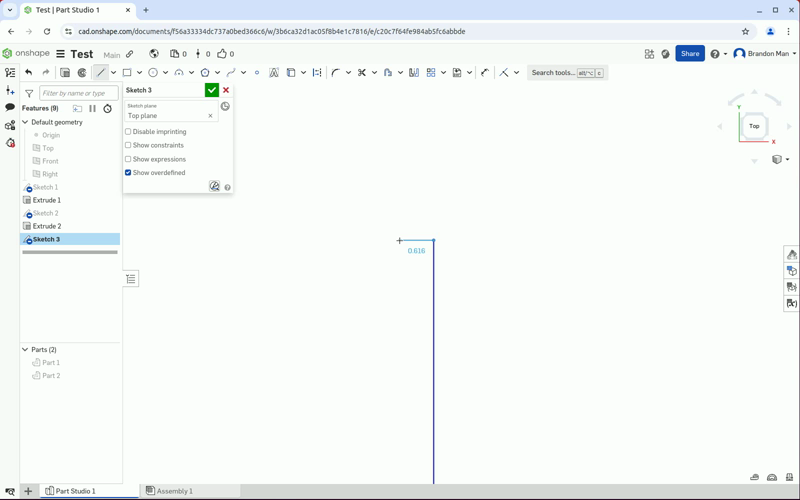
scroll(-6)
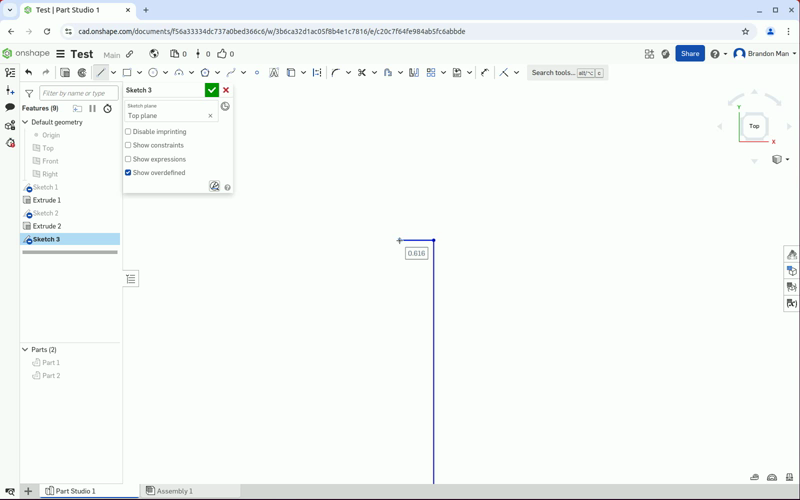
scroll(-6)
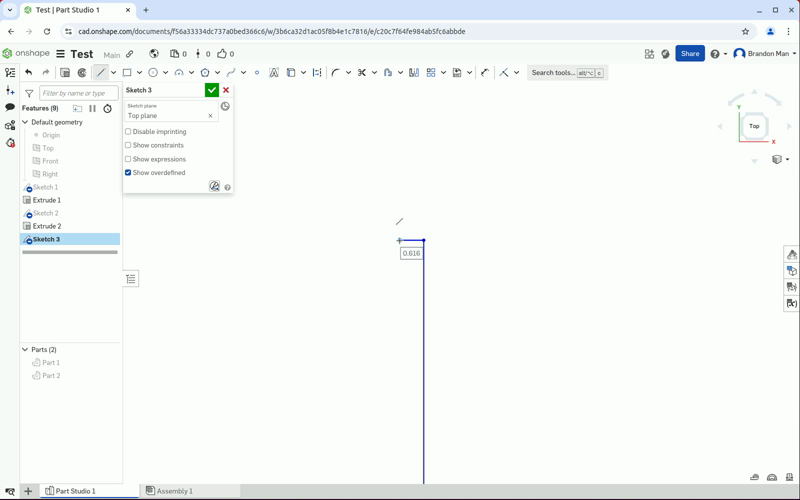
scroll(-6)
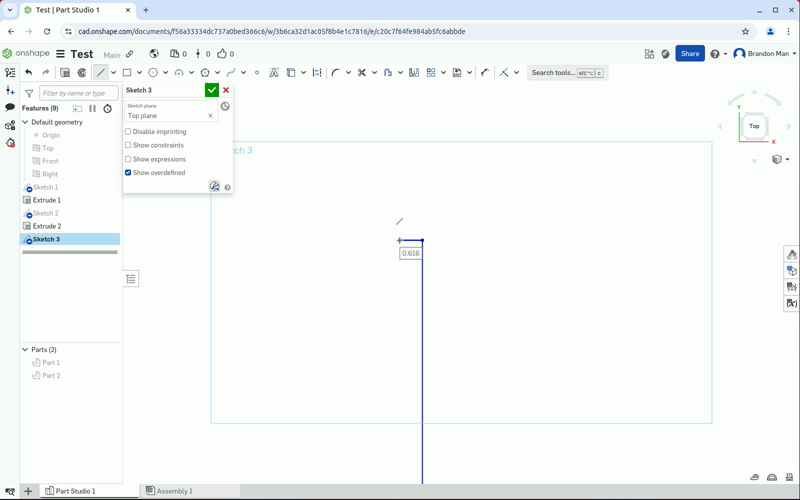
scroll(-6)
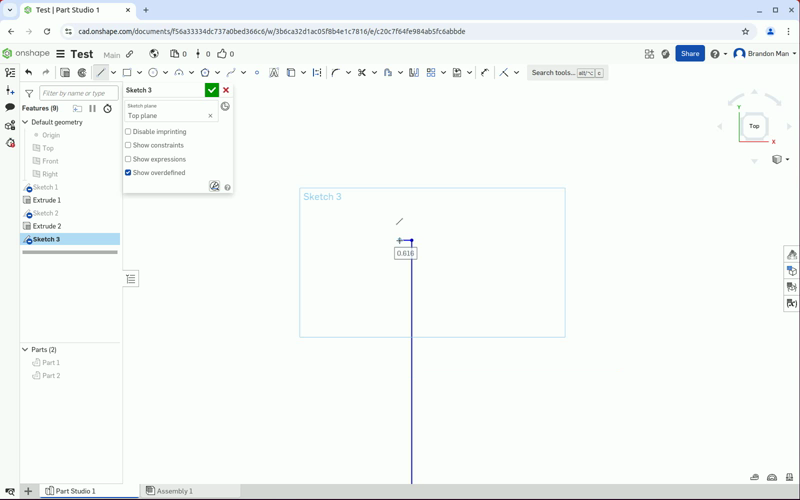
scroll(-6)
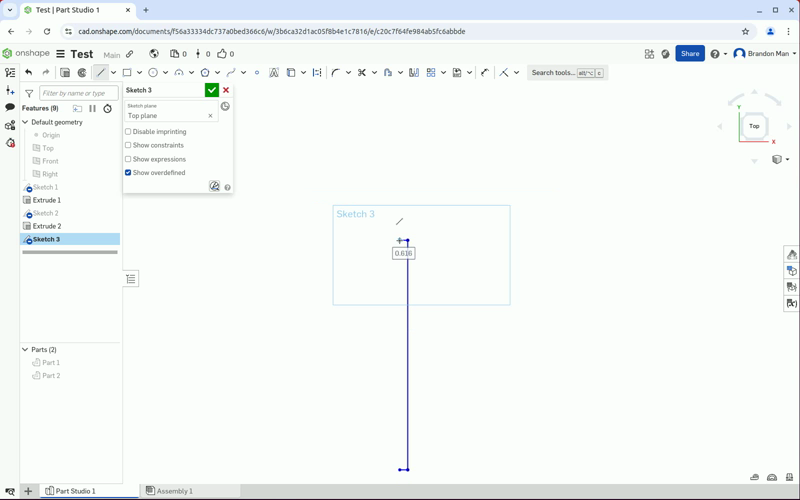
scroll(-6)
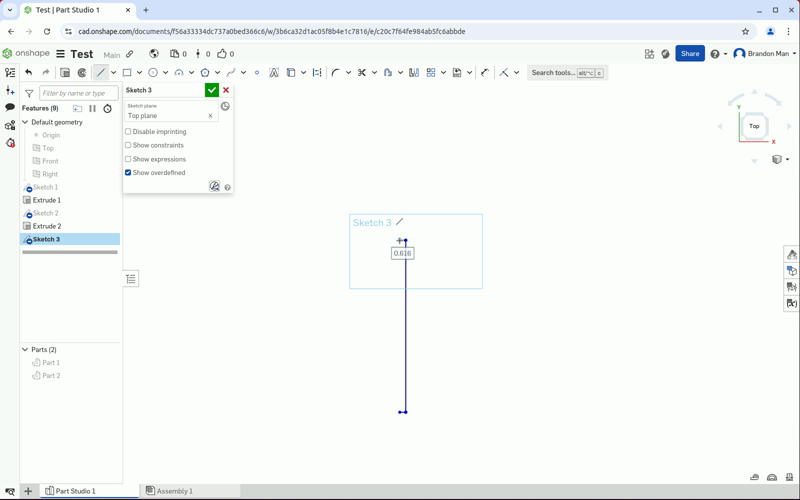
scroll(-6)
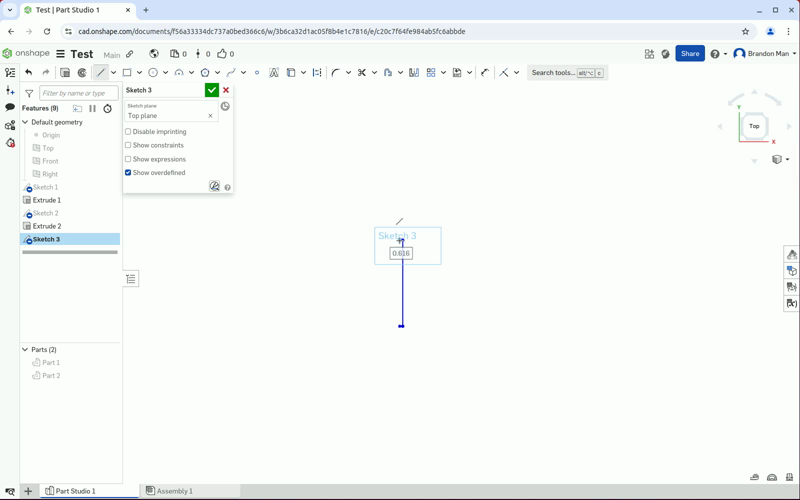
key_up(shift)
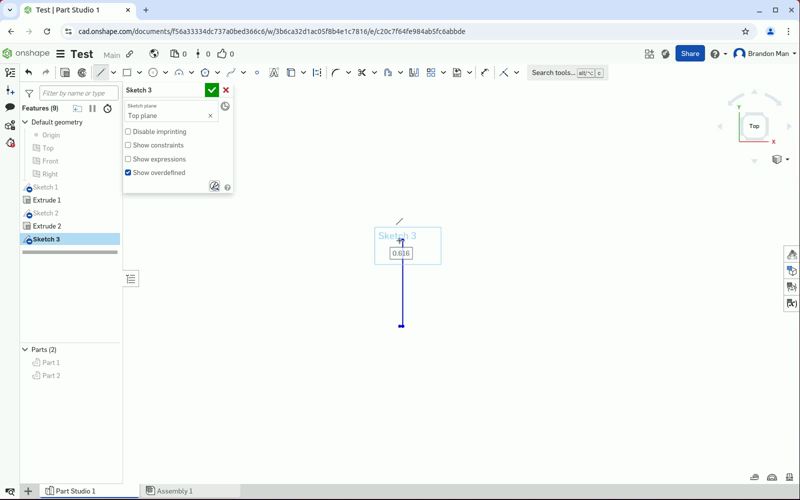
key_down(shift)
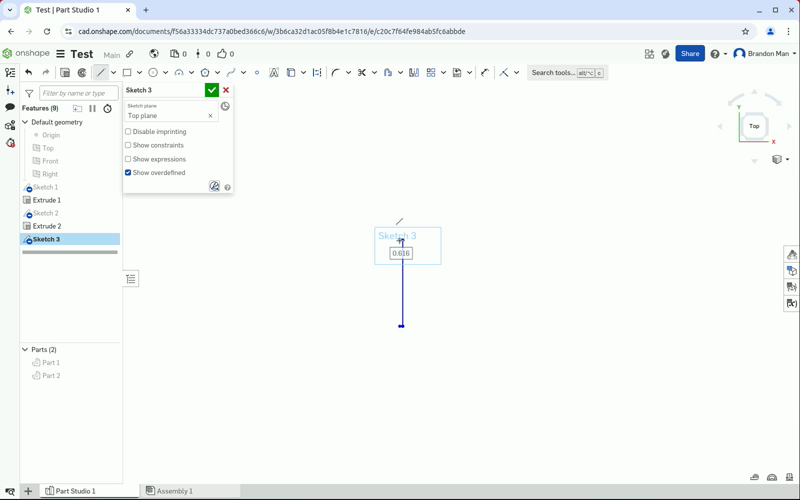
mouse_move(429, 240)
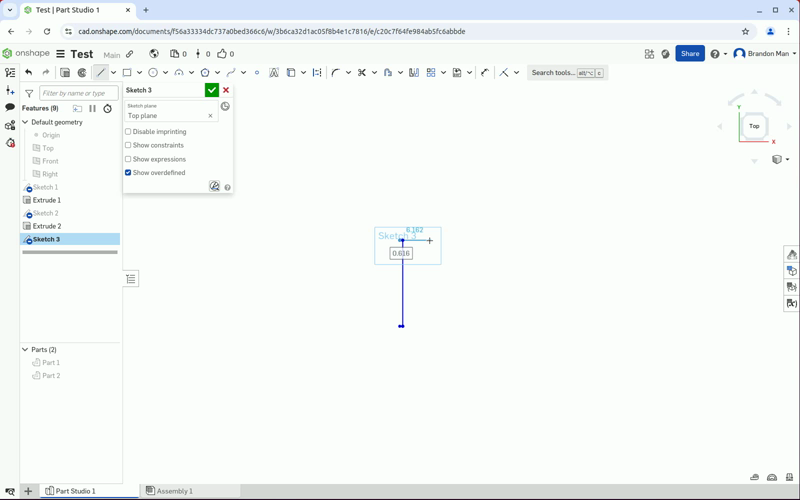
mouse_move(399, 257)
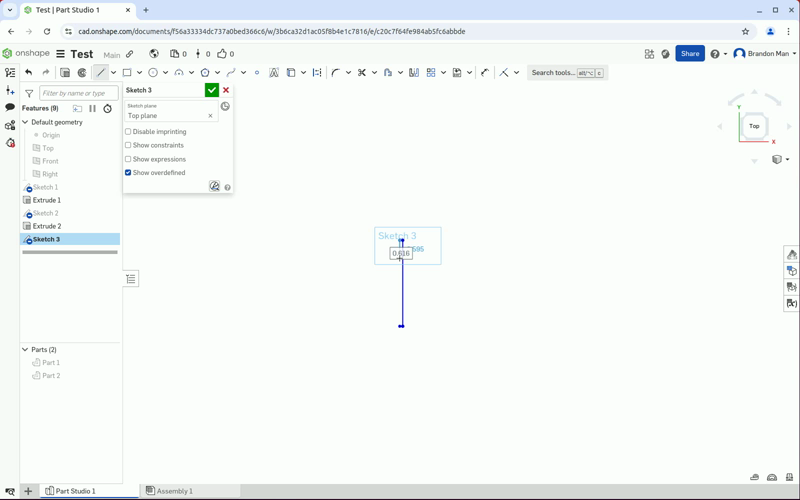
click(399, 257)
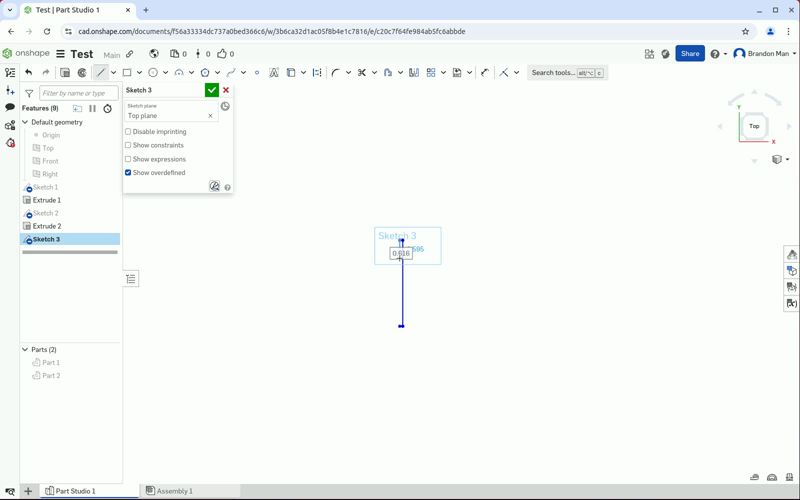
key_up(shift)
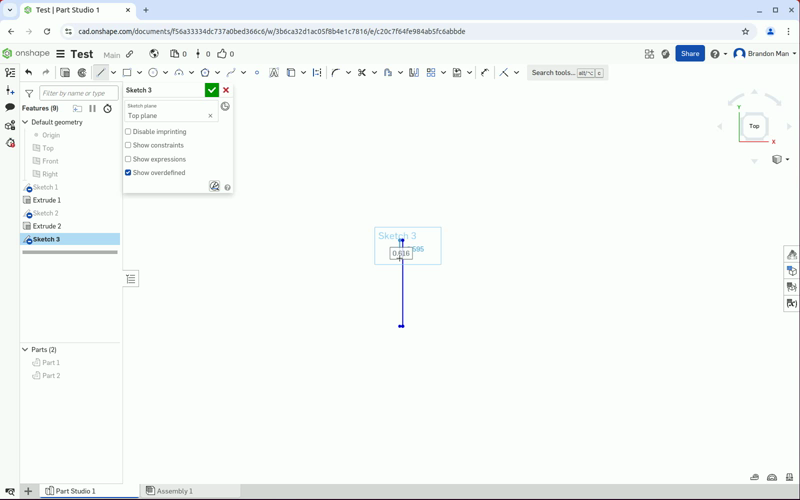
key_down(shift)
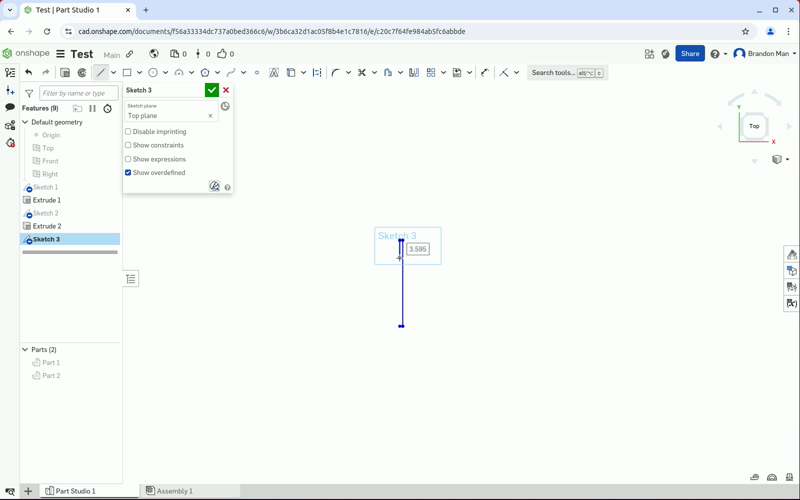
mouse_move(429, 257)
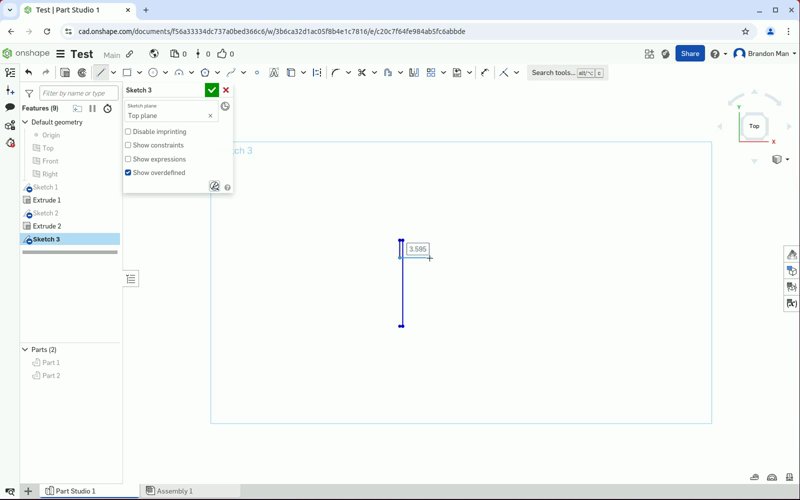
mouse_move(399, 309)
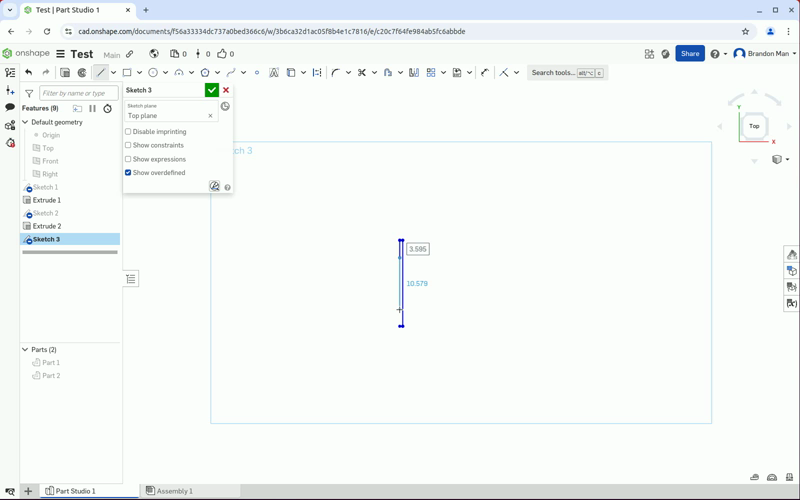
click(399, 309)
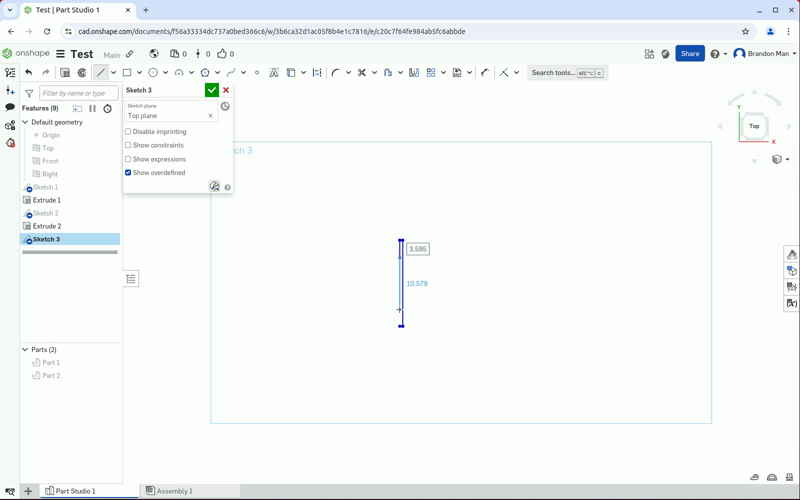
key_up(shift)
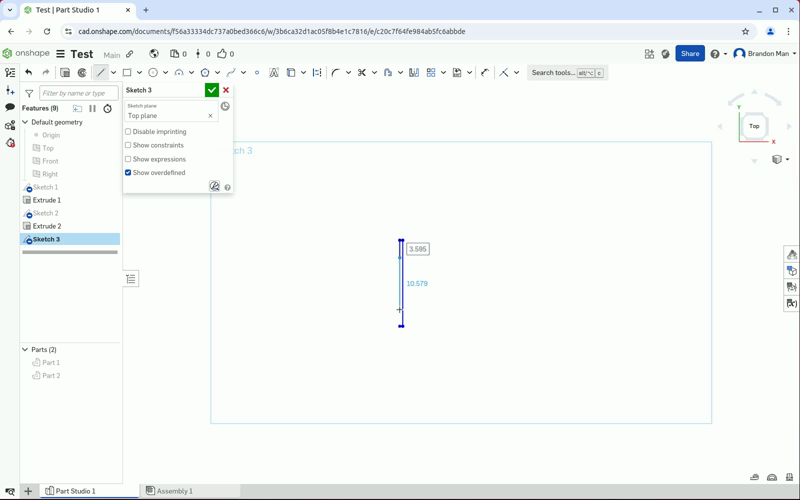
mouse_move(429, 309)
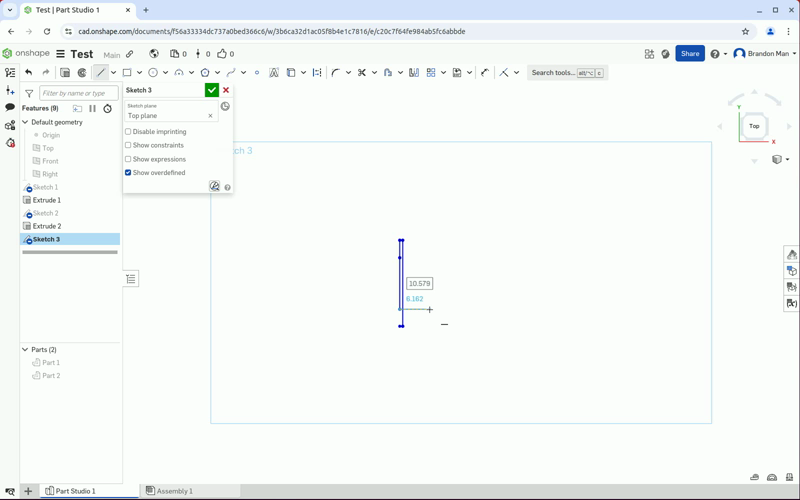
key_down(shift)
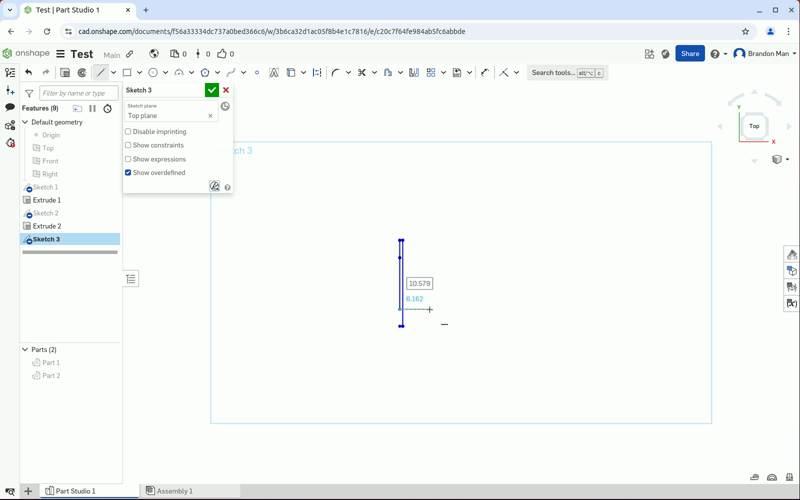
mouse_move(399, 326)
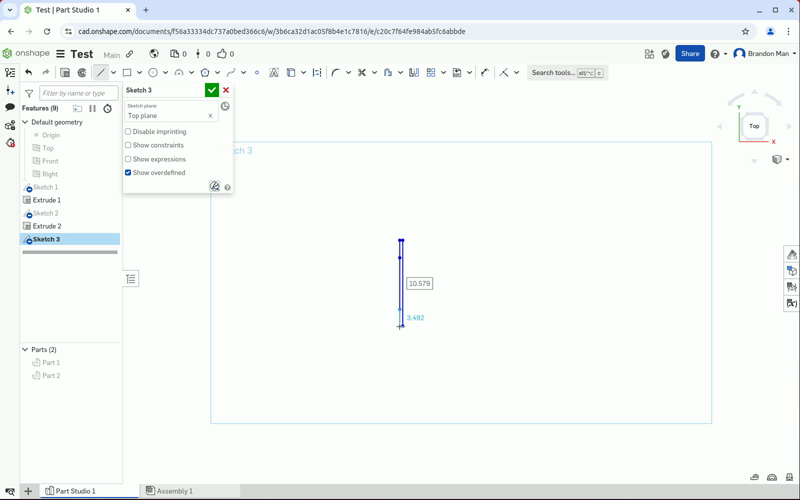
scroll(6)
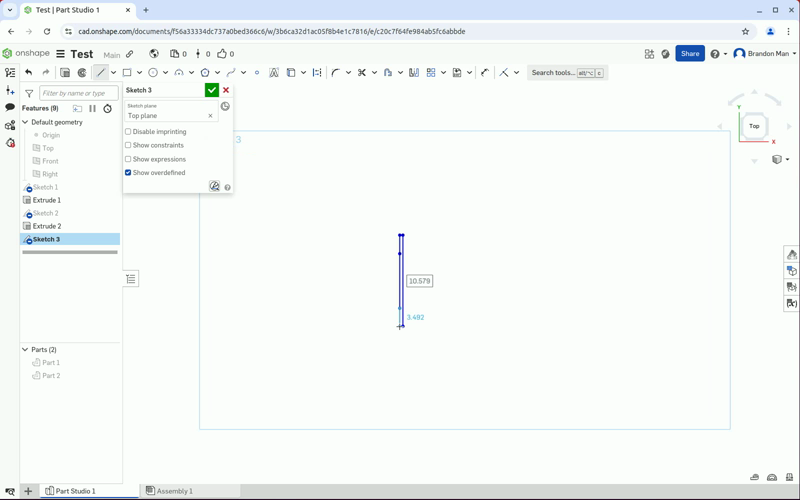
scroll(6)
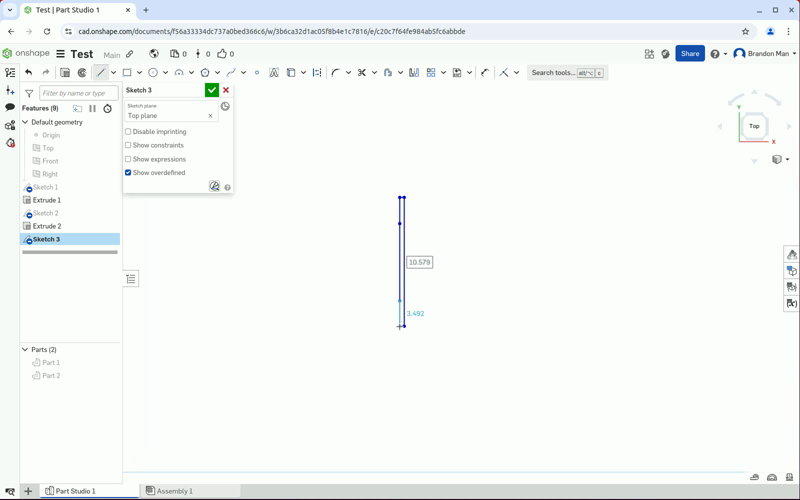
scroll(6)
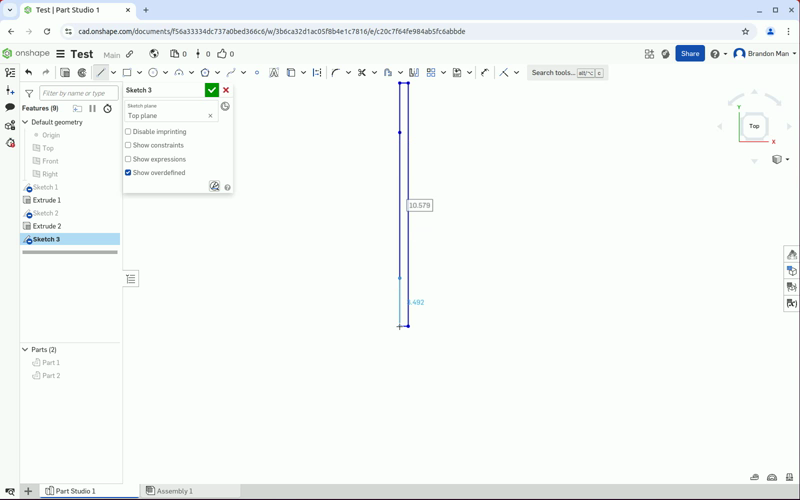
scroll(6)
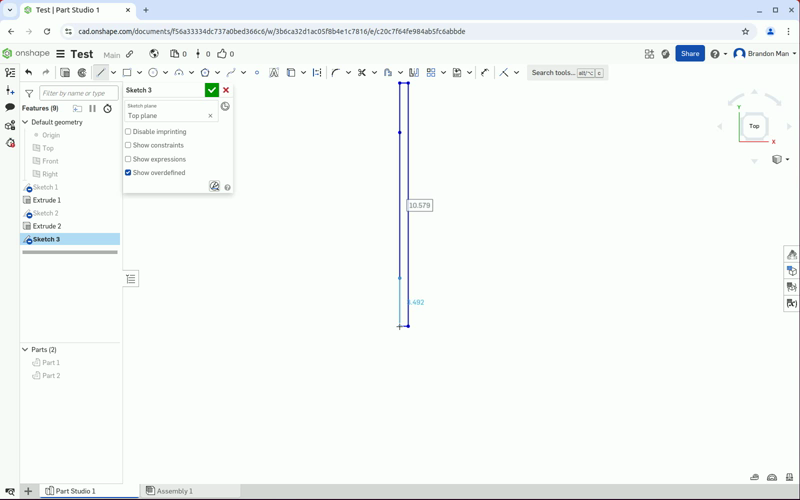
scroll(6)
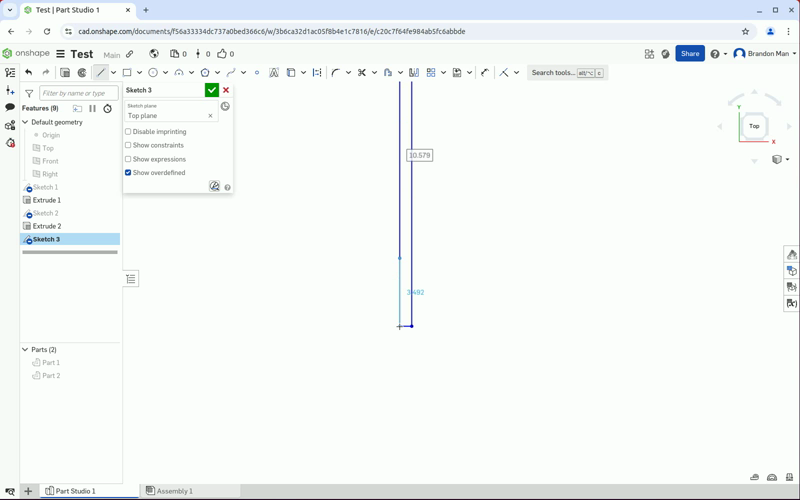
scroll(6)
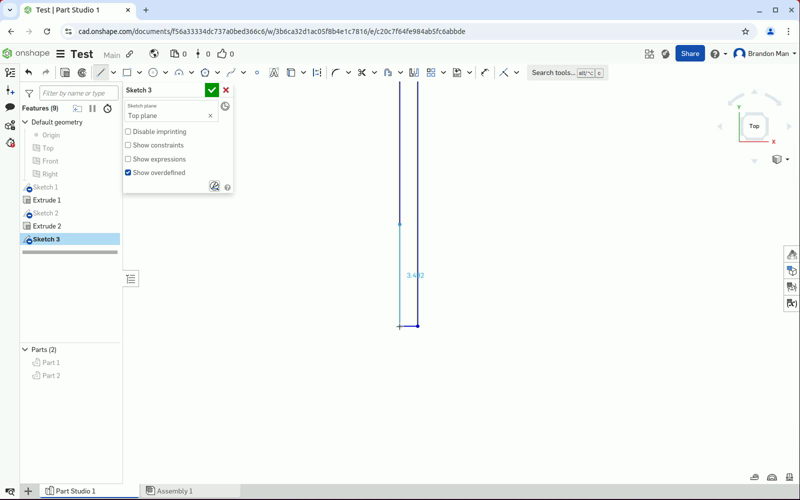
scroll(6)
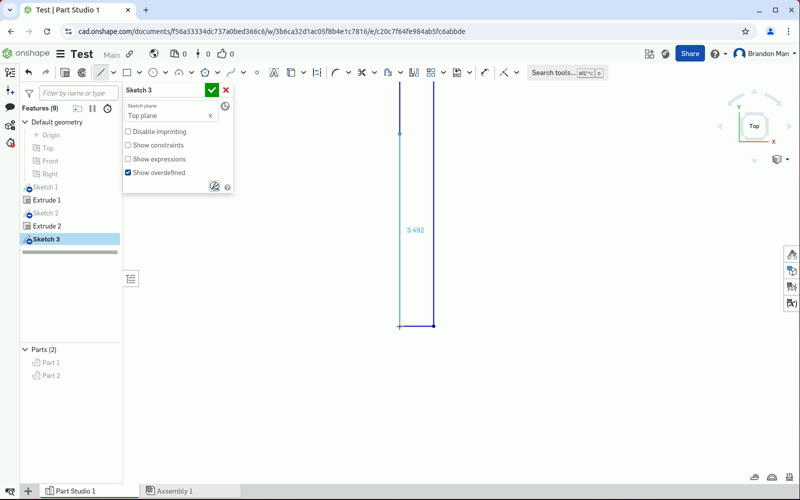
key_up(shift)
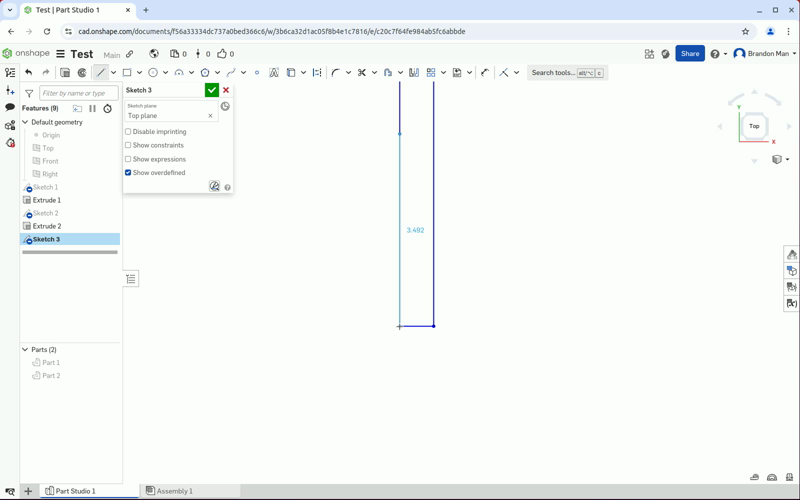
click(399, 326)
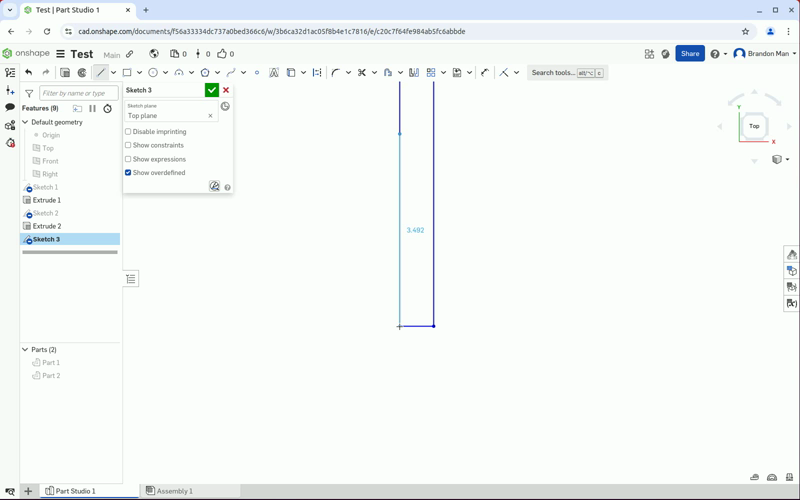
scroll(-6)
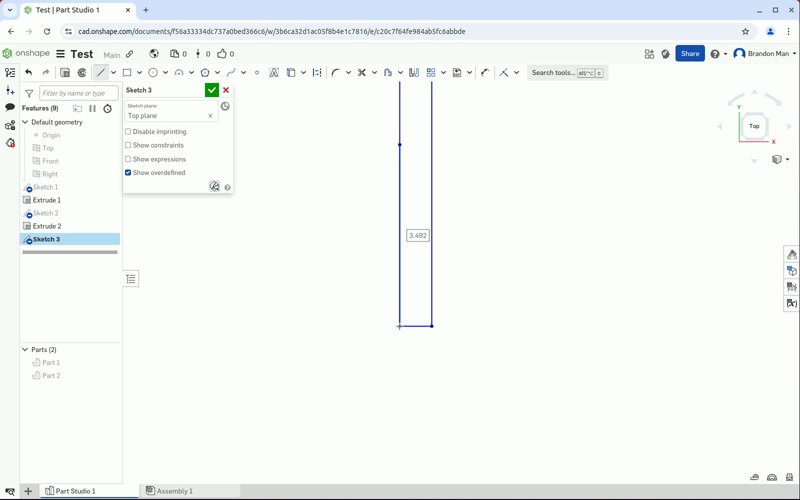
scroll(-6)
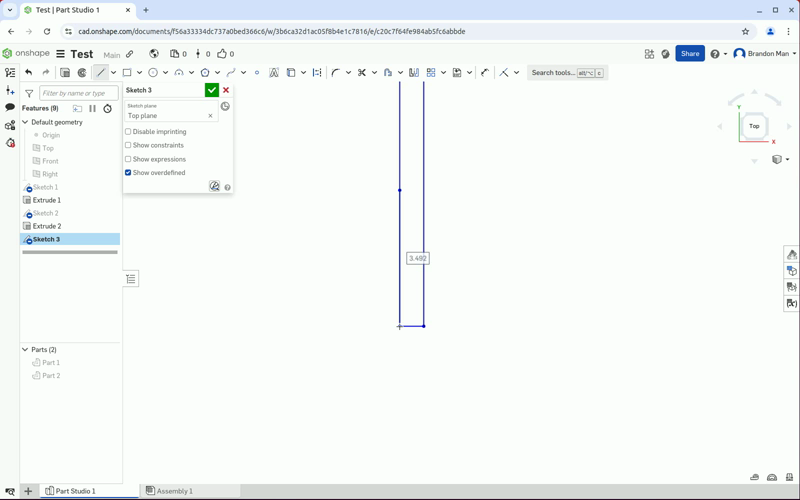
scroll(-6)
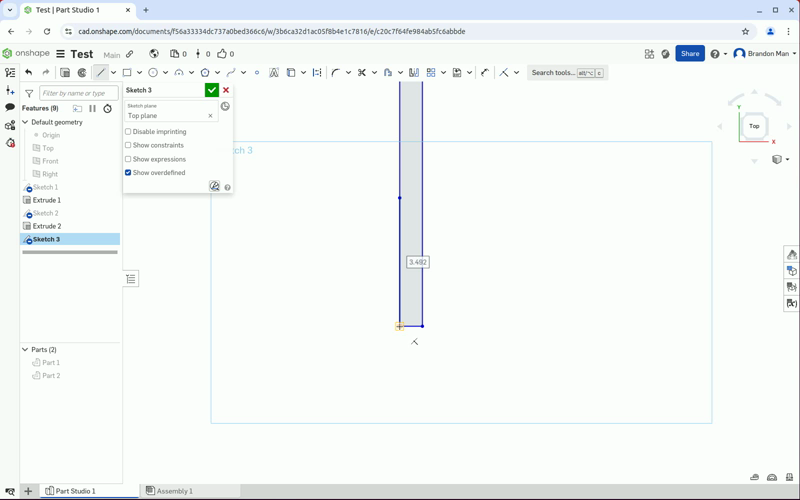
scroll(-6)
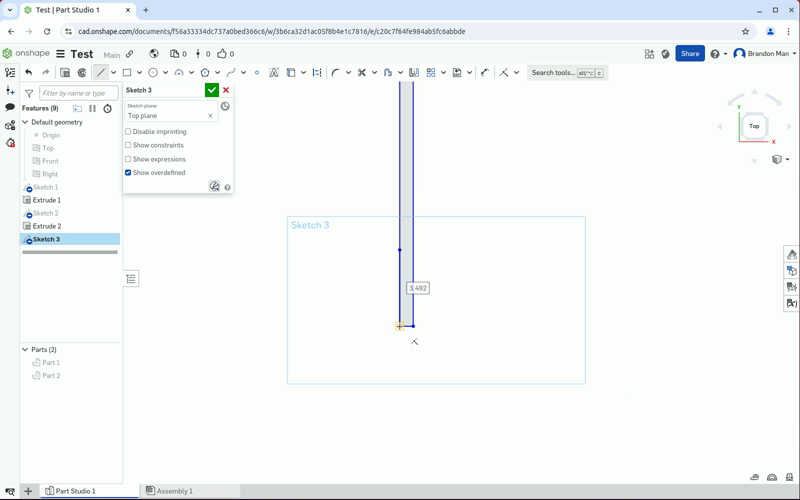
scroll(-6)
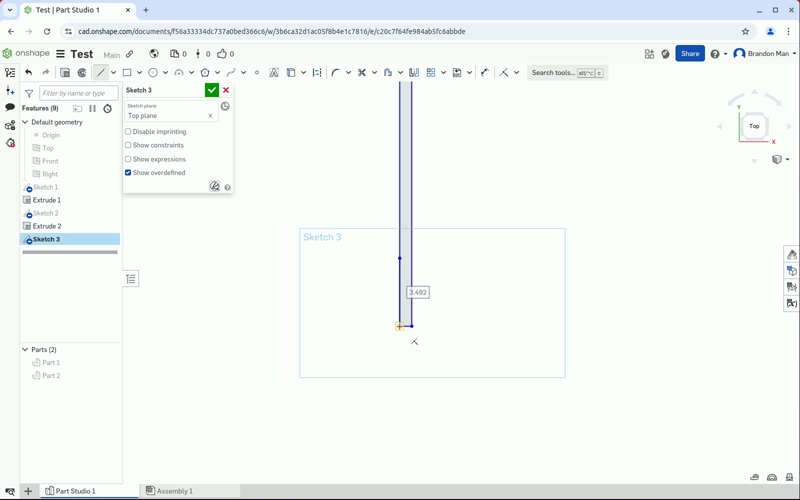
scroll(-6)
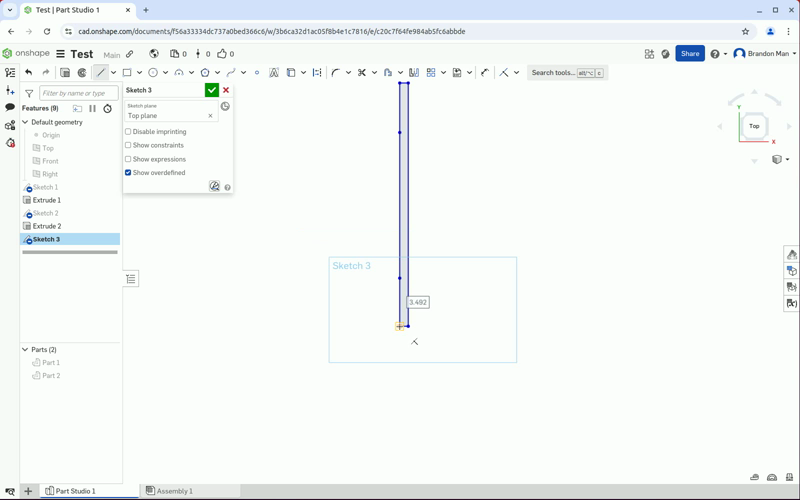
scroll(-6)
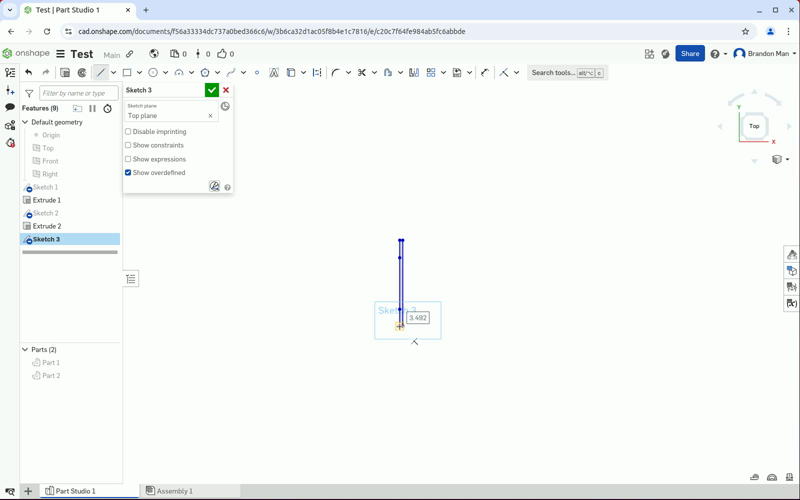
key(esc)
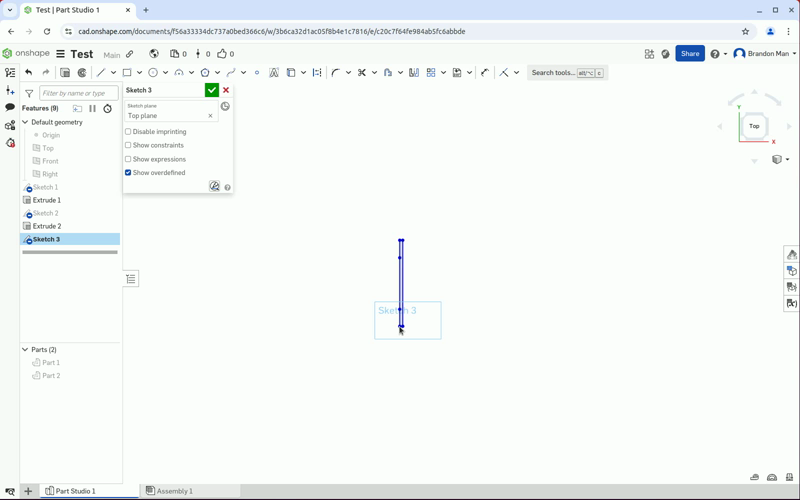
mouse_move(401, 320)
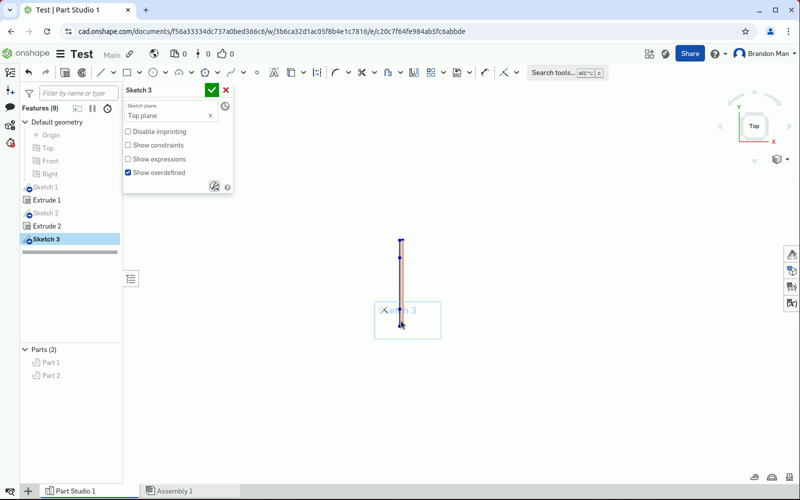
scroll(6)
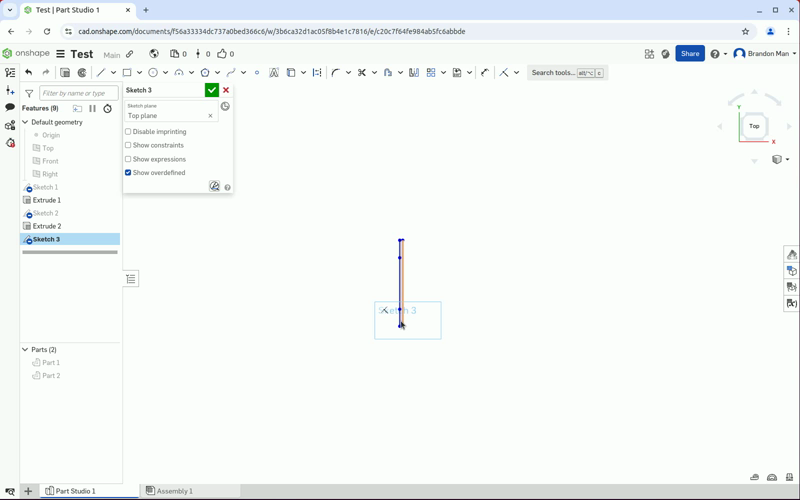
scroll(6)
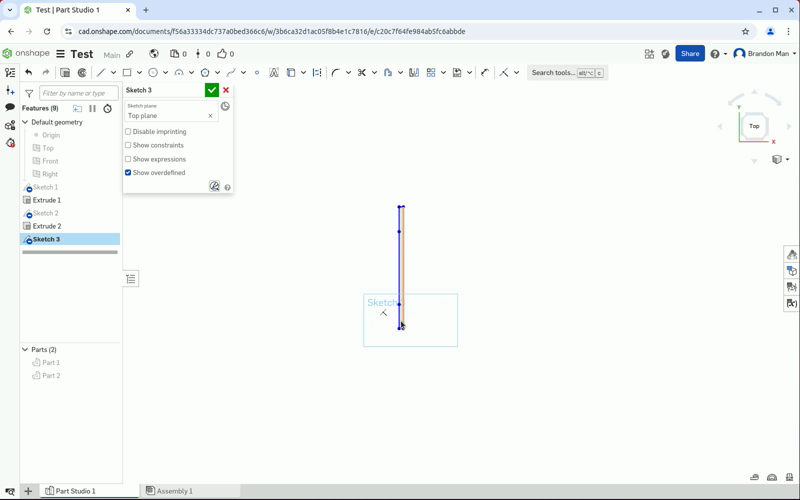
scroll(6)
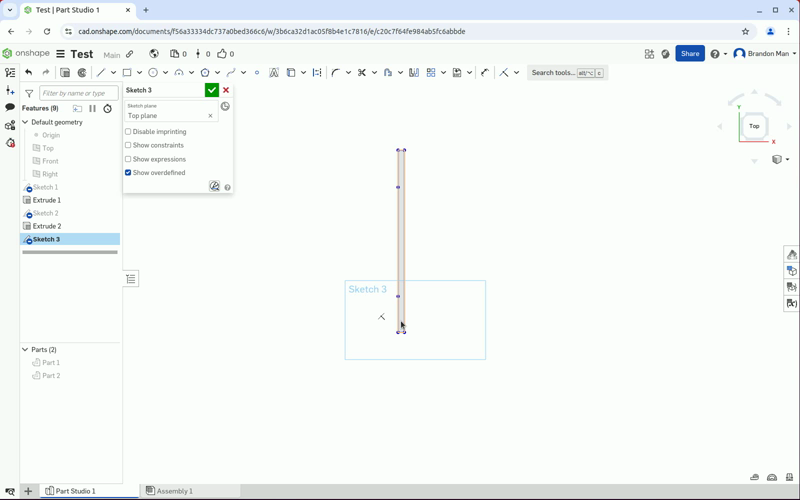
scroll(6)
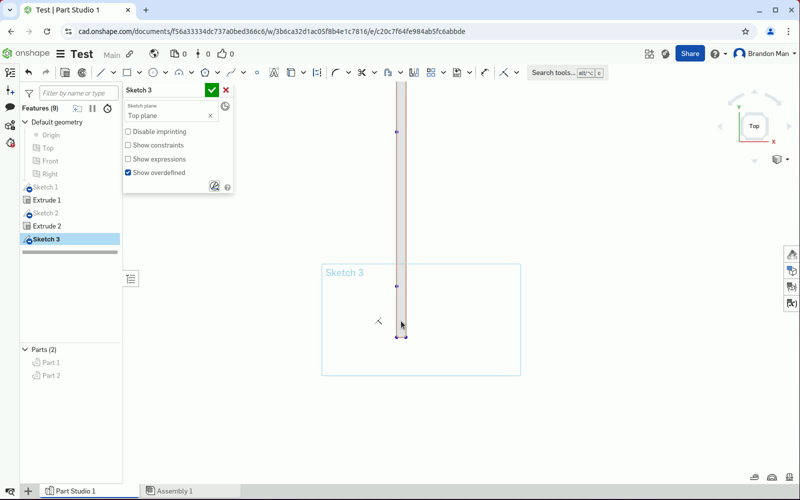
scroll(6)
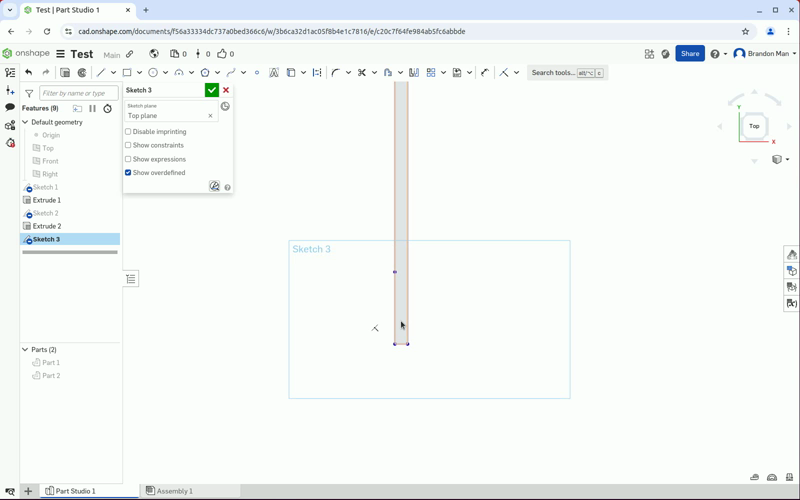
scroll(6)
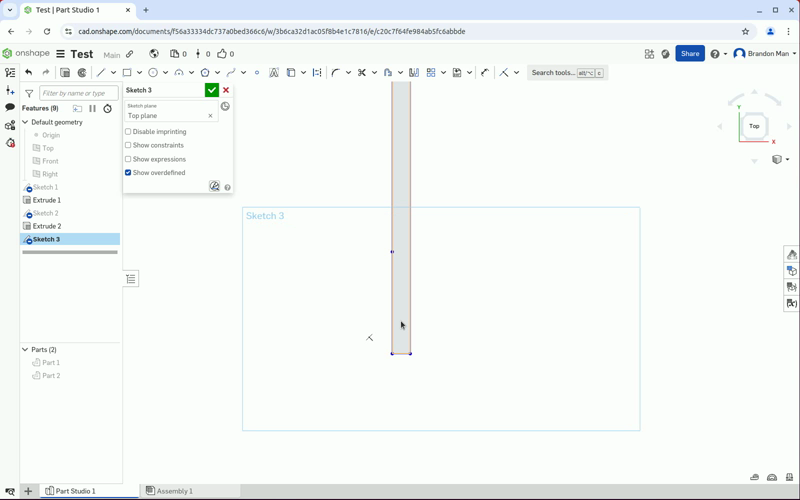
scroll(6)
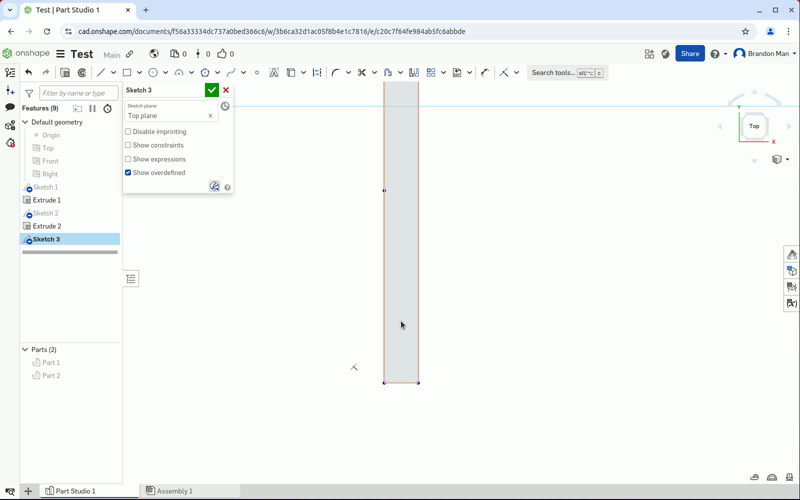
click(401, 320)
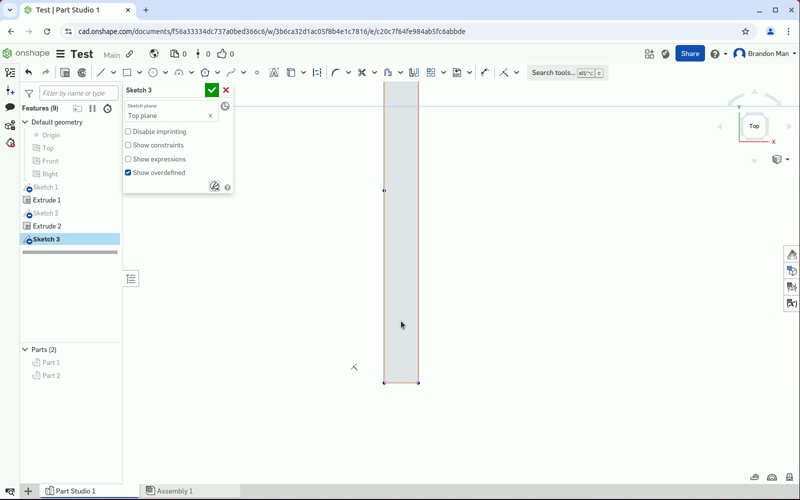
scroll(-6)
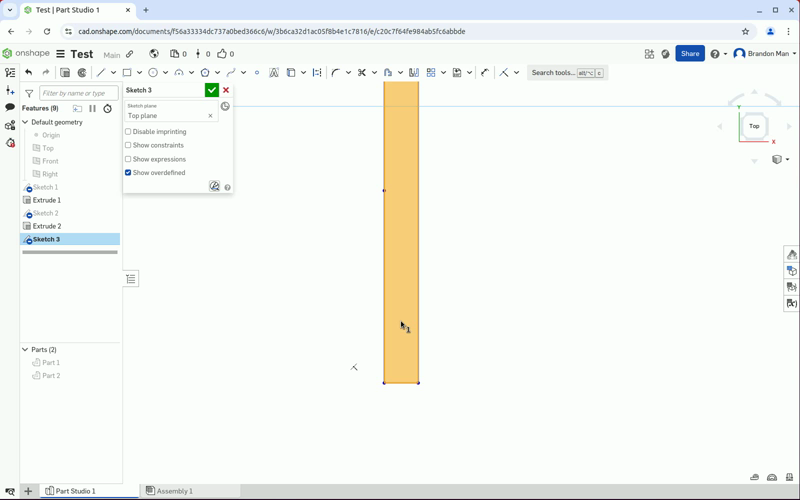
scroll(-6)
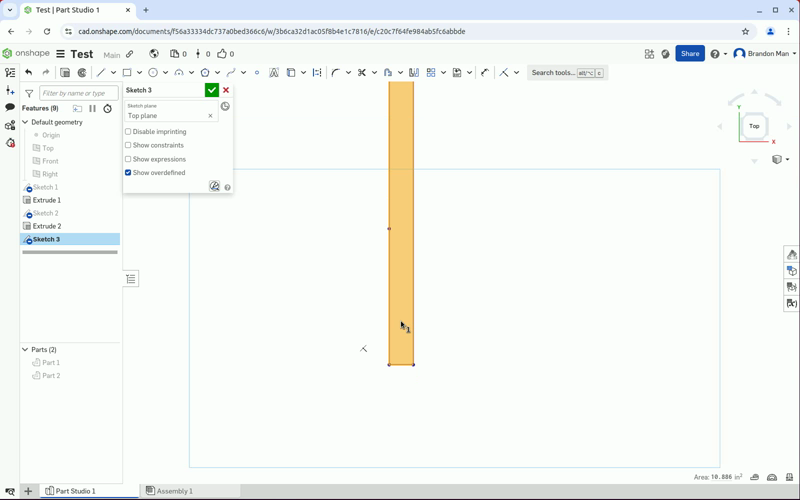
scroll(-6)
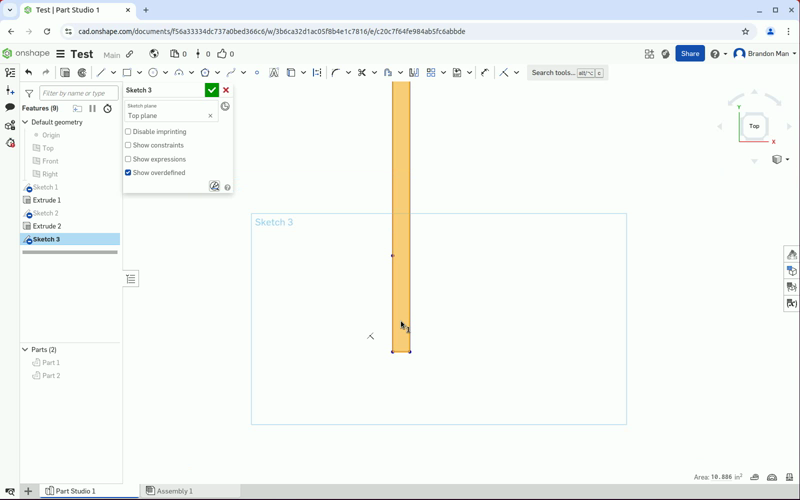
scroll(-6)
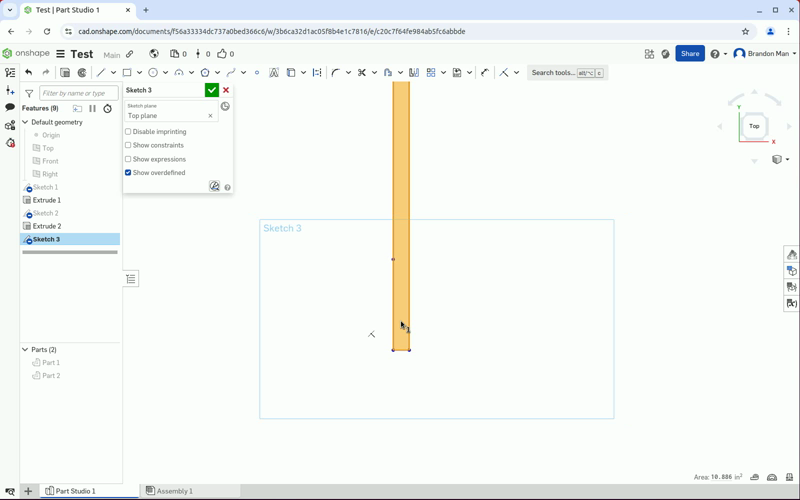
scroll(-6)
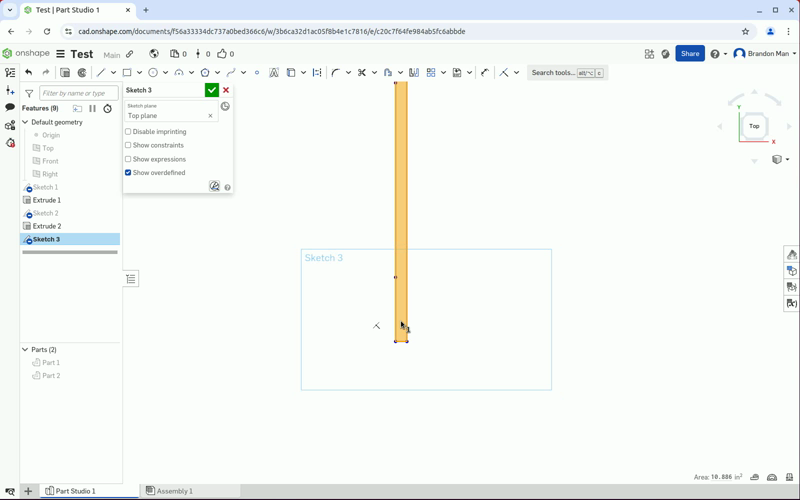
scroll(-6)
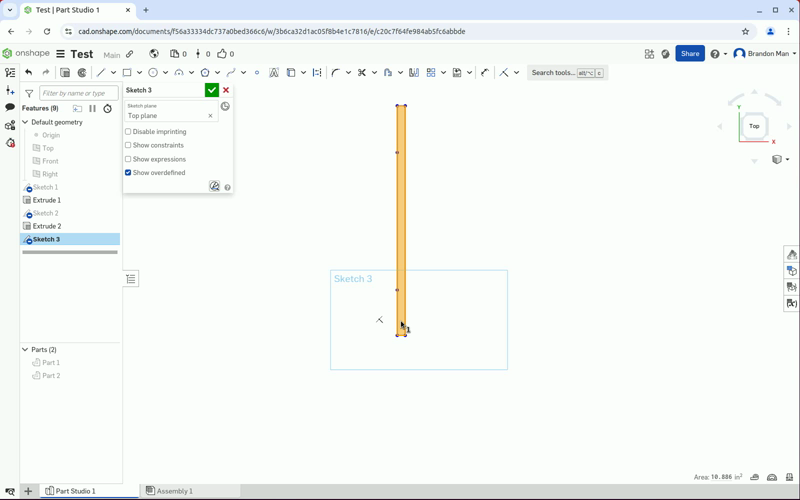
scroll(-6)
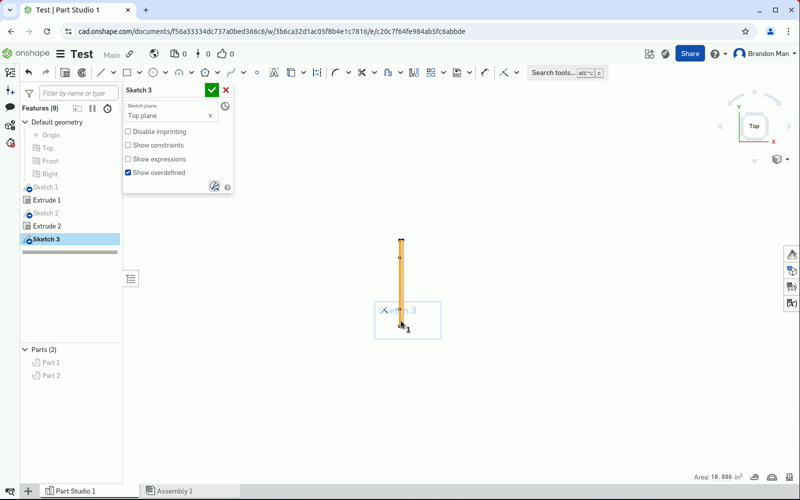
mouse_move(73, 352)
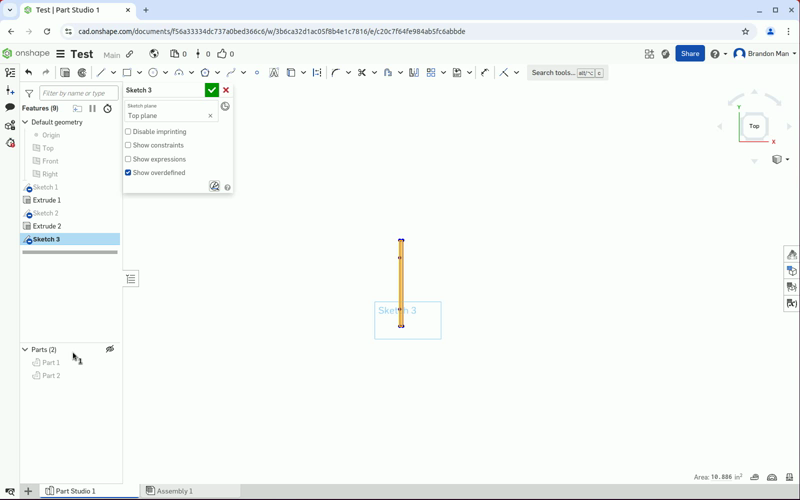
key(shift+y)
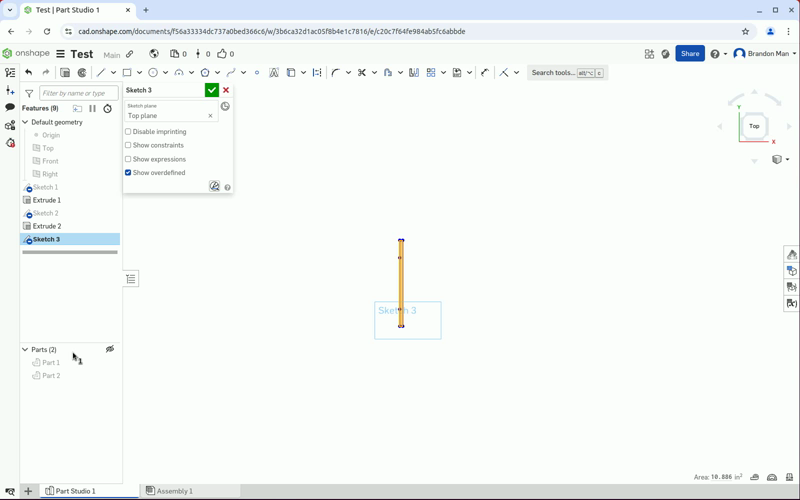
key(shift+e)
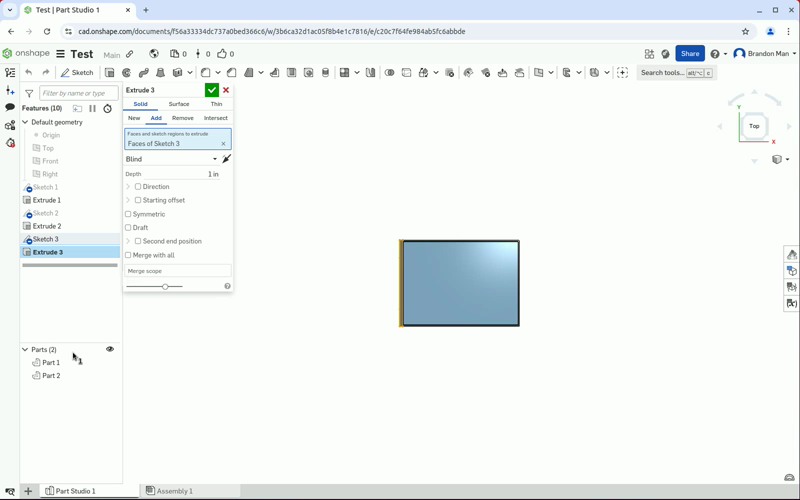
mouse_move(143, 106)
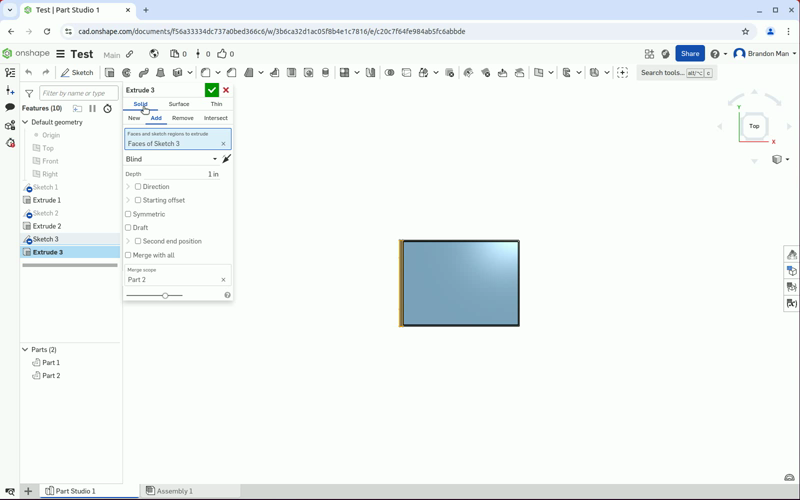
click(143, 106)
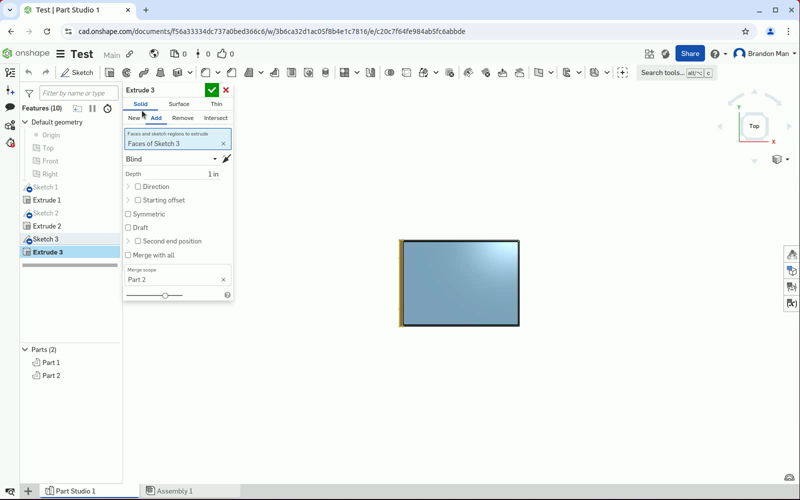
mouse_move(137, 120)
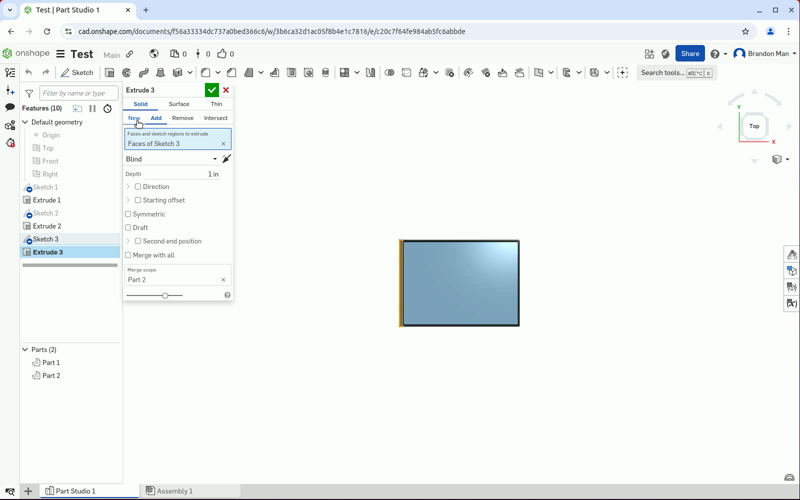
click(137, 120)
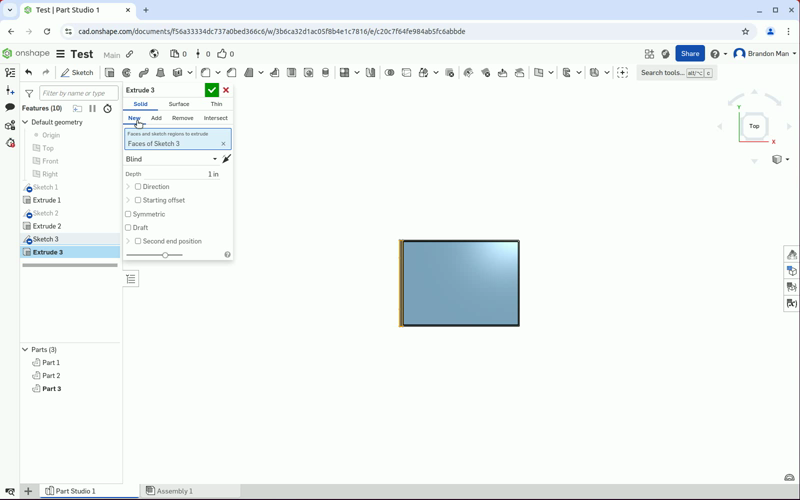
key(tab, 4)
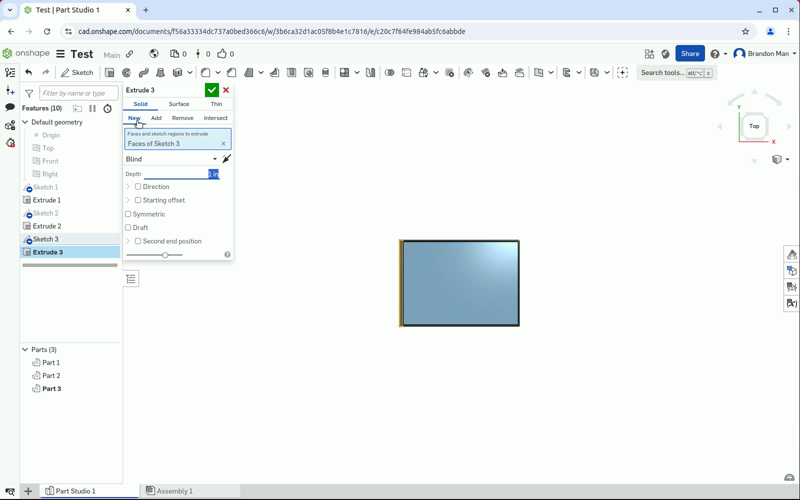
text(0.482)
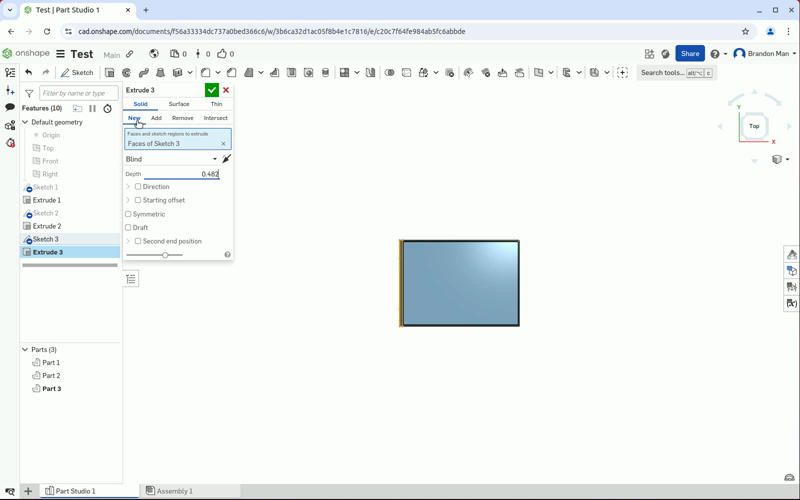
key(tab, 3)
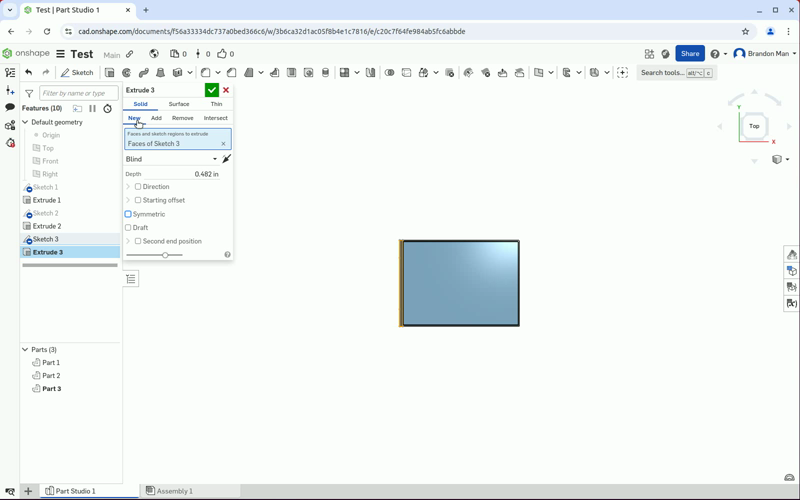
key(space)
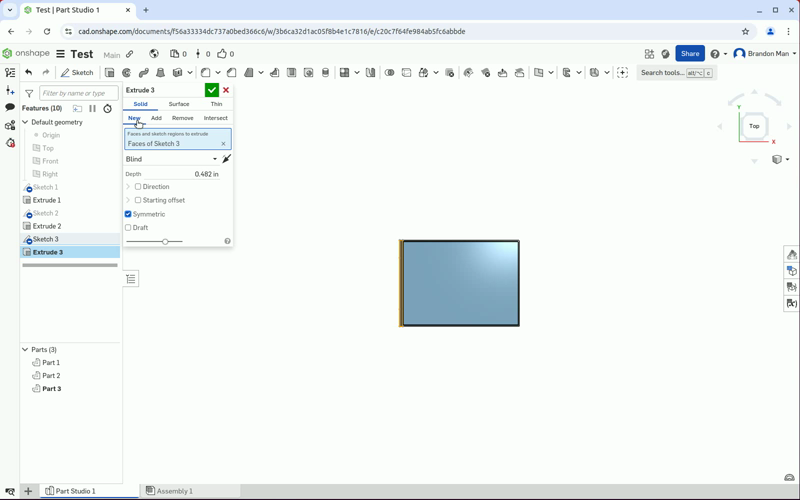
key(enter)
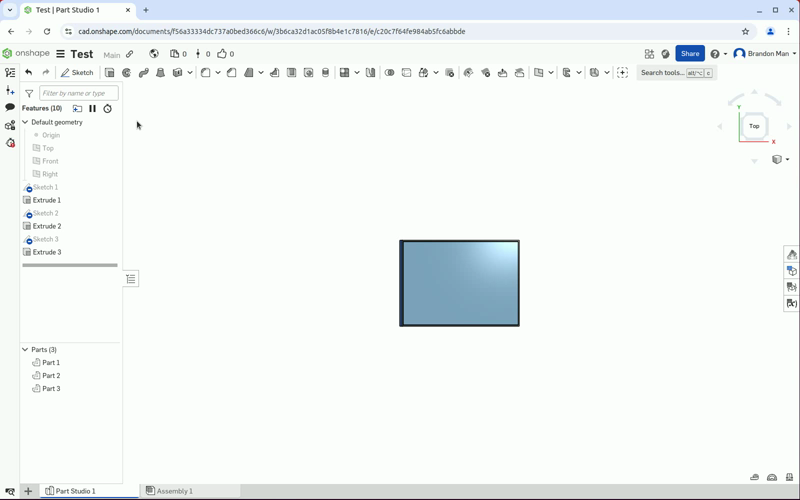
key(shift+h)
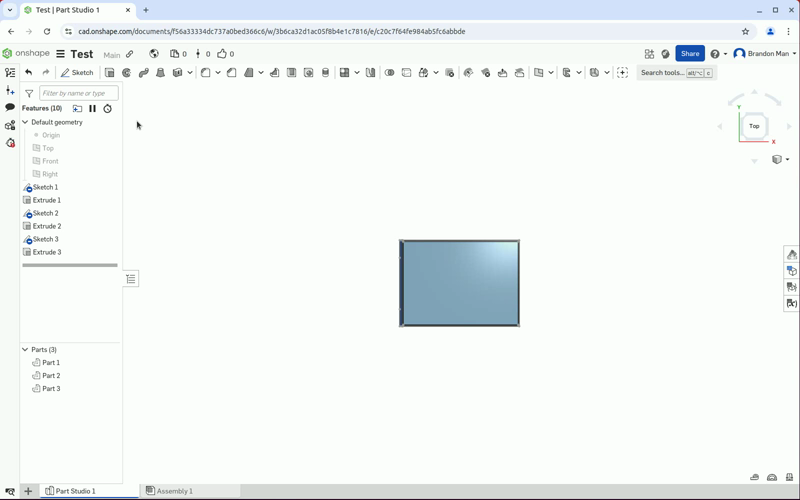
key(shift+h)
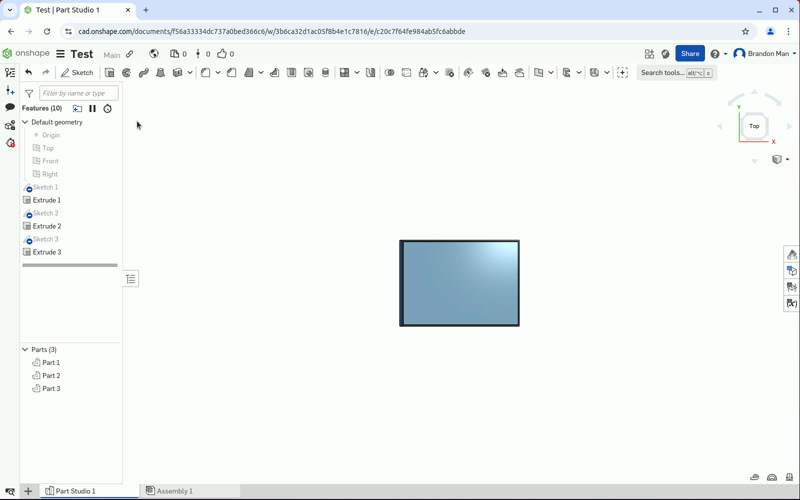
mouse_move(73, 189)
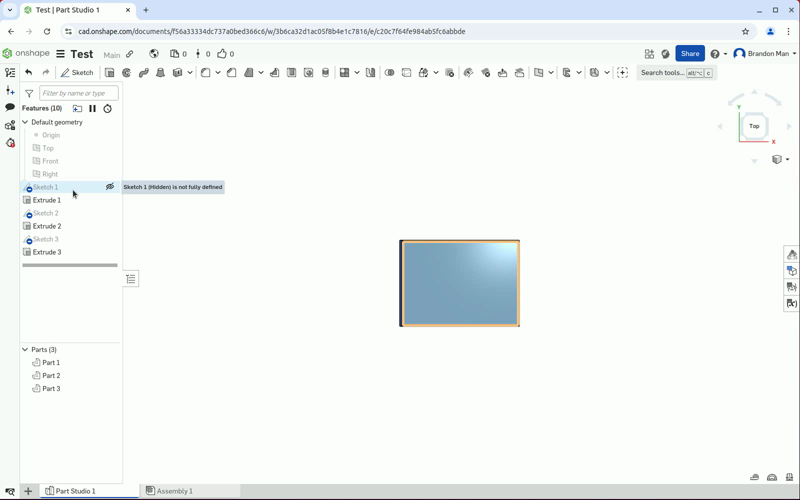
click(73, 189)
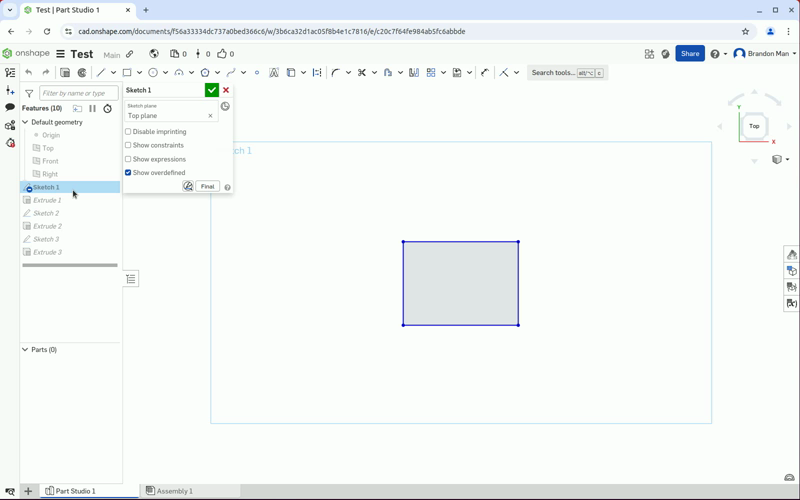
mouse_move(229, 92)
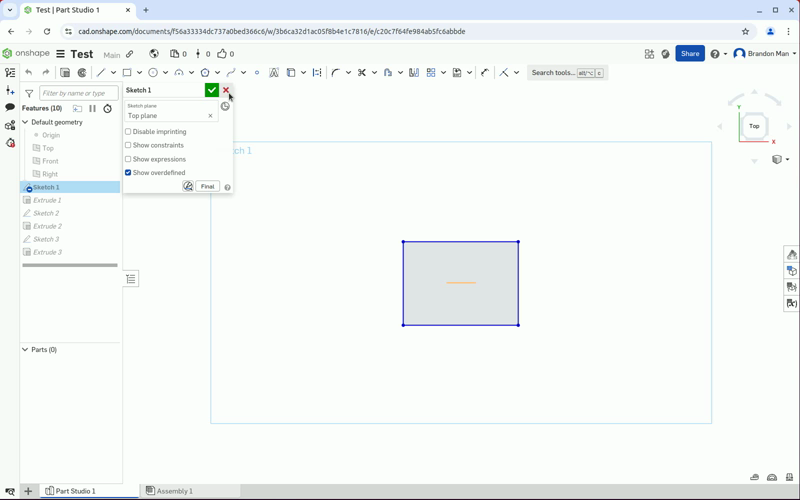
click(229, 92)
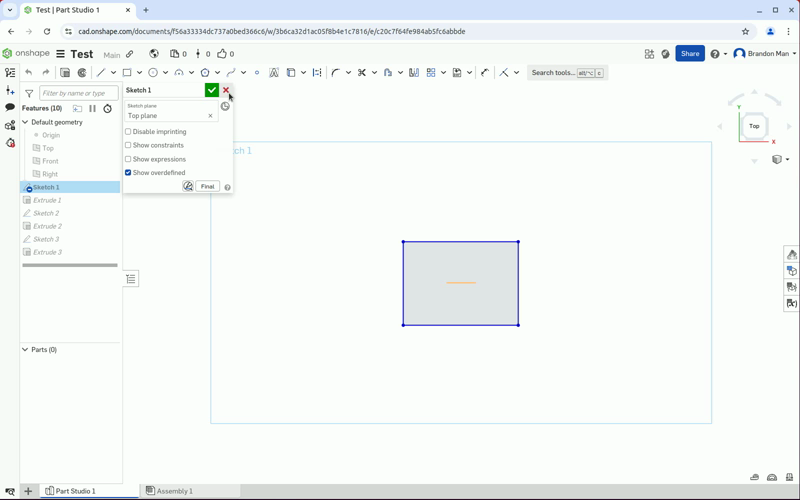
key(shift+s)
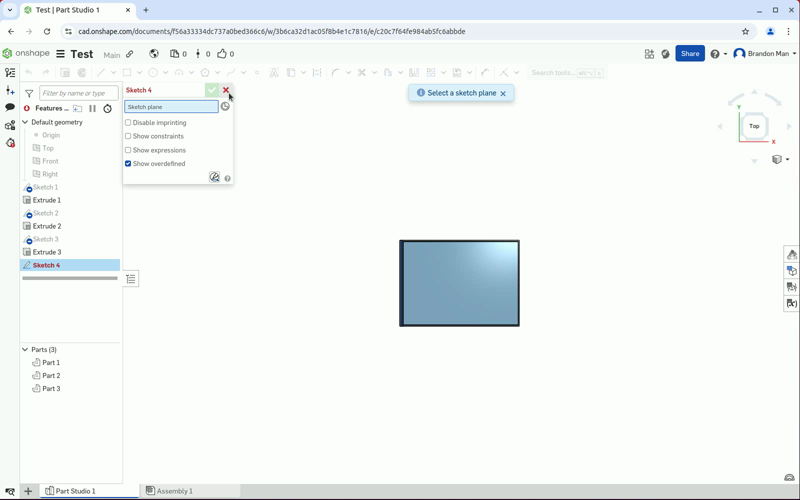
mouse_move(73, 150)
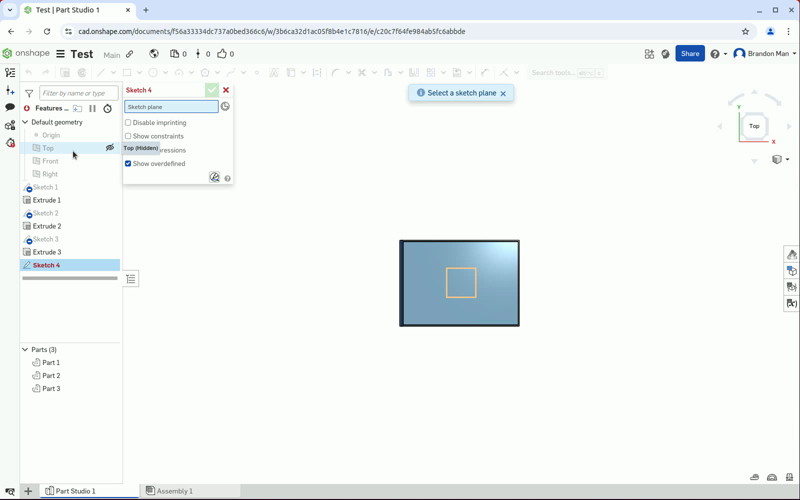
click(73, 150)
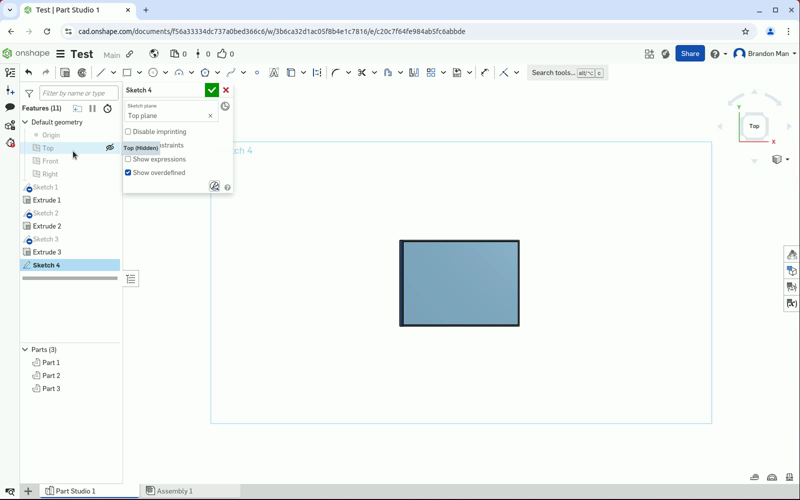
mouse_move(73, 352)
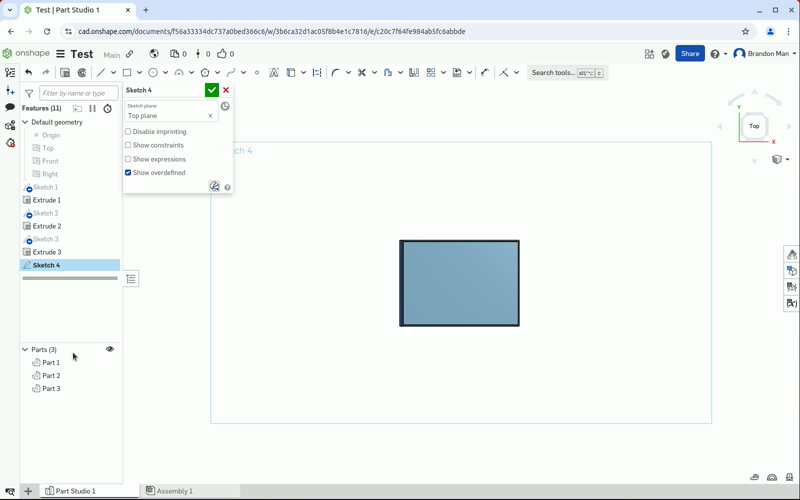
key(y)
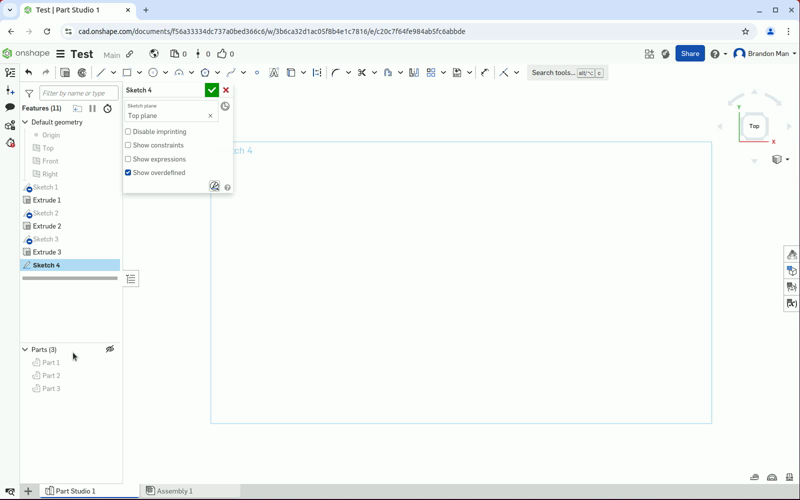
key(l)
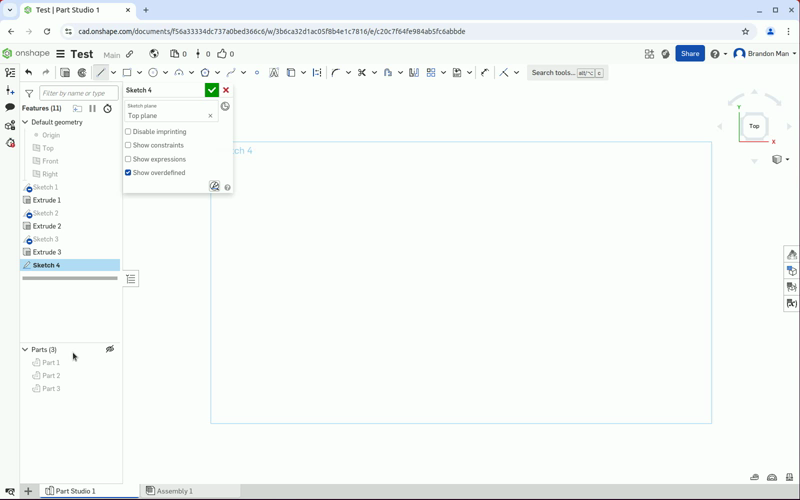
key_down(shift)
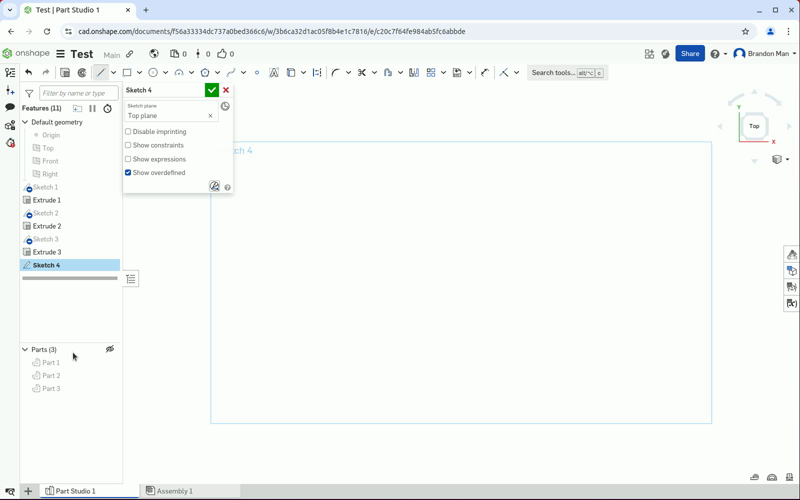
mouse_move(348, 295)
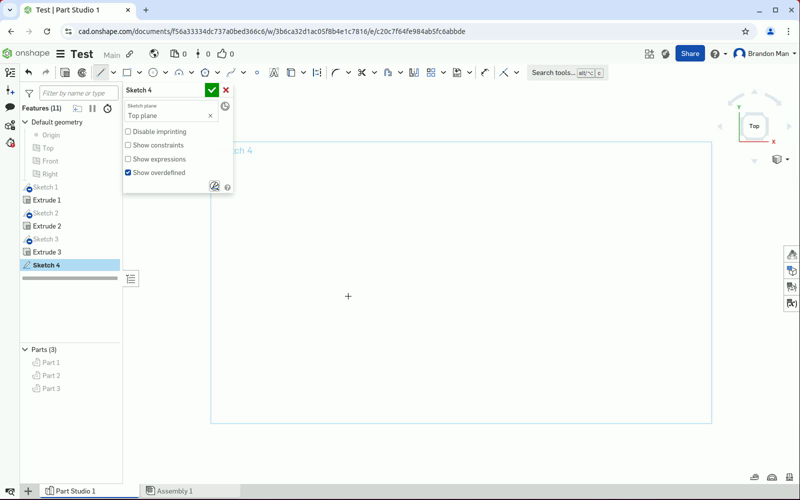
click(348, 295)
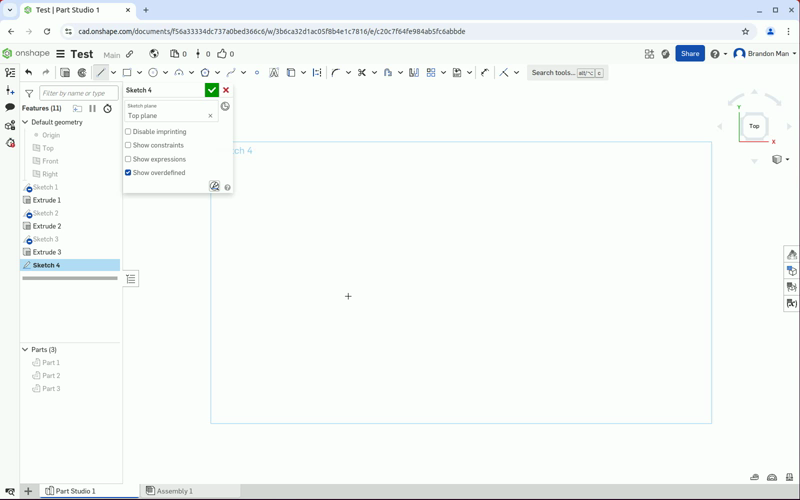
key_up(shift)
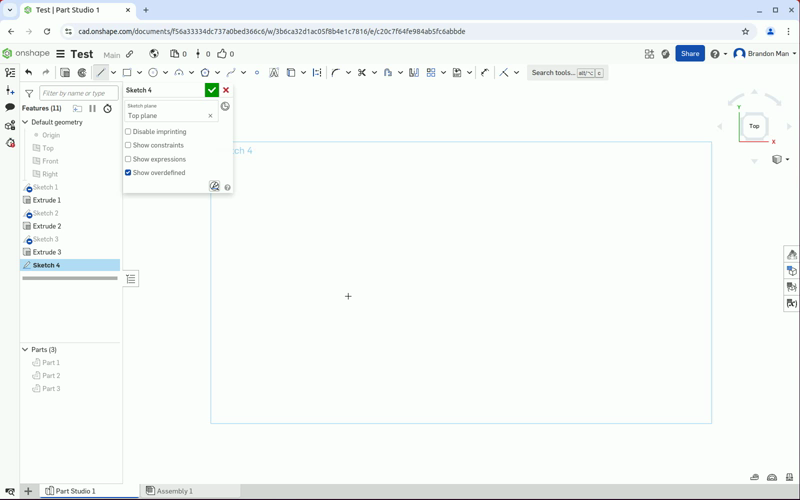
key_down(shift)
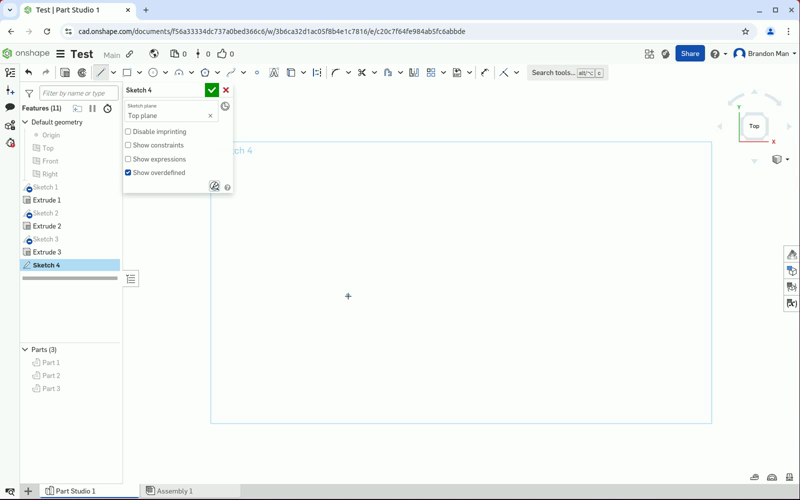
mouse_move(378, 295)
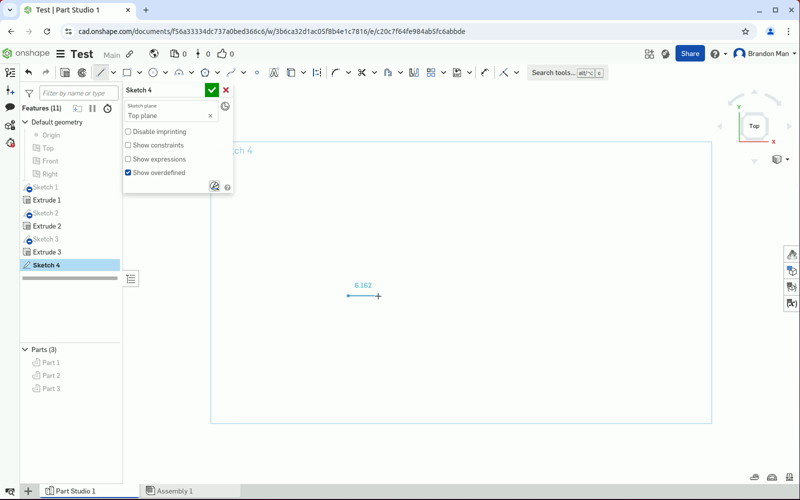
mouse_move(400, 309)
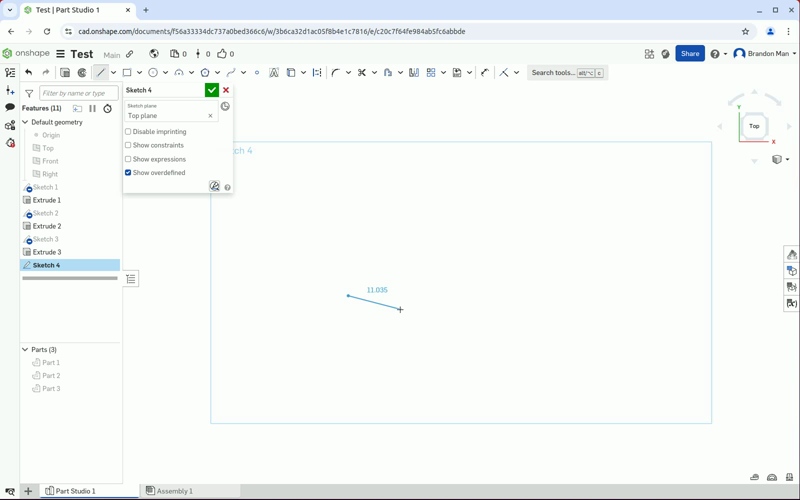
click(400, 309)
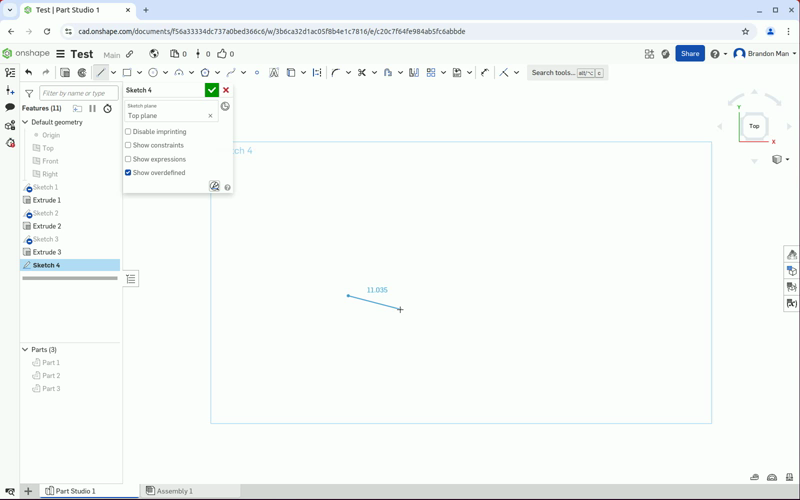
key_up(shift)
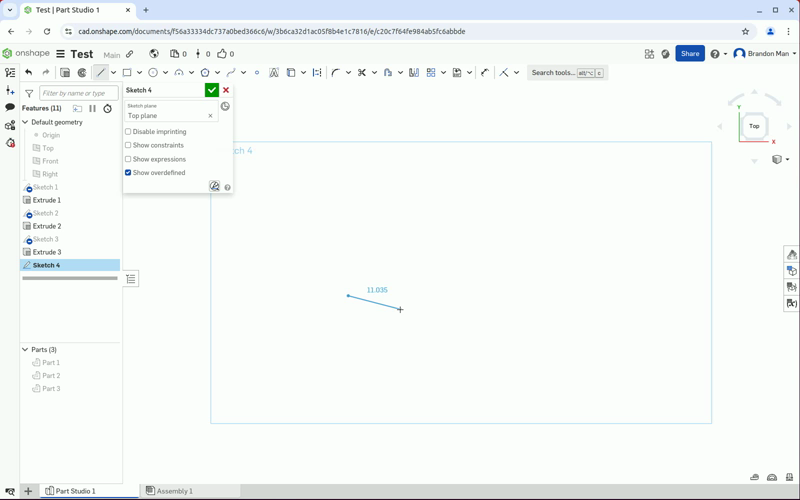
key_down(shift)
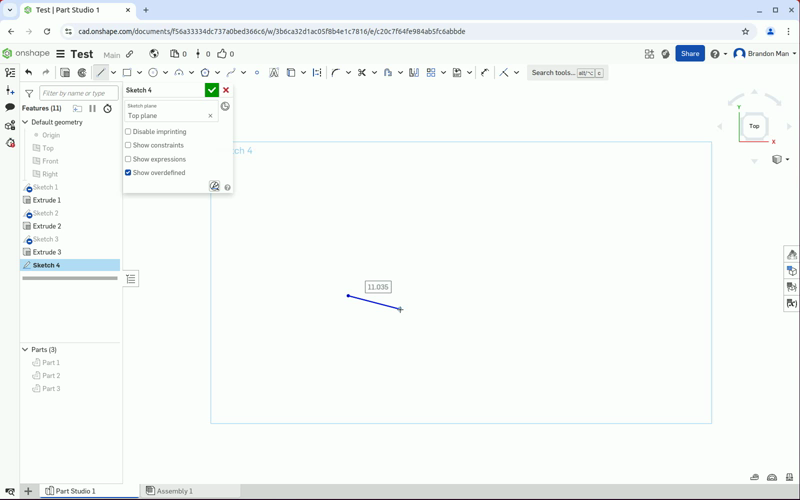
mouse_move(430, 309)
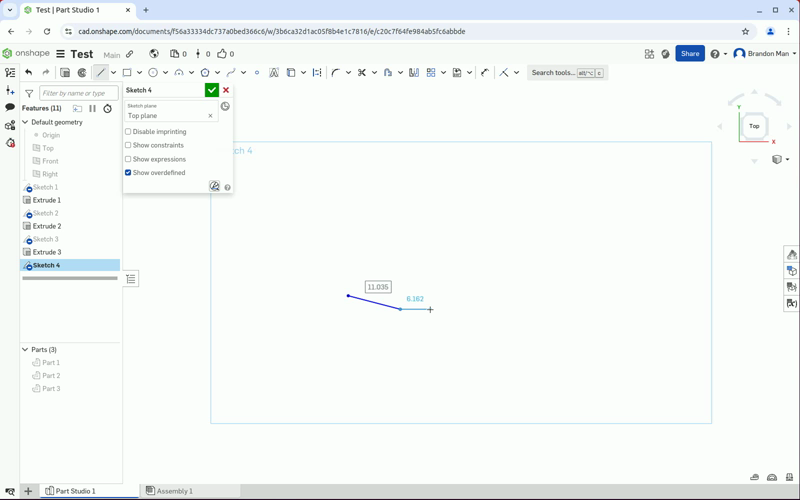
mouse_move(400, 256)
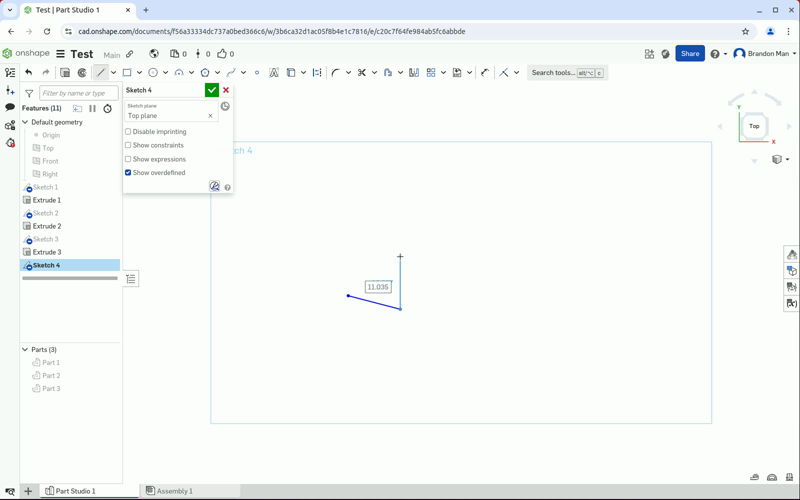
click(400, 256)
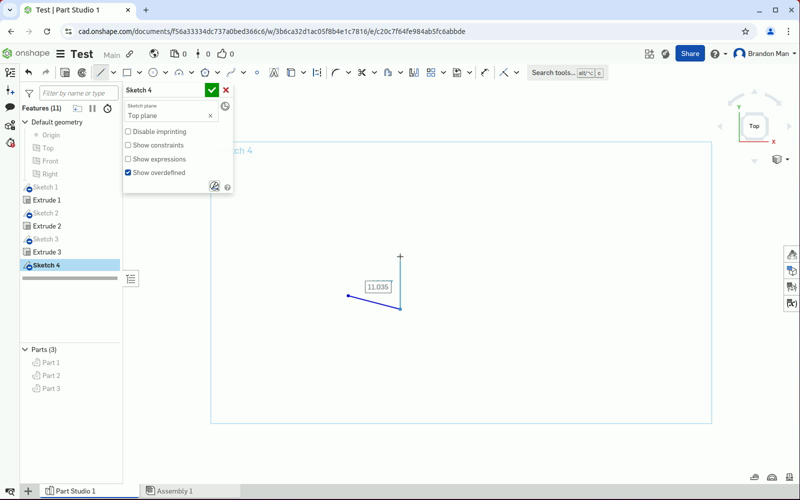
key_up(shift)
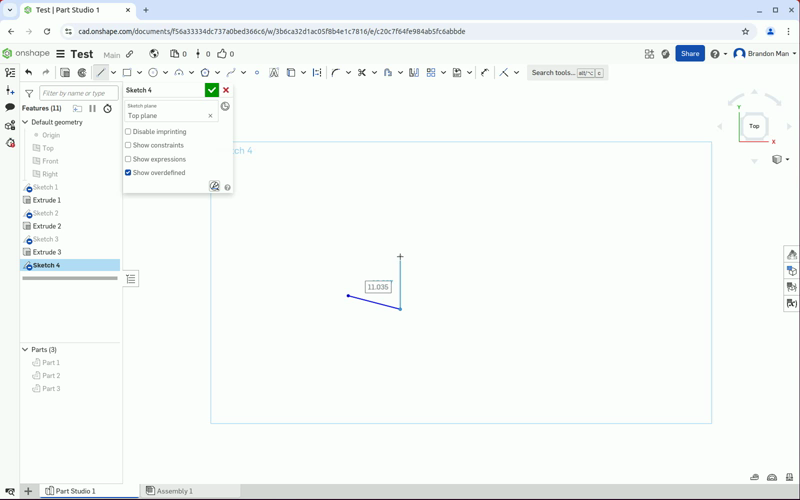
key_down(shift)
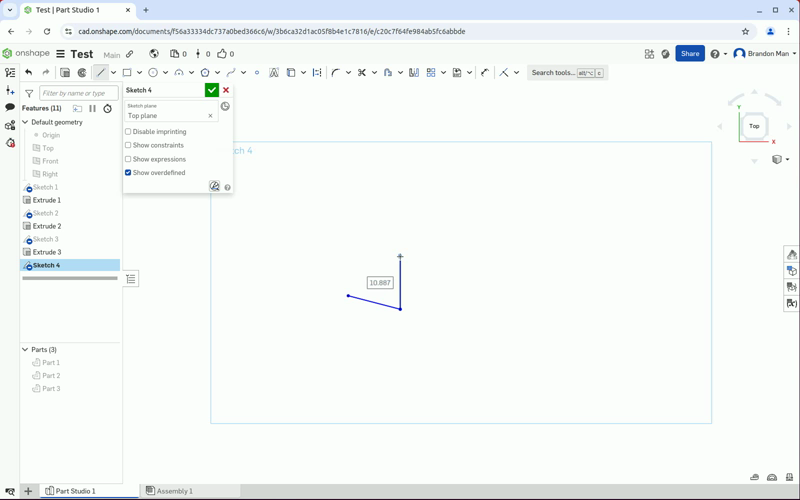
mouse_move(430, 256)
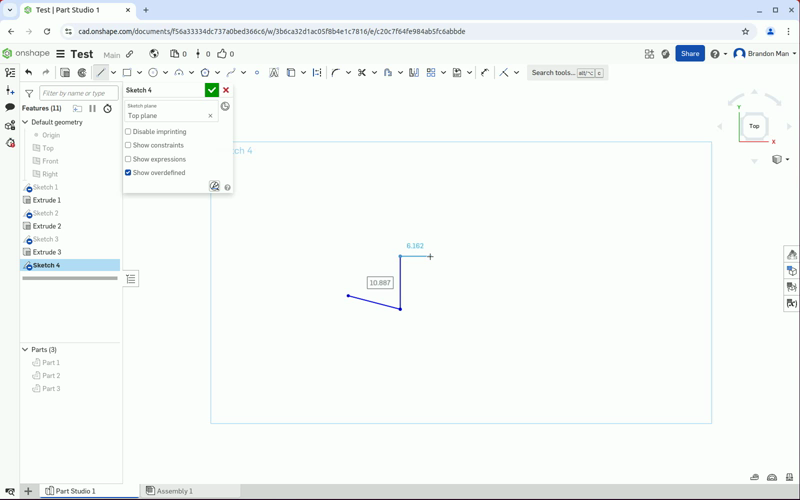
mouse_move(348, 269)
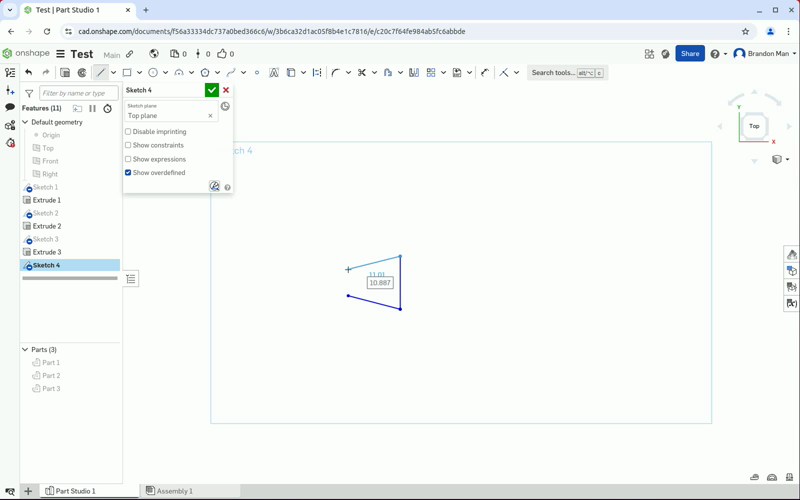
click(348, 269)
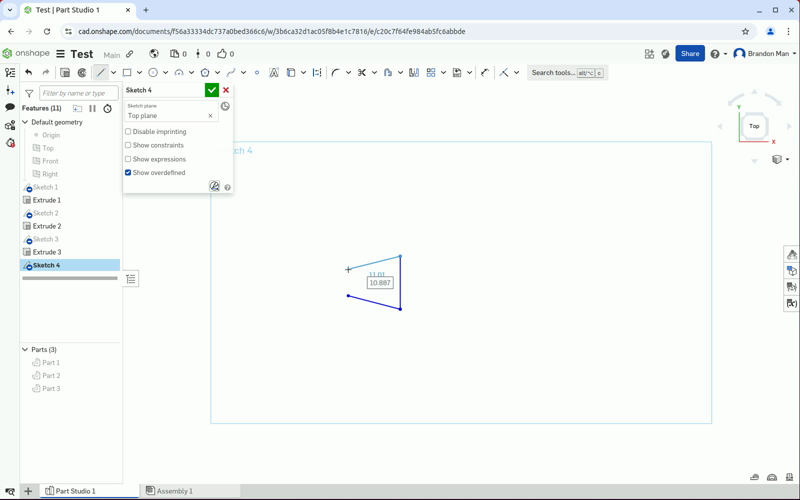
key_up(shift)
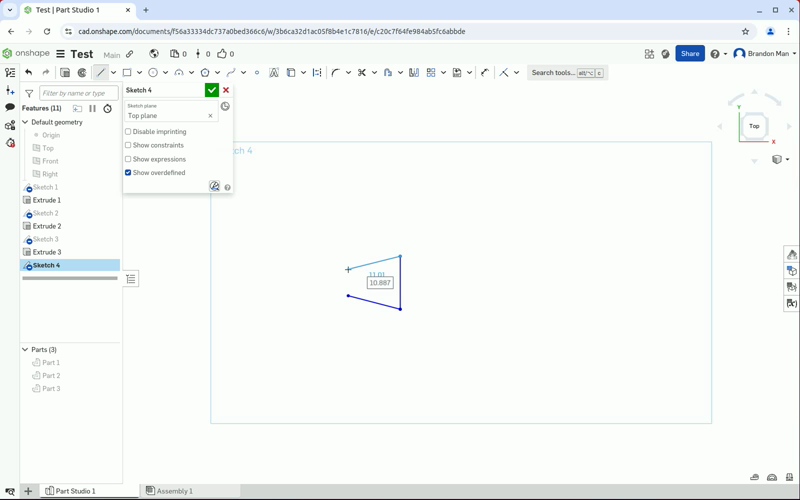
mouse_move(378, 269)
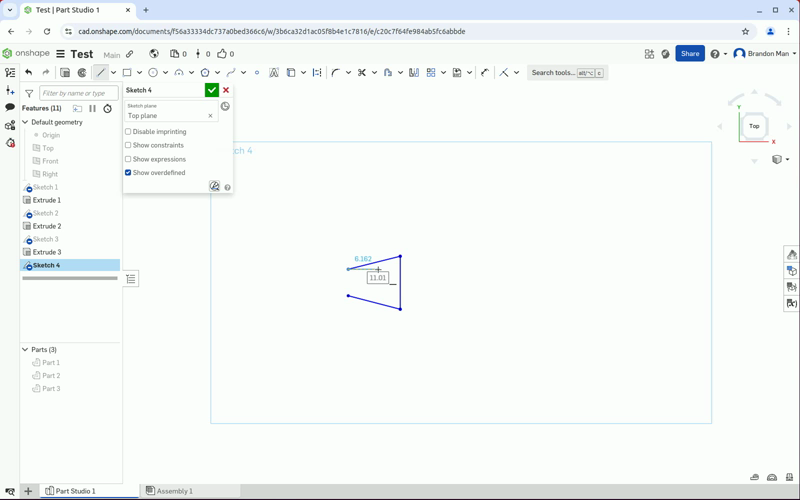
key_down(shift)
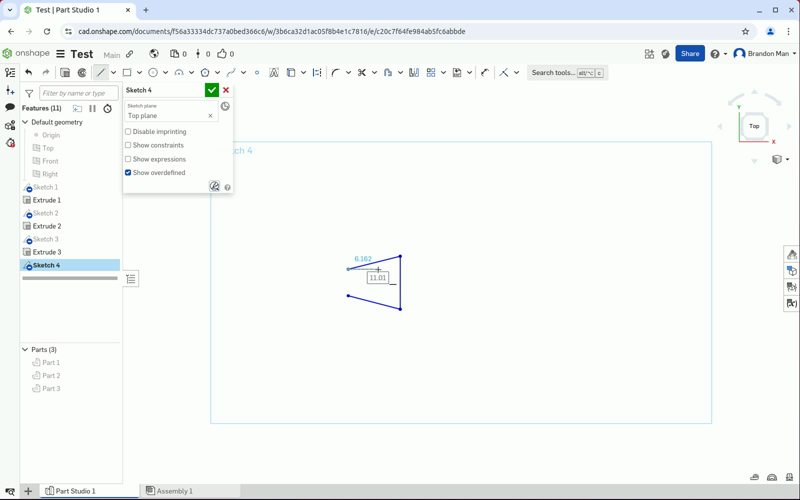
mouse_move(348, 295)
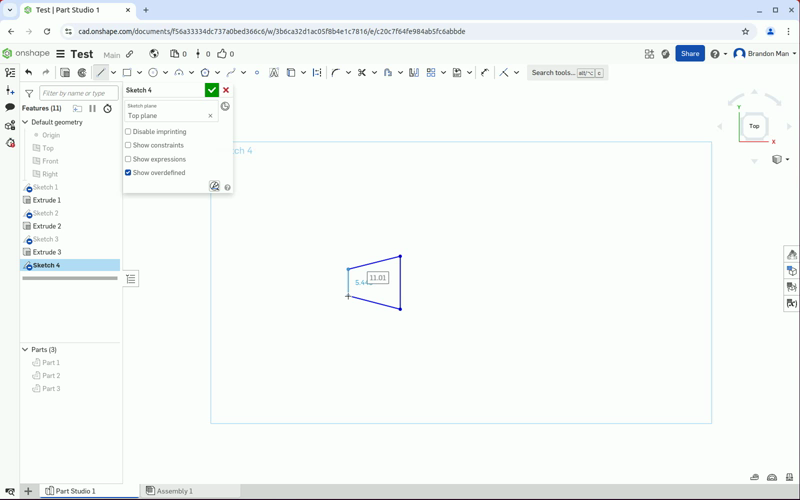
key_up(shift)
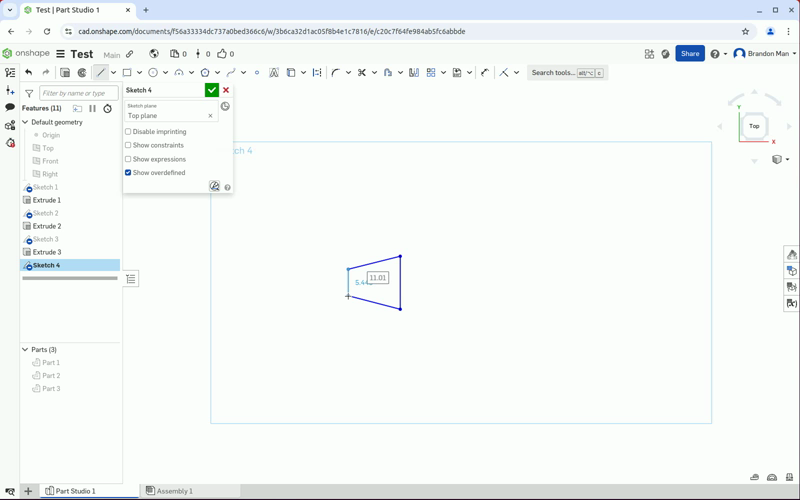
click(348, 295)
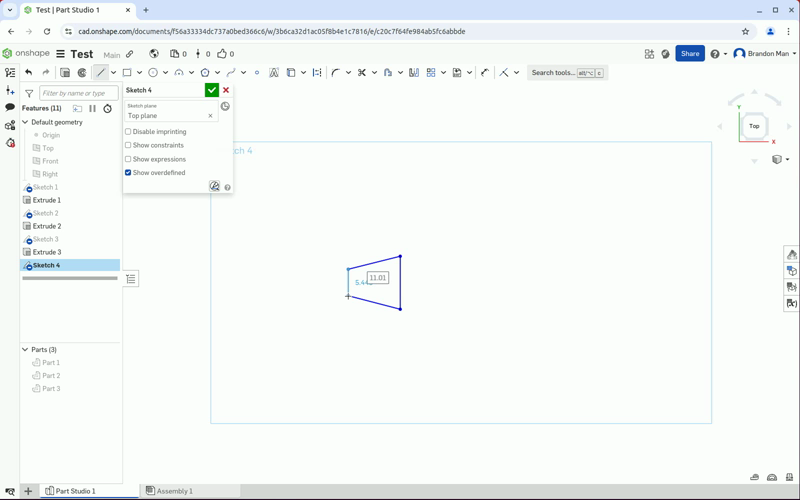
key(esc)
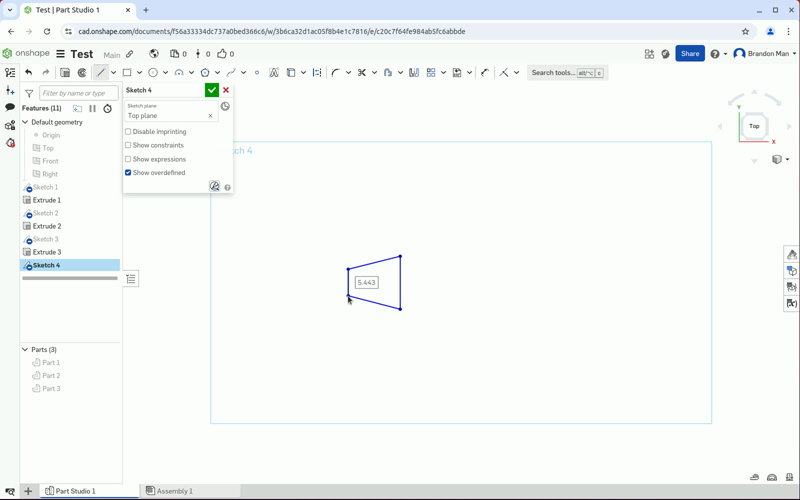
key(l)
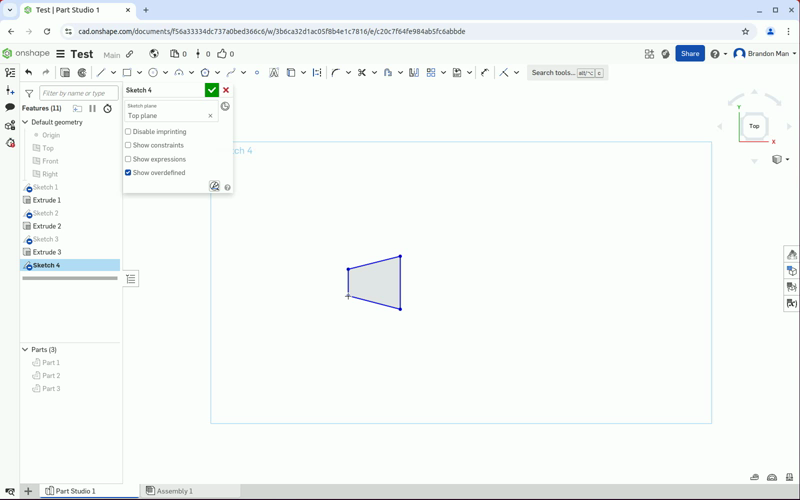
key_down(shift)
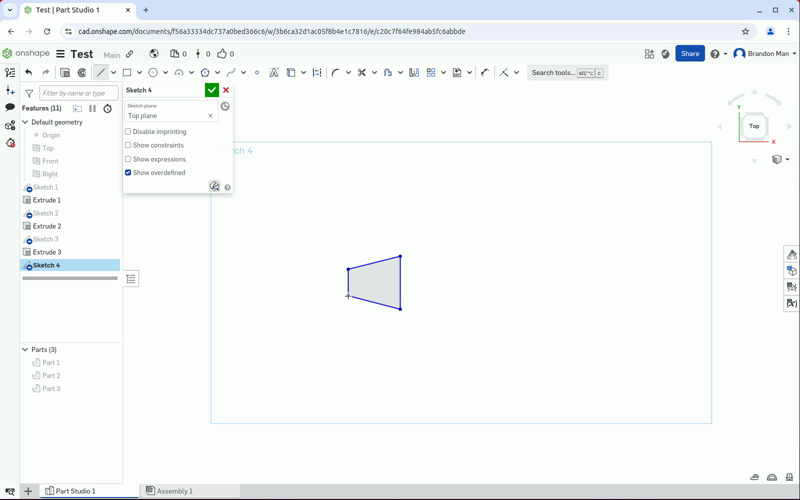
mouse_move(353, 291)
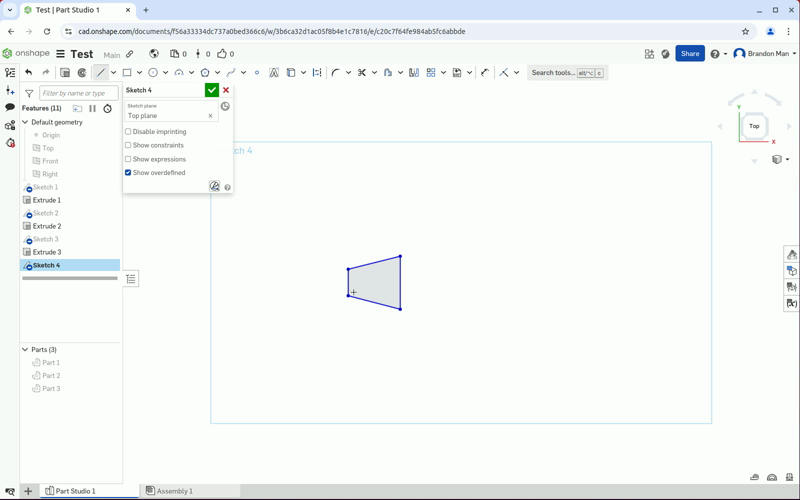
click(353, 291)
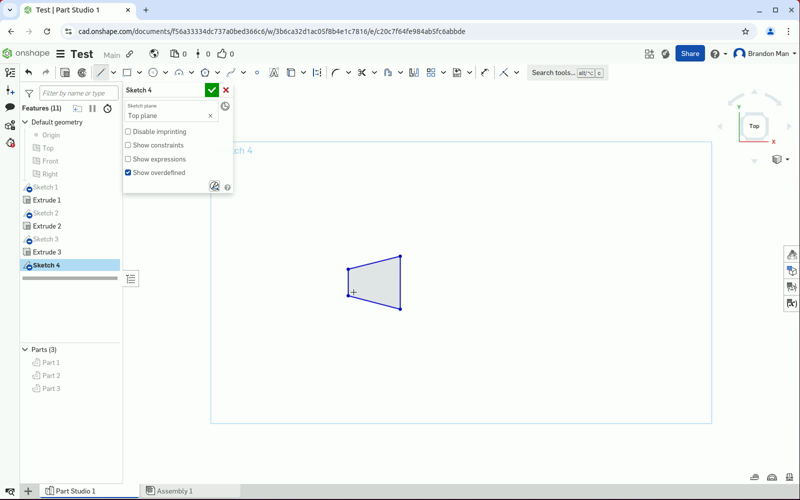
key_up(shift)
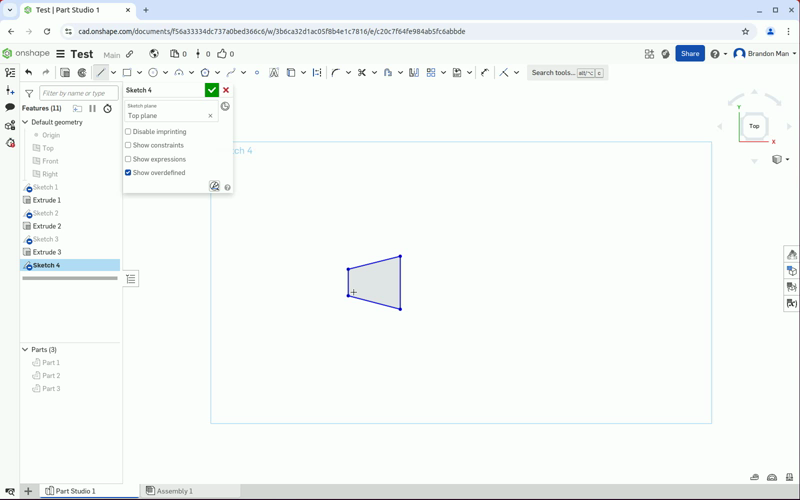
key_down(shift)
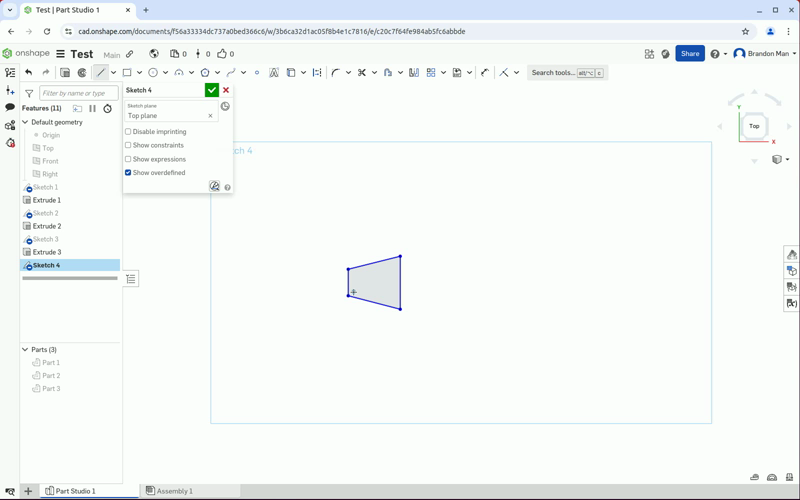
mouse_move(383, 291)
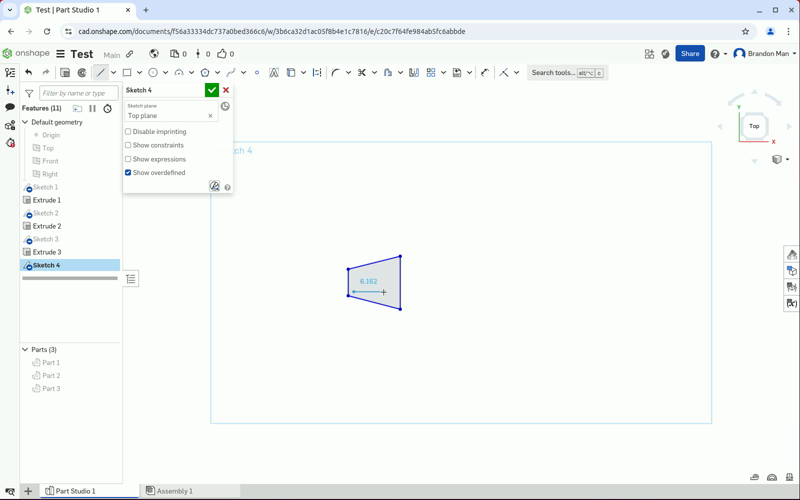
mouse_move(366, 295)
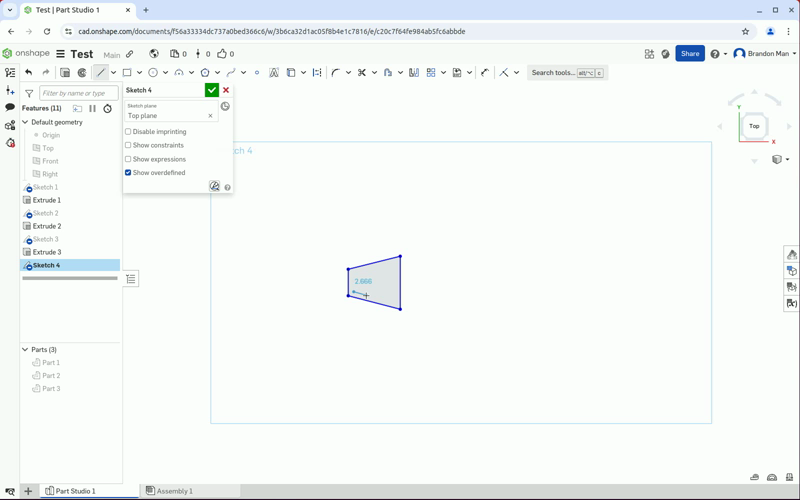
click(366, 295)
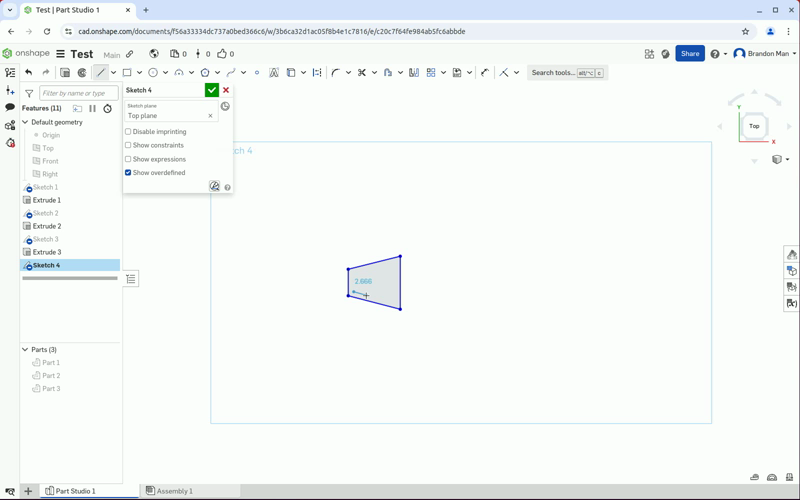
key_up(shift)
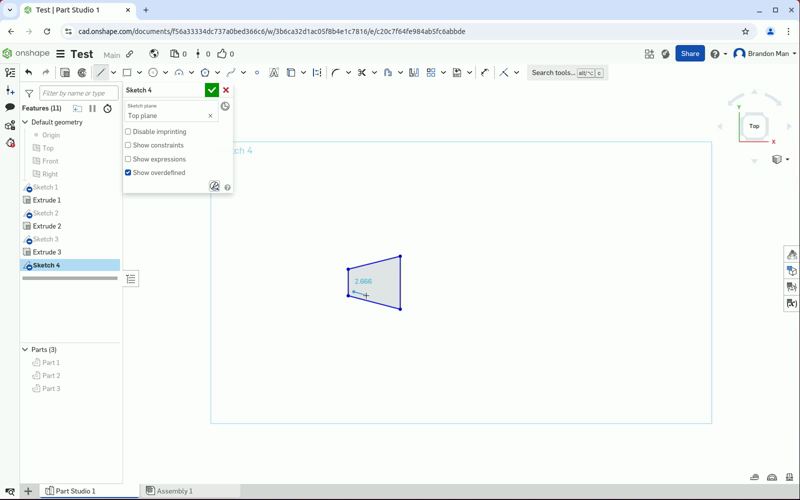
key_down(shift)
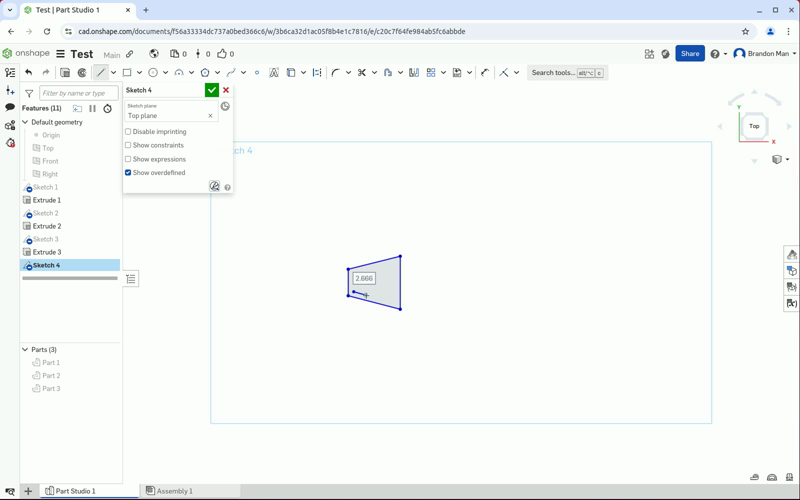
mouse_move(396, 295)
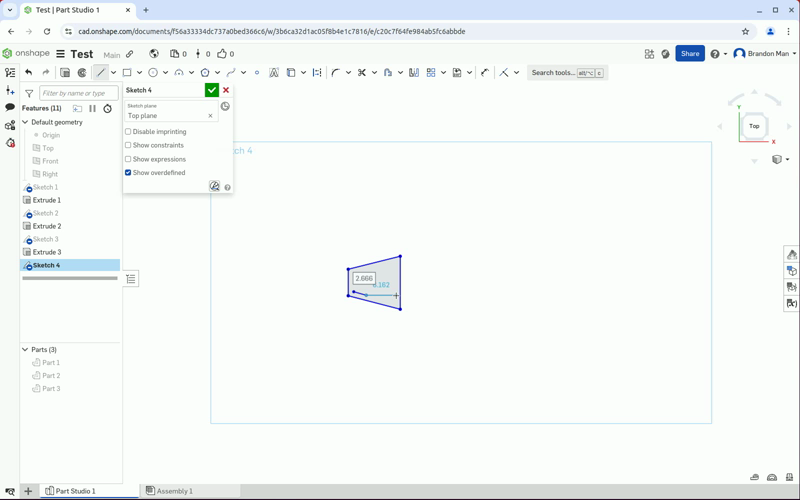
mouse_move(366, 270)
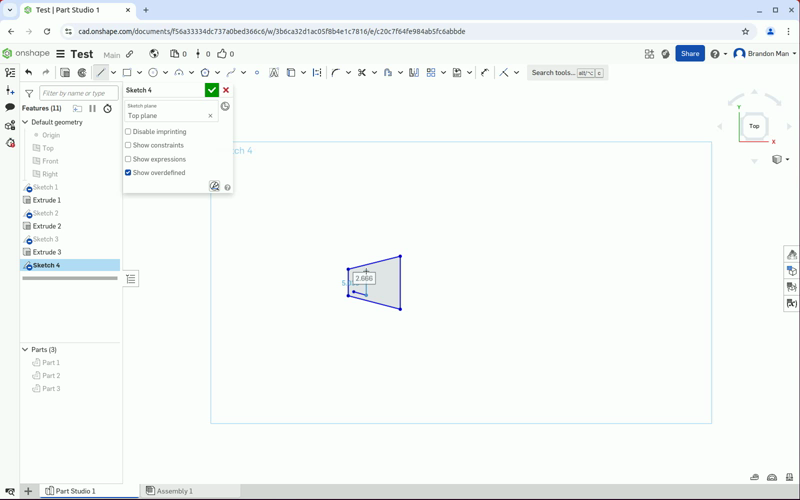
click(366, 270)
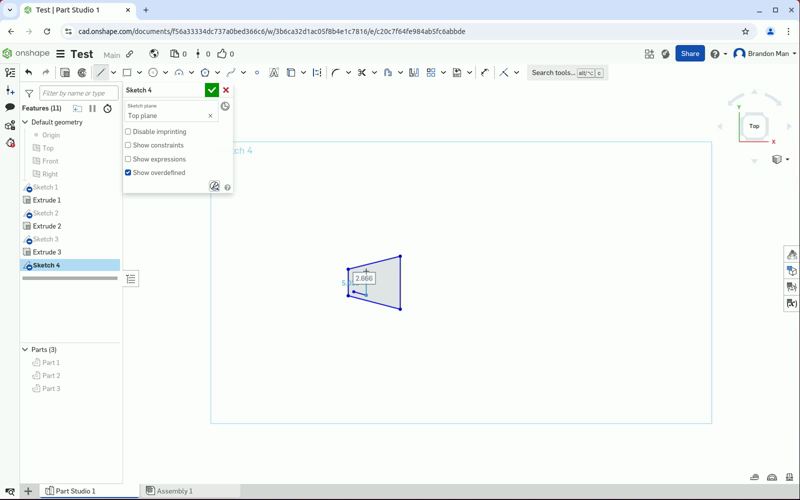
key_up(shift)
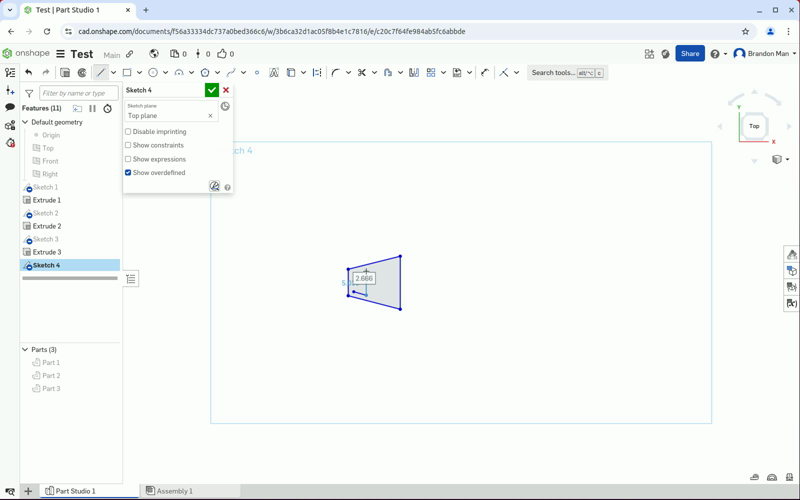
key_down(shift)
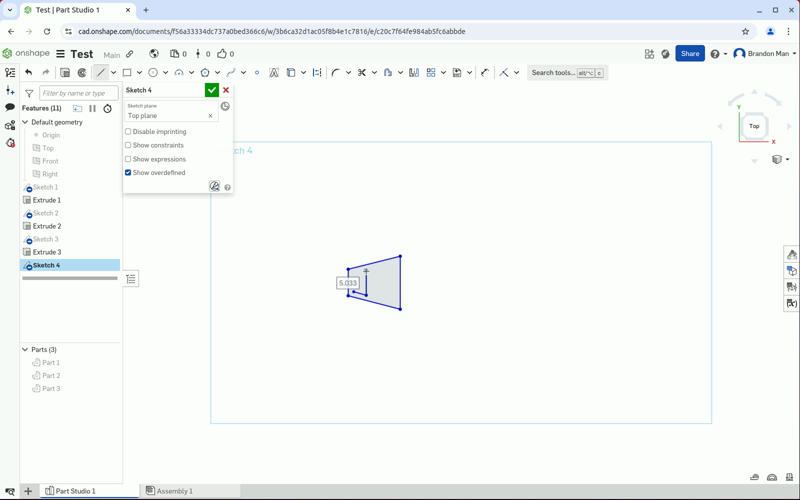
mouse_move(396, 270)
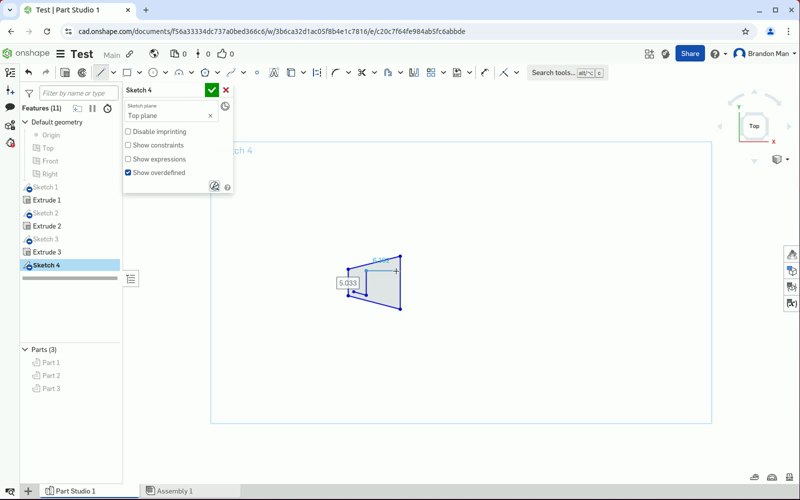
mouse_move(353, 273)
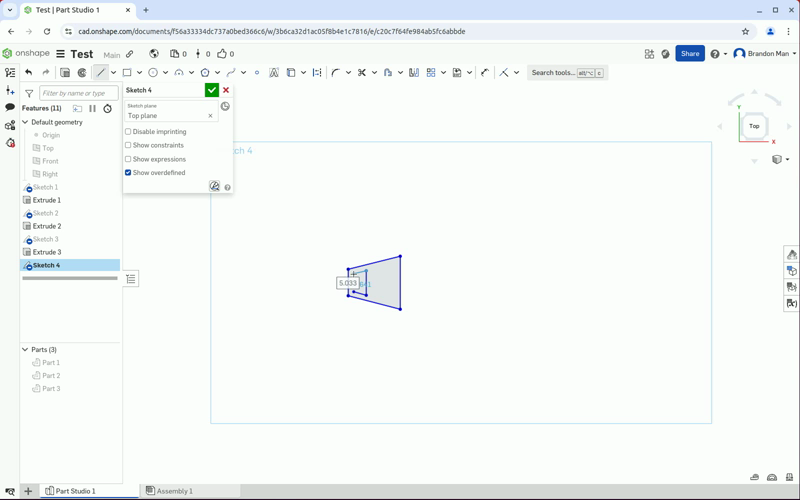
click(353, 273)
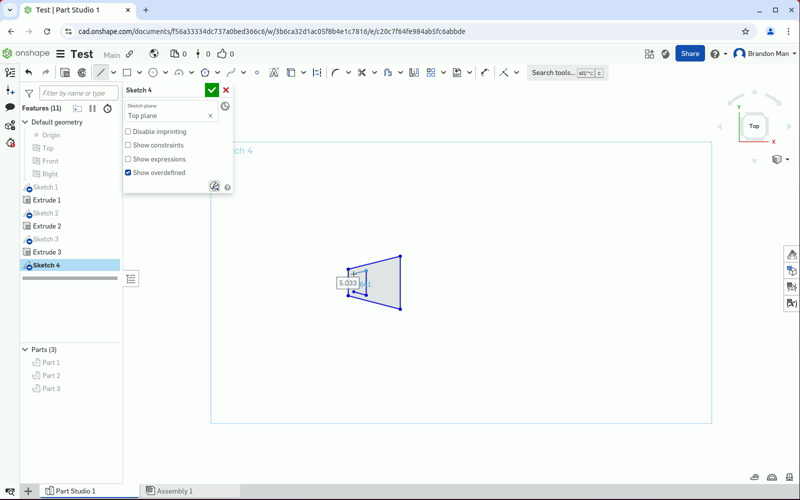
key_up(shift)
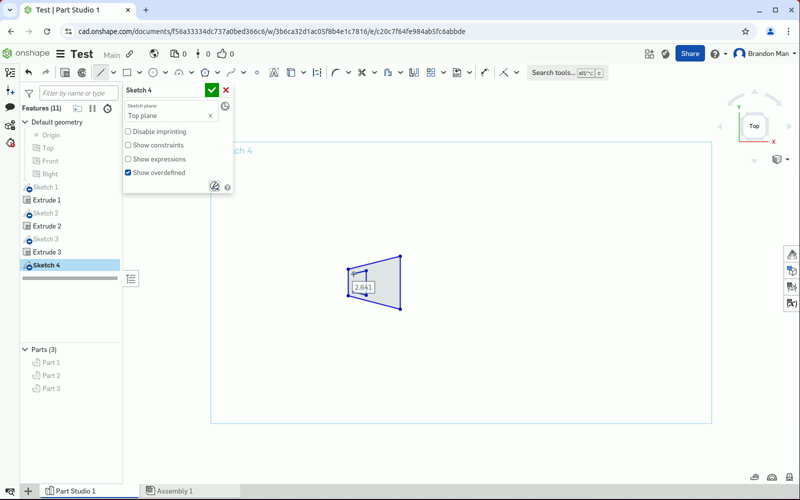
mouse_move(383, 273)
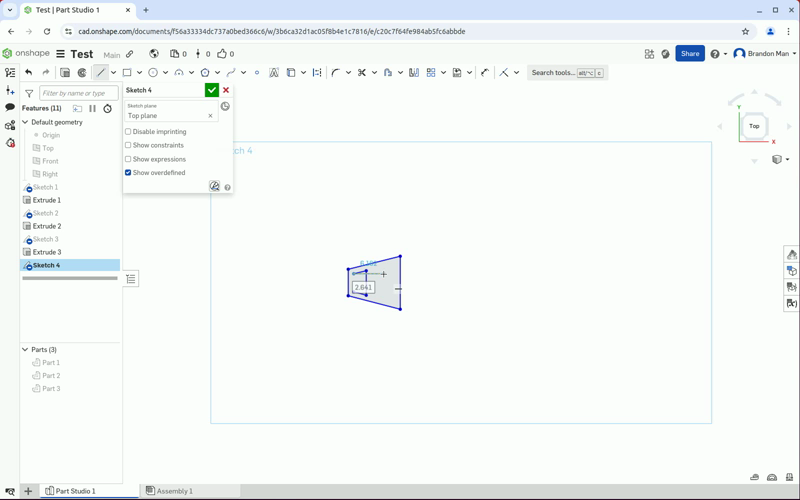
key_down(shift)
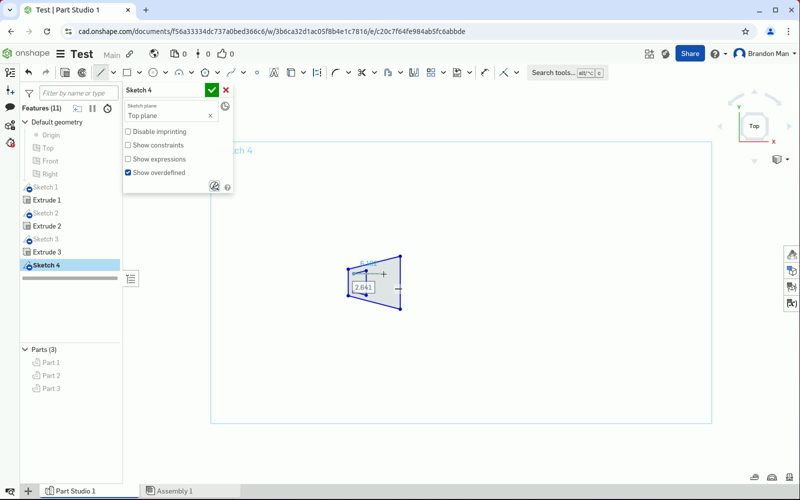
mouse_move(353, 291)
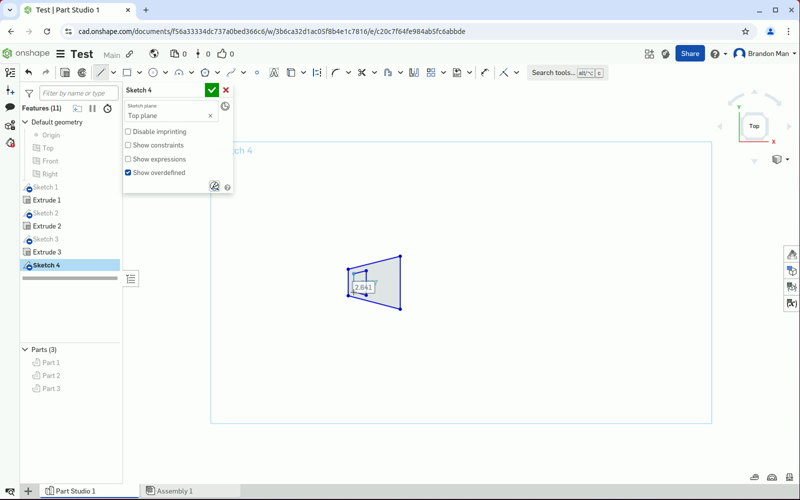
key_up(shift)
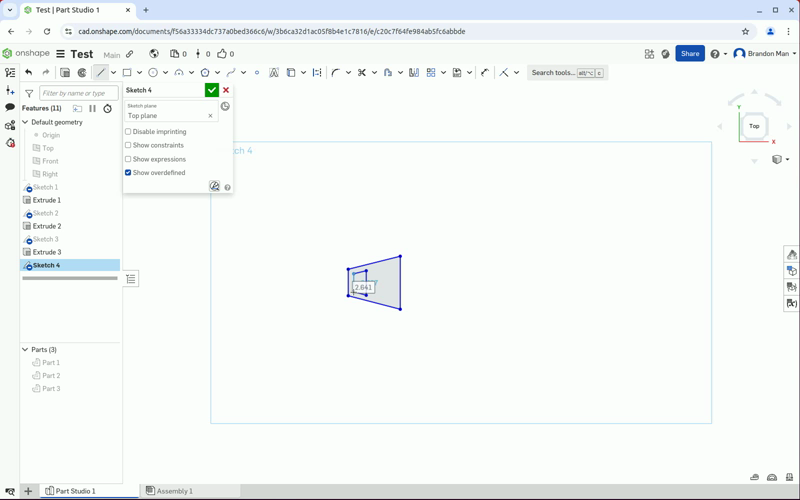
click(353, 291)
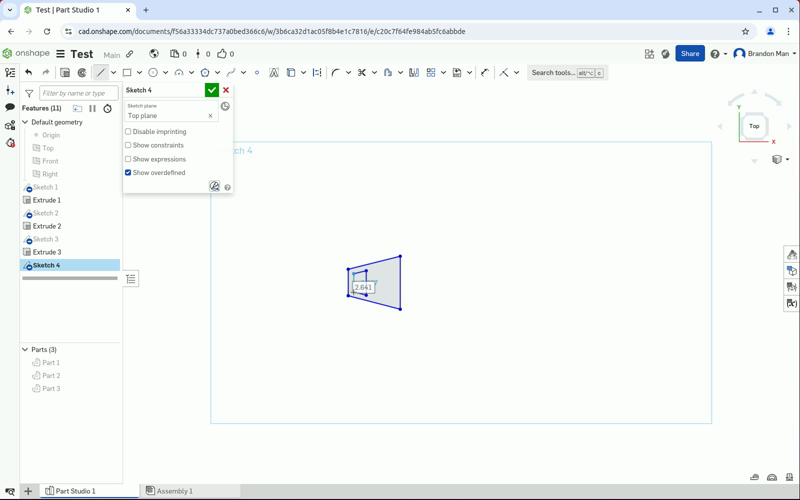
key(esc)
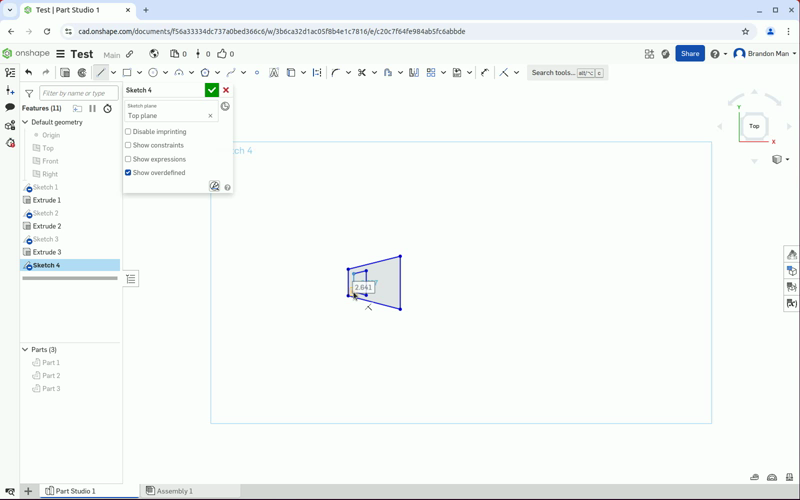
mouse_move(389, 260)
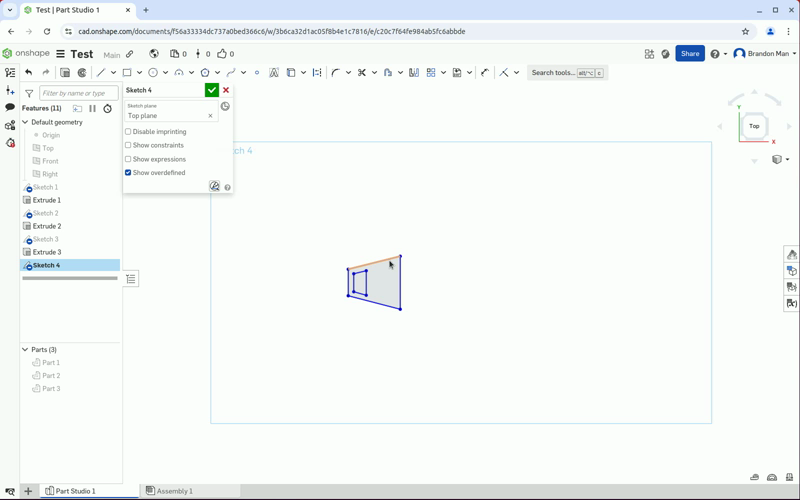
scroll(6)
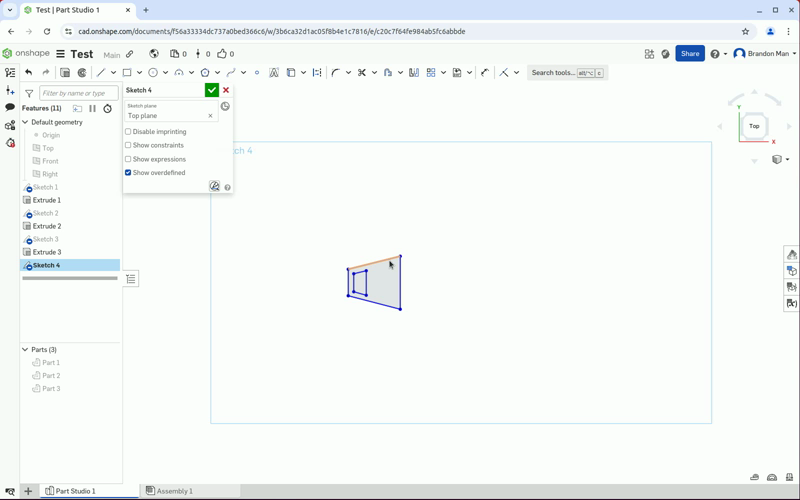
scroll(6)
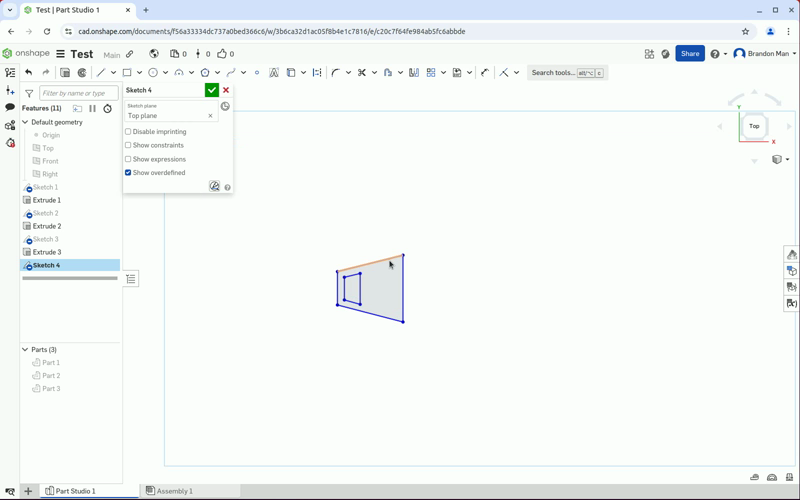
scroll(6)
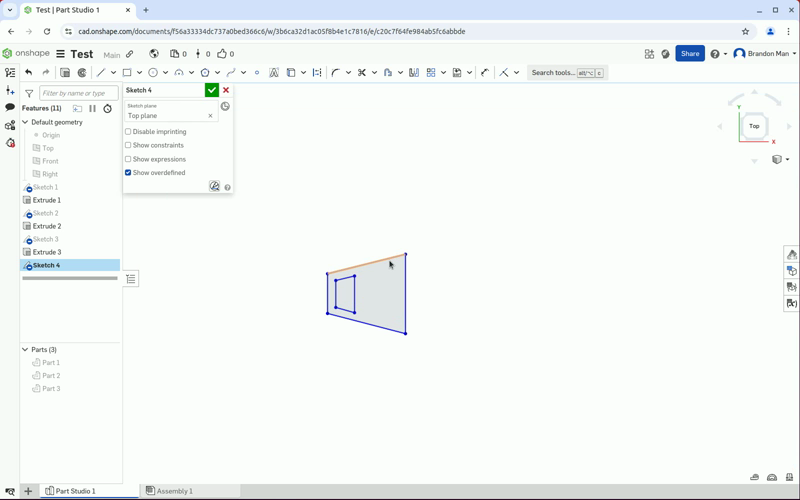
scroll(6)
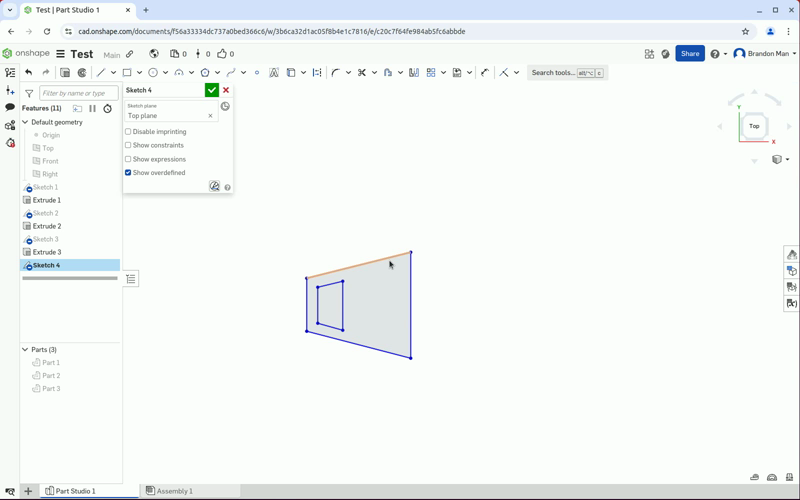
scroll(6)
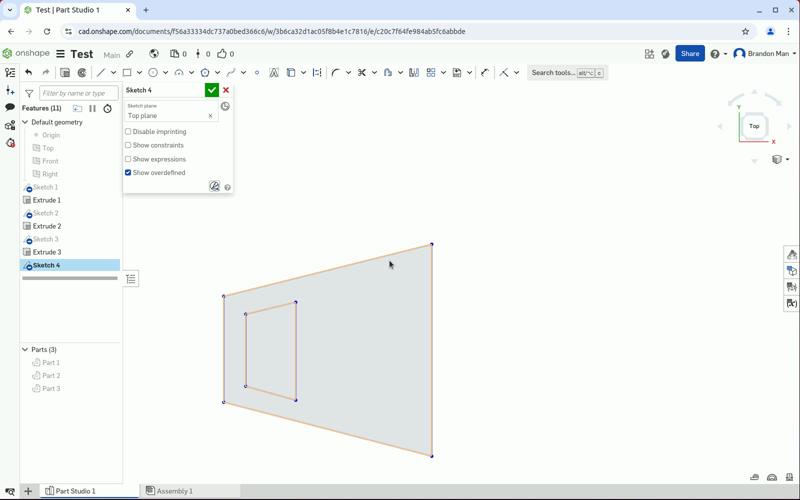
scroll(6)
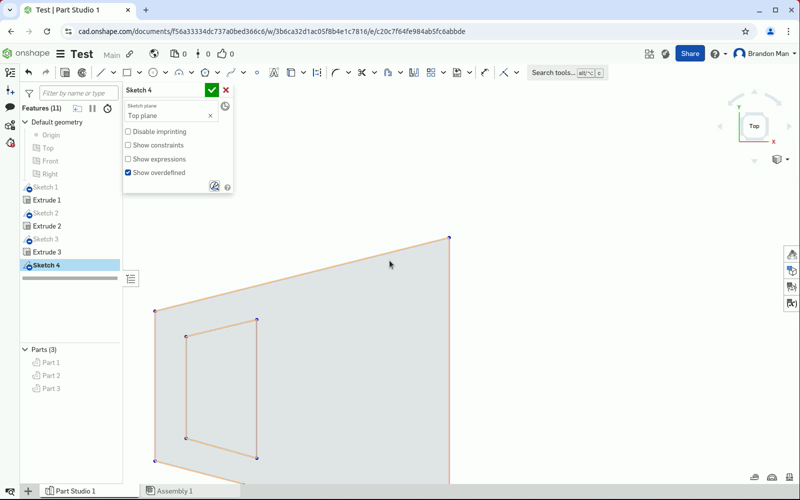
scroll(6)
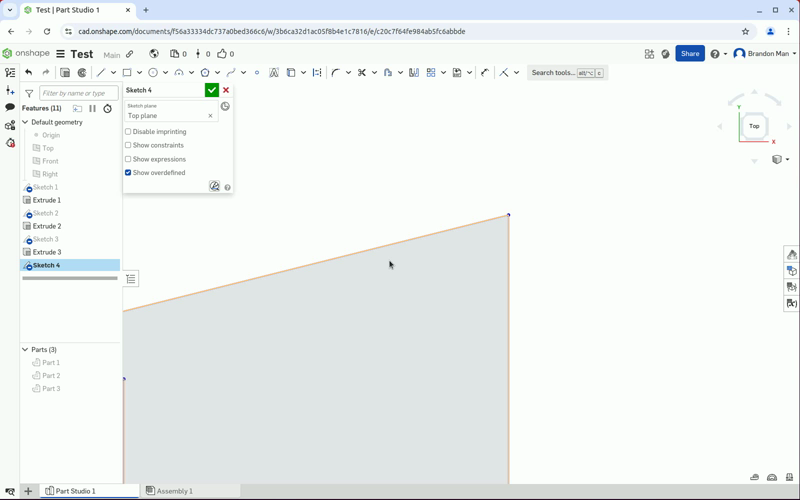
click(389, 260)
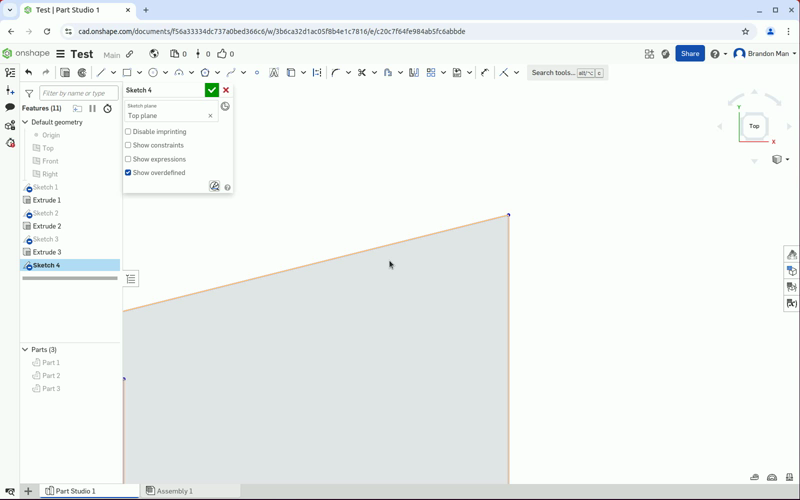
scroll(-6)
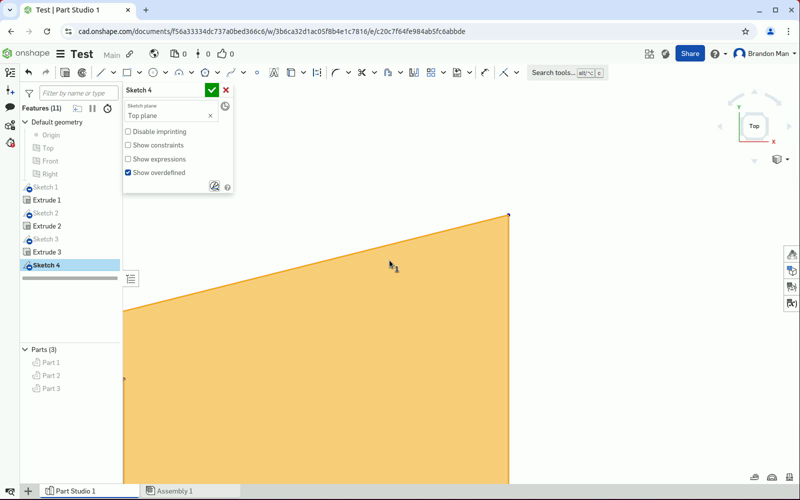
scroll(-6)
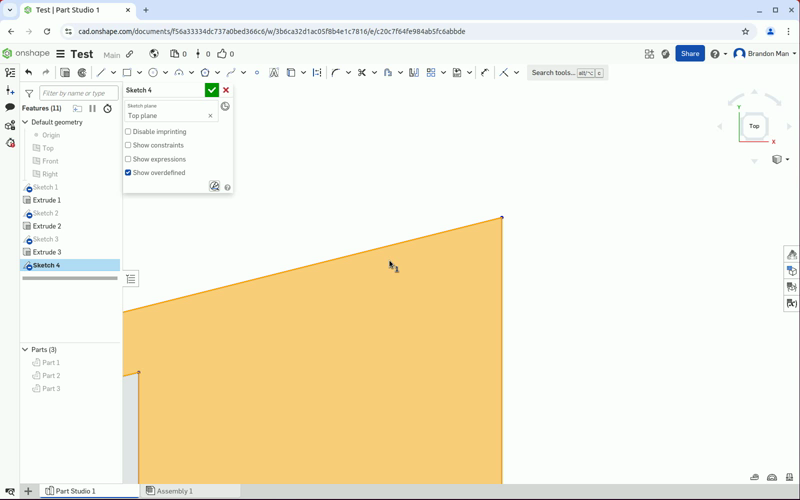
scroll(-6)
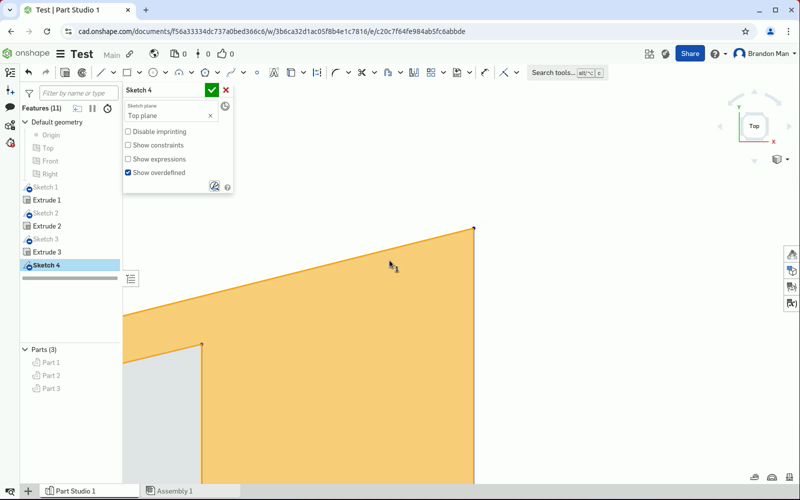
scroll(-6)
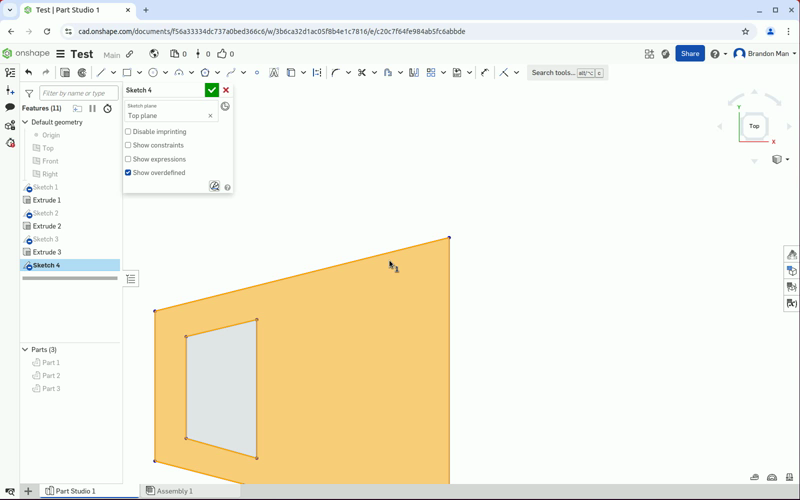
scroll(-6)
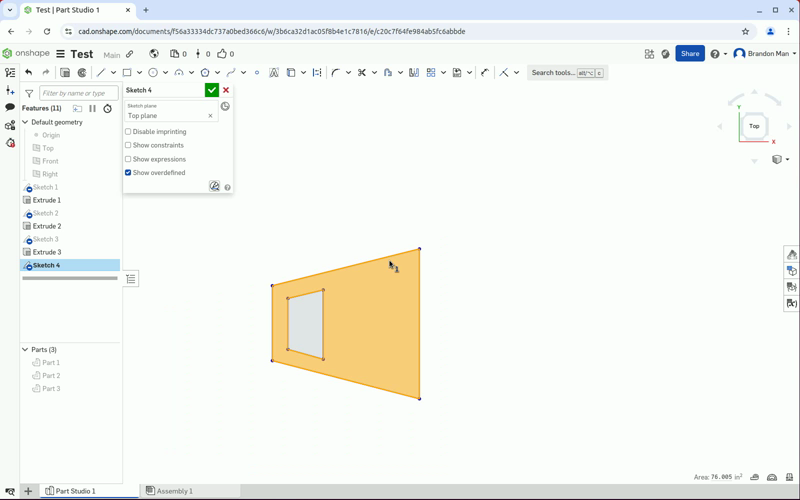
scroll(-6)
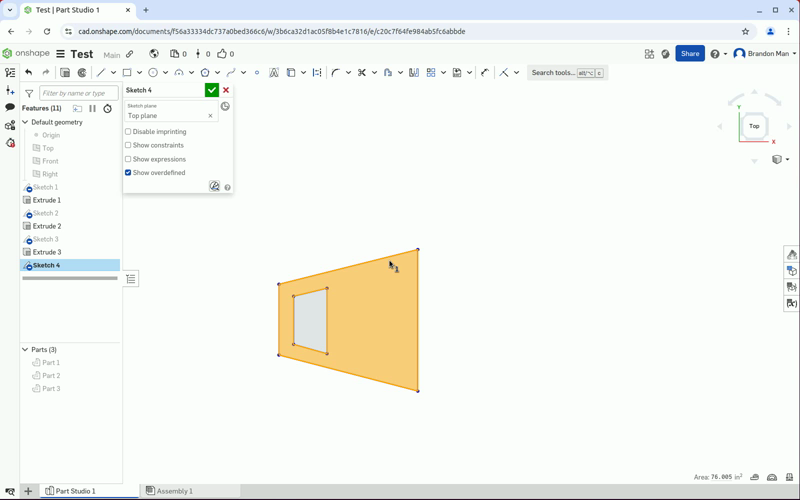
scroll(-6)
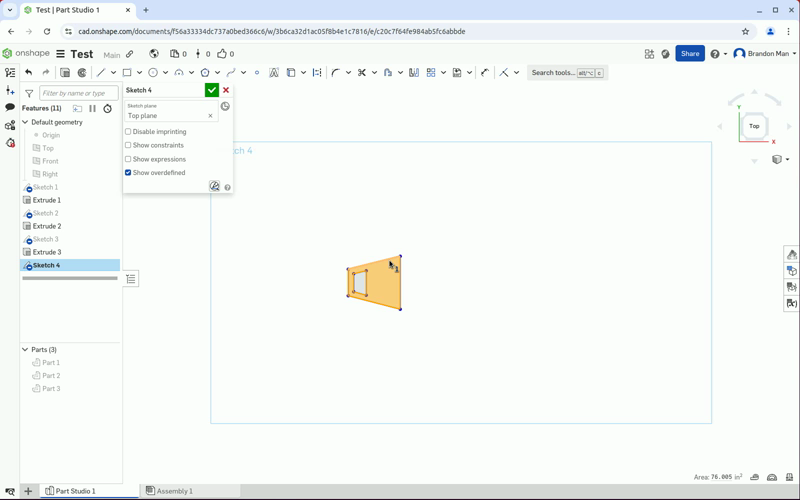
mouse_move(73, 352)
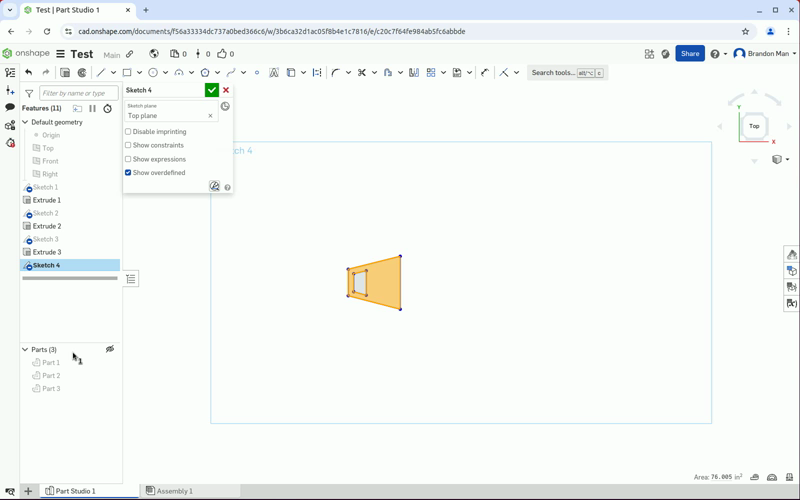
key(shift+y)
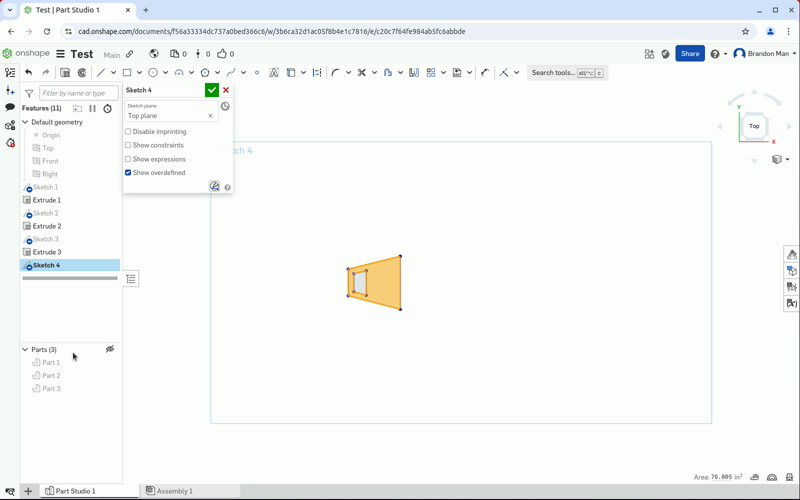
key(shift+e)
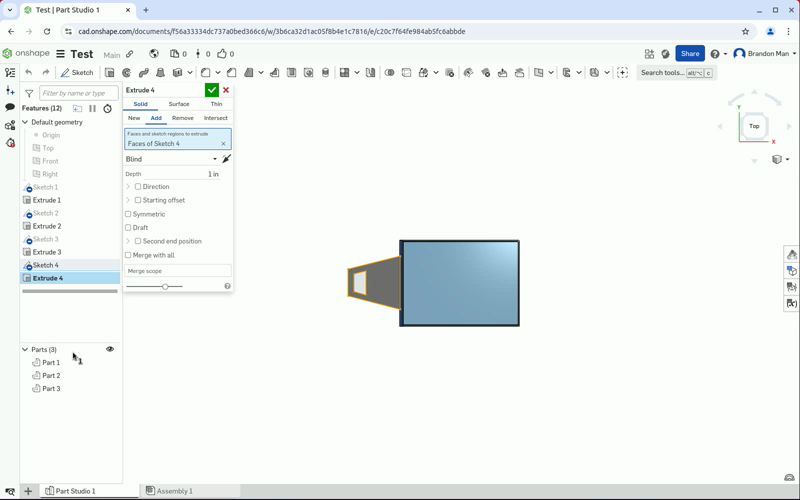
mouse_move(143, 106)
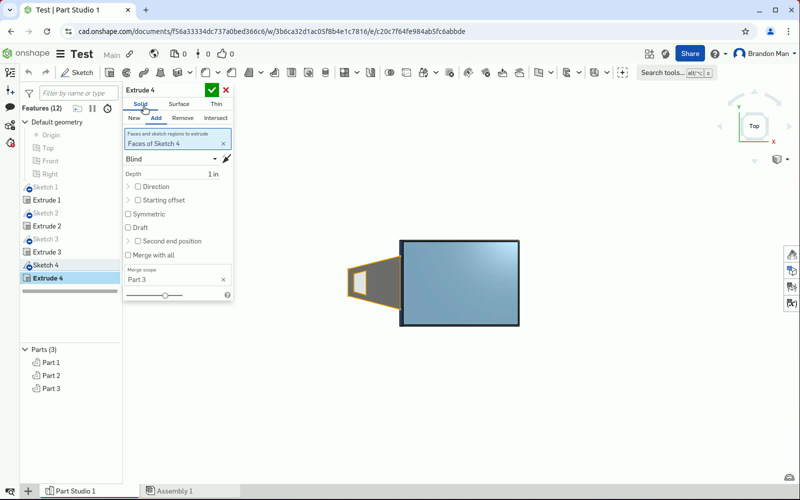
click(143, 106)
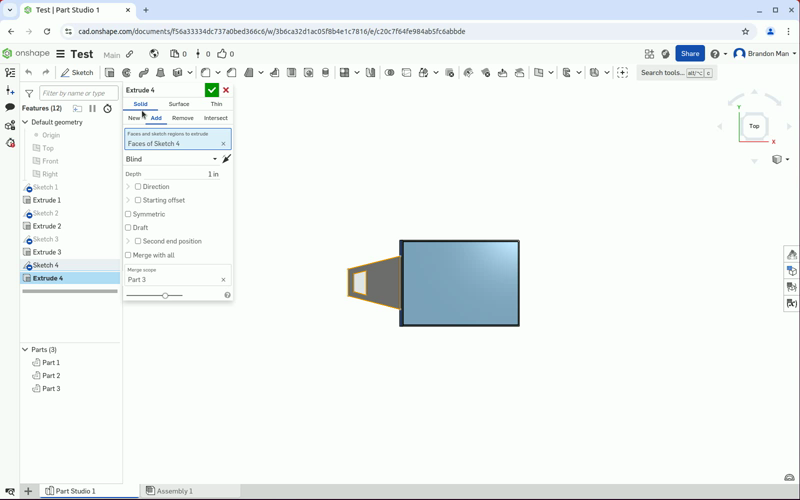
mouse_move(137, 120)
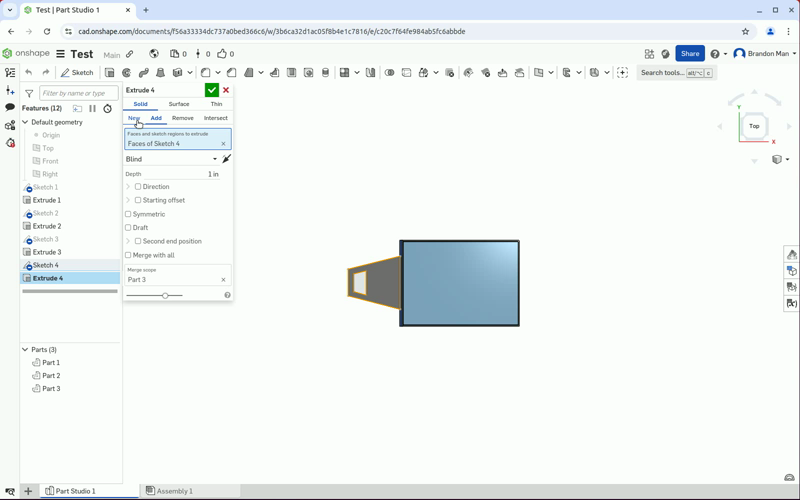
click(137, 120)
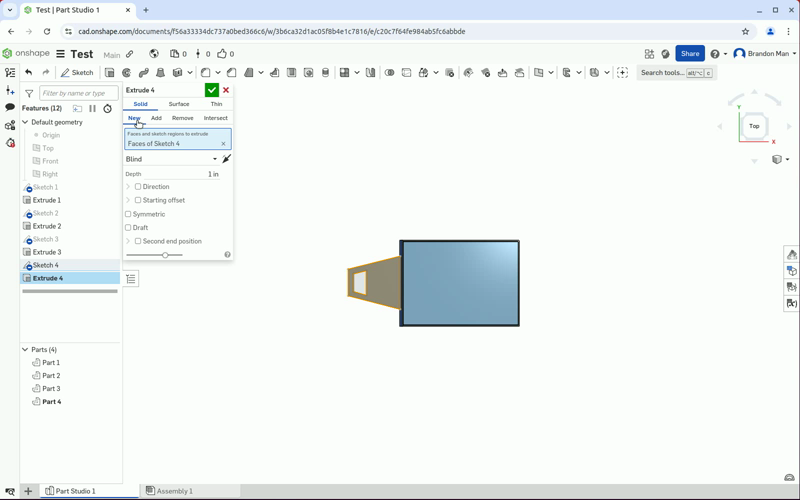
key(tab, 4)
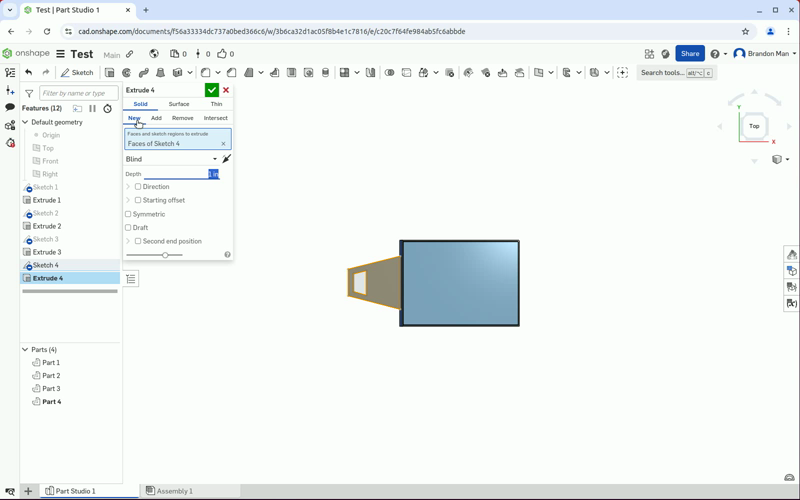
text(0.482)
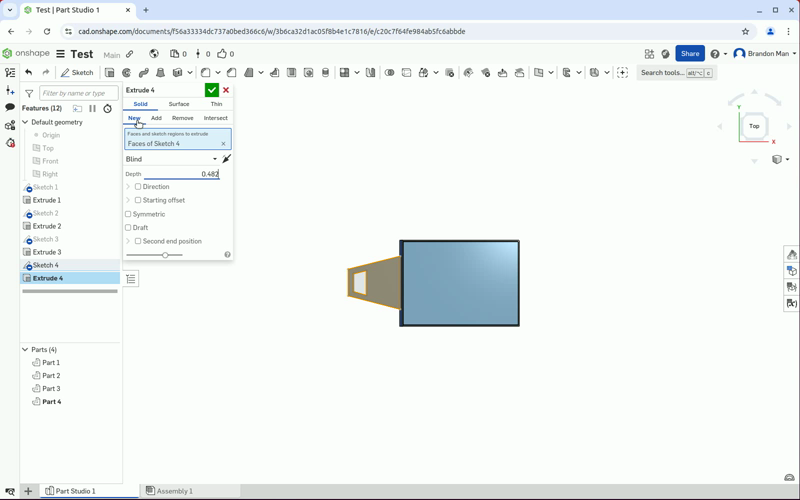
key(tab, 3)
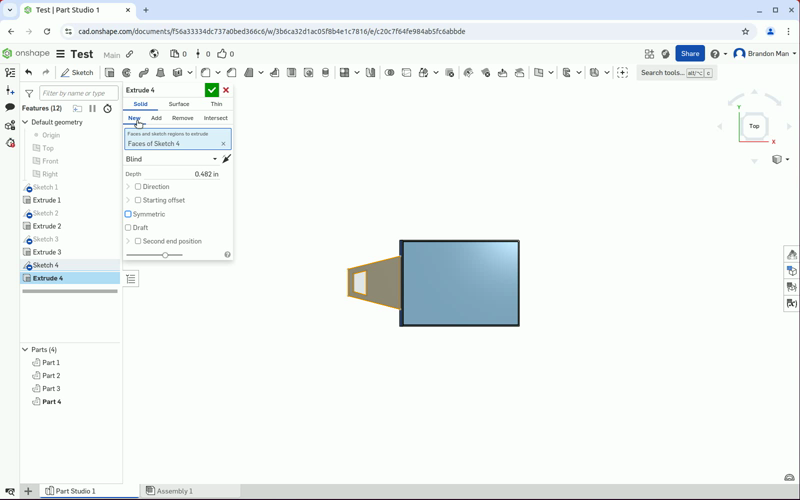
key(space)
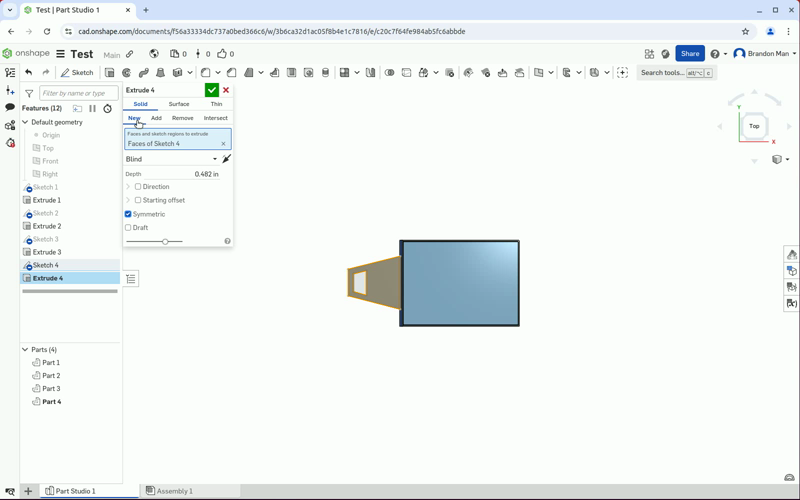
key(enter)
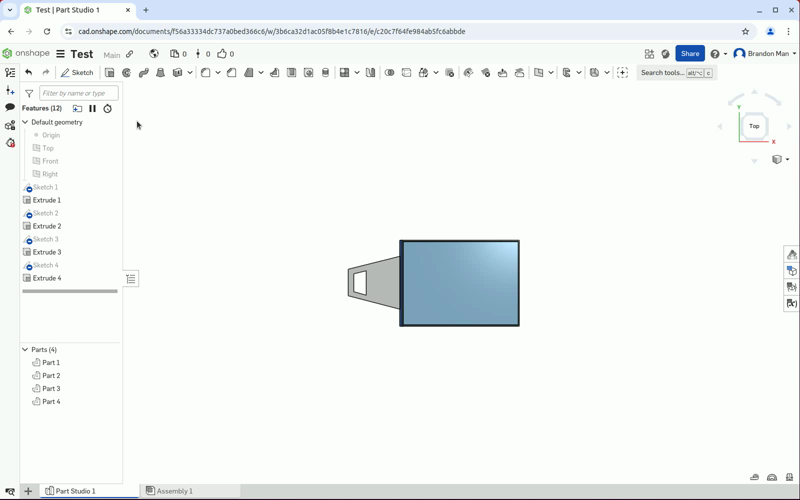
key(shift+h)
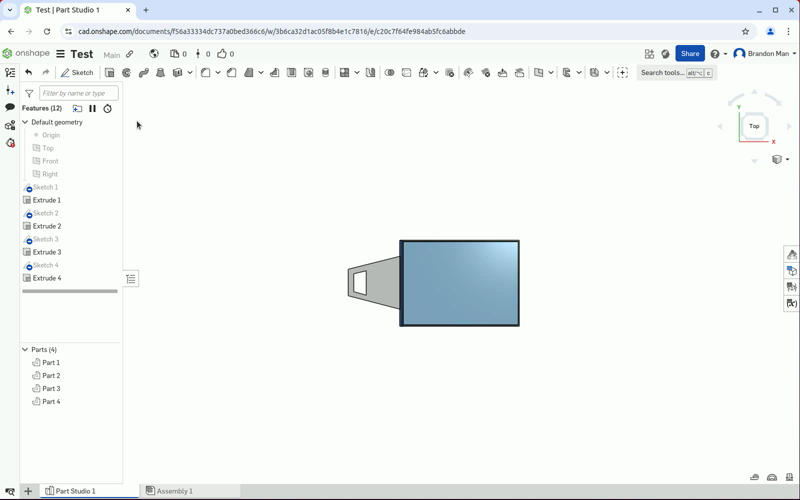
key(shift+h)
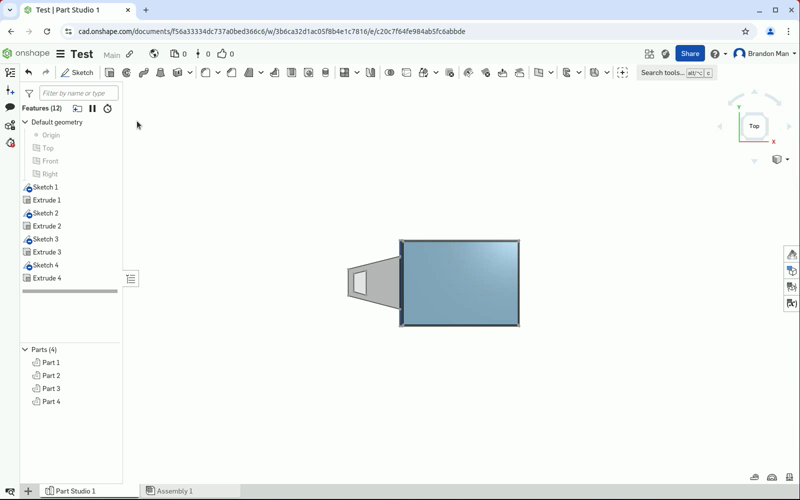
key(shift+7)
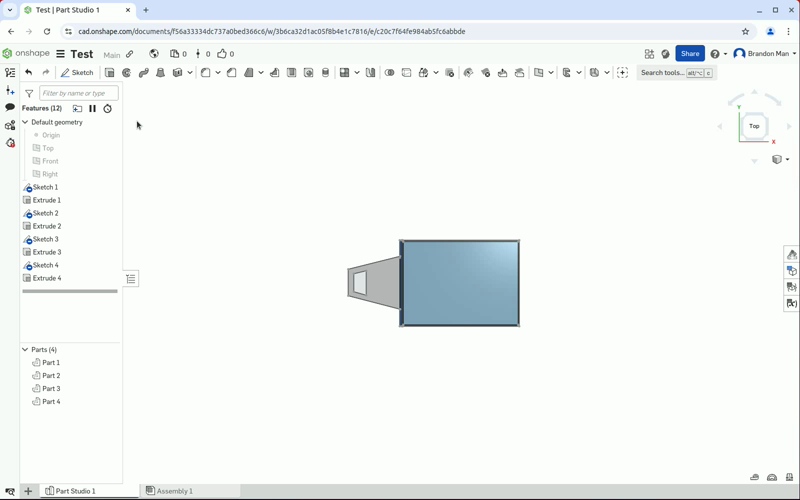
key(up, 3)
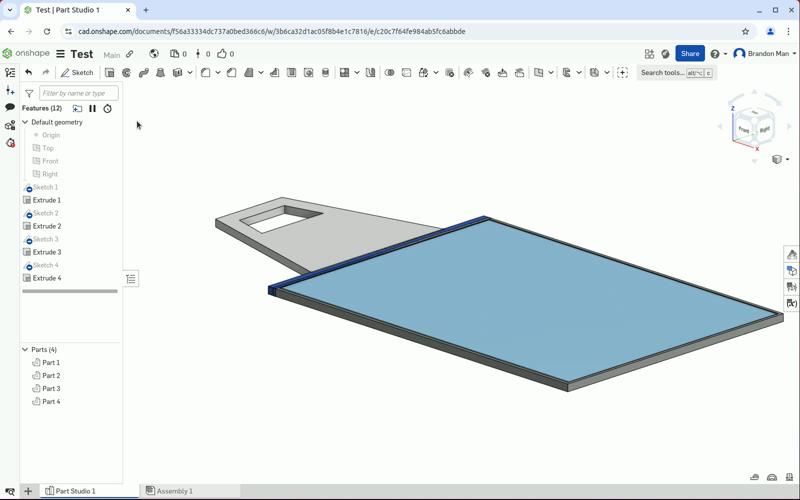
key(left, 3)
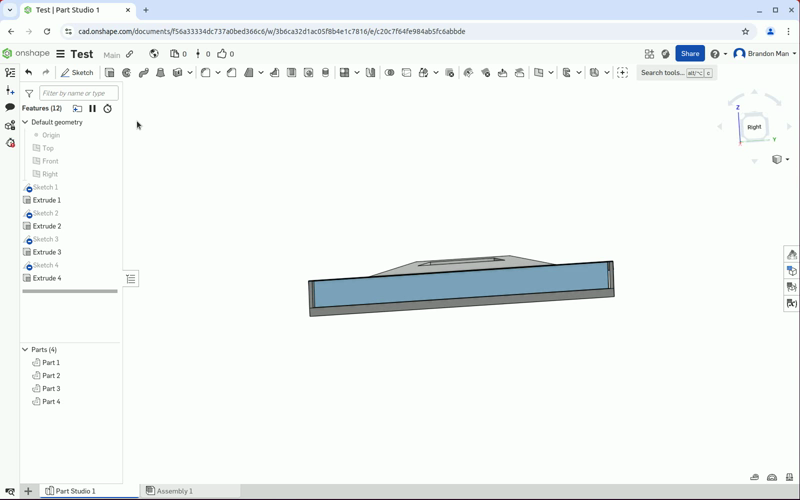
key(right, 3)
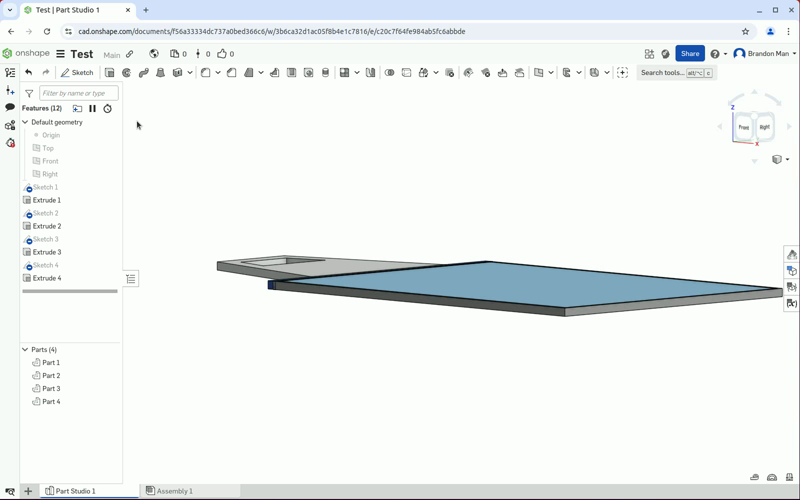
key(down, 3)
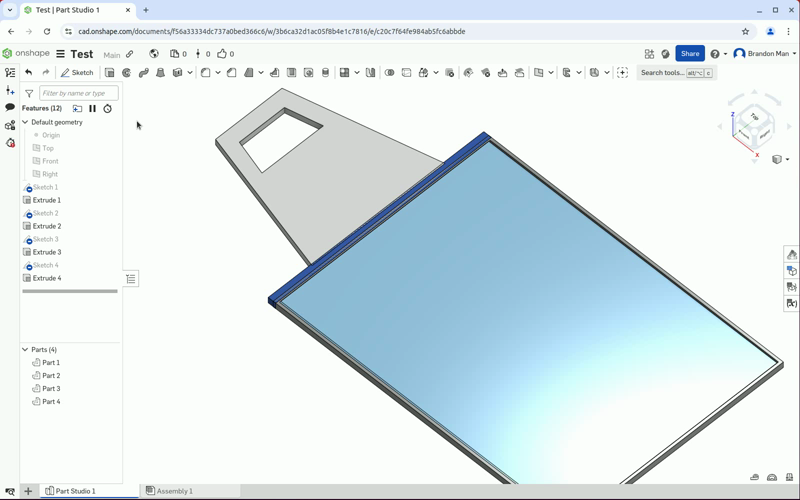
mouse_move(73, 189)
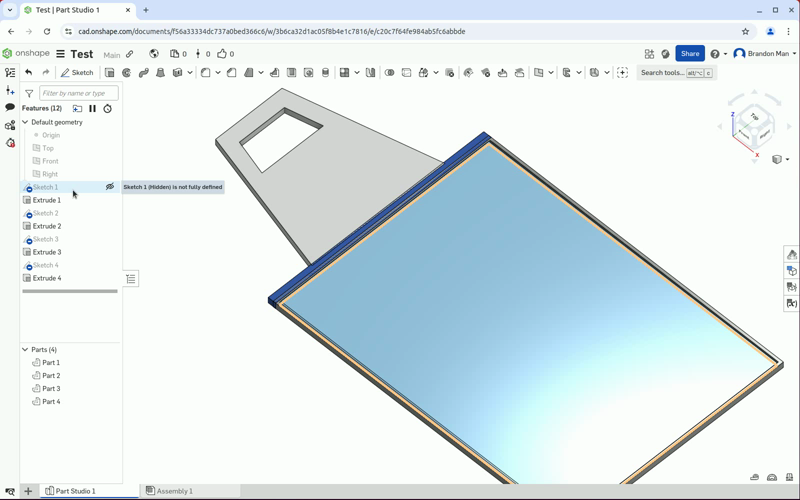
click(73, 189)